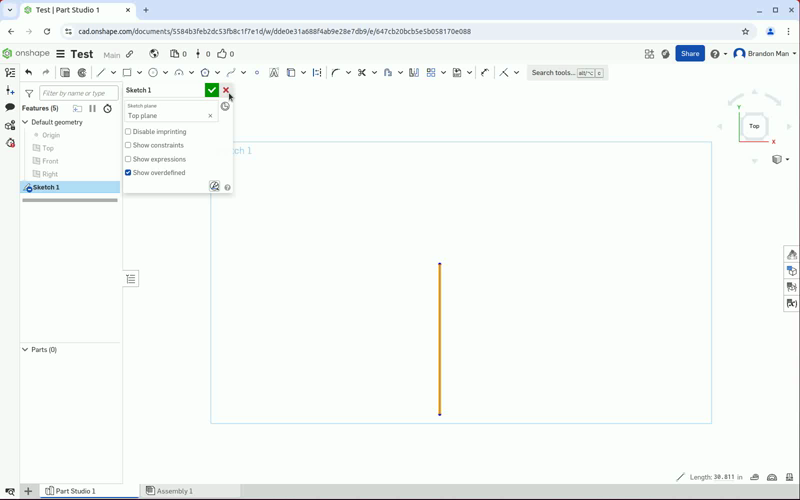
key(shift+h)
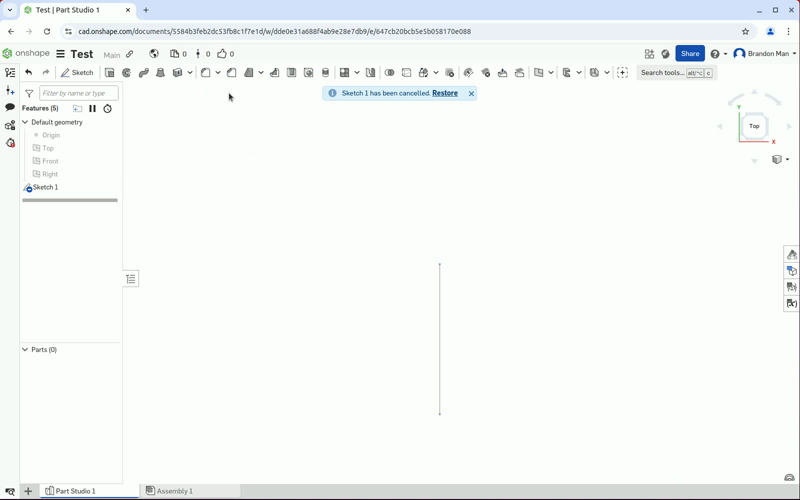
key(shift+s)
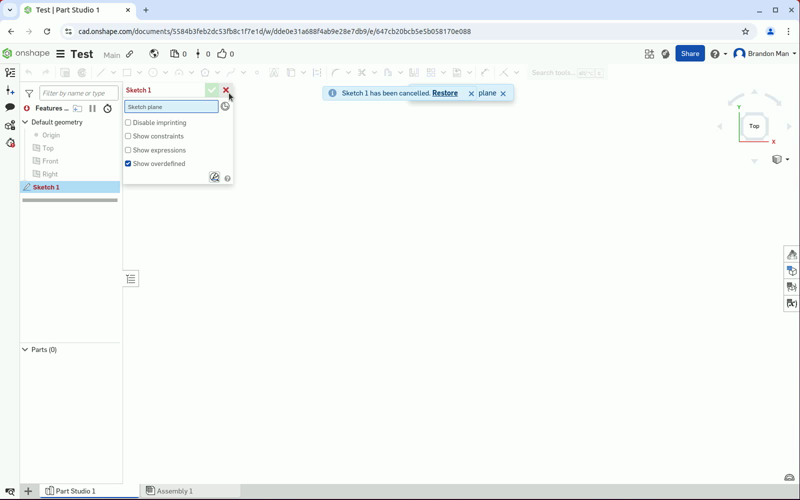
mouse_move(73, 150)
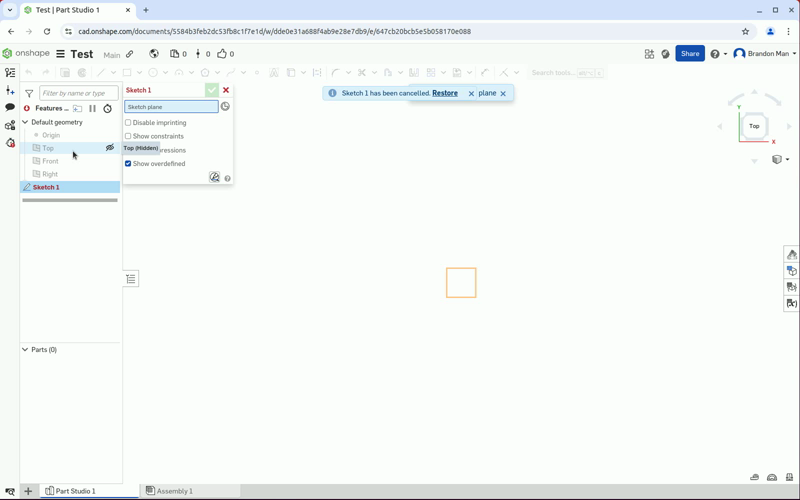
click(73, 150)
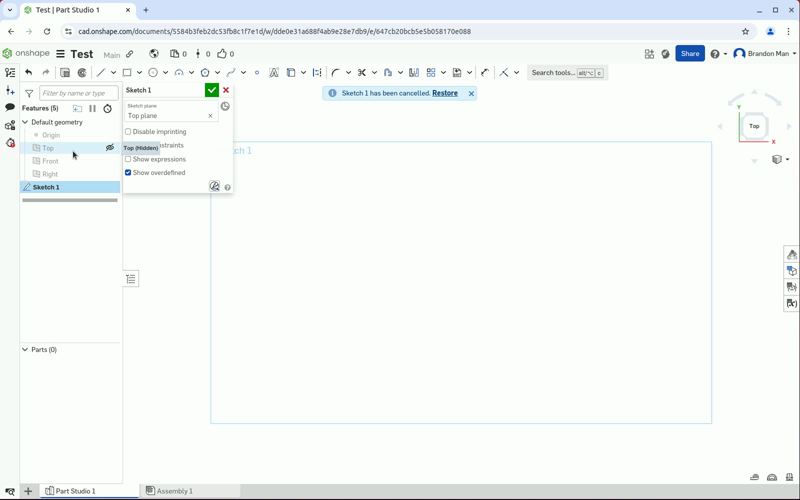
mouse_move(73, 352)
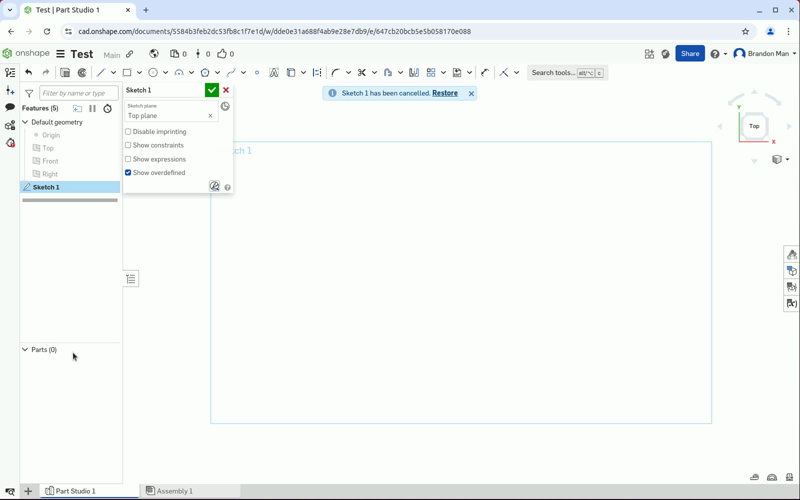
key(y)
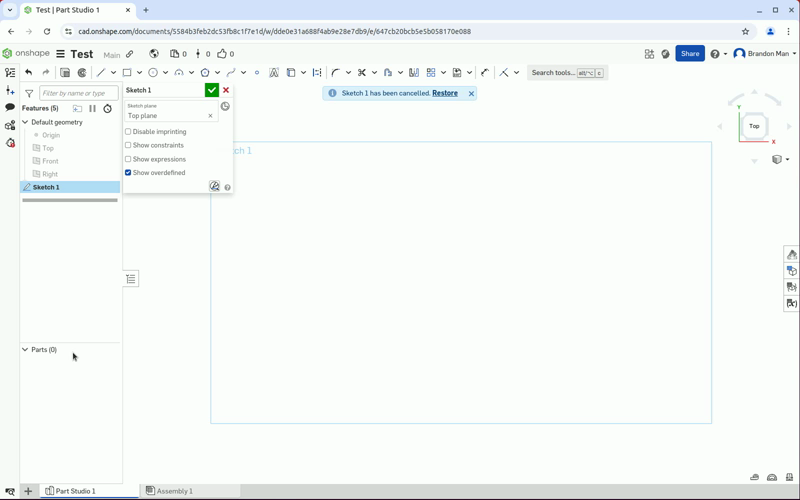
key(l)
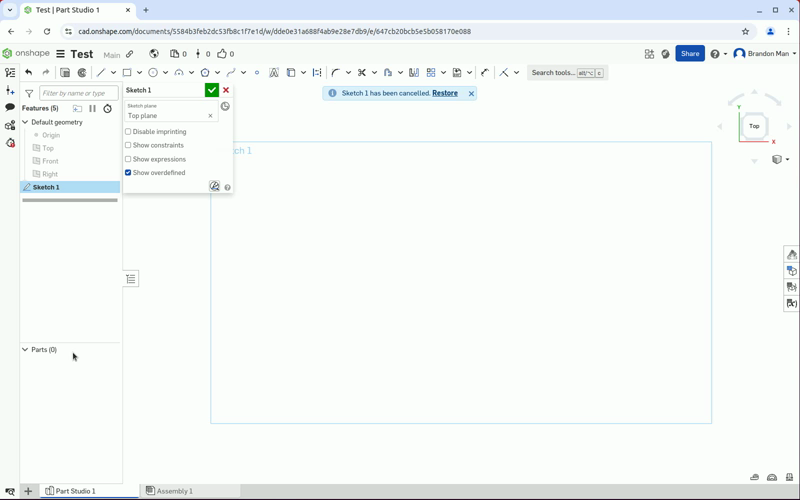
key_down(shift)
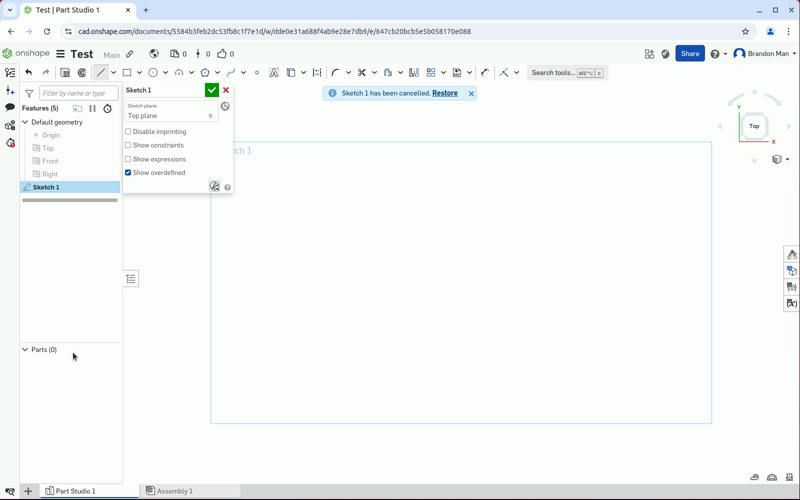
mouse_move(357, 305)
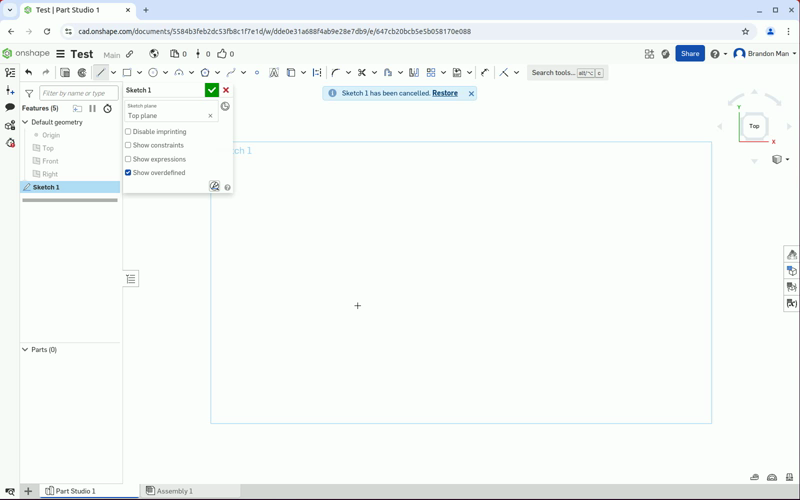
click(357, 305)
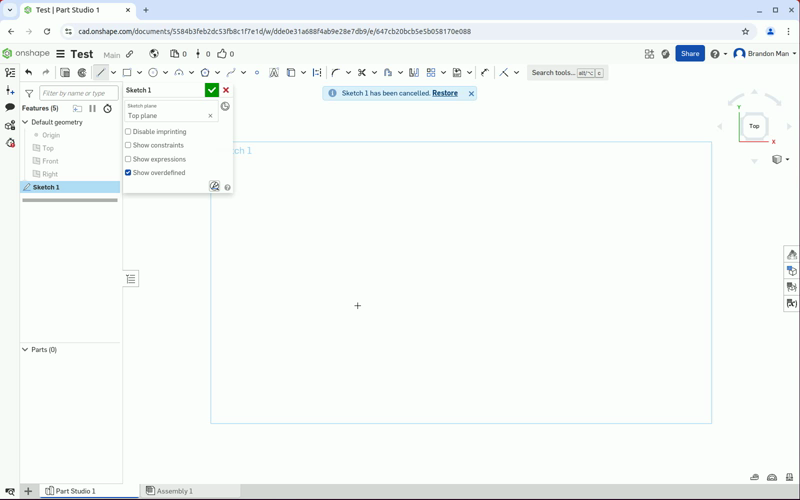
key_up(shift)
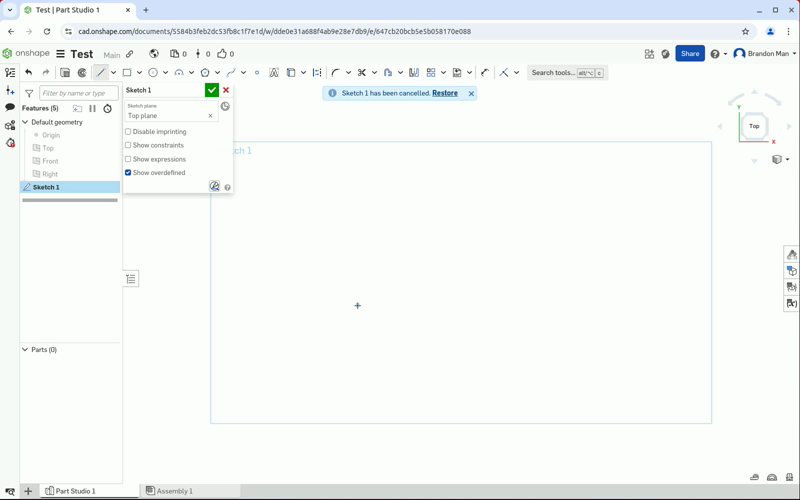
key_down(shift)
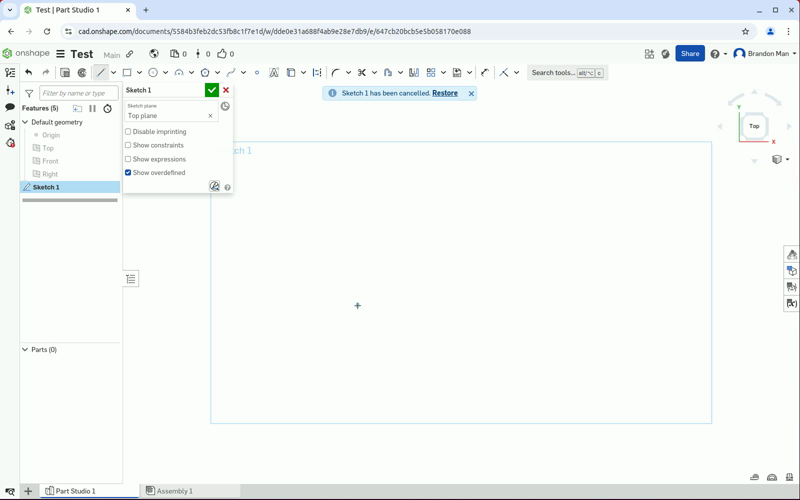
mouse_move(435, 305)
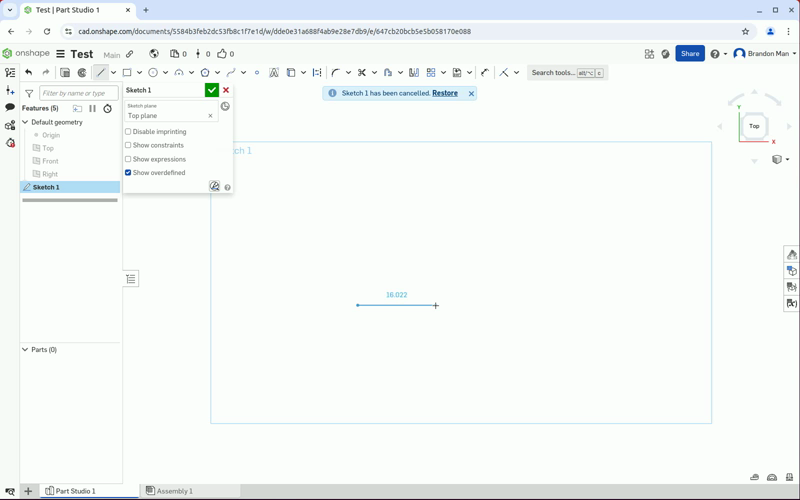
click(435, 305)
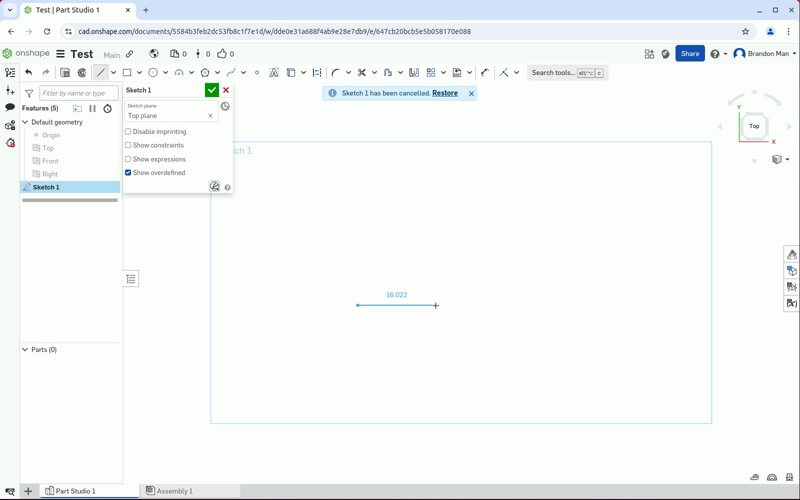
key_up(shift)
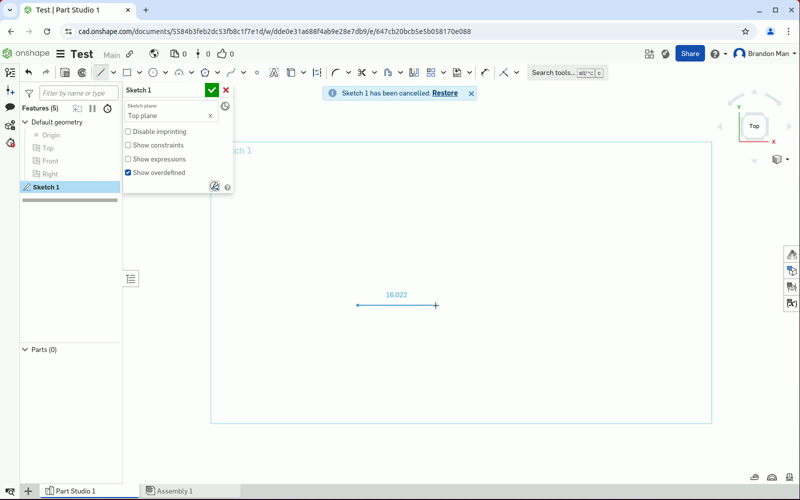
key_down(shift)
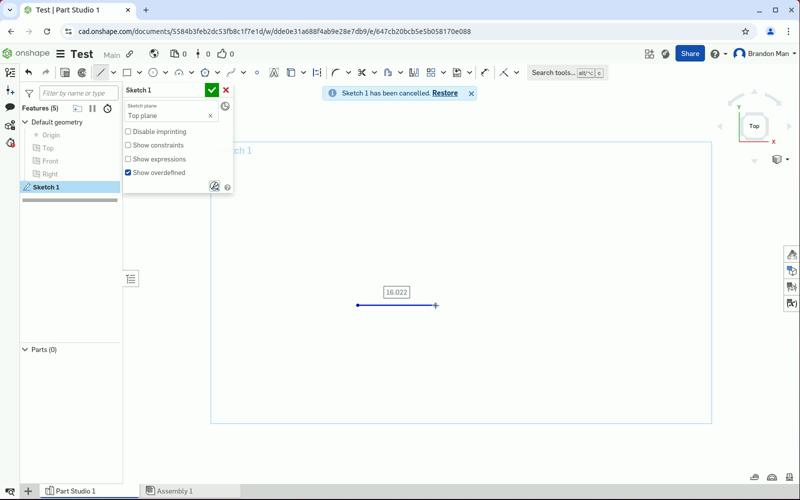
mouse_move(435, 229)
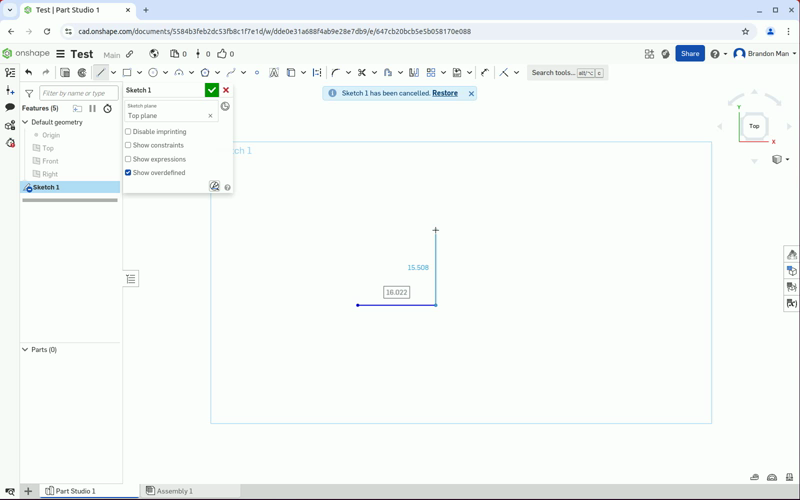
click(435, 229)
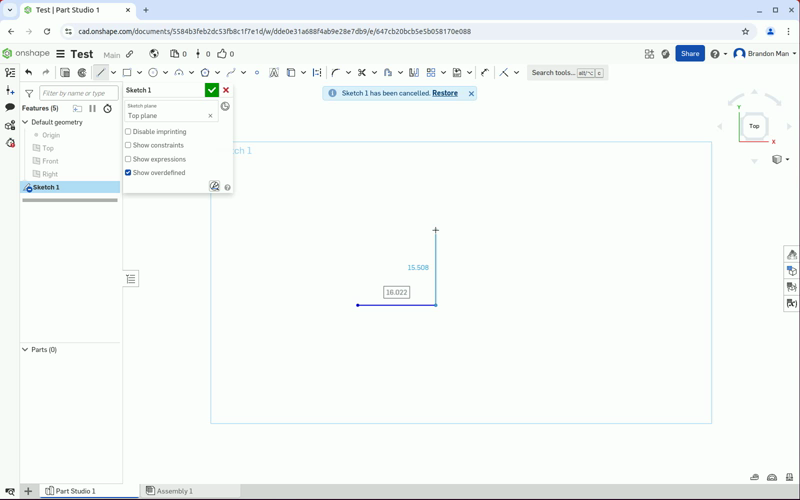
key_up(shift)
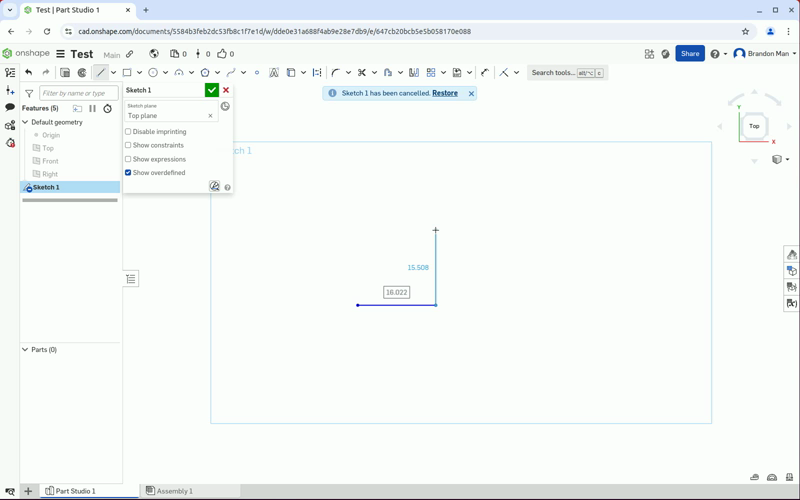
key(esc)
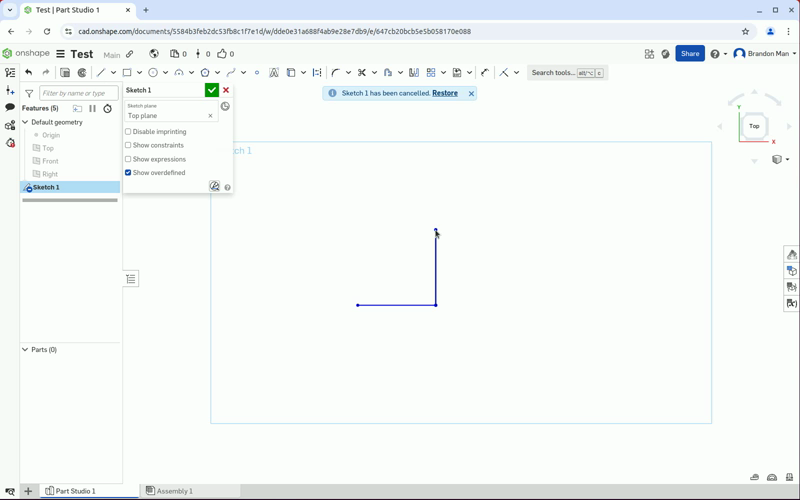
key(a)
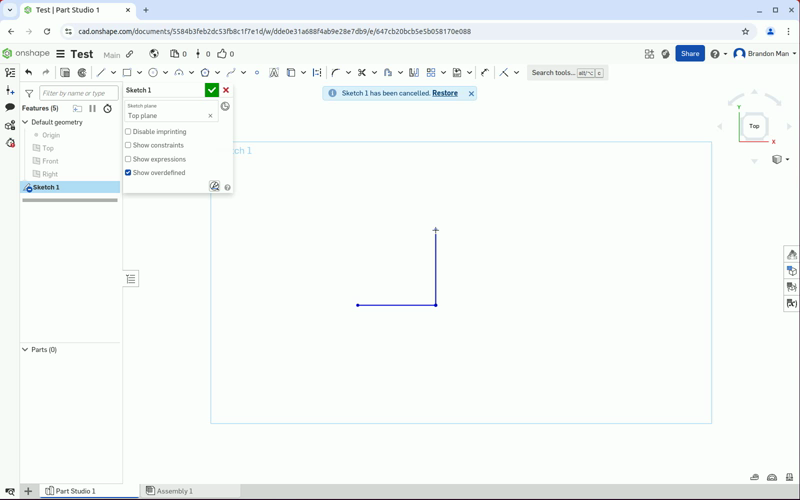
mouse_move(435, 229)
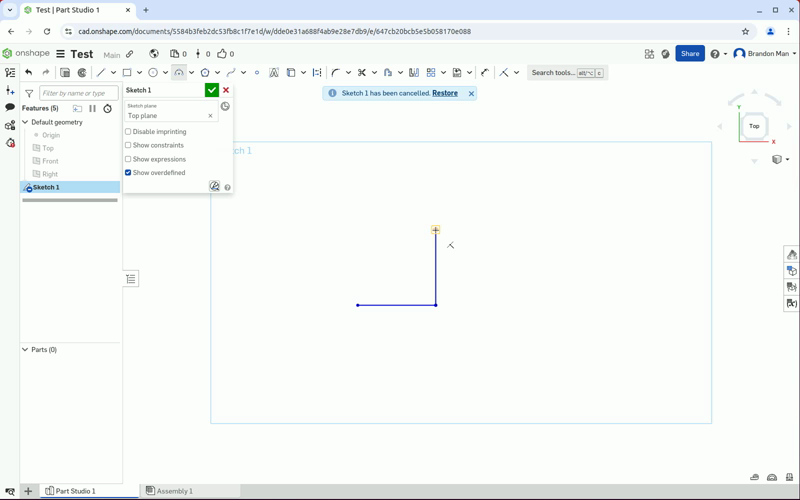
click(435, 229)
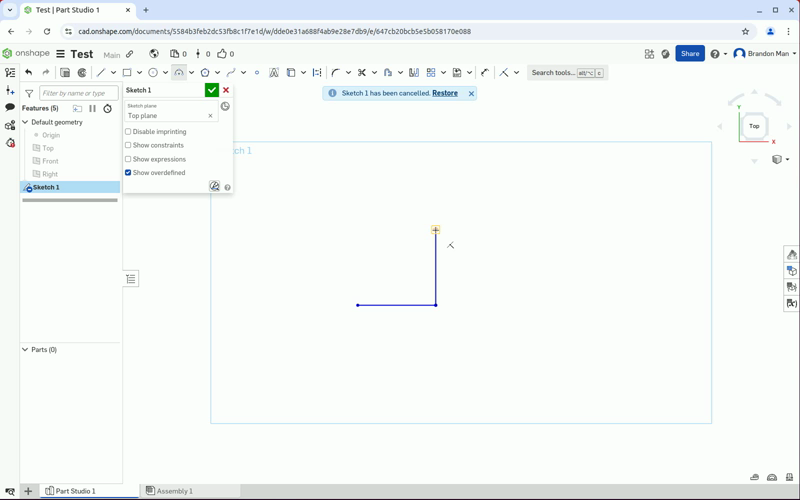
key_down(shift)
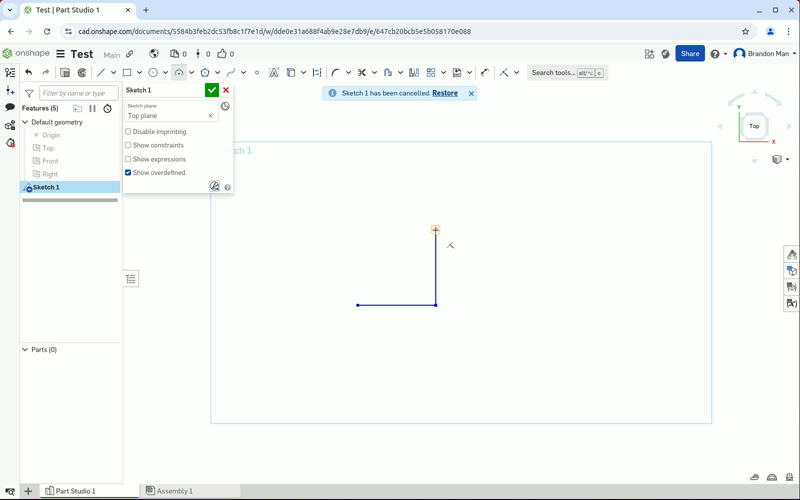
mouse_move(420, 214)
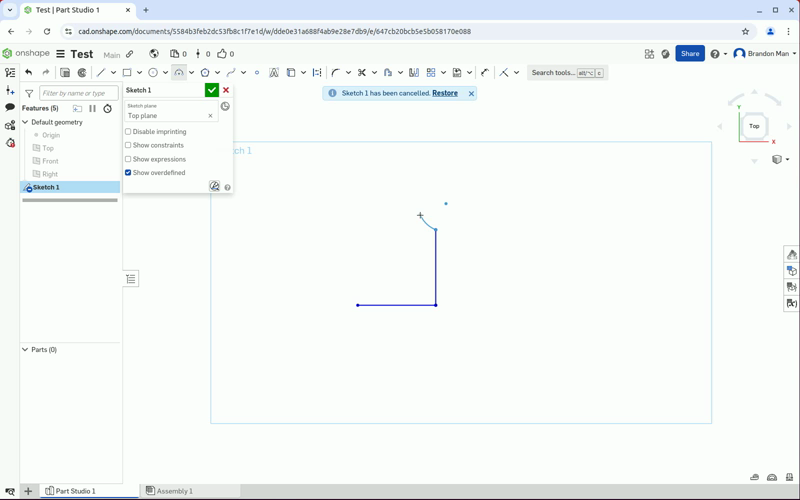
click(420, 214)
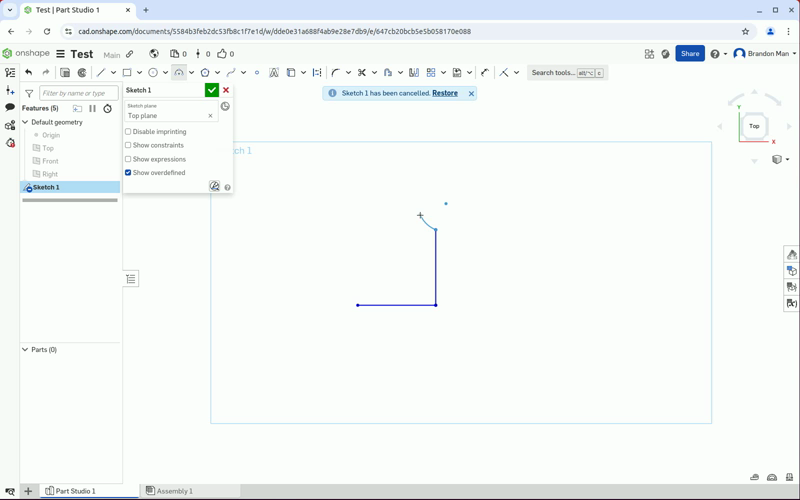
mouse_move(431, 219)
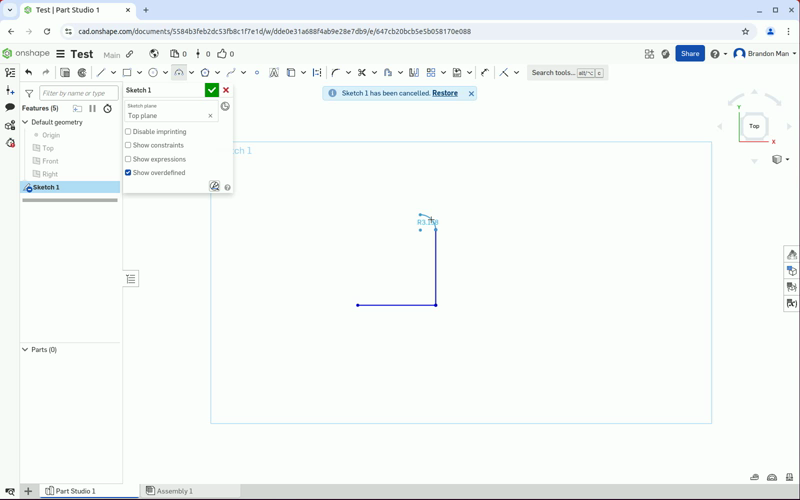
click(431, 219)
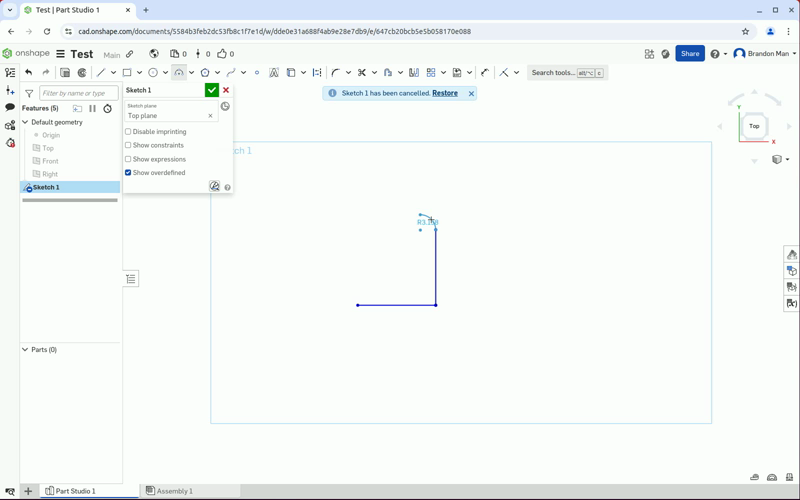
key_up(shift)
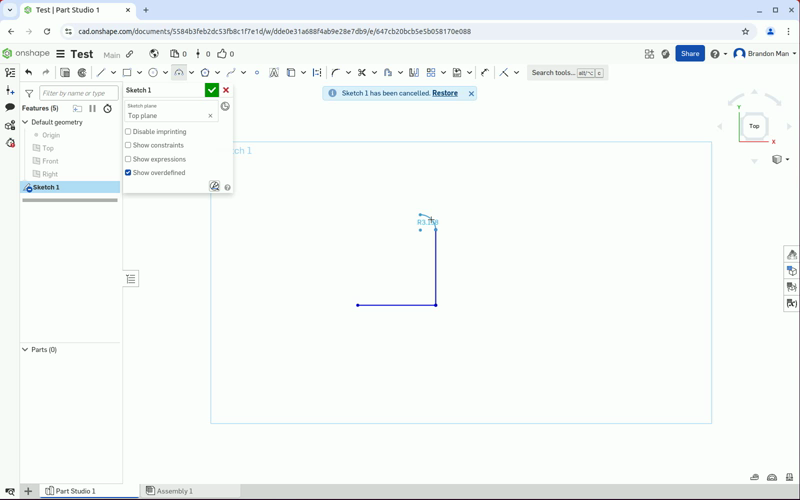
key(esc)
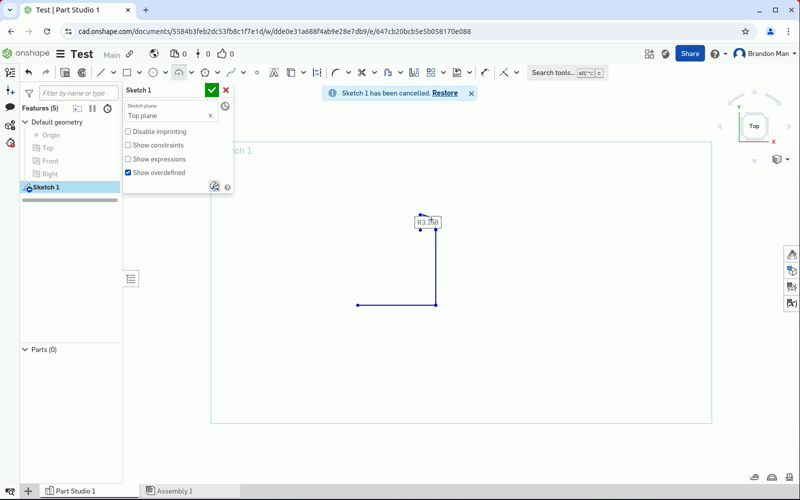
key(l)
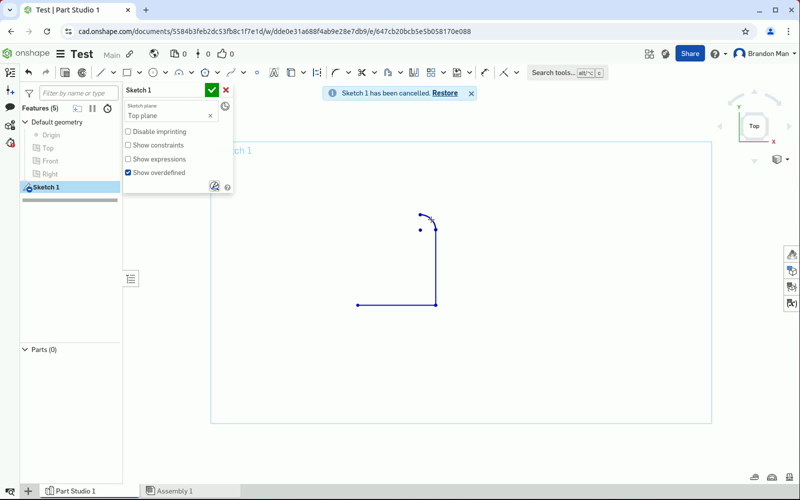
mouse_move(420, 214)
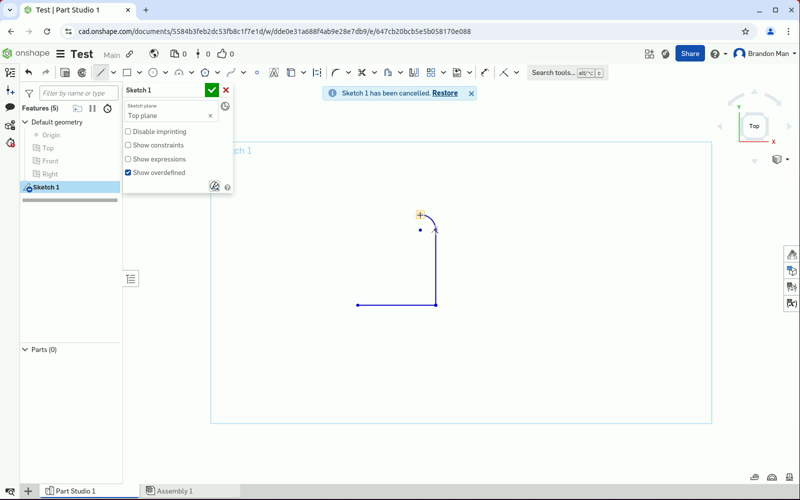
click(420, 214)
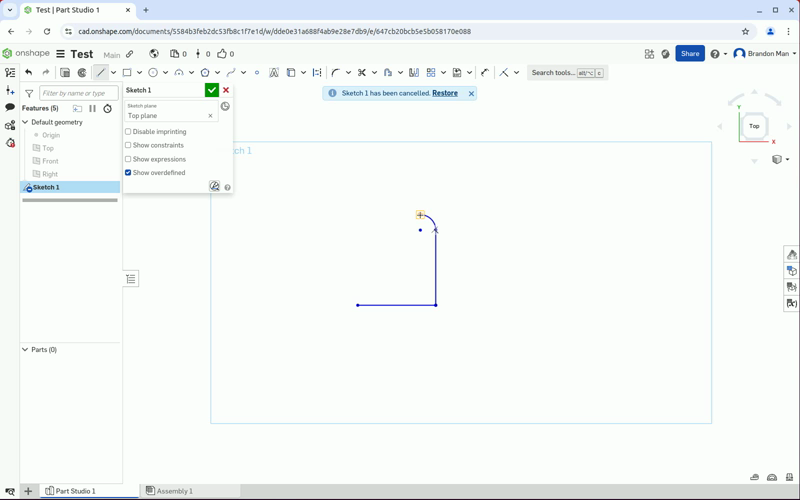
key_down(shift)
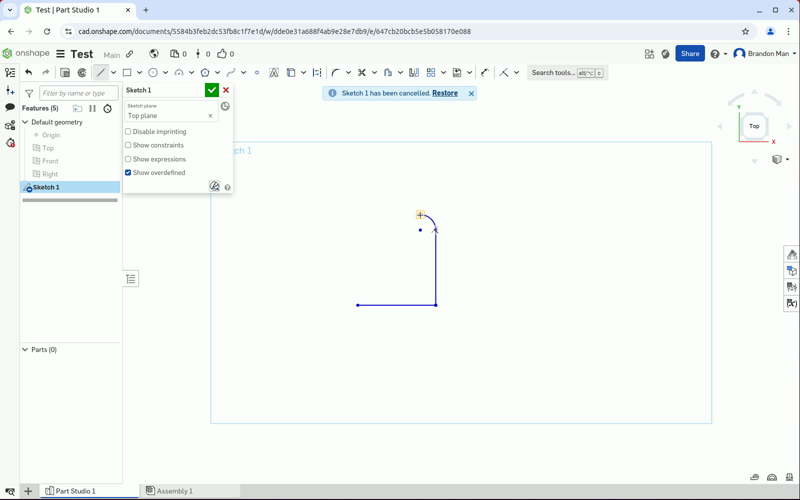
mouse_move(450, 214)
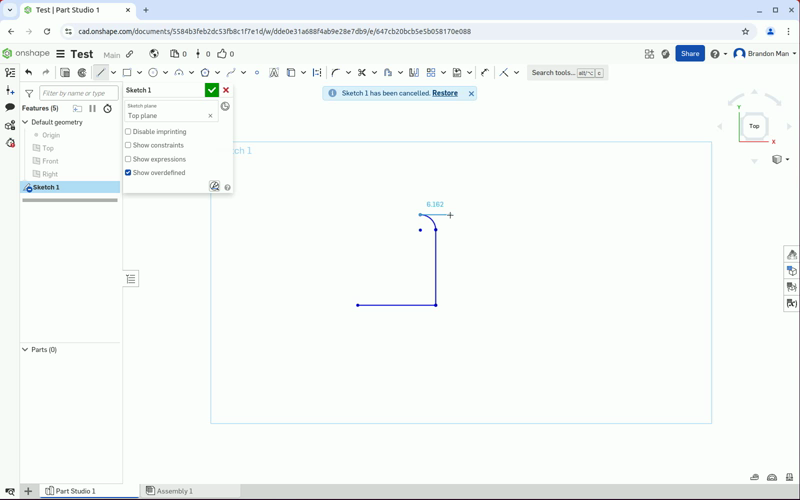
mouse_move(372, 214)
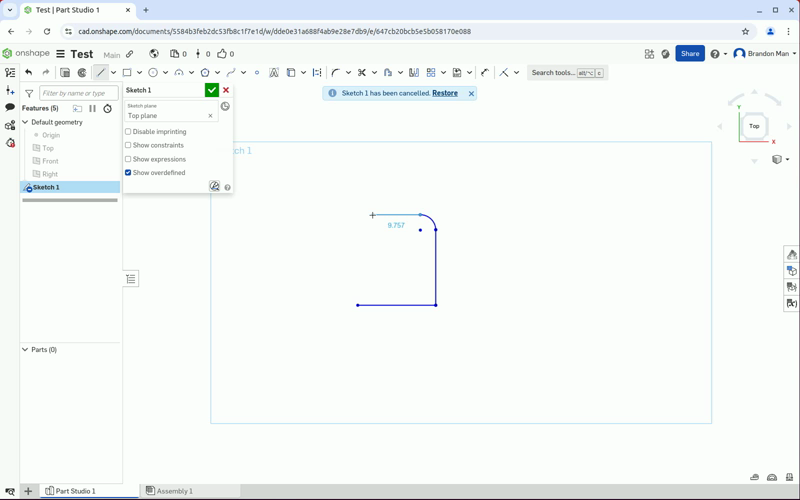
click(372, 214)
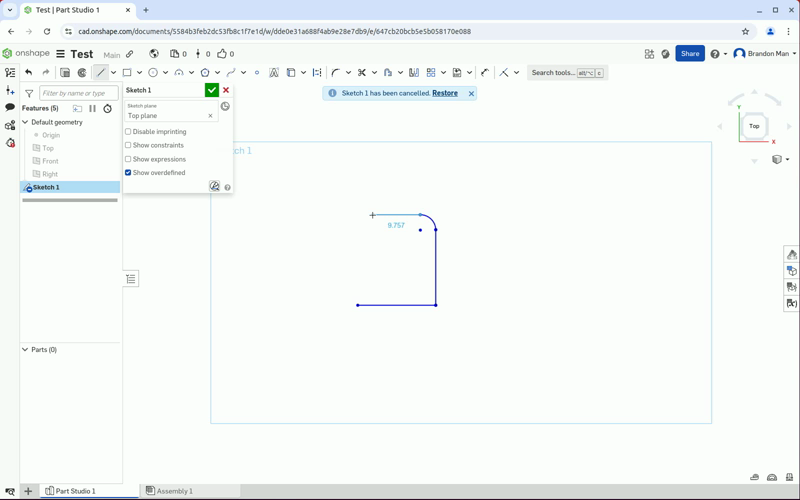
key_up(shift)
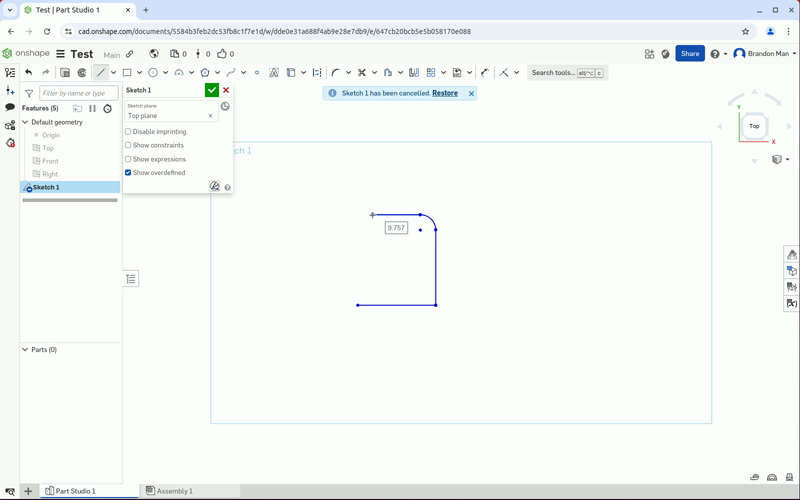
key(esc)
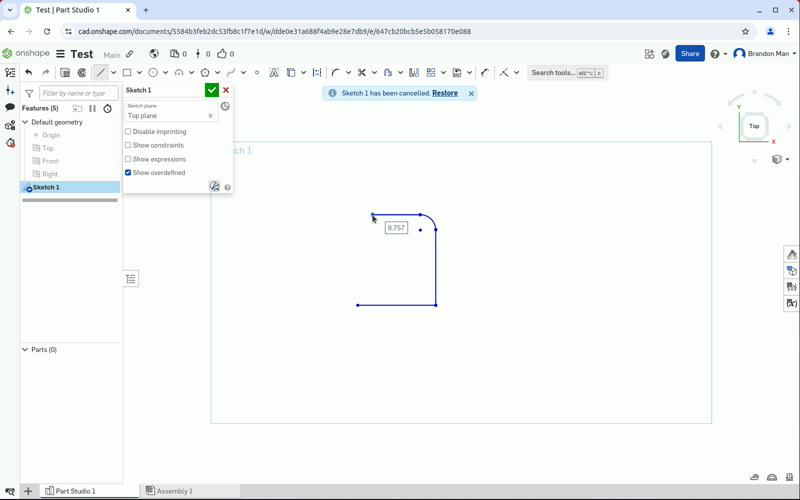
key(a)
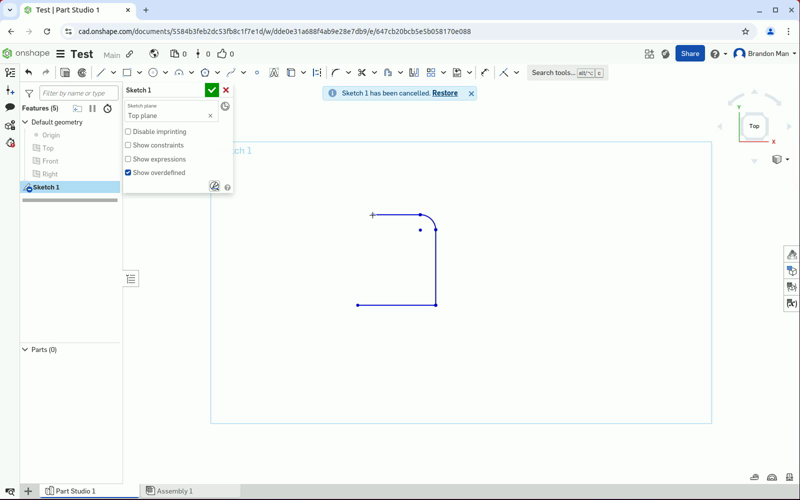
mouse_move(372, 214)
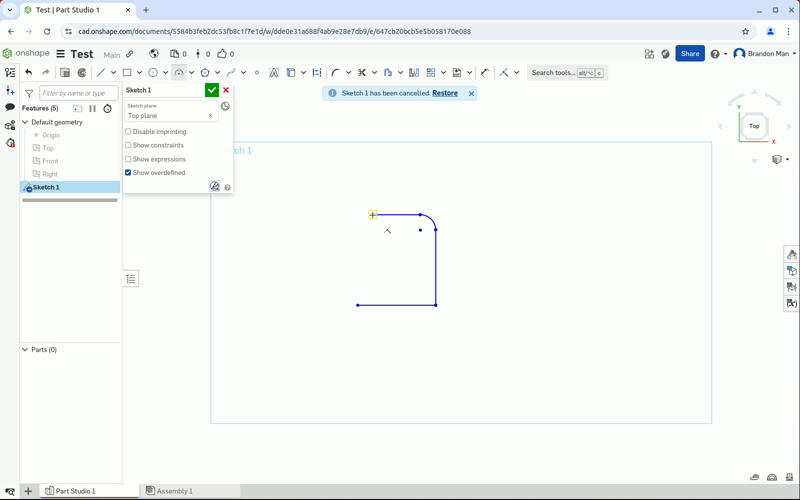
click(372, 214)
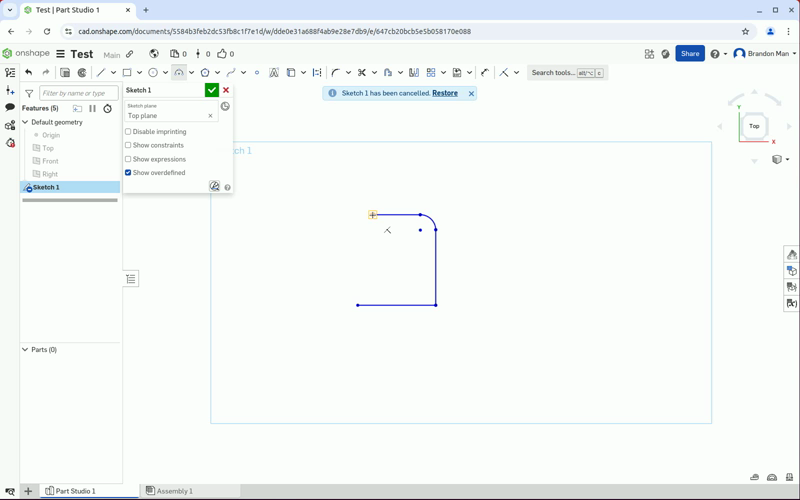
key_down(shift)
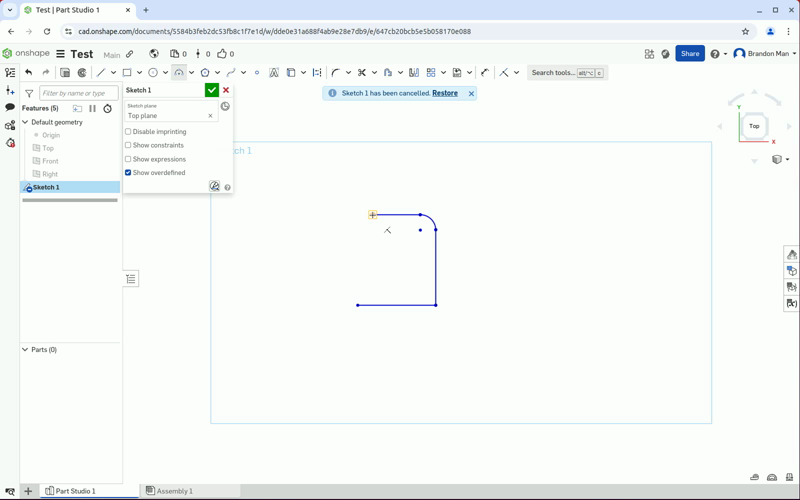
mouse_move(357, 229)
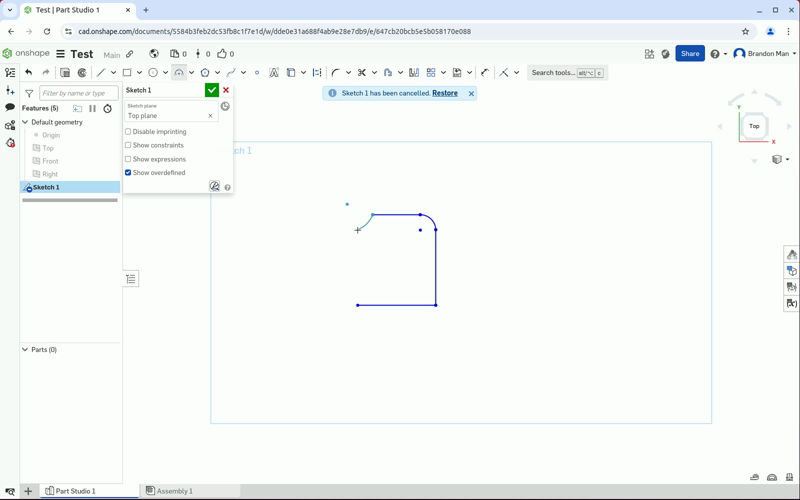
click(357, 229)
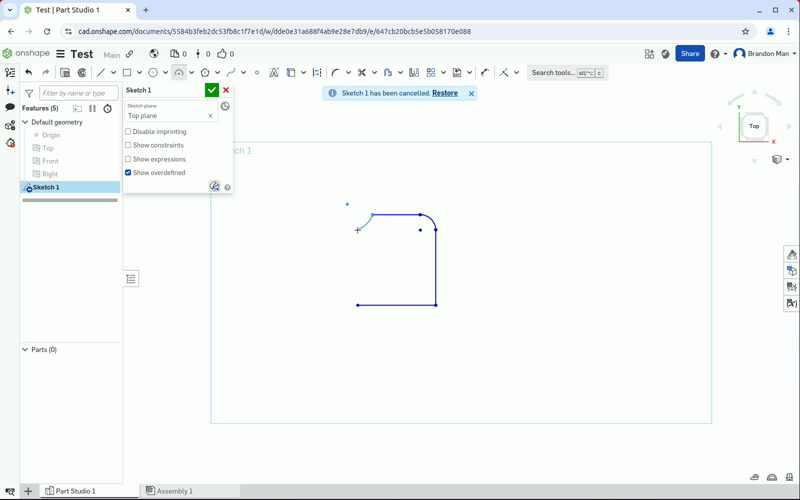
mouse_move(362, 219)
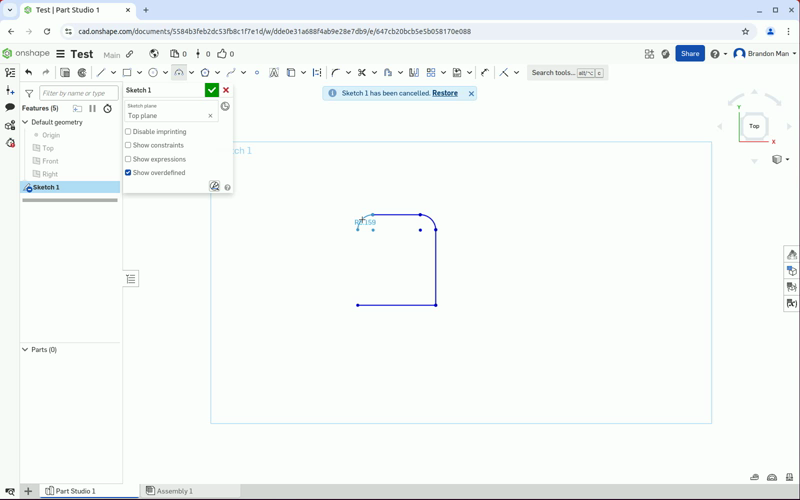
click(362, 219)
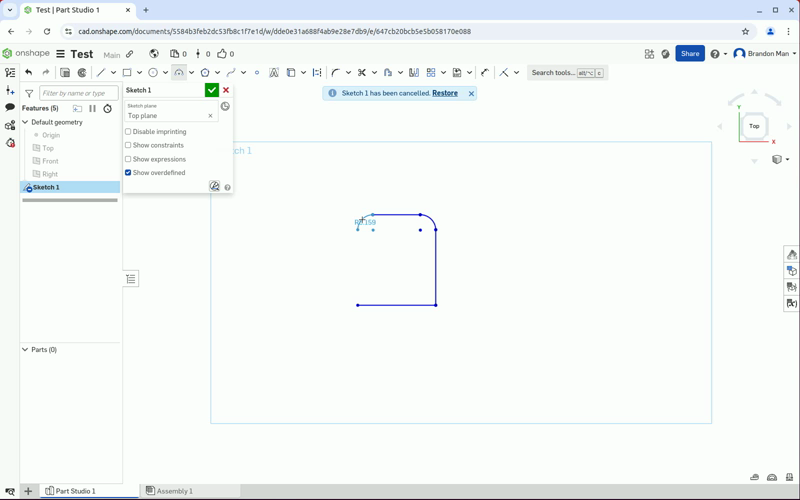
key_up(shift)
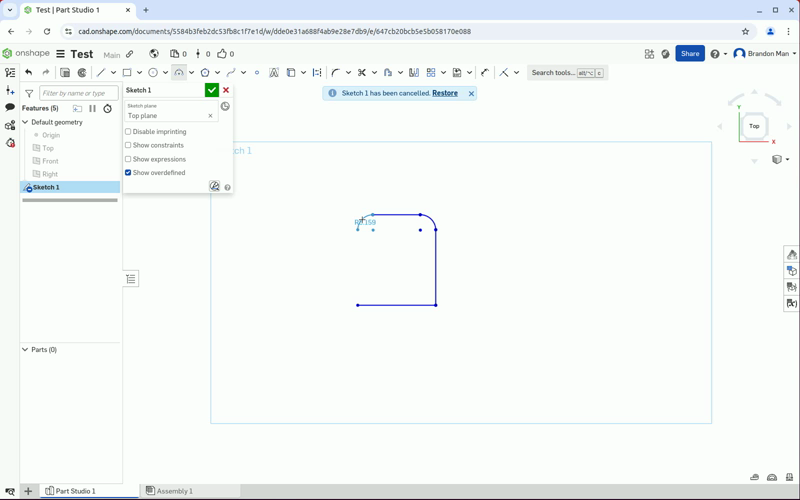
key(esc)
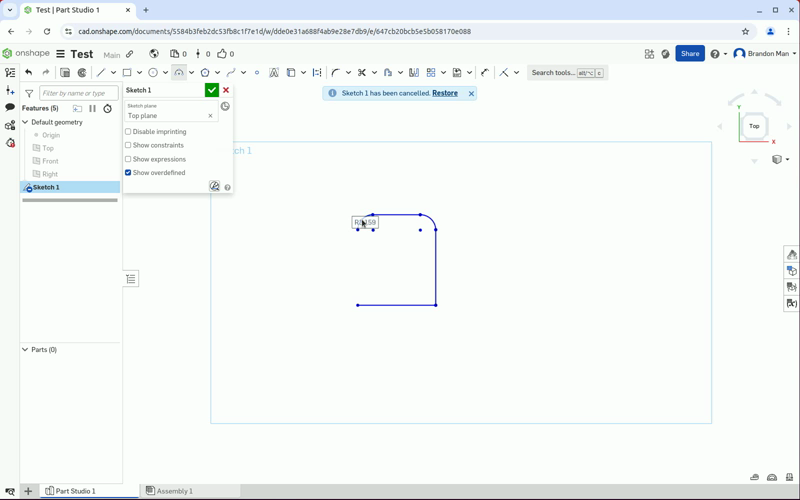
key(l)
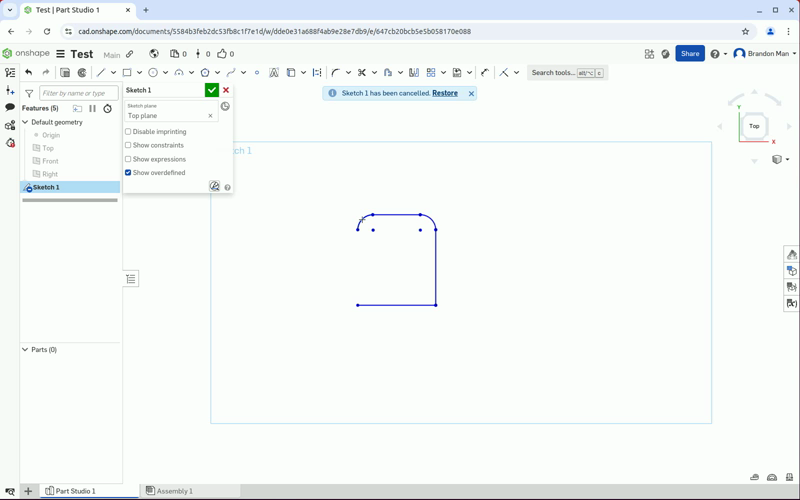
mouse_move(357, 229)
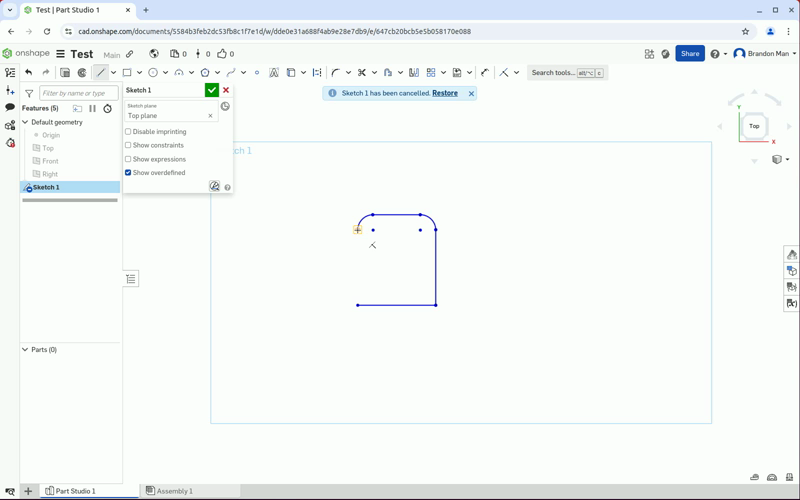
click(357, 229)
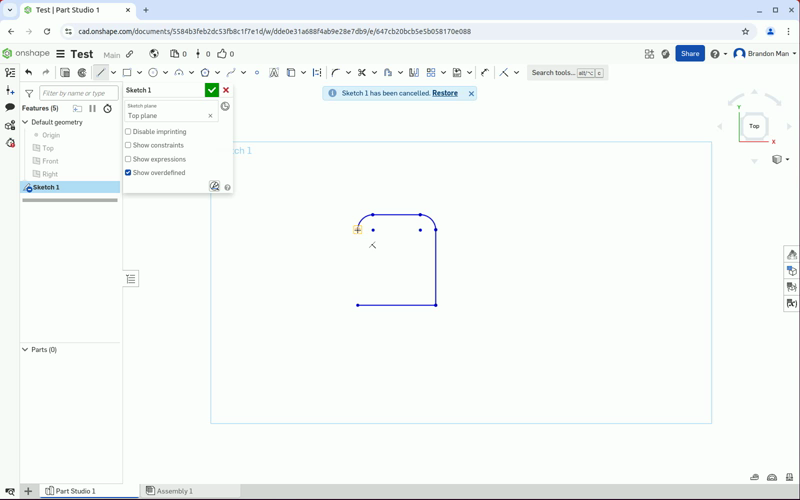
key_down(shift)
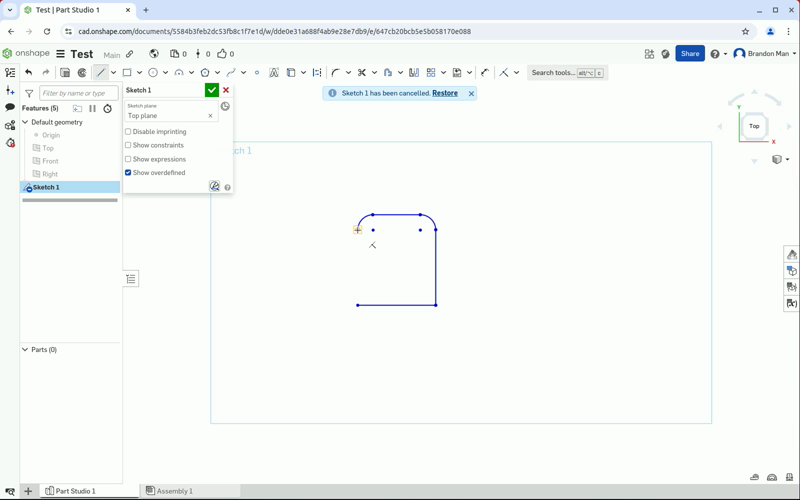
mouse_move(357, 305)
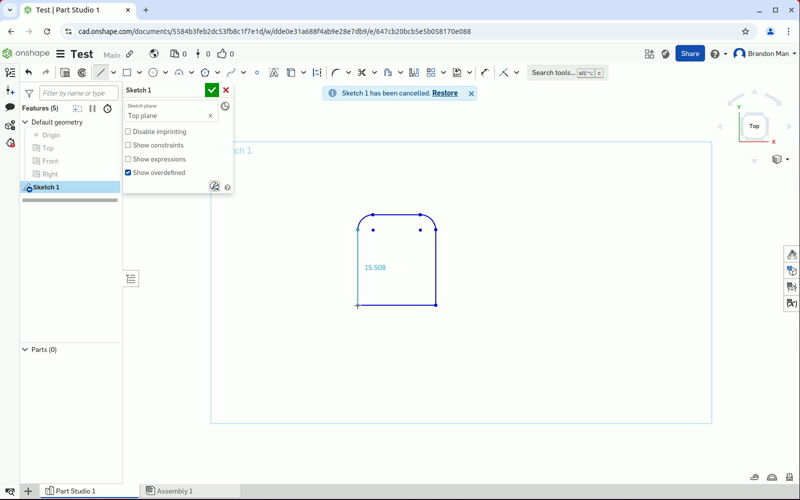
key_up(shift)
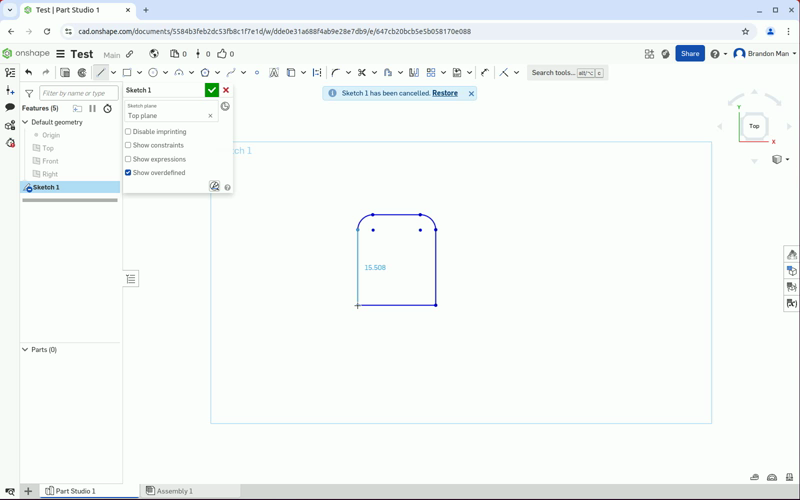
click(357, 305)
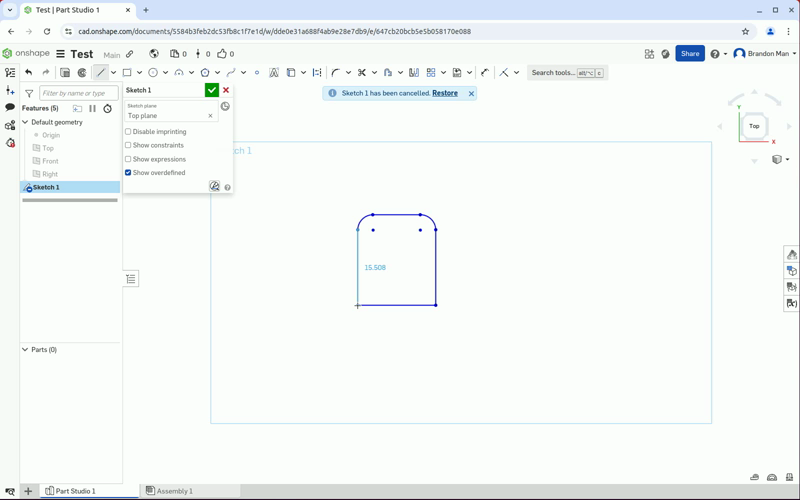
key(esc)
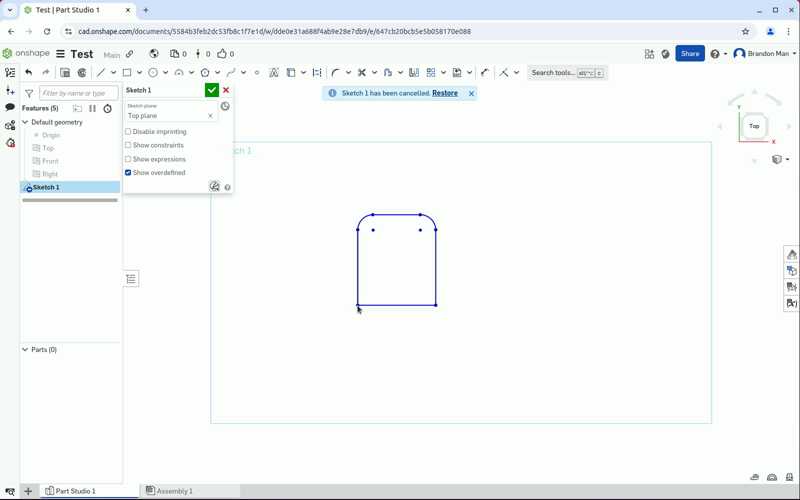
key(a)
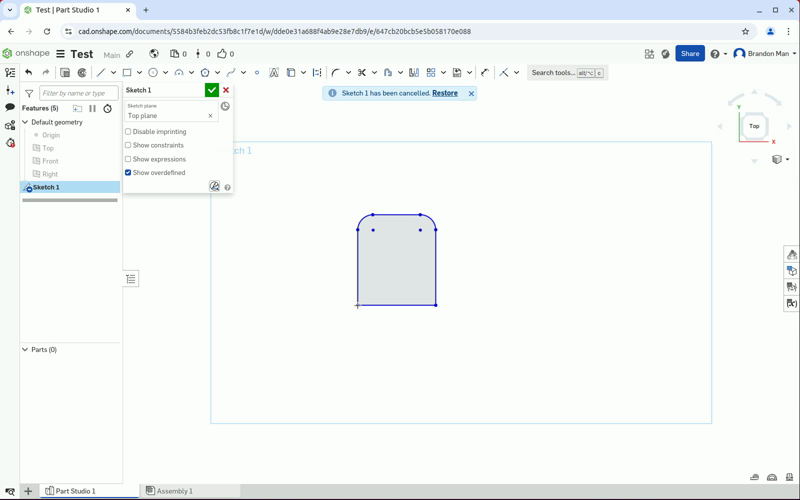
key_down(shift)
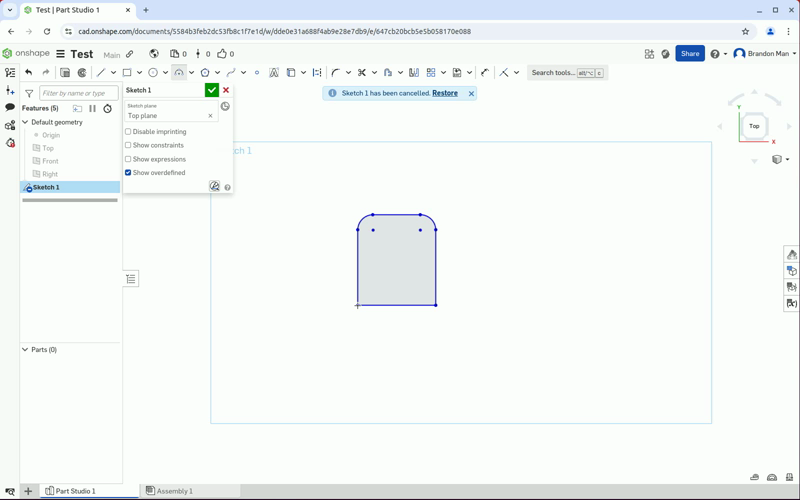
mouse_move(366, 287)
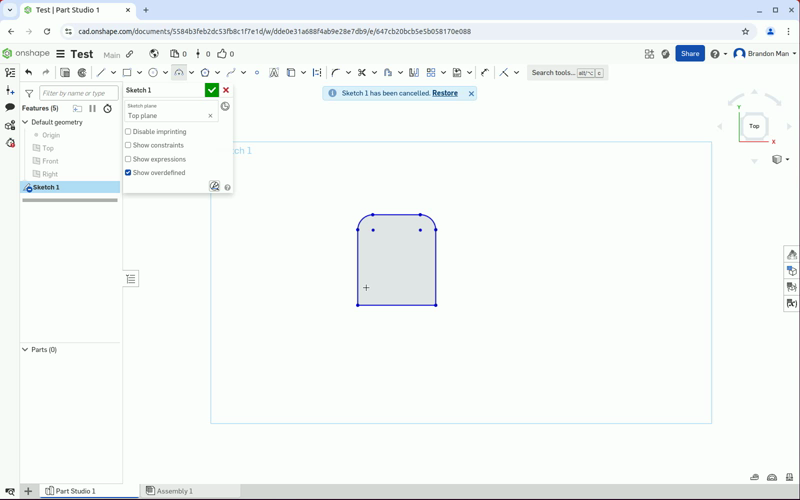
click(366, 287)
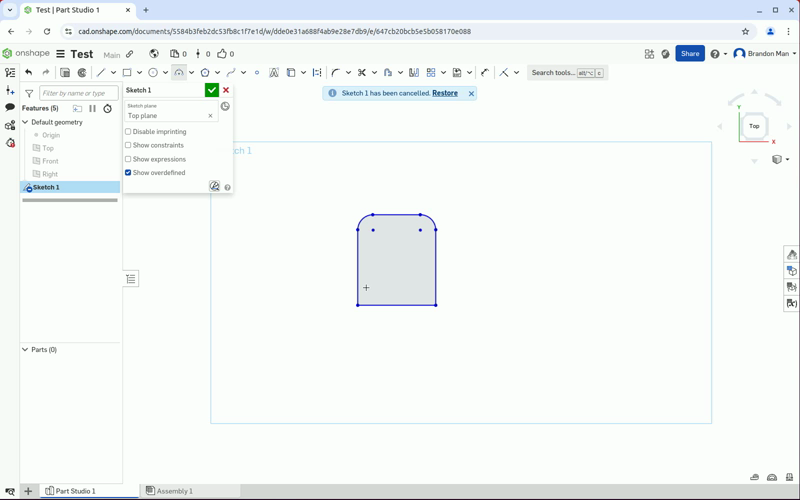
key_up(shift)
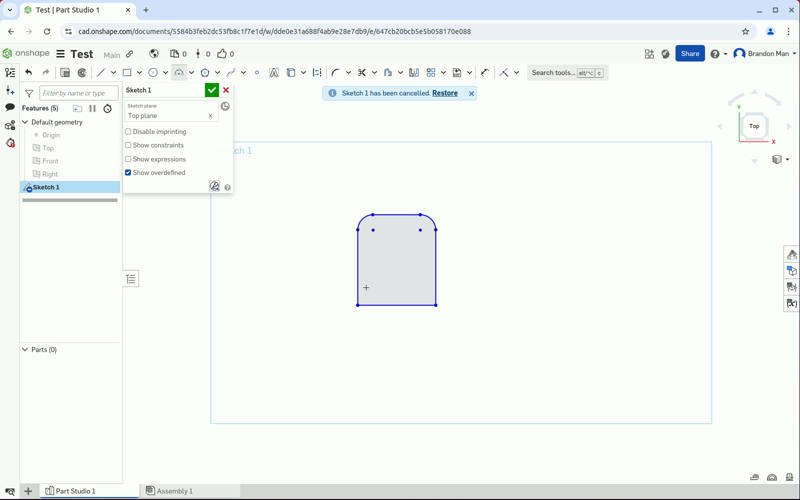
key_down(shift)
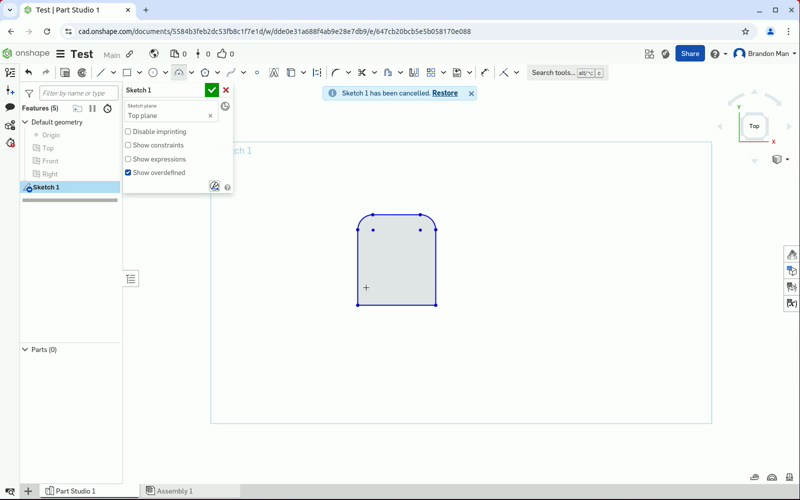
mouse_move(375, 296)
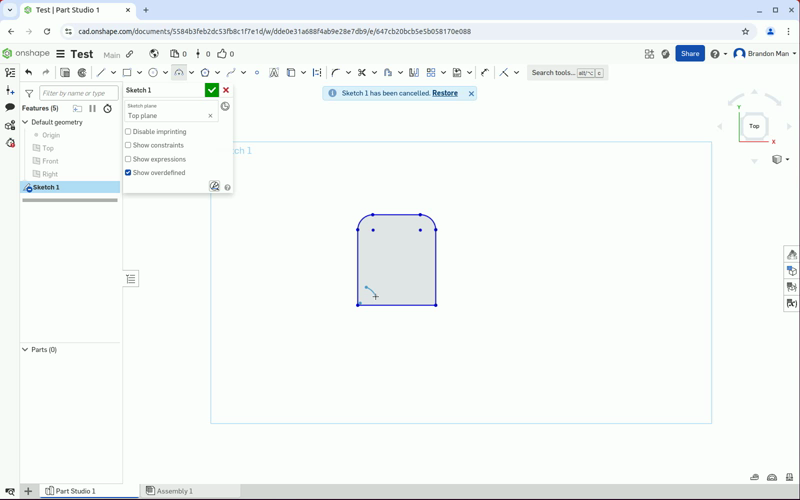
click(375, 296)
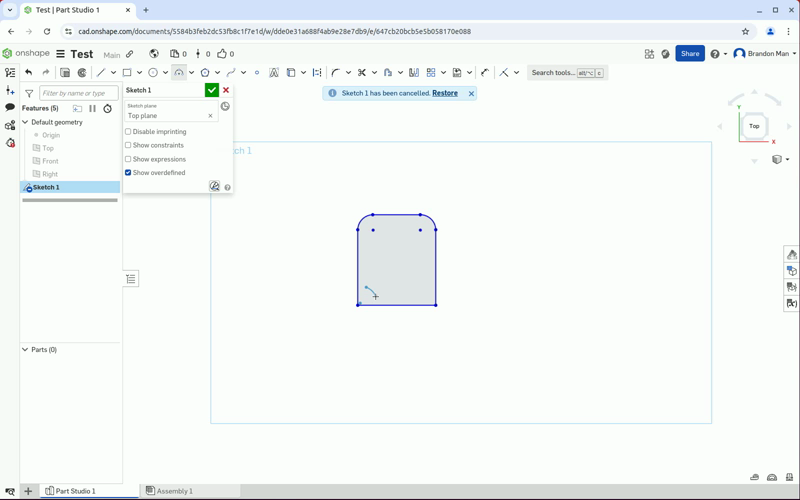
mouse_move(368, 293)
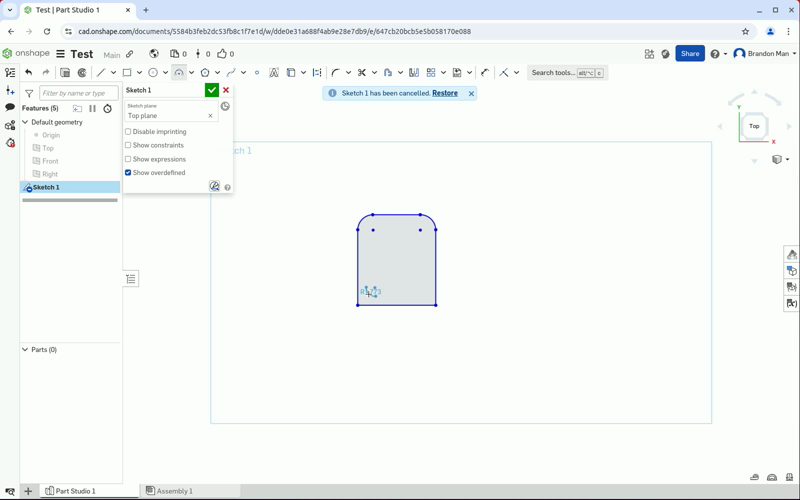
click(368, 293)
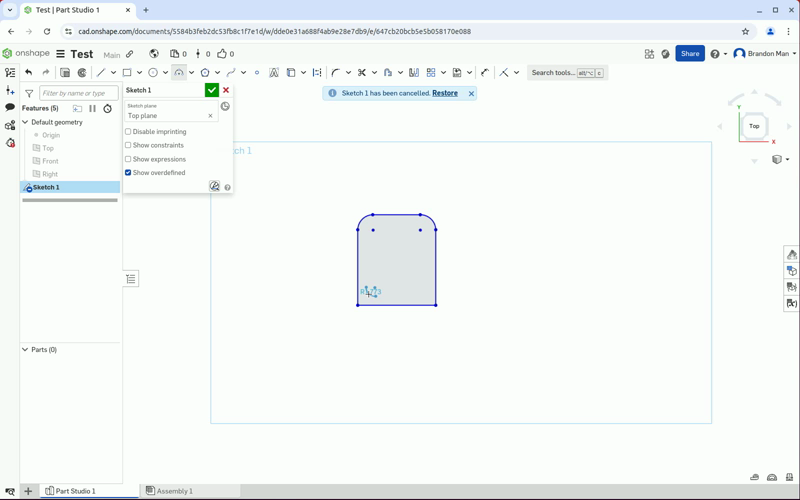
key_up(shift)
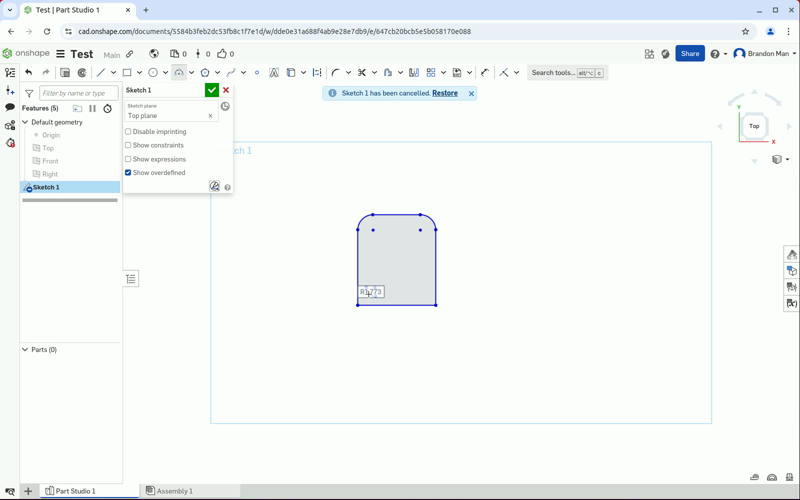
key(esc)
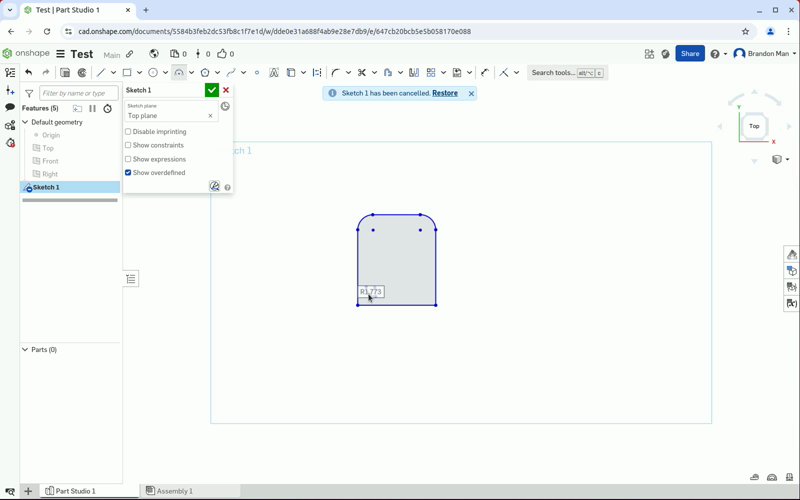
key(l)
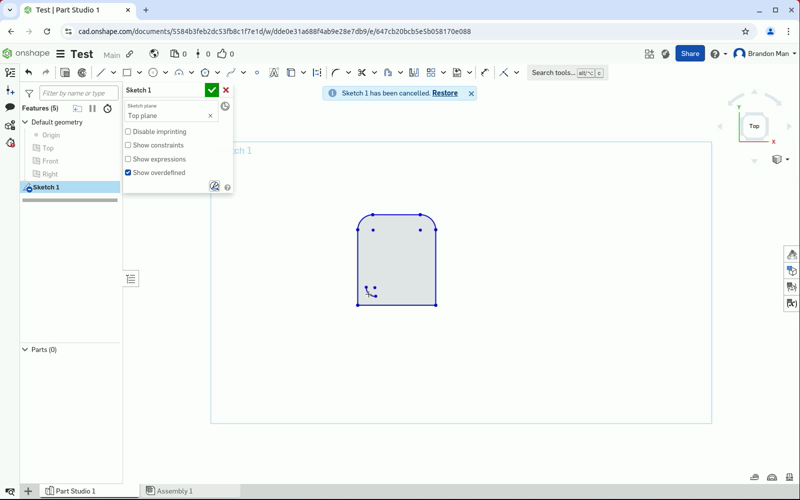
mouse_move(375, 296)
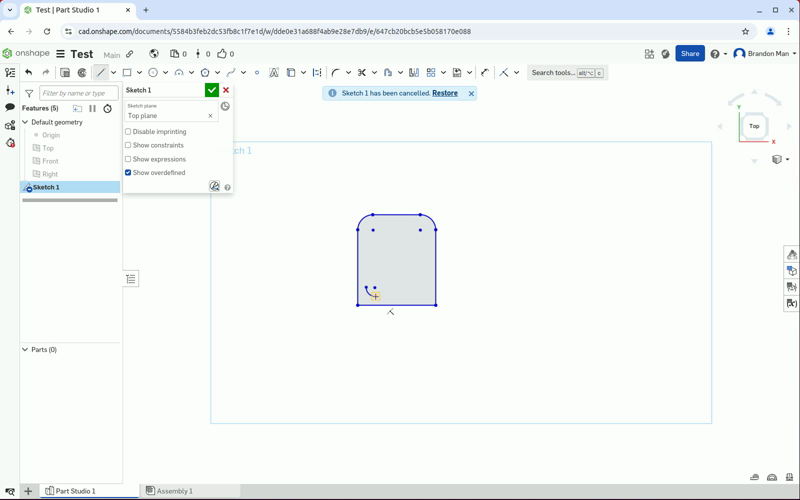
click(375, 296)
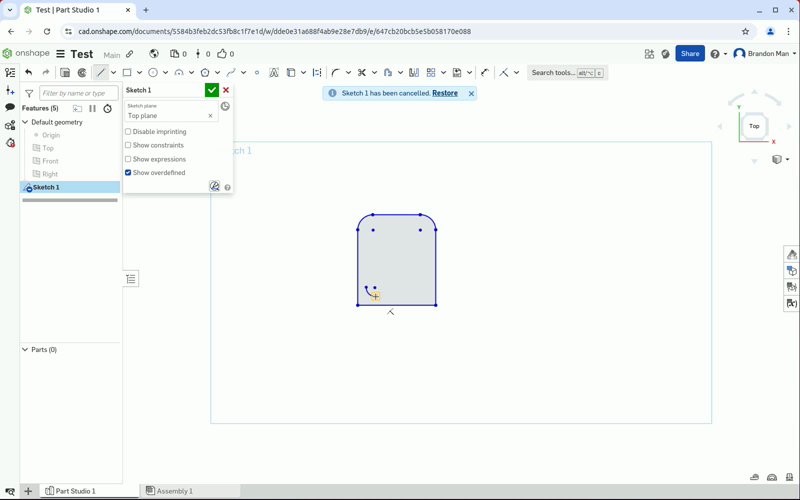
key_down(shift)
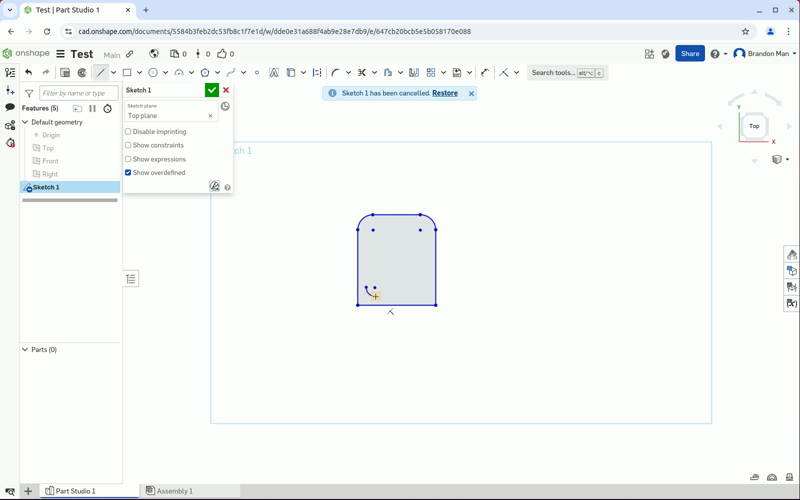
mouse_move(405, 296)
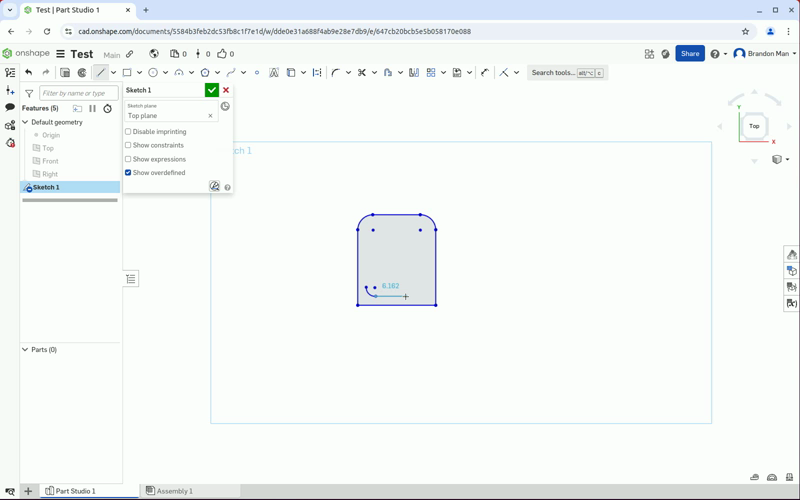
mouse_move(426, 296)
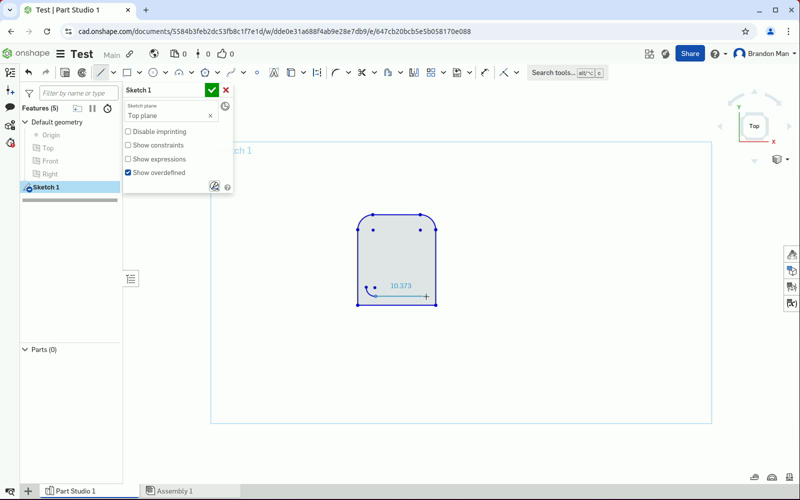
click(426, 296)
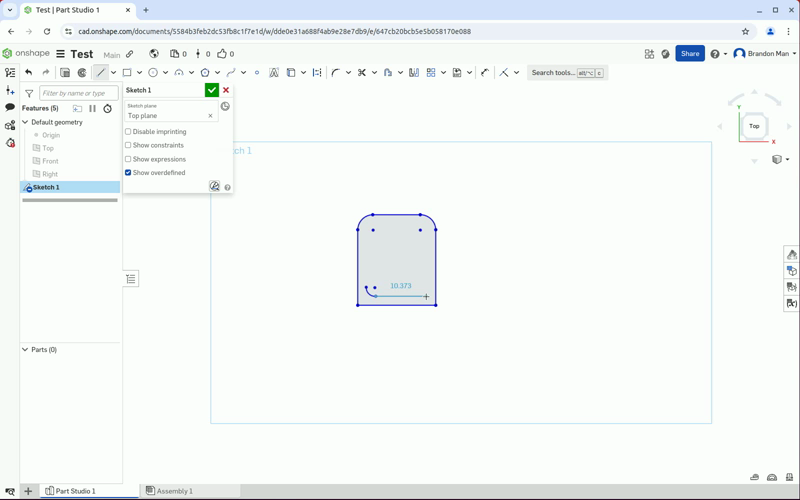
key_up(shift)
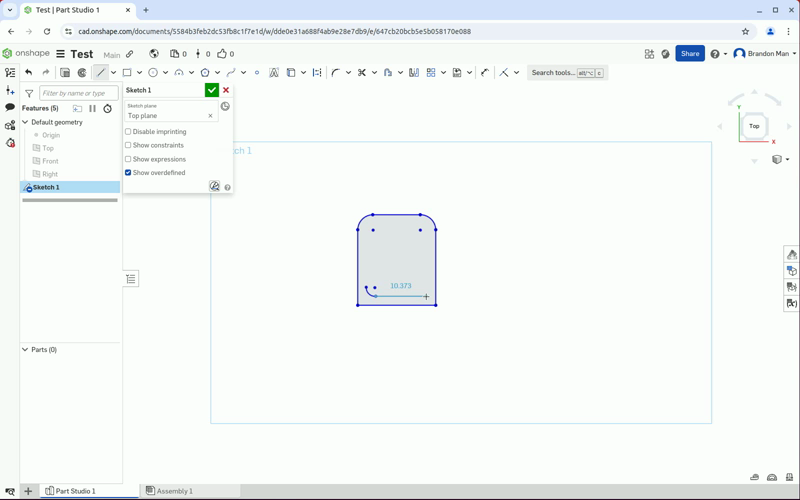
key_down(shift)
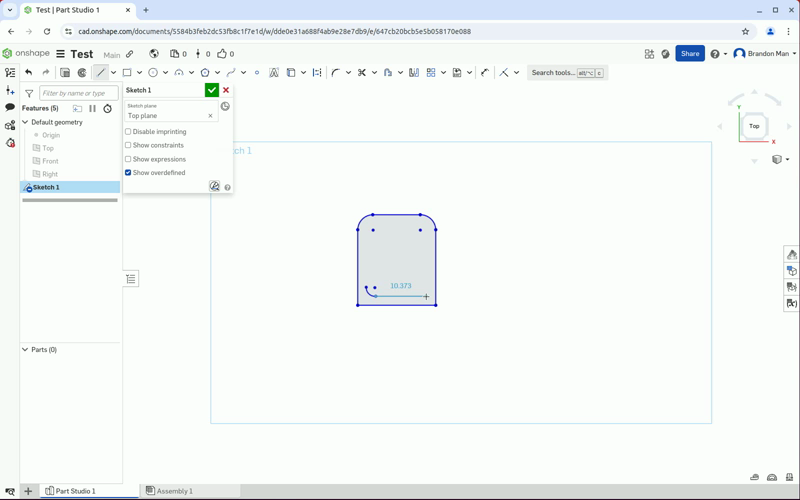
mouse_move(426, 223)
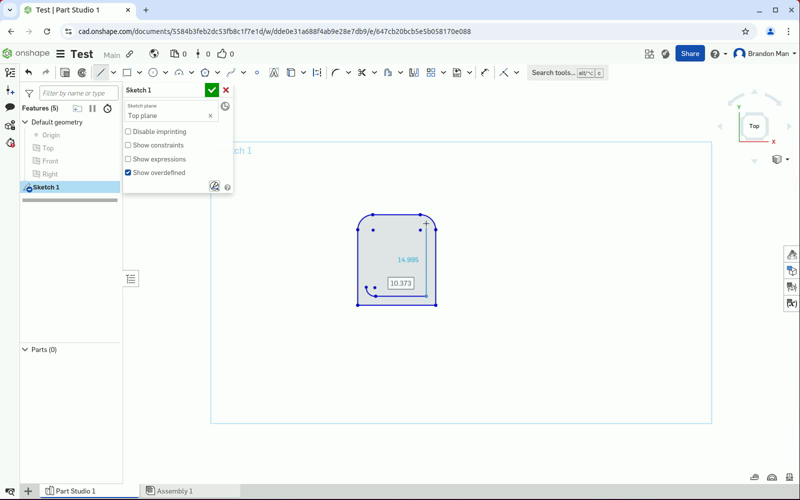
click(426, 223)
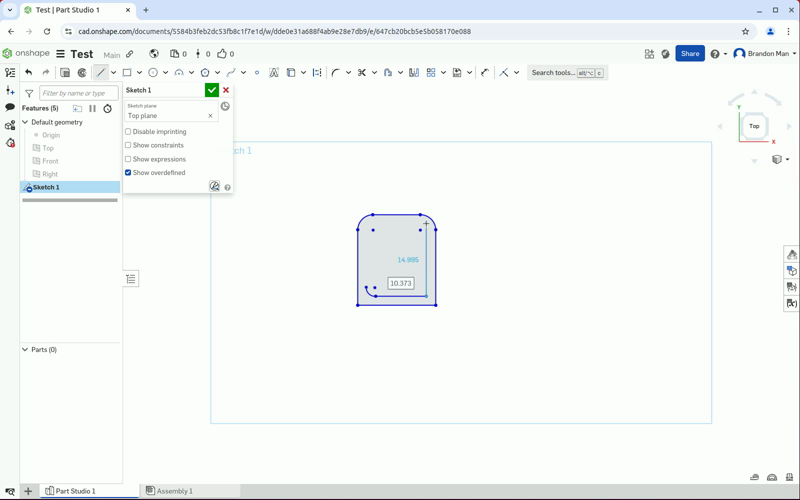
key_up(shift)
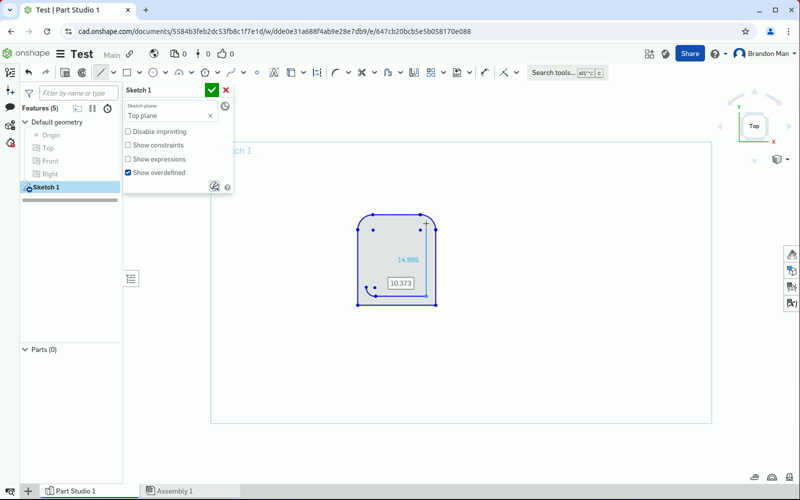
key_down(shift)
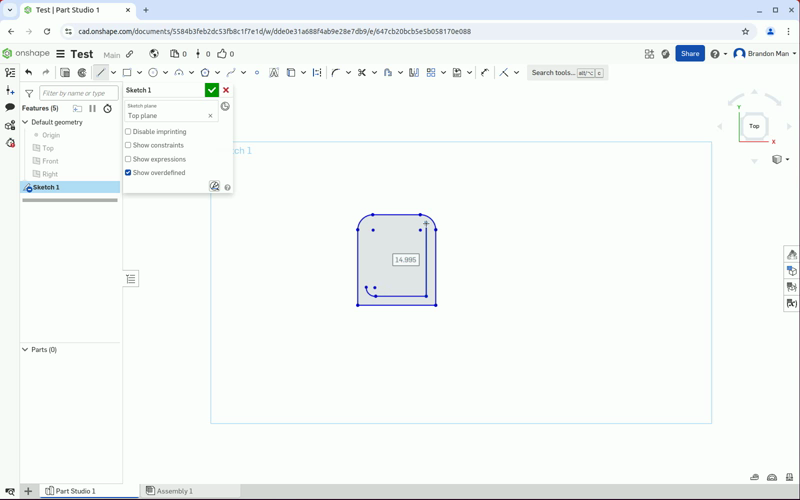
mouse_move(456, 223)
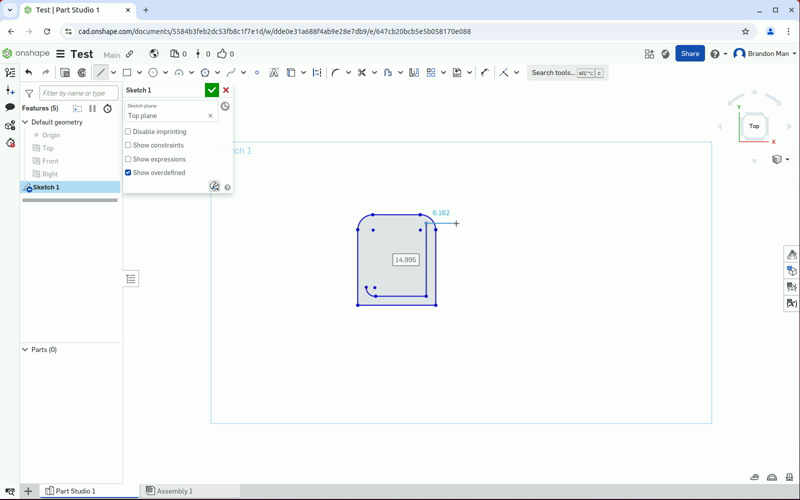
mouse_move(372, 223)
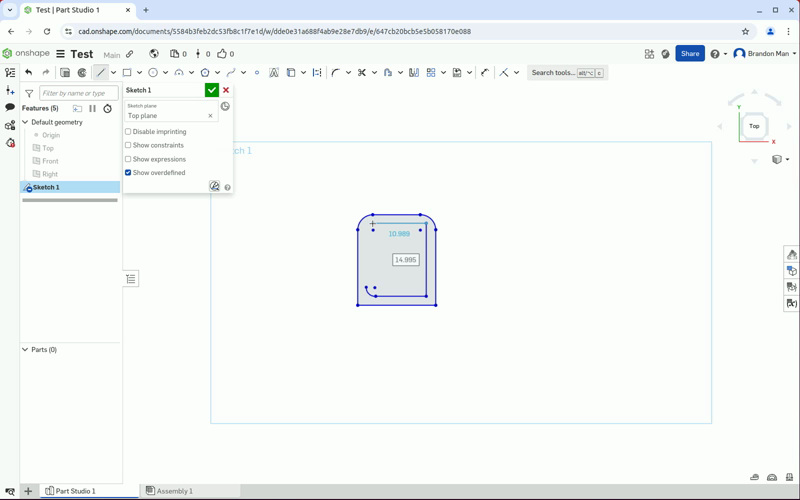
click(372, 223)
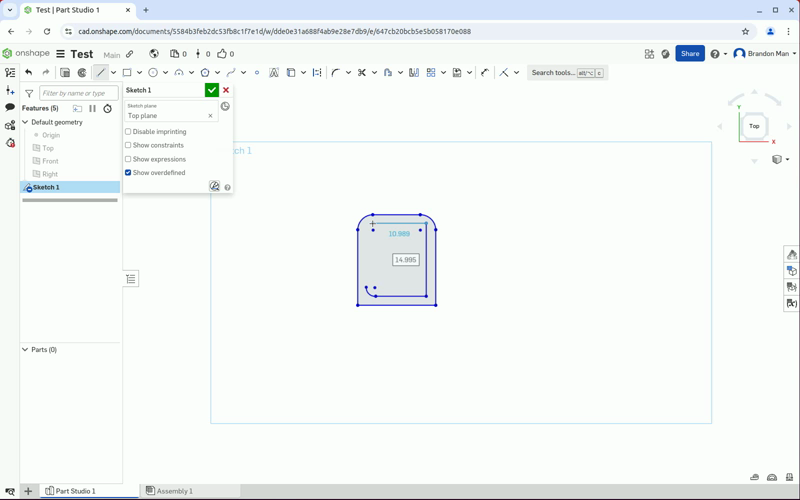
key_up(shift)
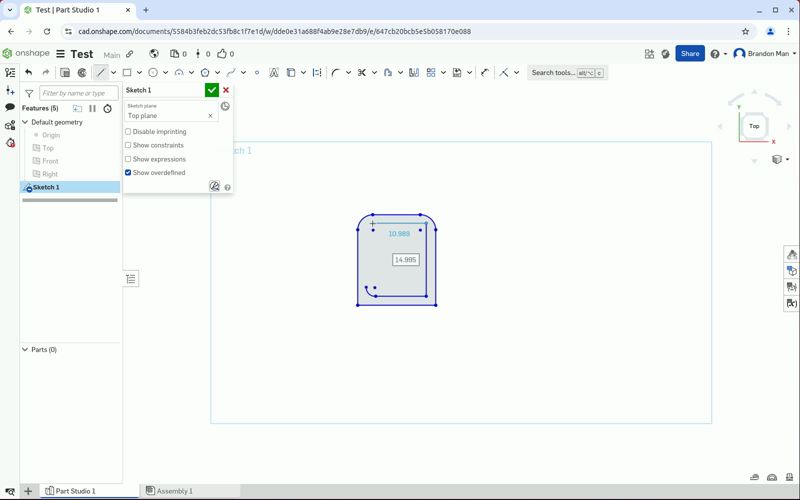
key(esc)
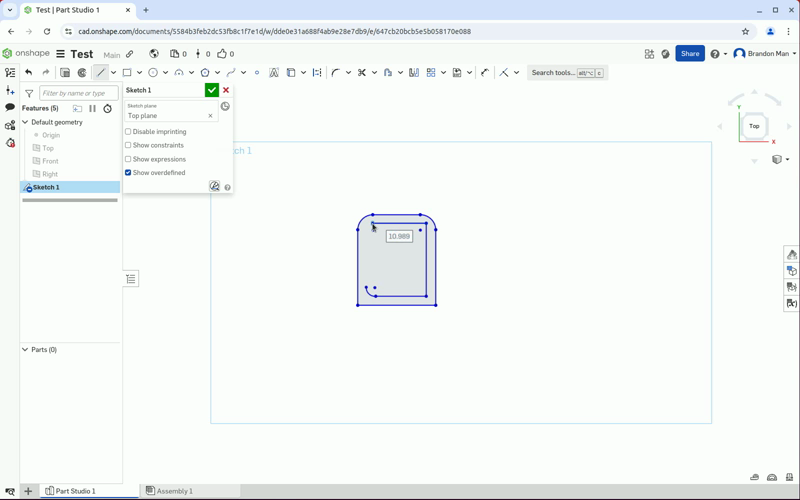
key(a)
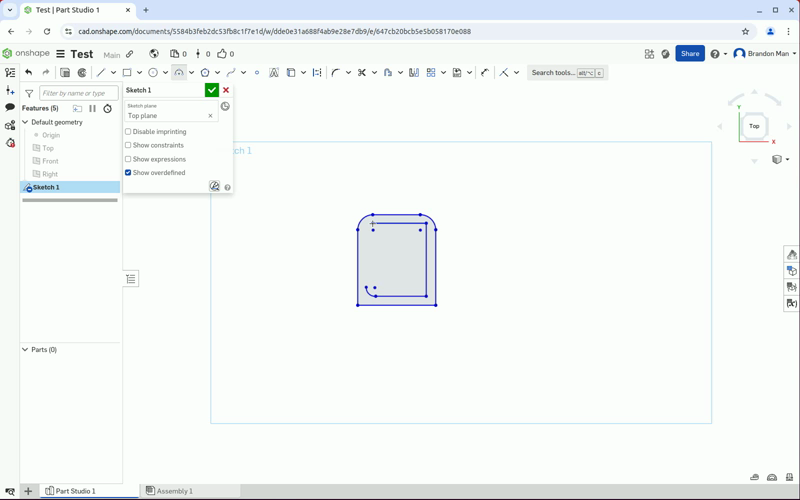
mouse_move(372, 223)
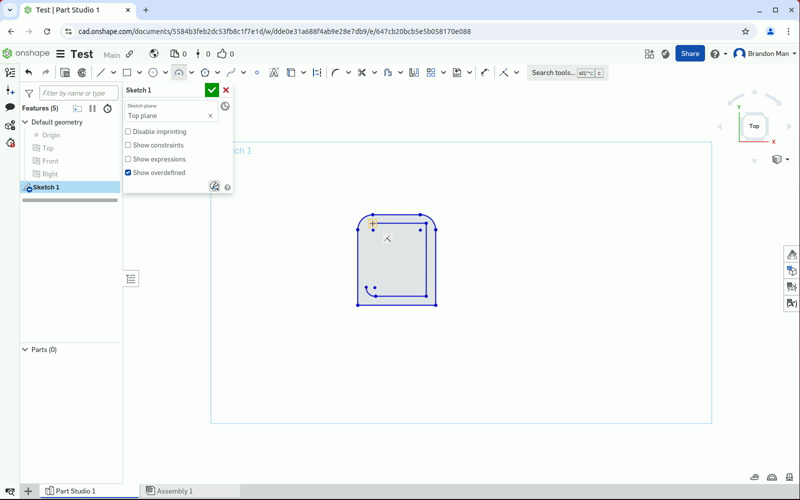
click(372, 223)
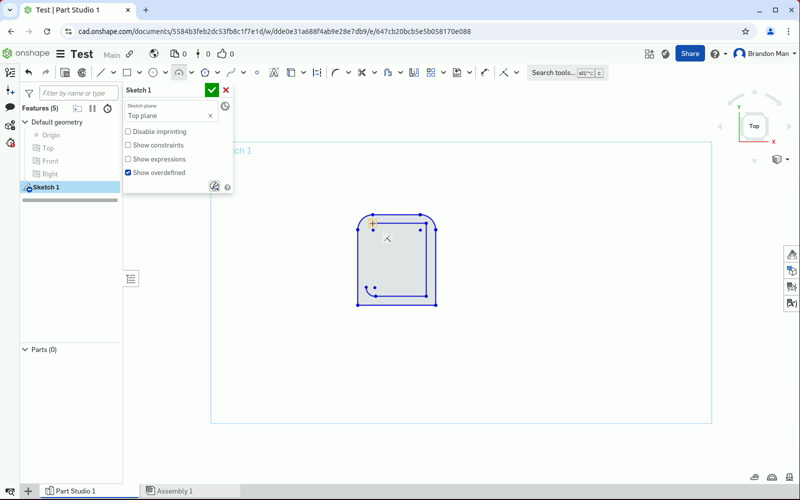
key_down(shift)
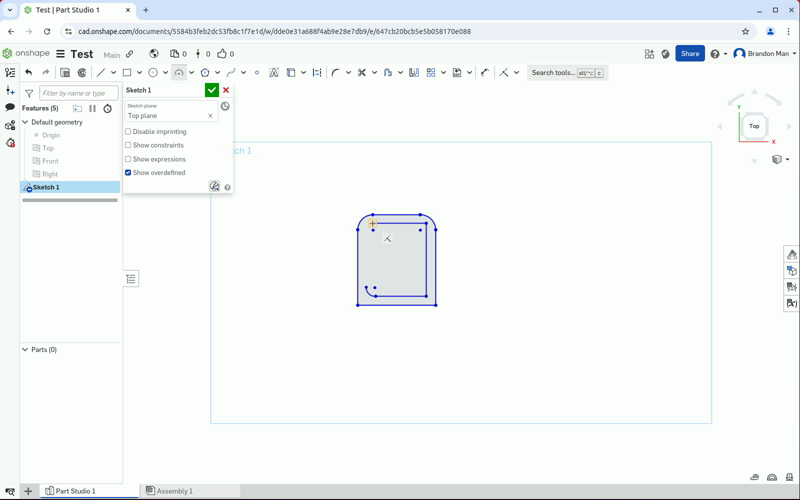
mouse_move(366, 229)
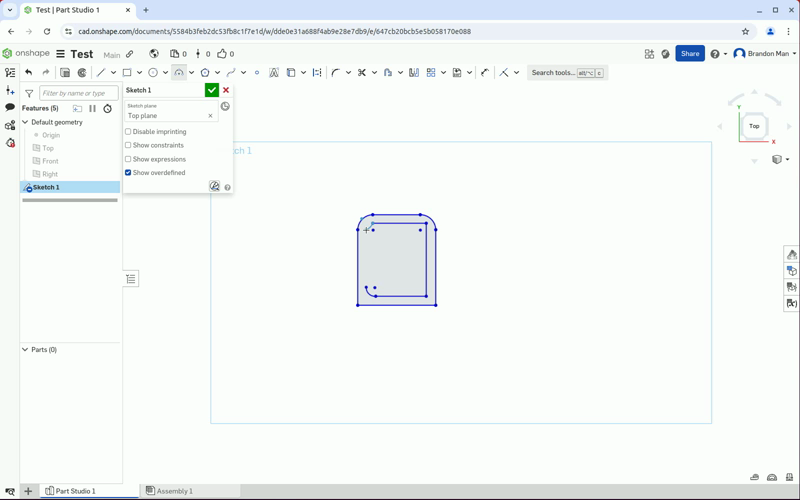
click(366, 229)
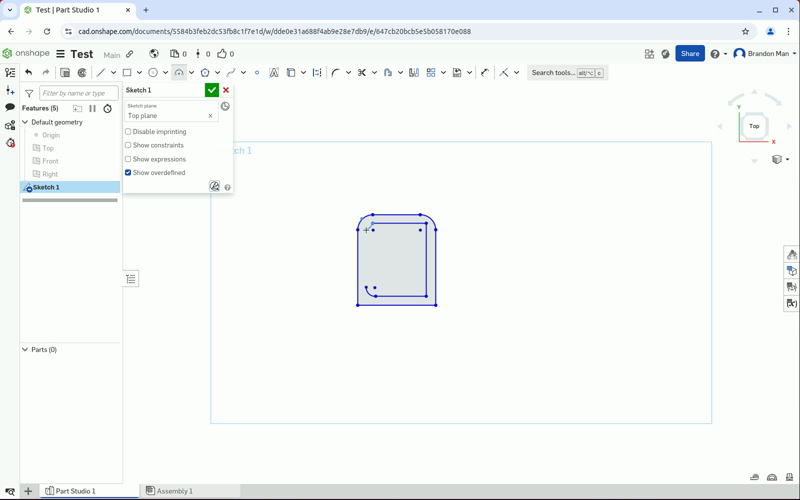
mouse_move(368, 225)
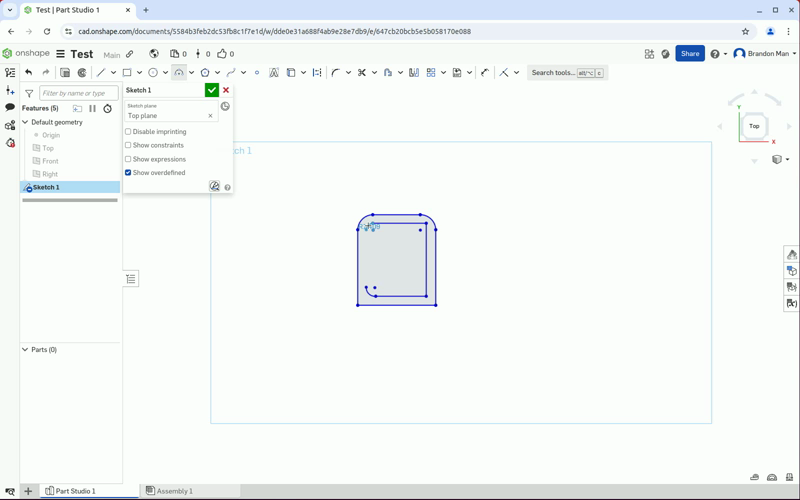
click(368, 225)
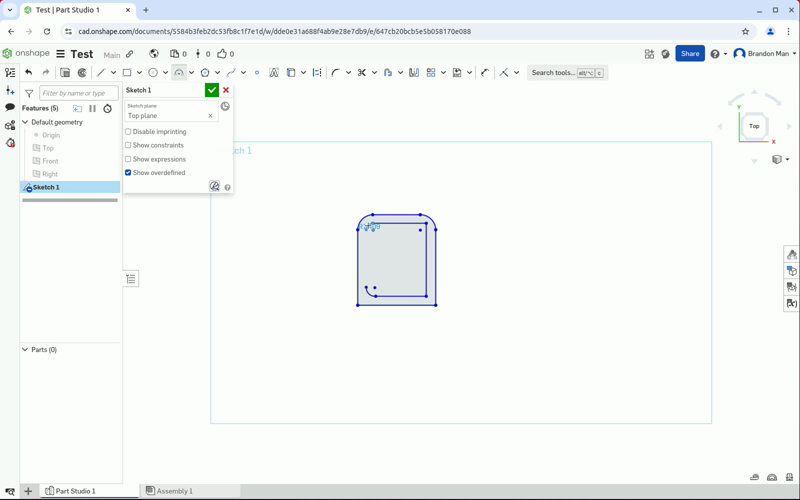
key_up(shift)
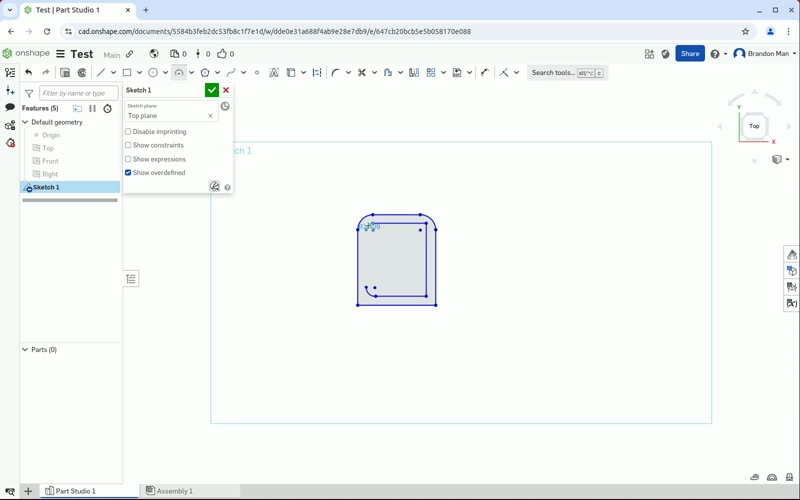
key(esc)
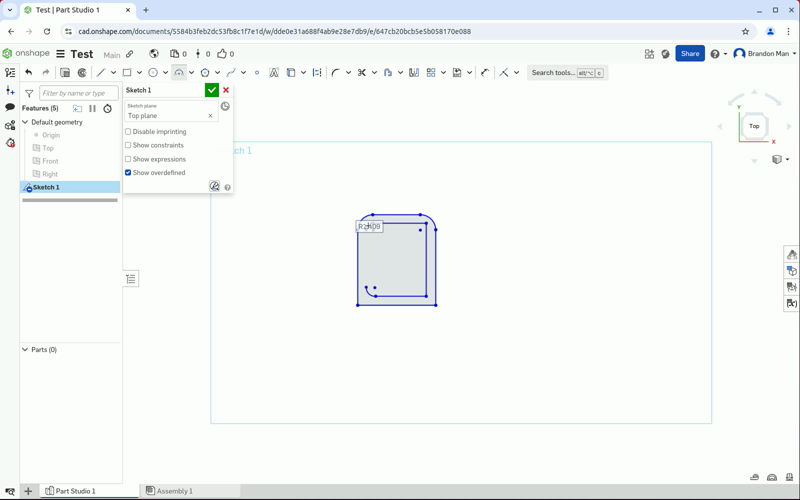
key(l)
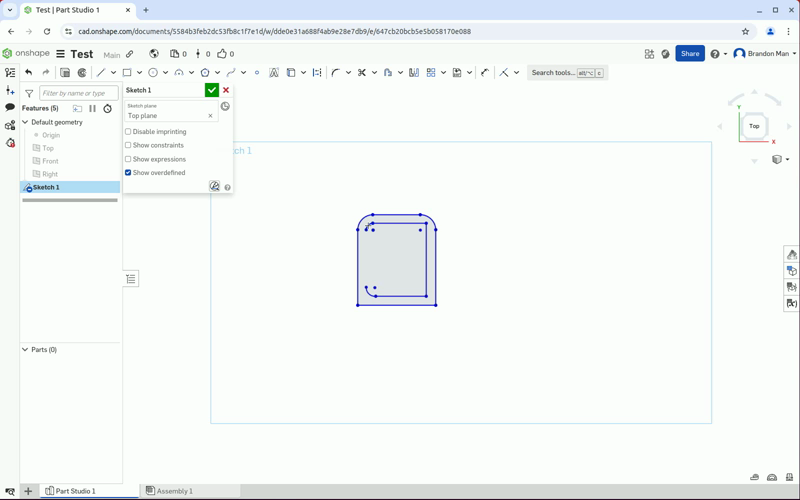
mouse_move(366, 229)
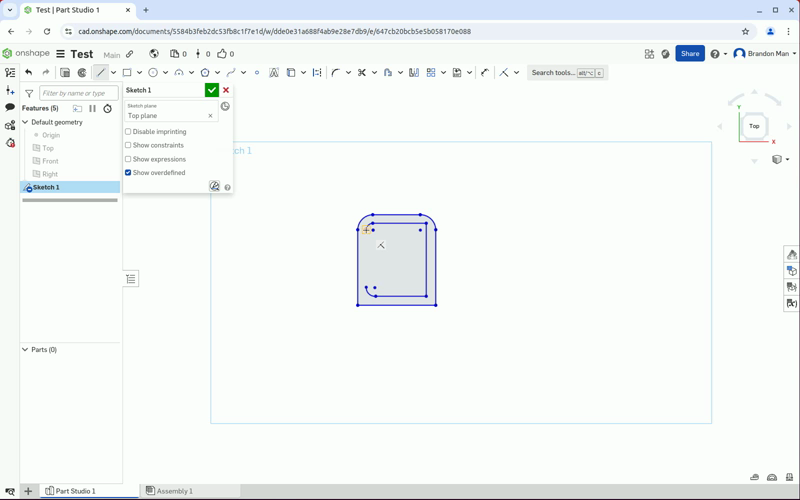
click(366, 229)
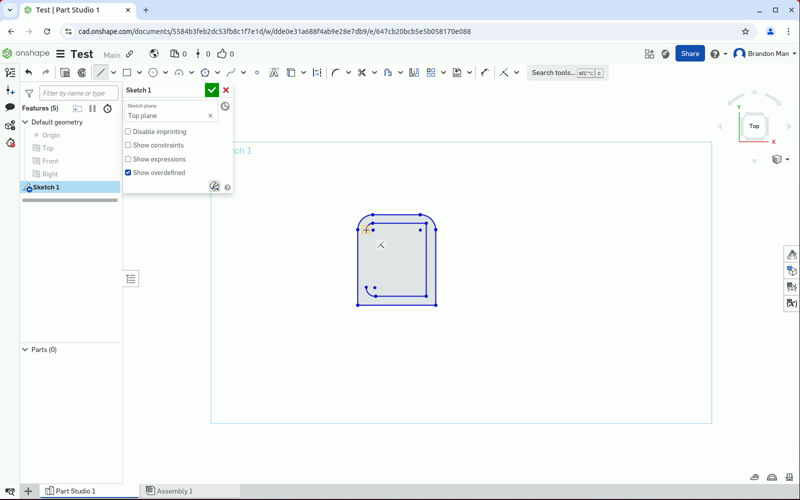
mouse_move(396, 229)
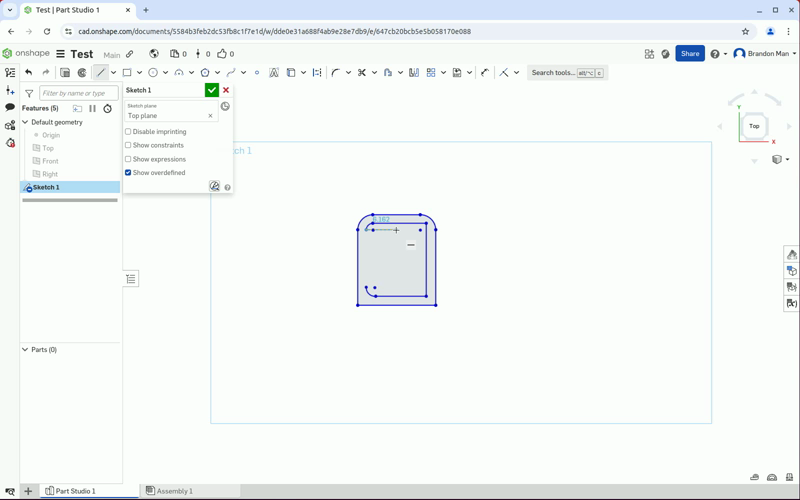
key_down(shift)
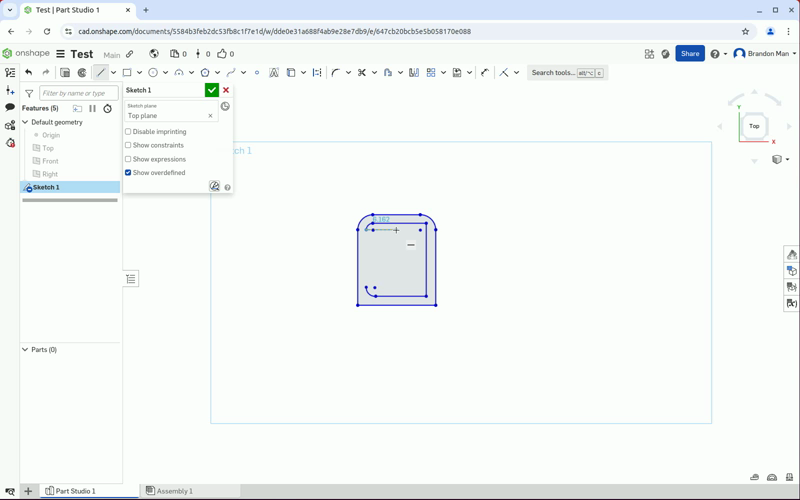
mouse_move(366, 287)
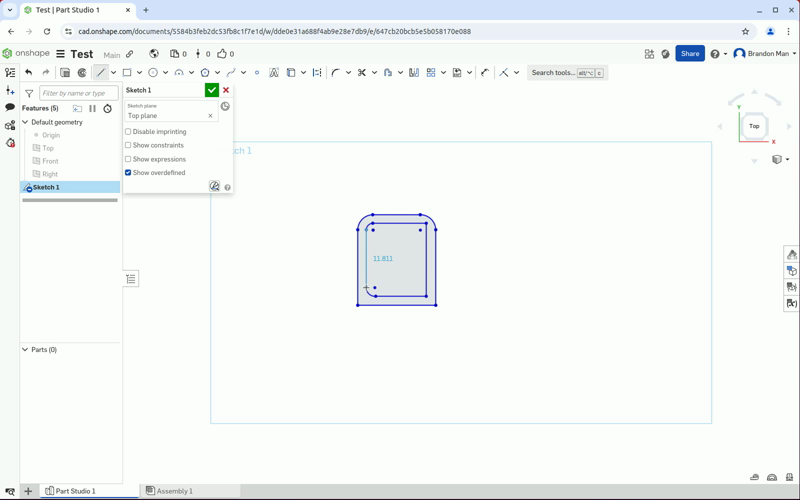
key_up(shift)
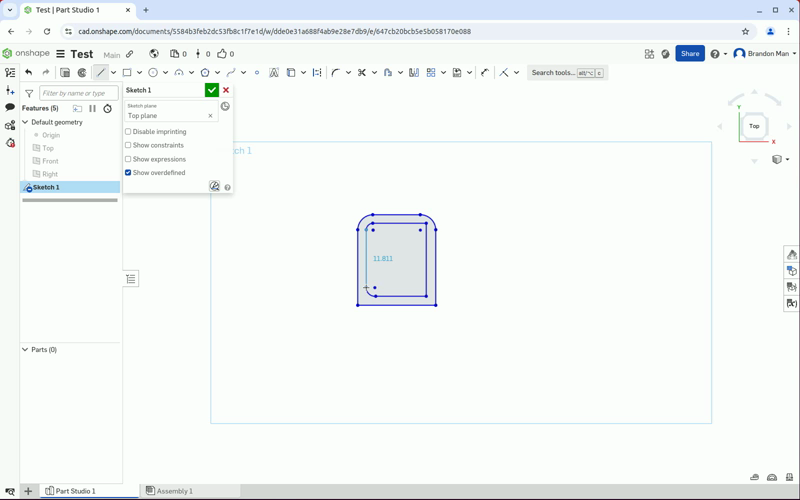
click(366, 287)
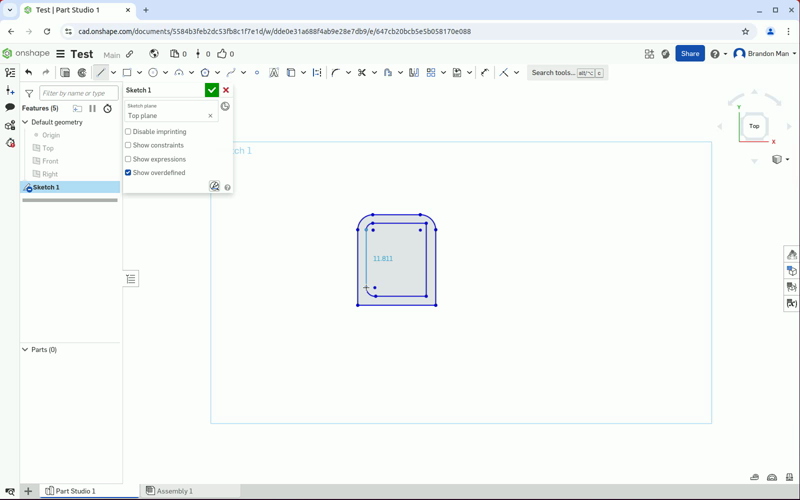
key(esc)
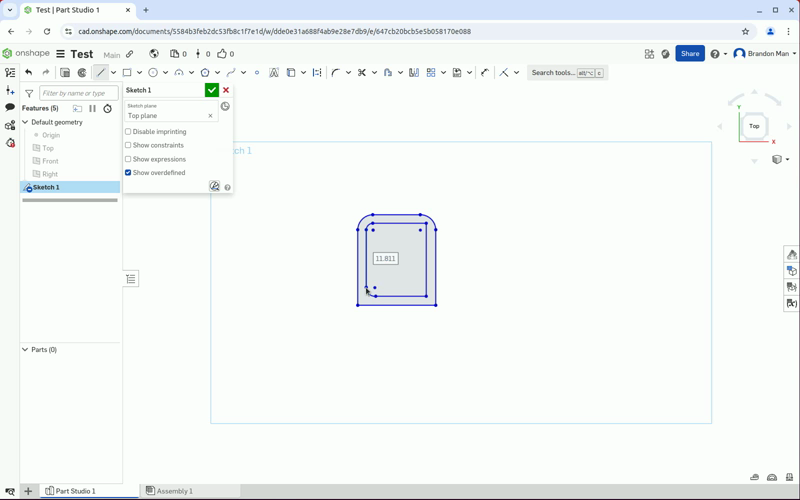
mouse_move(377, 216)
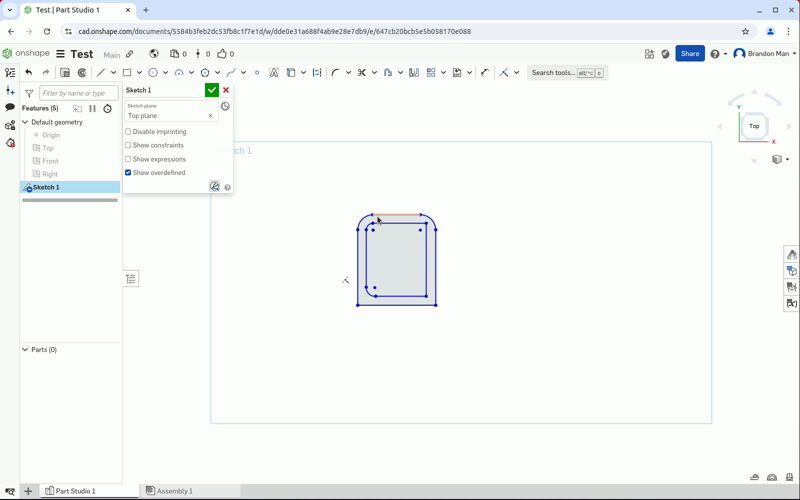
click(377, 216)
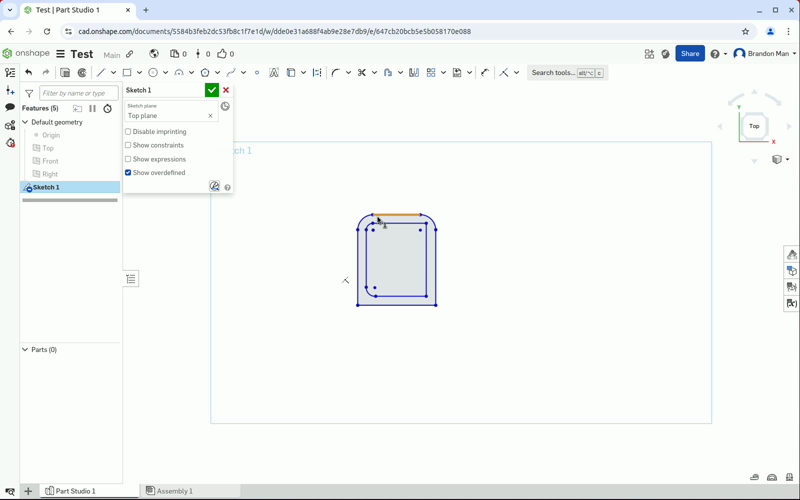
mouse_move(73, 352)
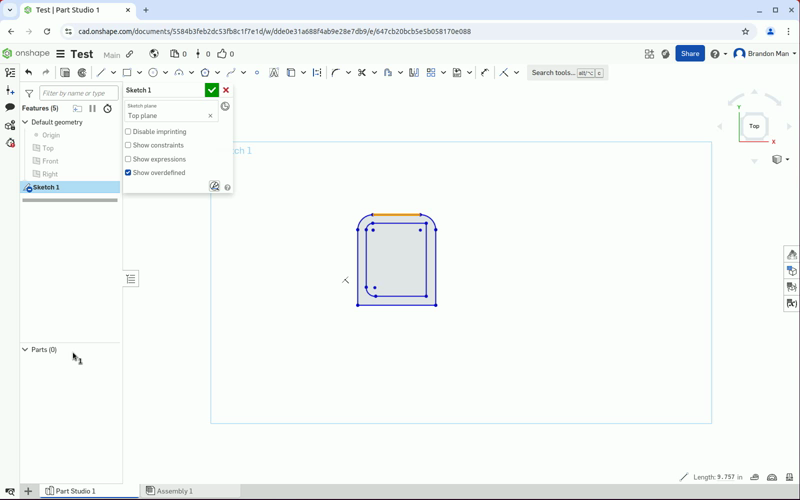
key(shift+y)
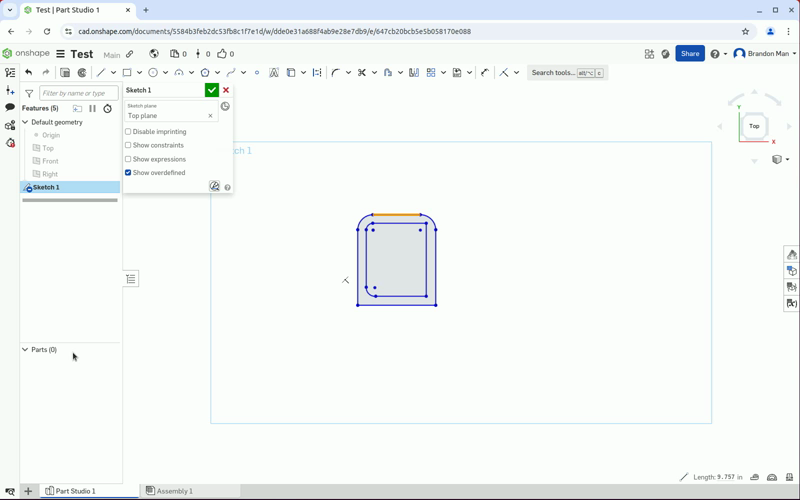
key(shift+e)
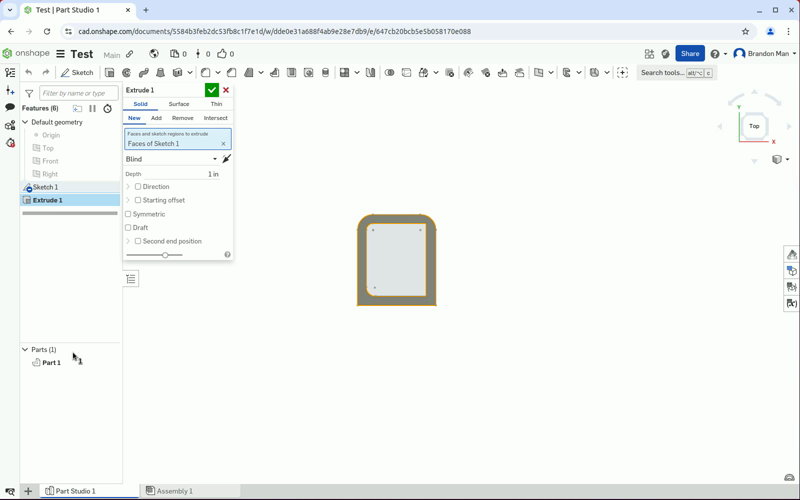
mouse_move(143, 106)
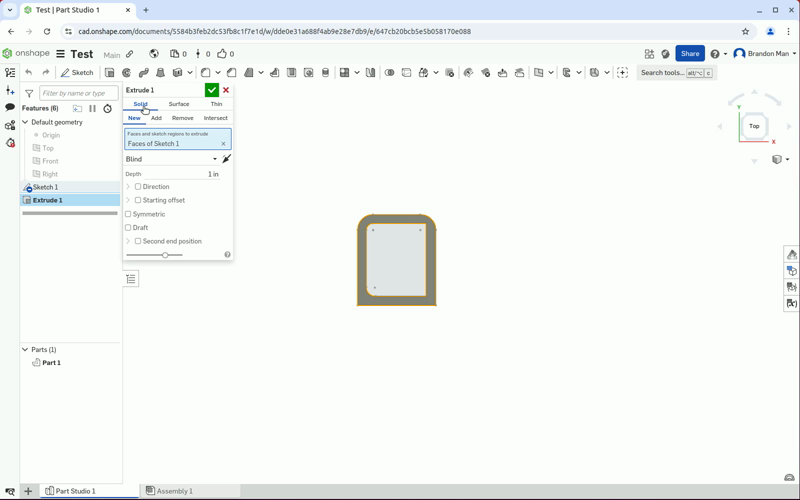
click(143, 106)
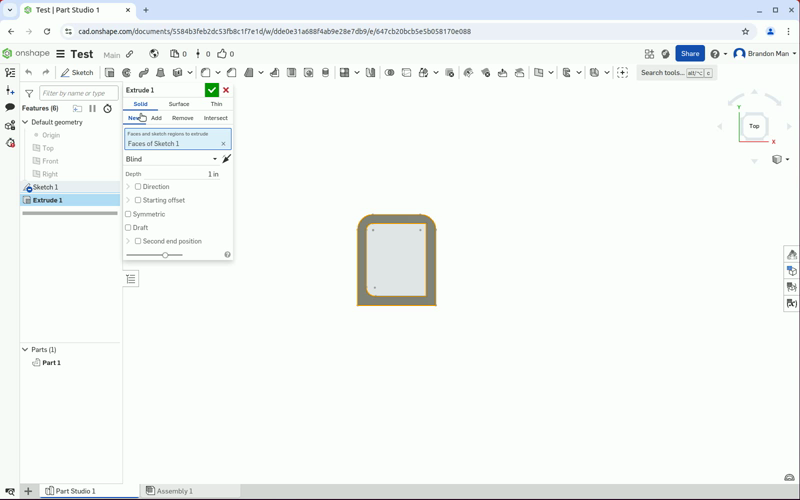
mouse_move(137, 120)
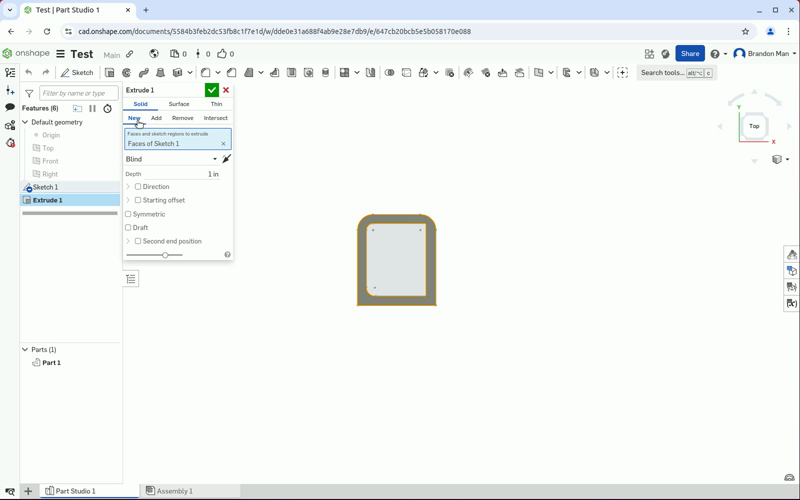
click(137, 120)
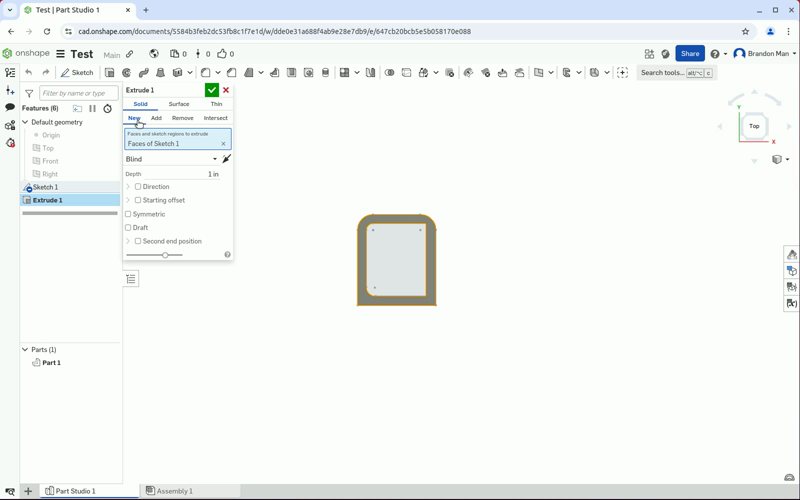
key(tab, 4)
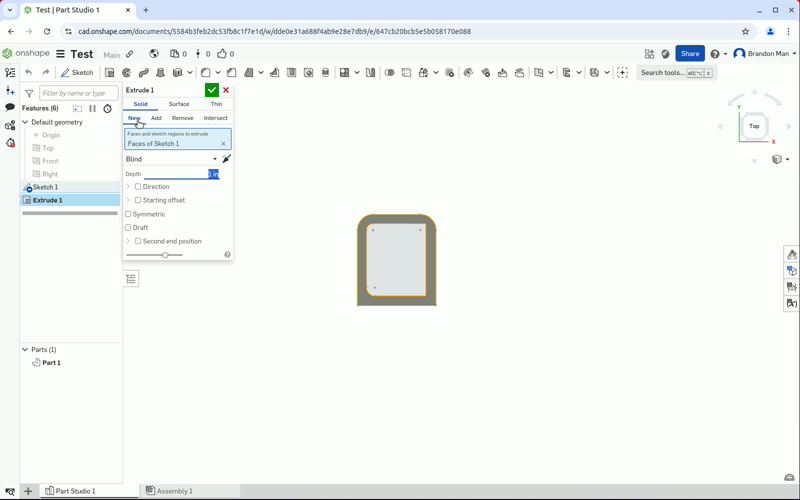
text(0.481)
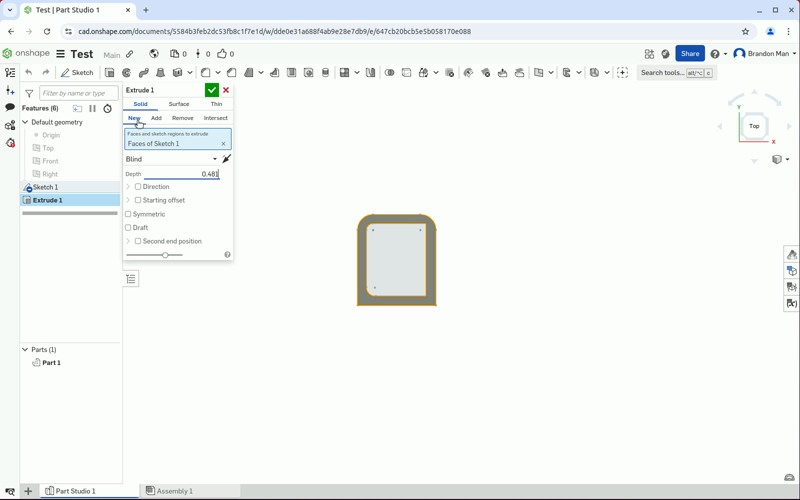
key(enter)
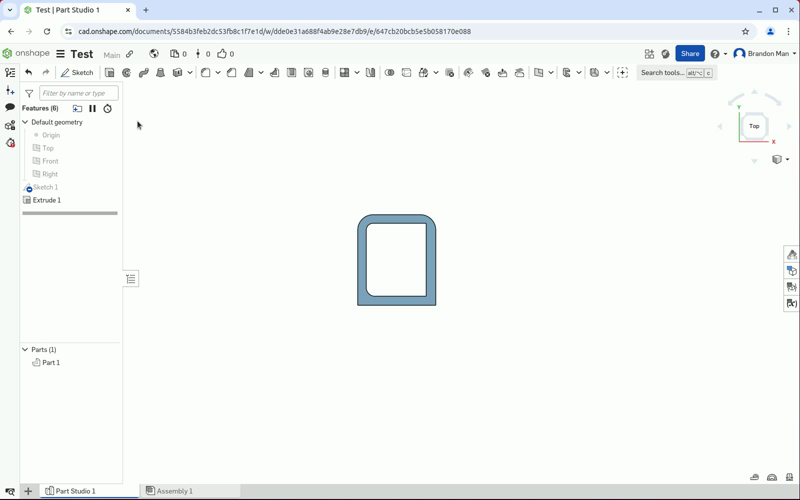
key(shift+h)
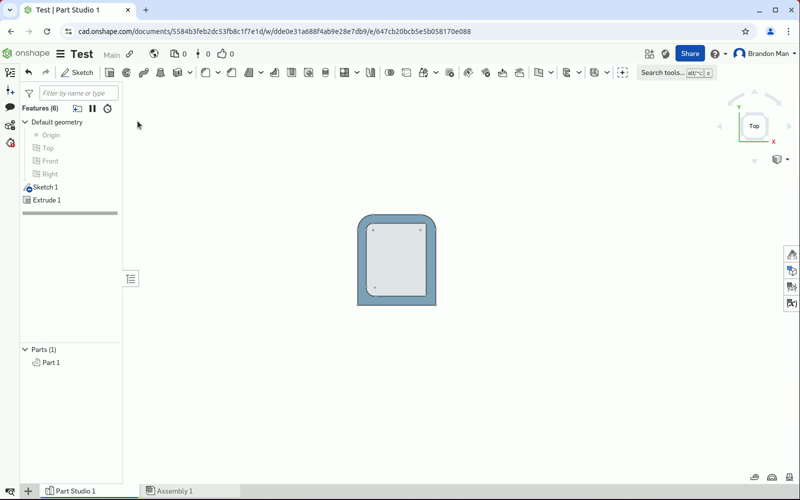
key(shift+h)
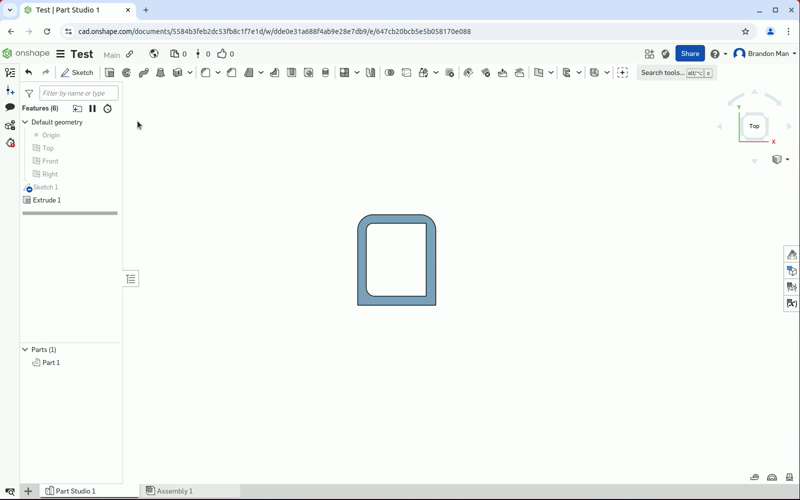
mouse_move(73, 189)
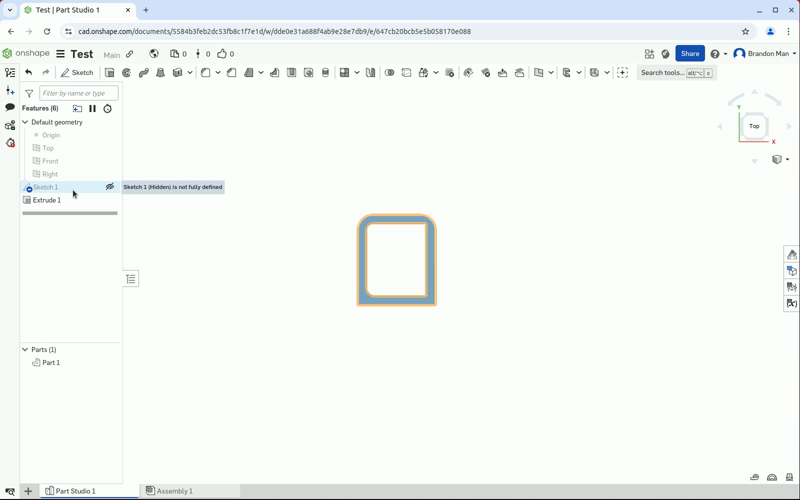
click(73, 189)
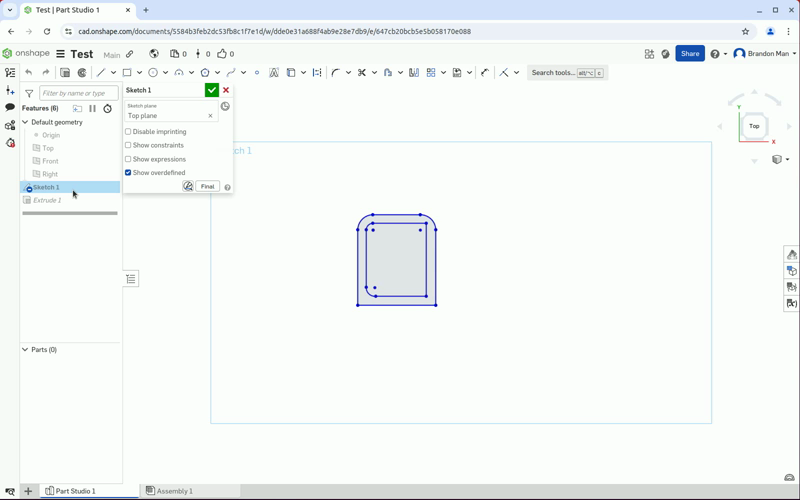
mouse_move(229, 92)
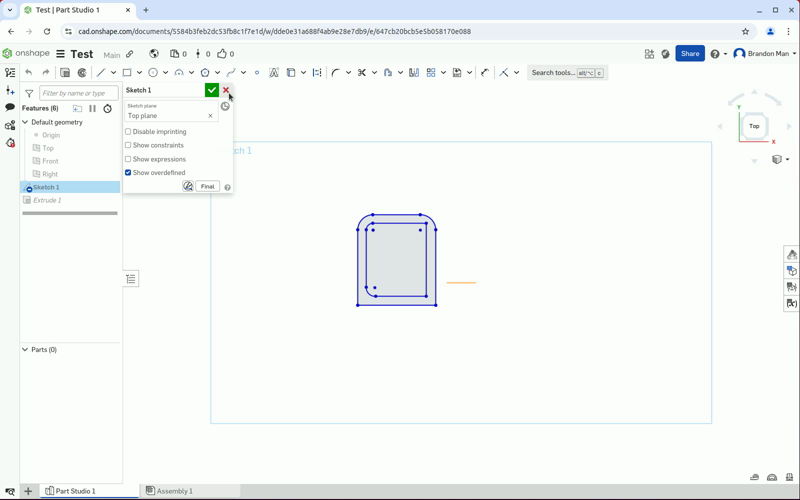
click(229, 92)
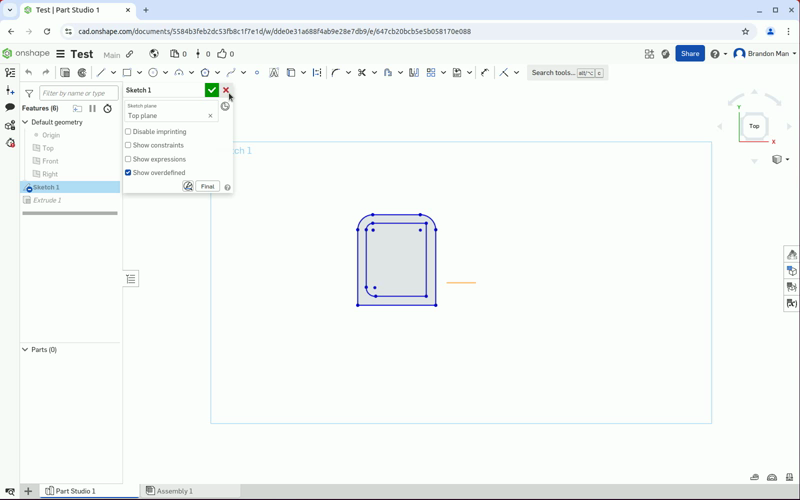
key(shift+s)
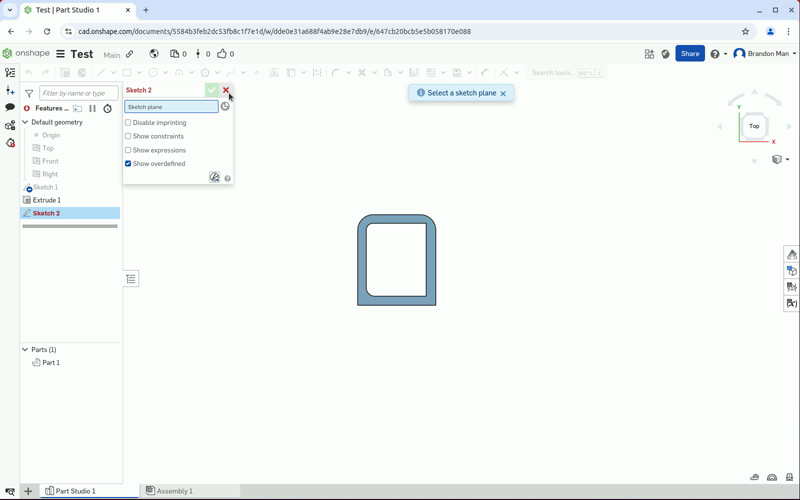
mouse_move(73, 150)
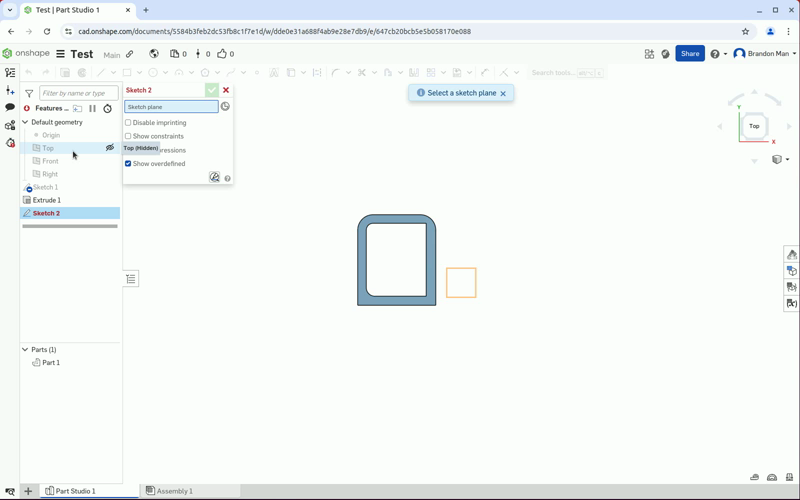
click(73, 150)
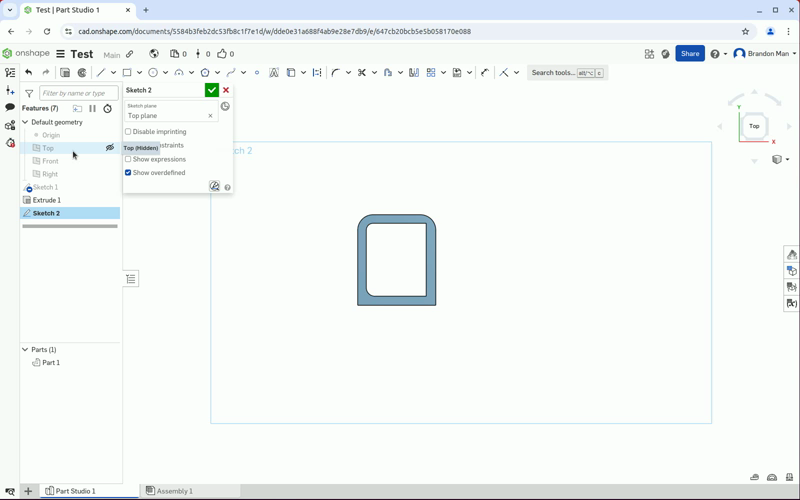
mouse_move(73, 352)
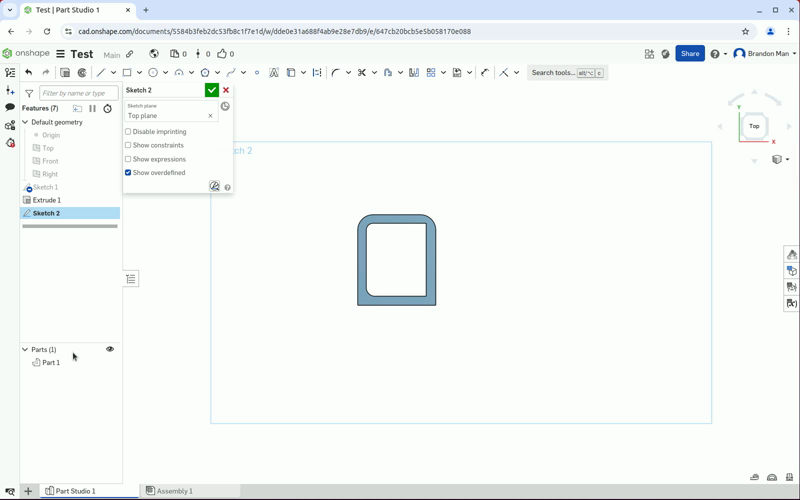
key(y)
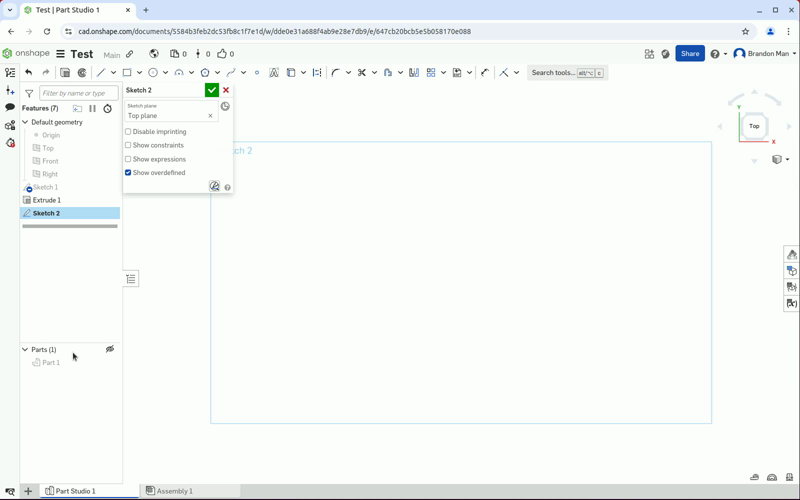
key(l)
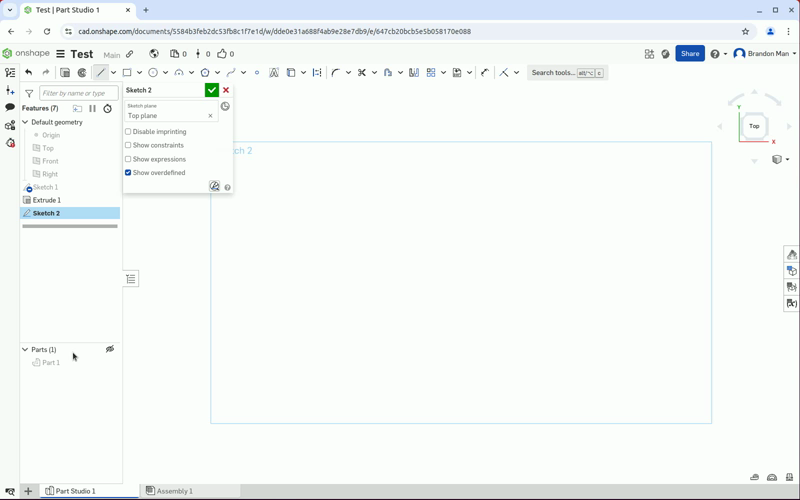
key_down(shift)
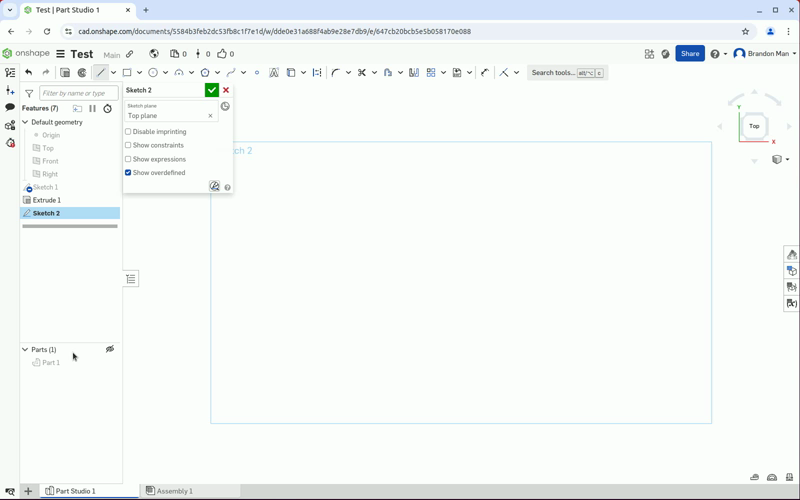
mouse_move(348, 314)
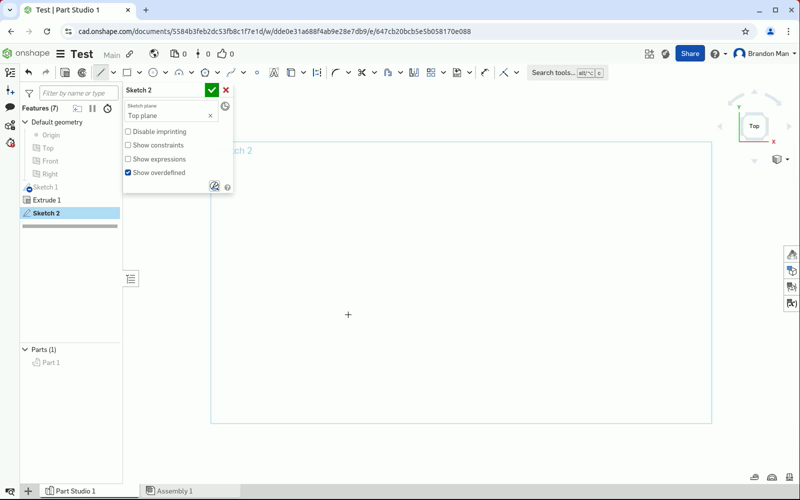
click(348, 314)
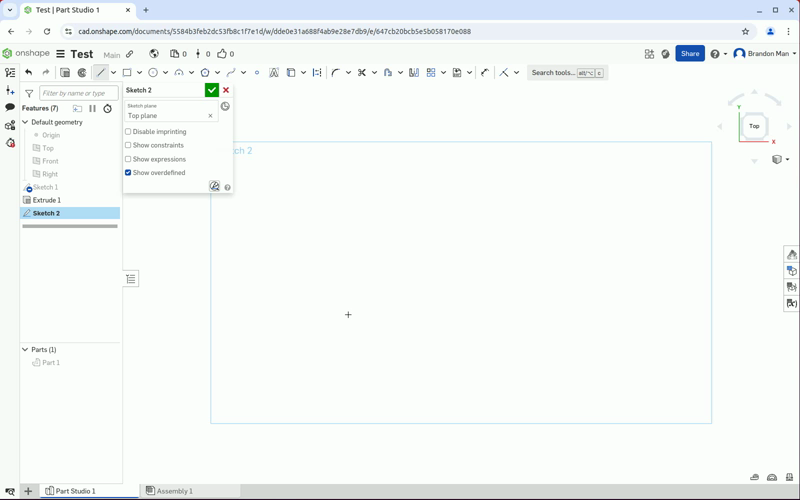
key_up(shift)
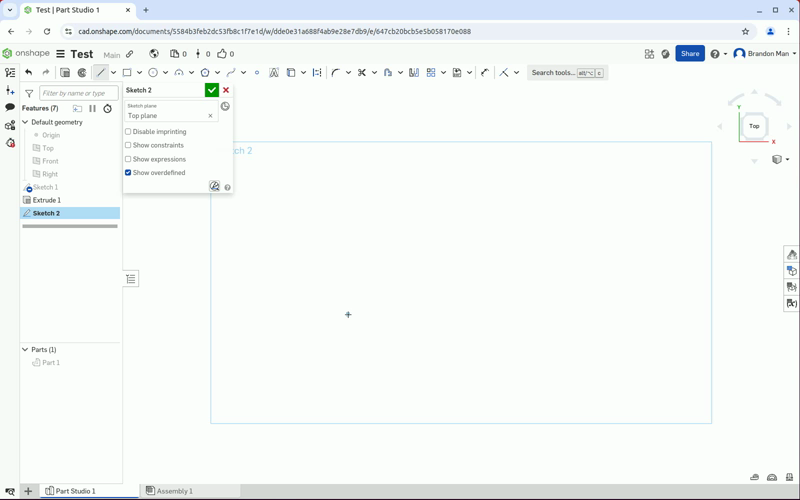
key_down(shift)
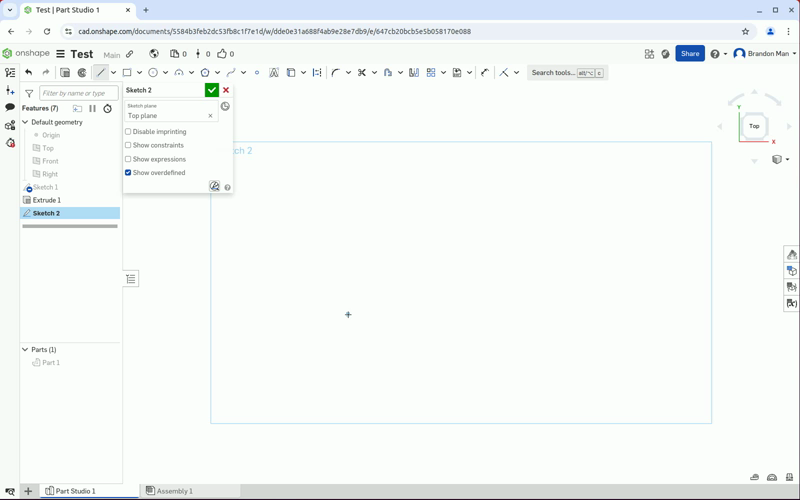
mouse_move(444, 314)
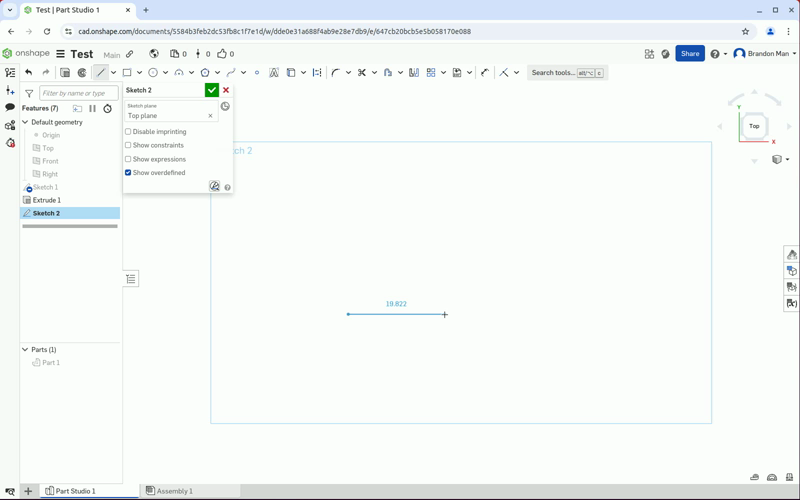
click(444, 314)
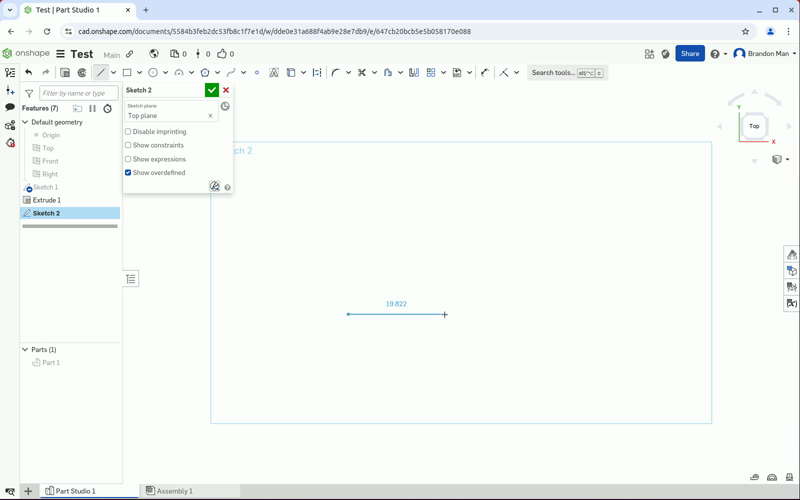
key_up(shift)
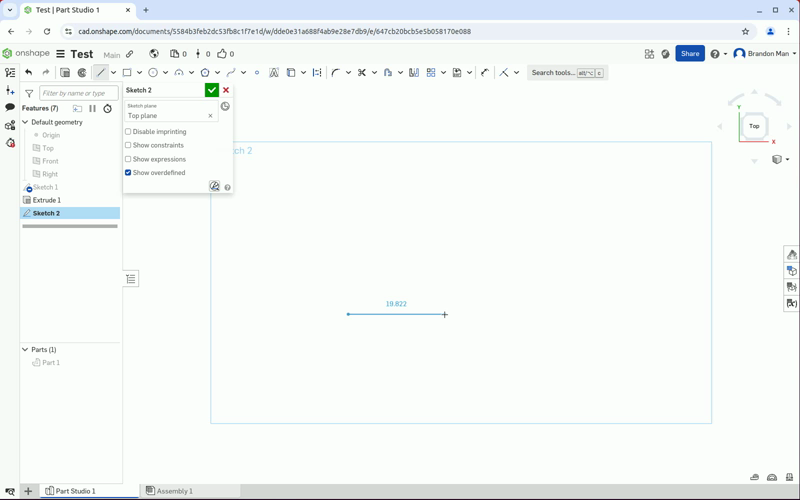
key_down(shift)
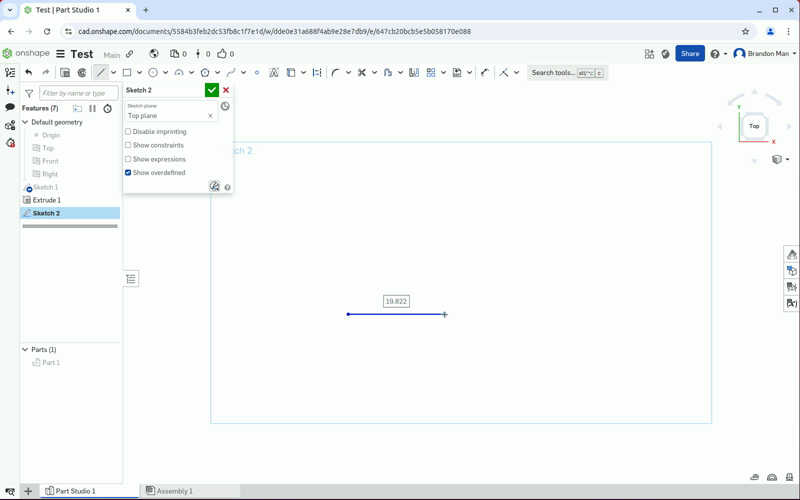
mouse_move(444, 229)
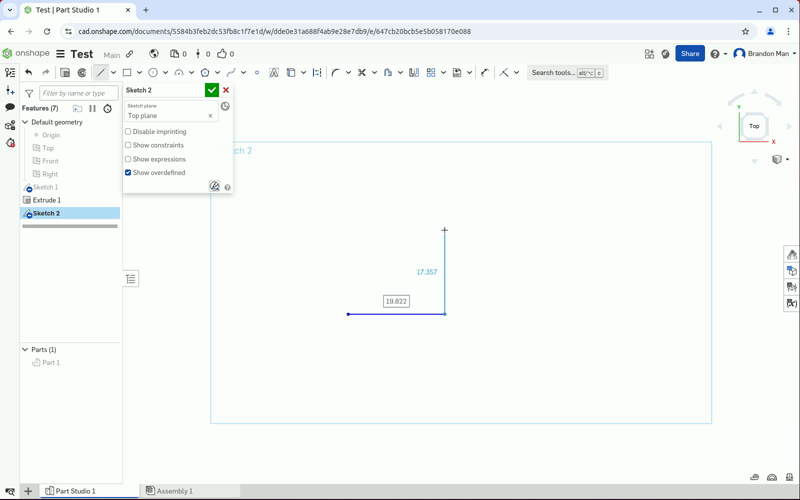
click(444, 229)
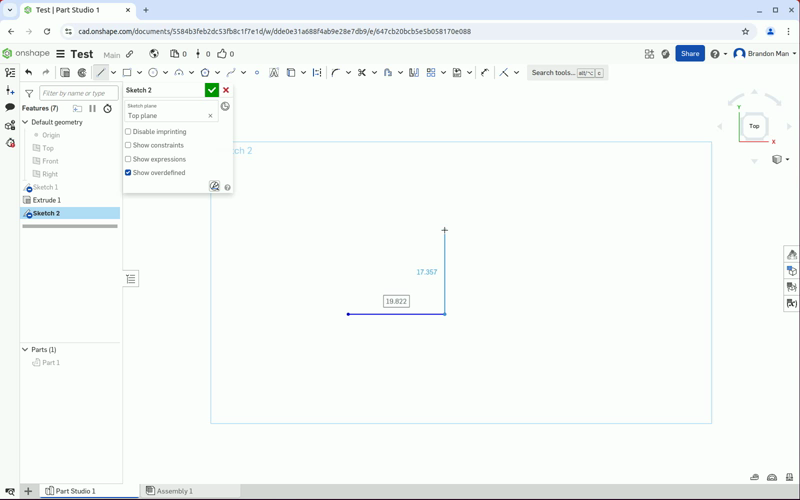
key_up(shift)
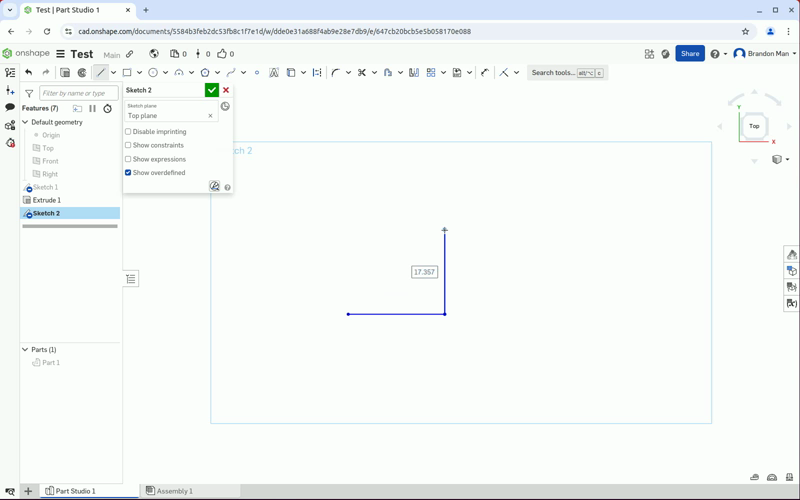
key(esc)
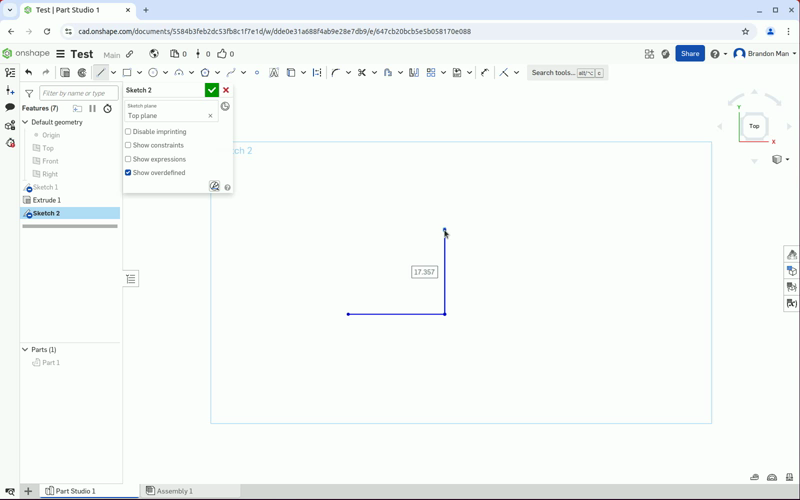
key(a)
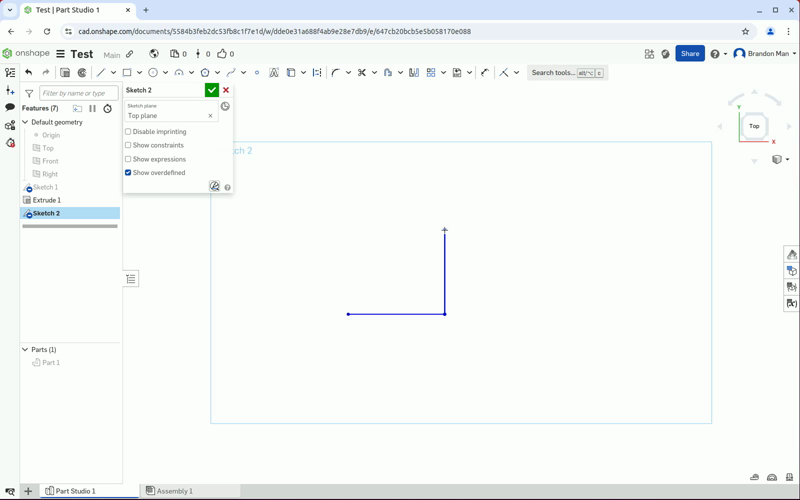
mouse_move(444, 229)
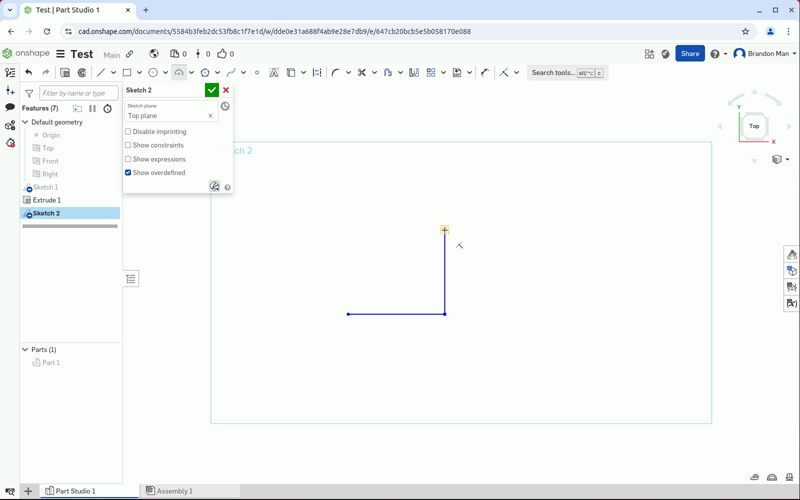
click(444, 229)
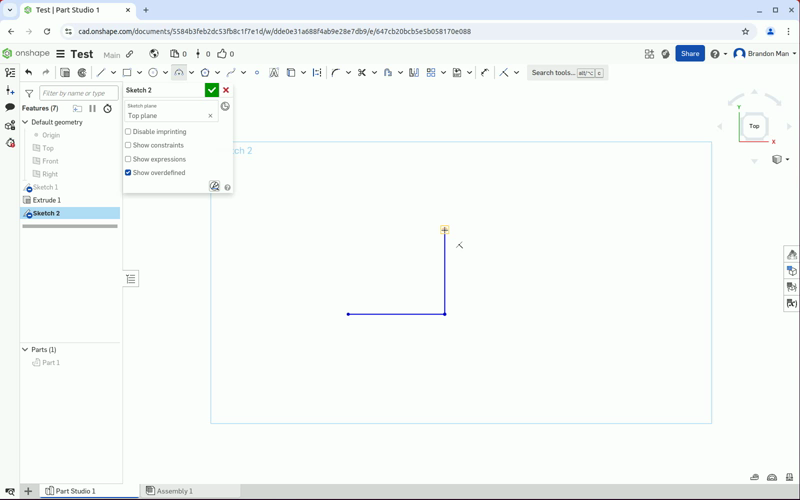
key_down(shift)
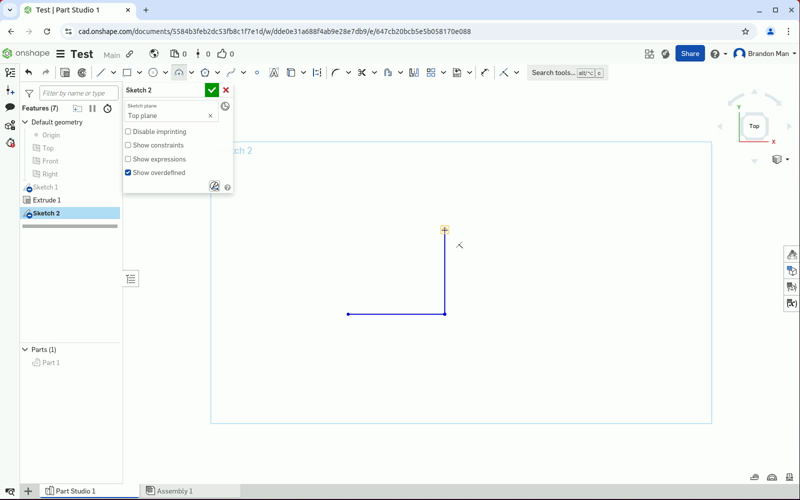
mouse_move(420, 205)
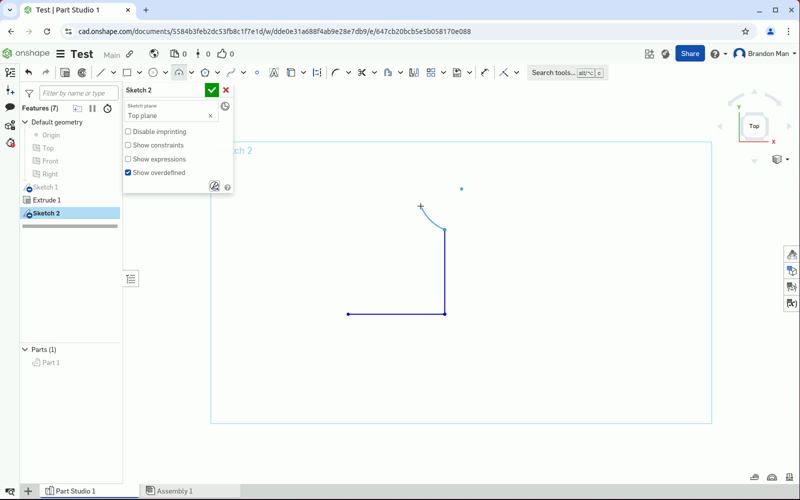
click(420, 205)
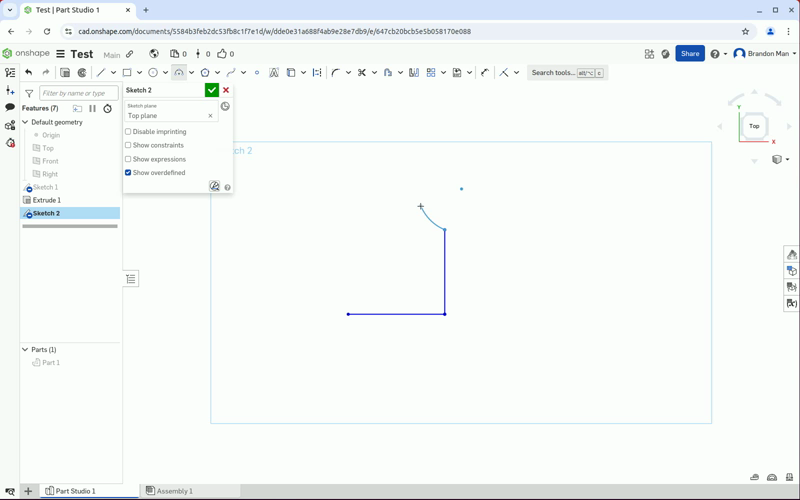
mouse_move(437, 212)
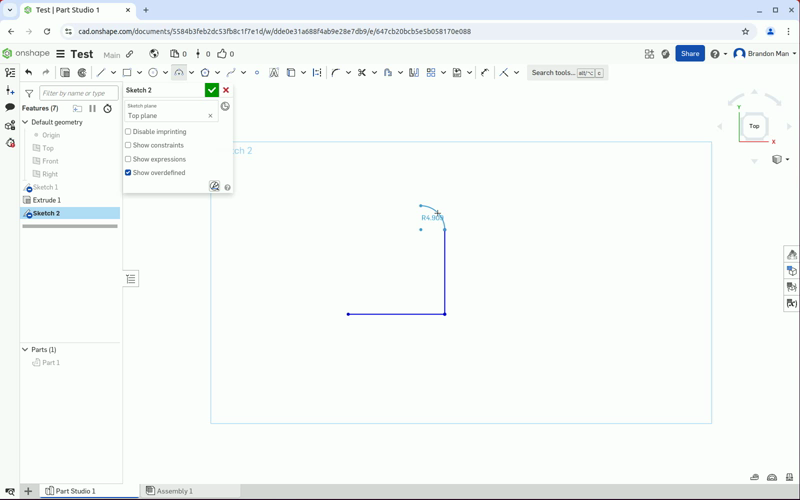
click(437, 212)
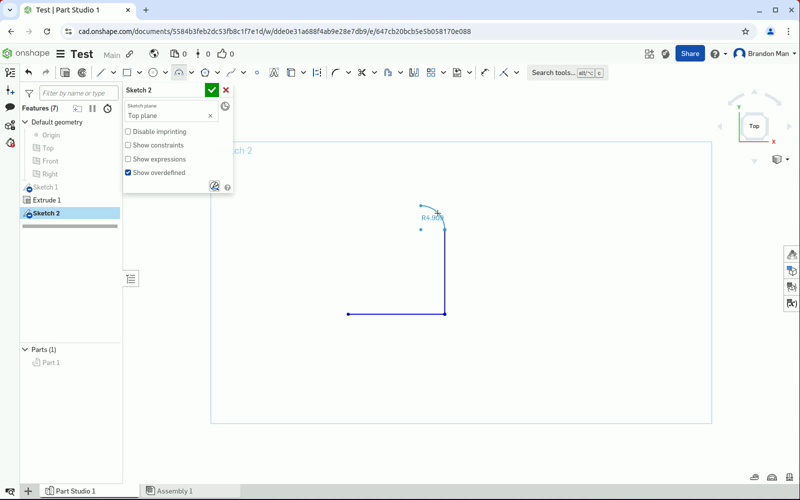
key_up(shift)
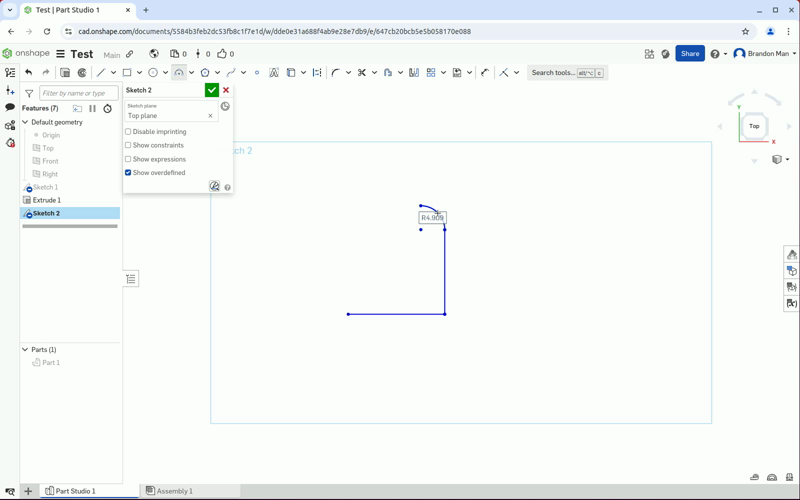
key(esc)
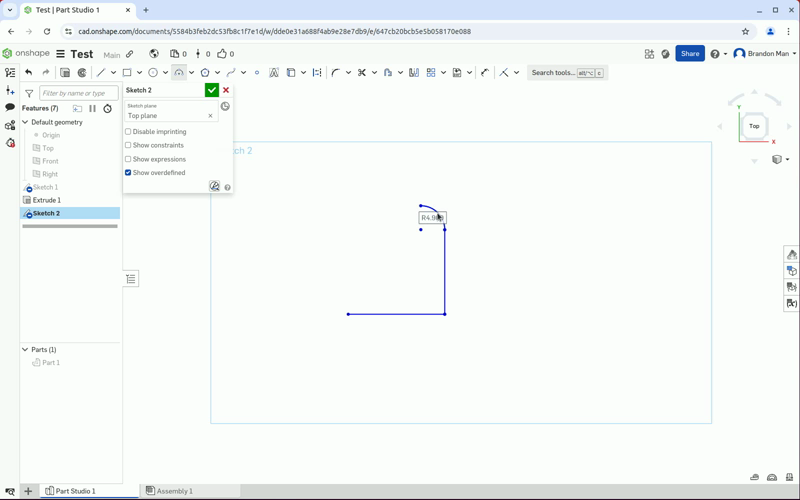
key(l)
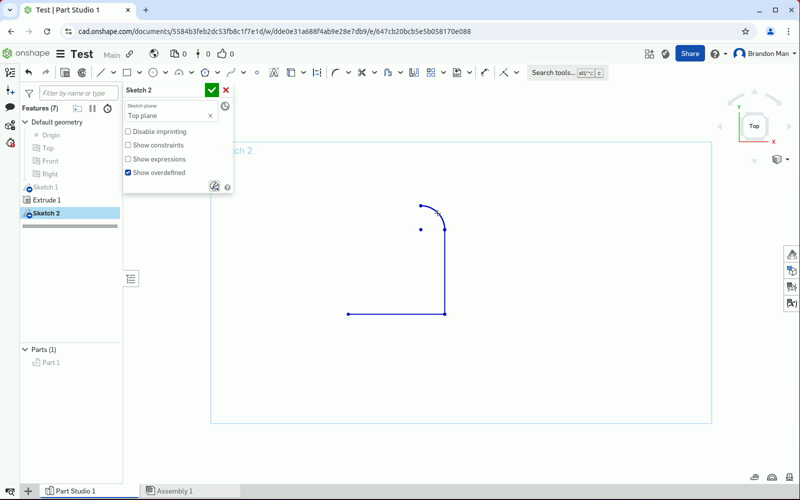
mouse_move(420, 205)
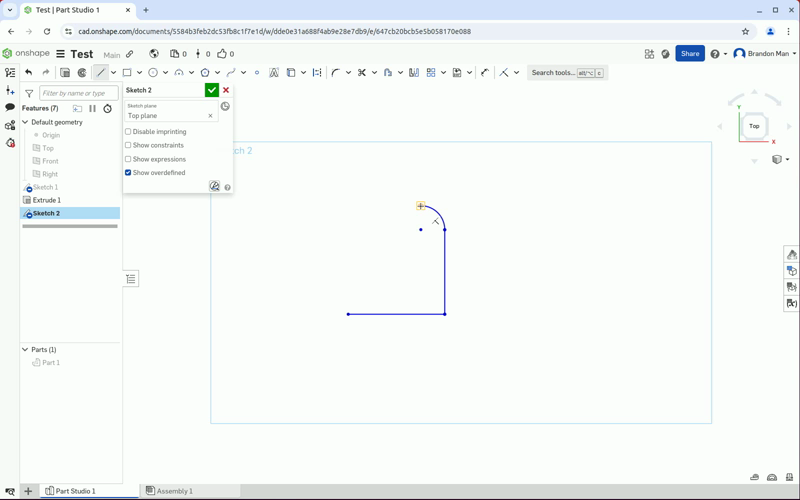
click(420, 205)
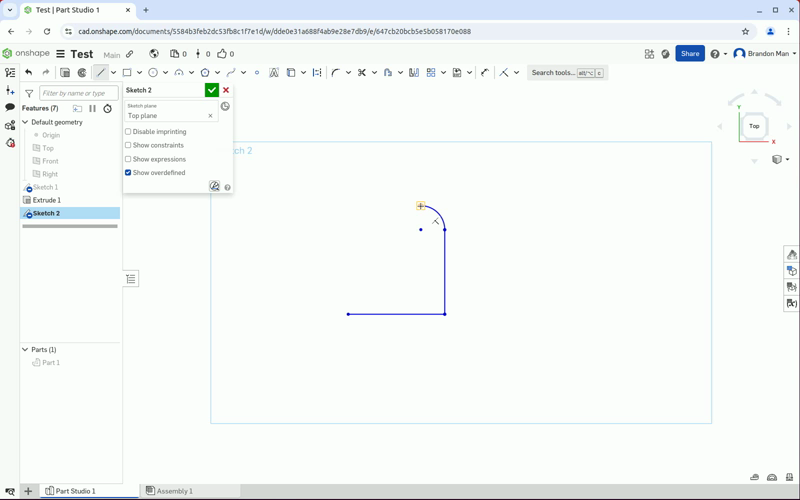
key_down(shift)
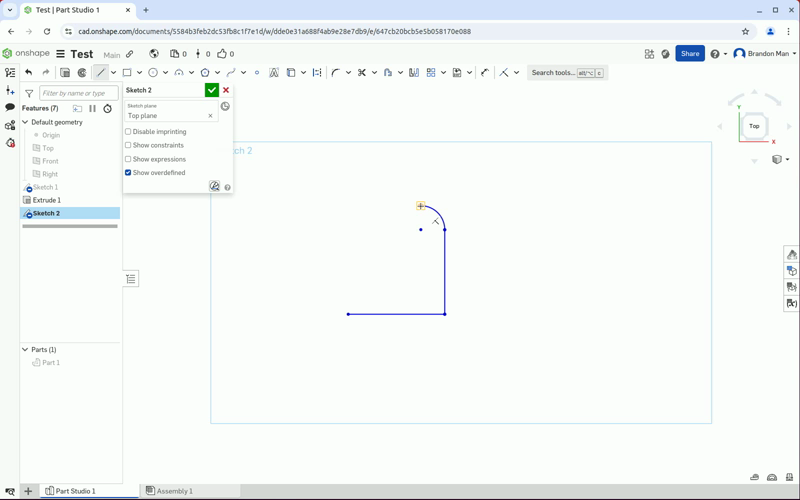
mouse_move(450, 205)
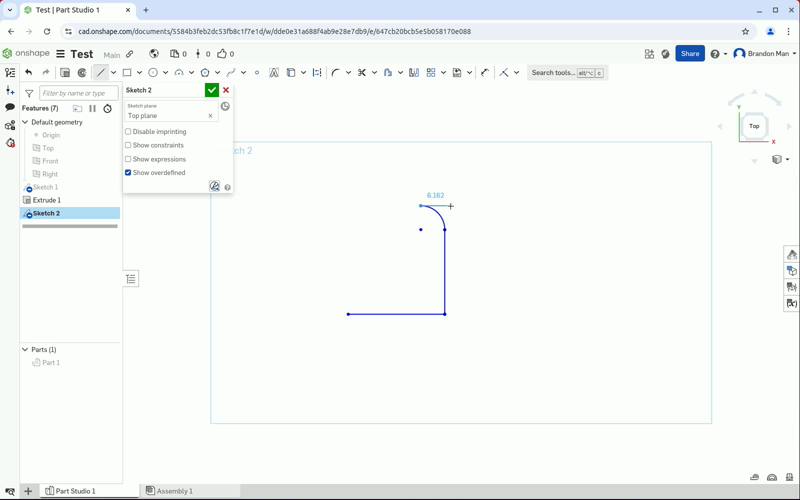
mouse_move(372, 205)
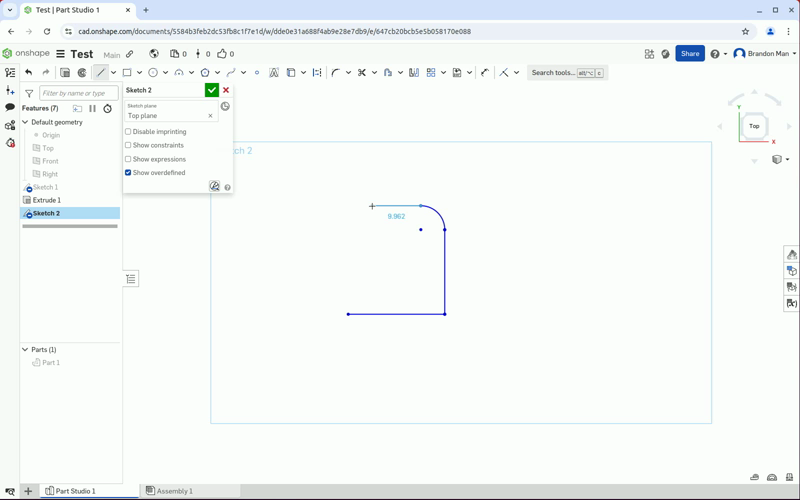
click(372, 205)
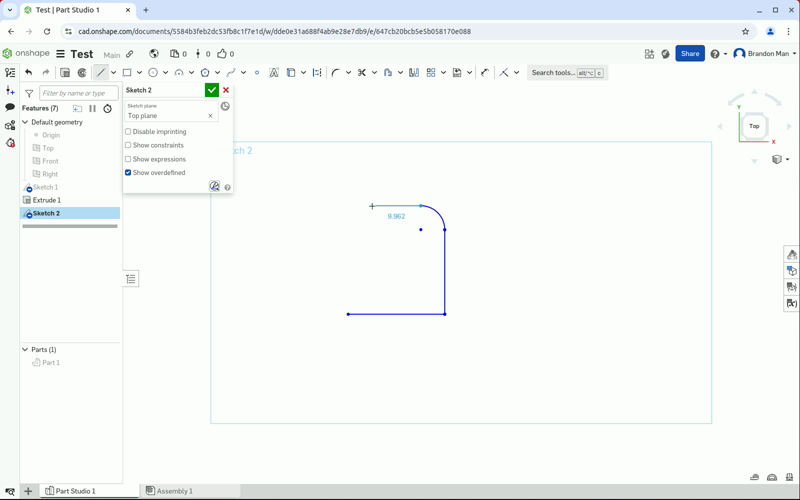
key_up(shift)
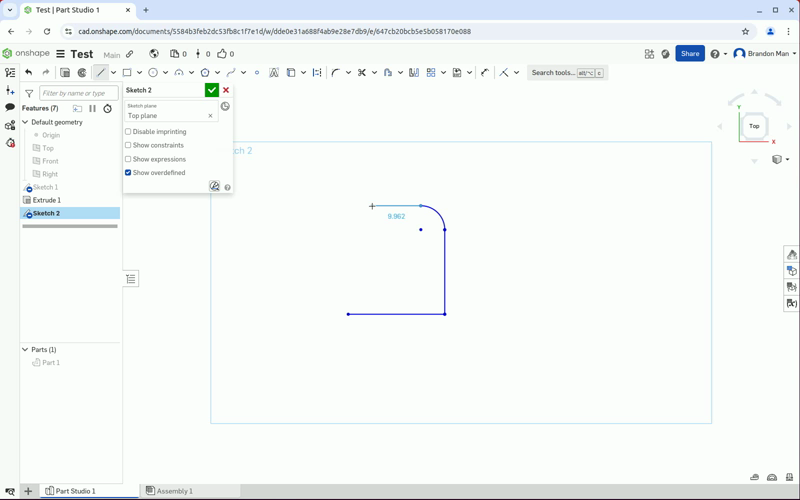
key(esc)
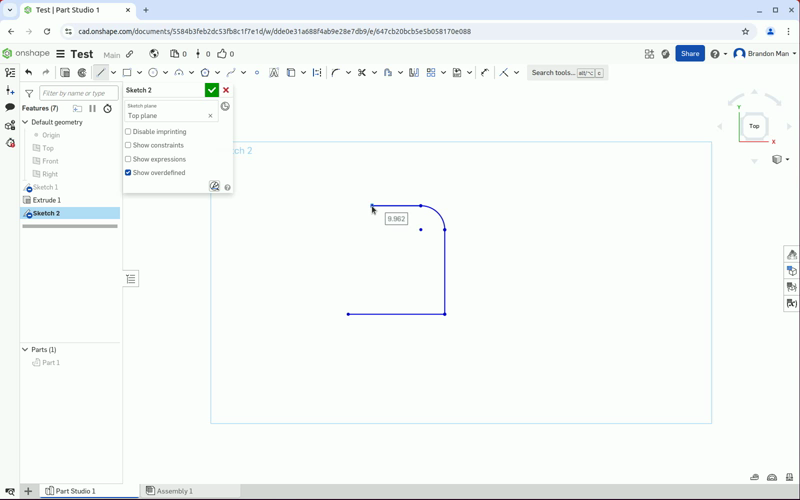
key(a)
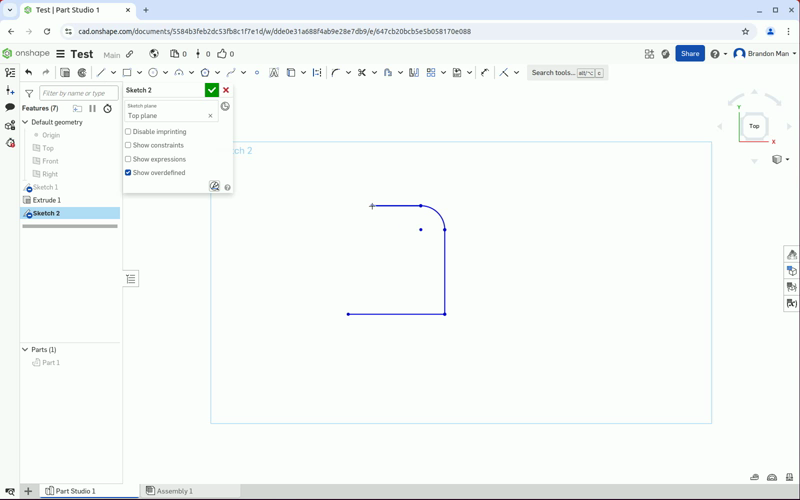
mouse_move(372, 205)
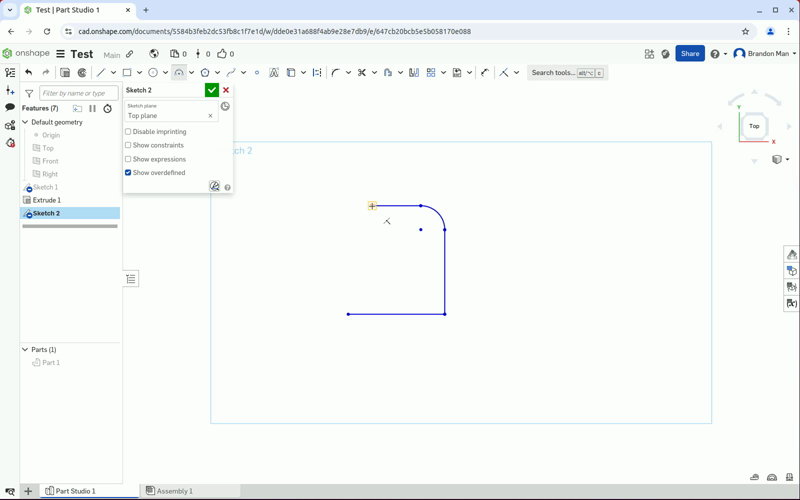
click(372, 205)
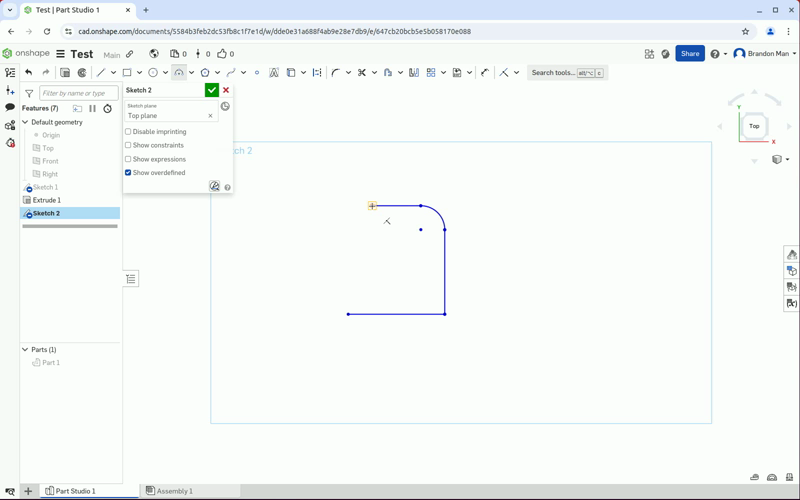
key_down(shift)
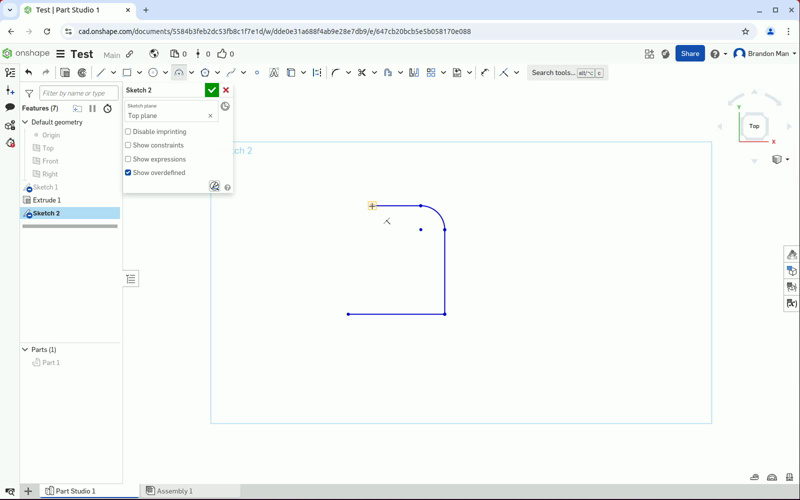
mouse_move(348, 229)
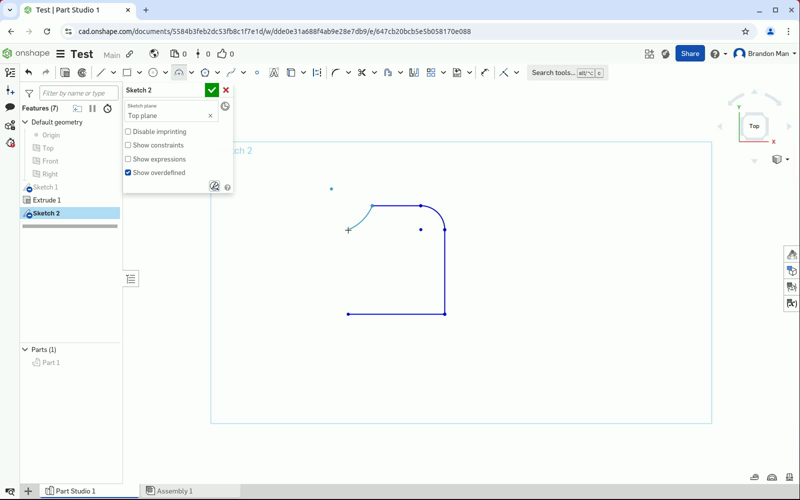
click(348, 229)
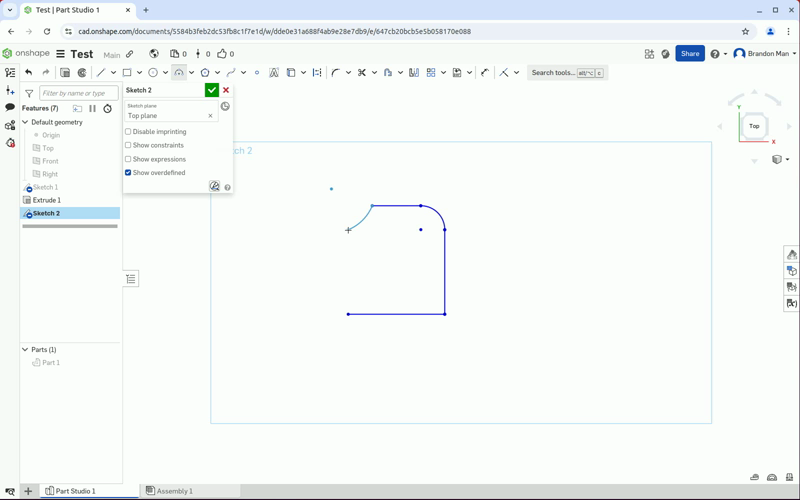
mouse_move(355, 212)
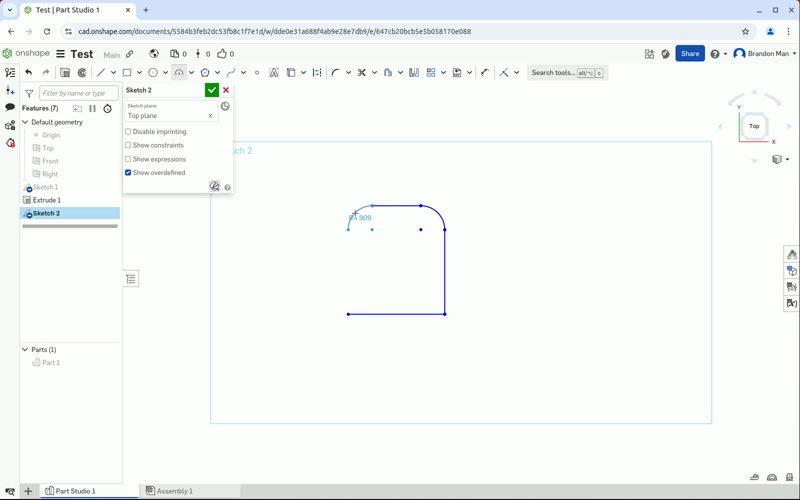
click(355, 212)
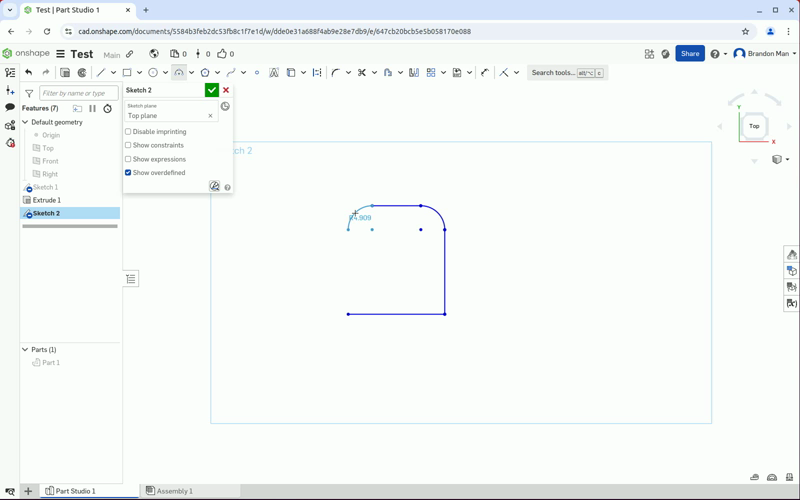
key_up(shift)
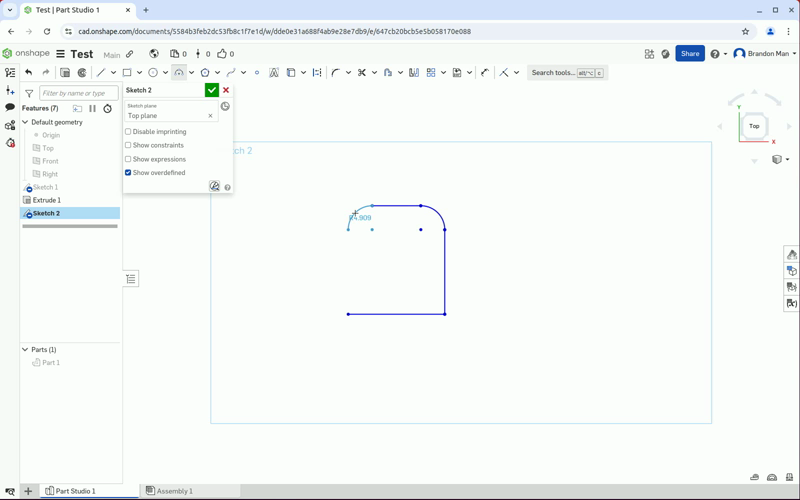
key(esc)
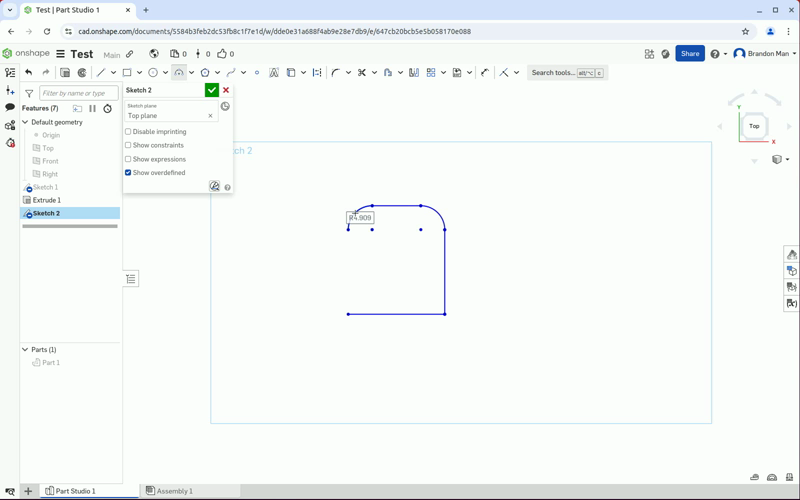
key(l)
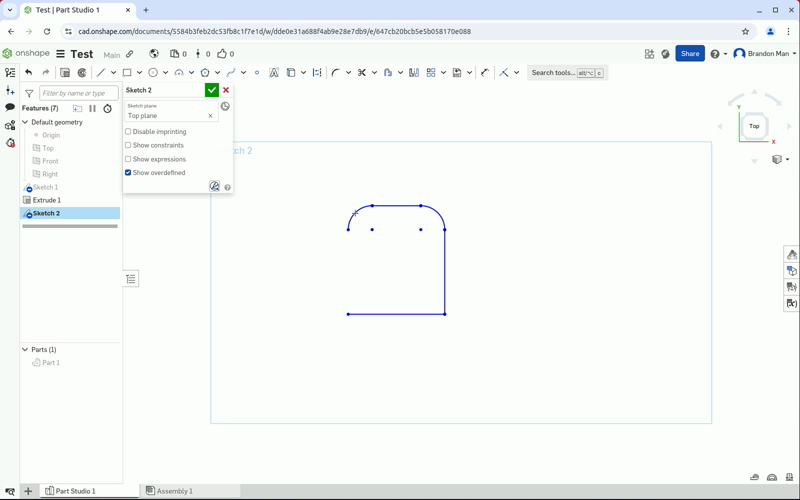
mouse_move(348, 229)
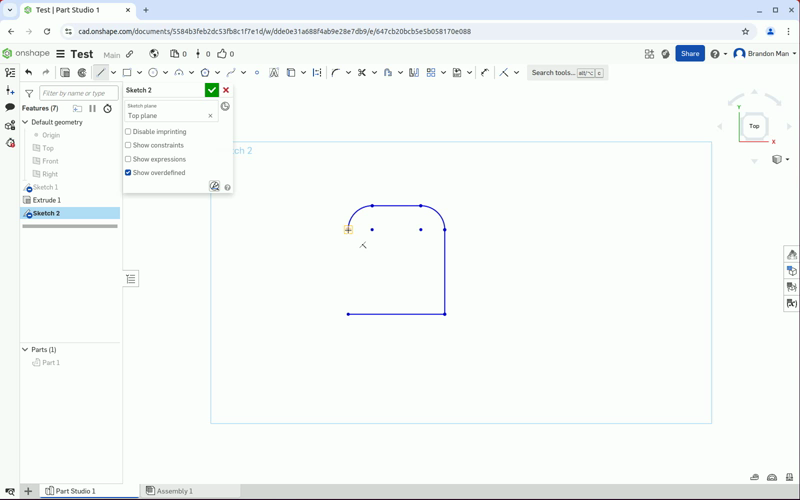
click(348, 229)
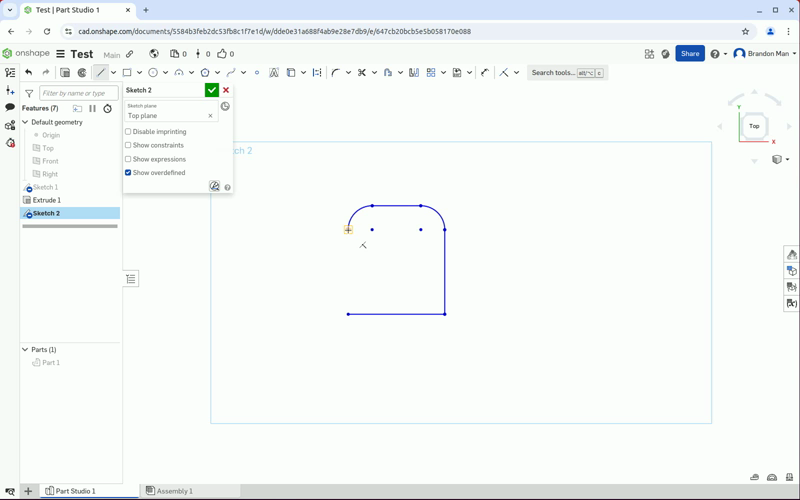
key_down(shift)
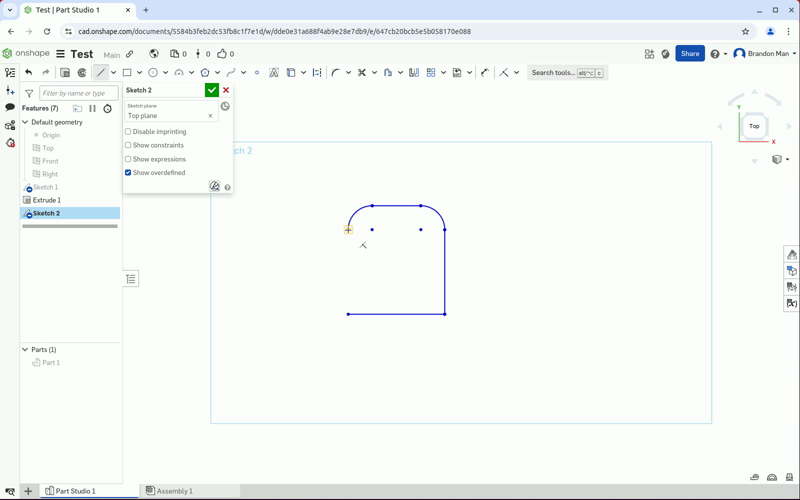
mouse_move(348, 314)
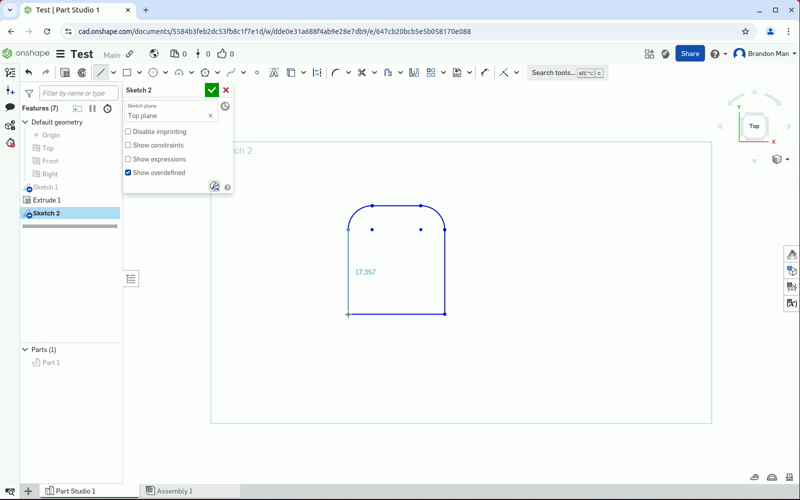
key_up(shift)
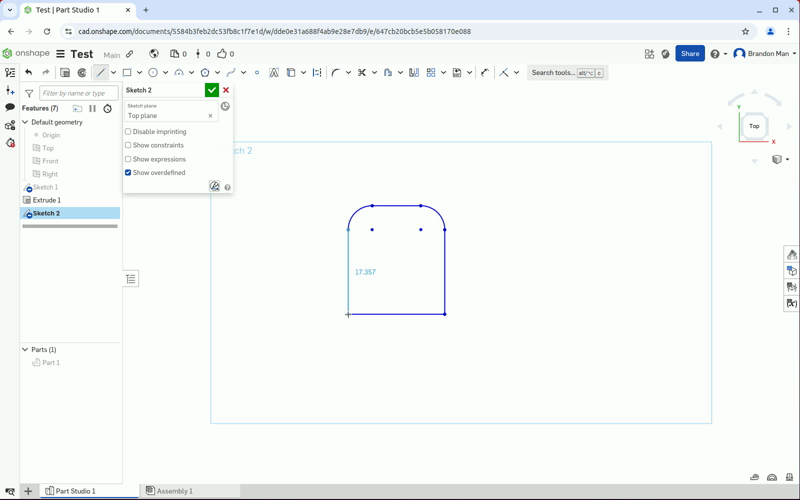
click(348, 314)
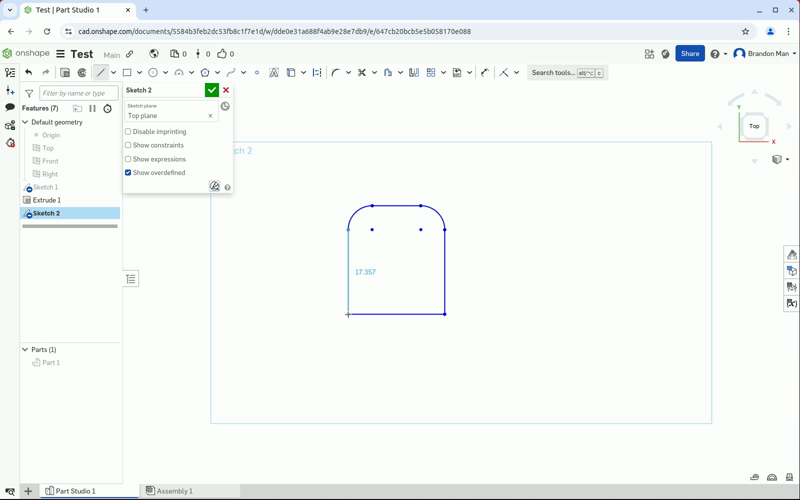
key(esc)
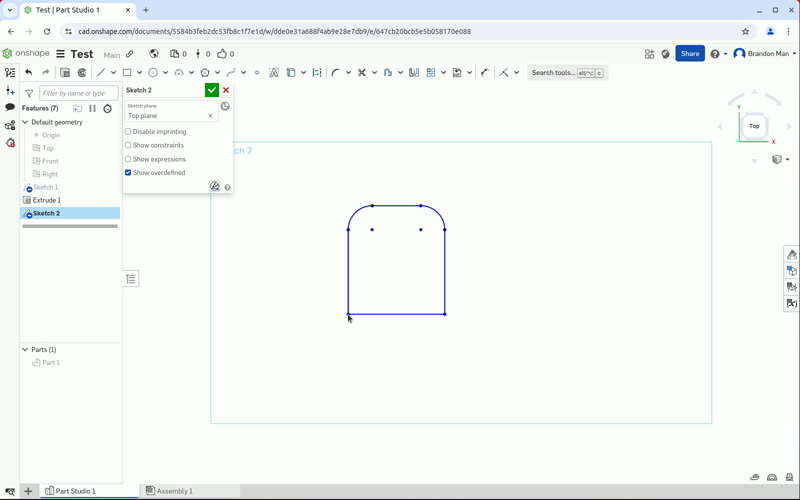
key(l)
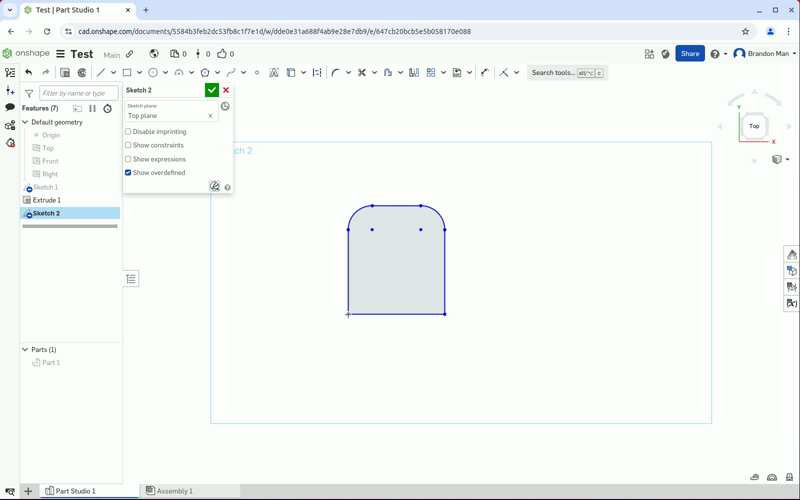
key_down(shift)
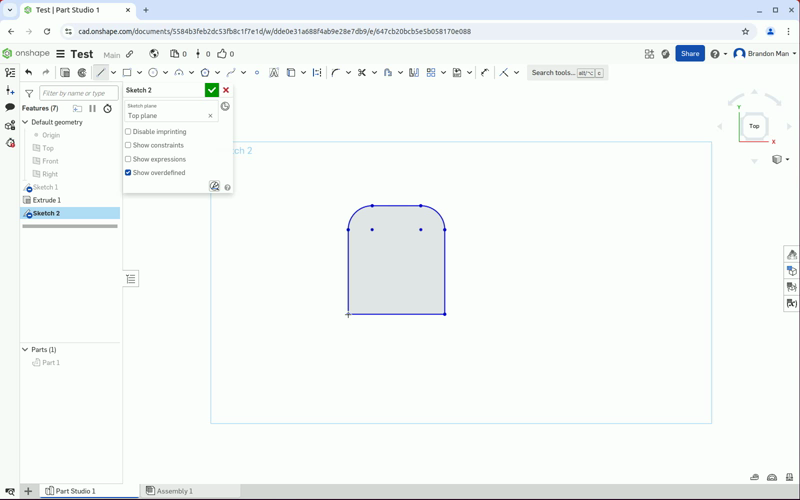
mouse_move(357, 305)
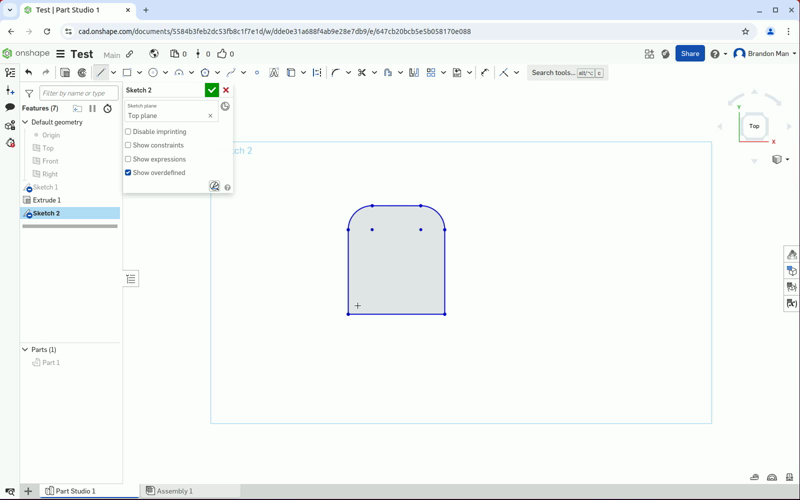
click(357, 305)
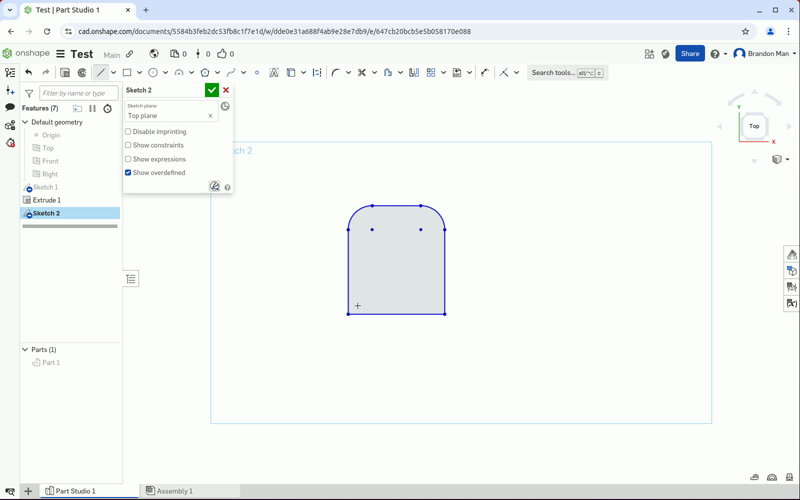
key_up(shift)
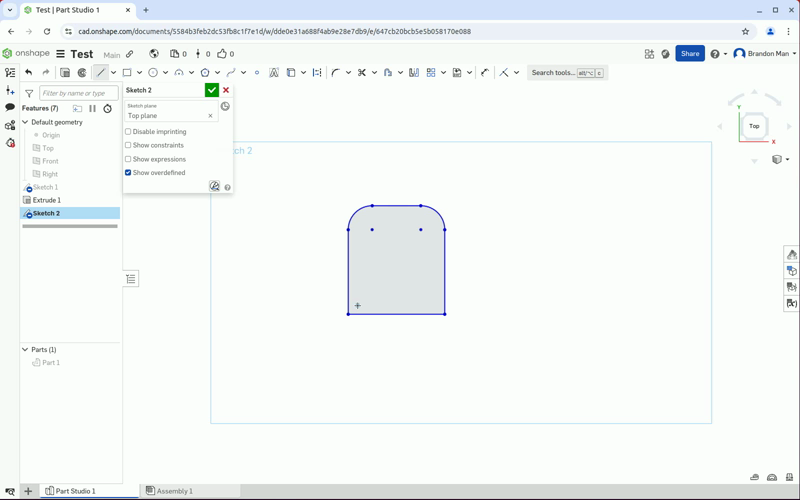
key_down(shift)
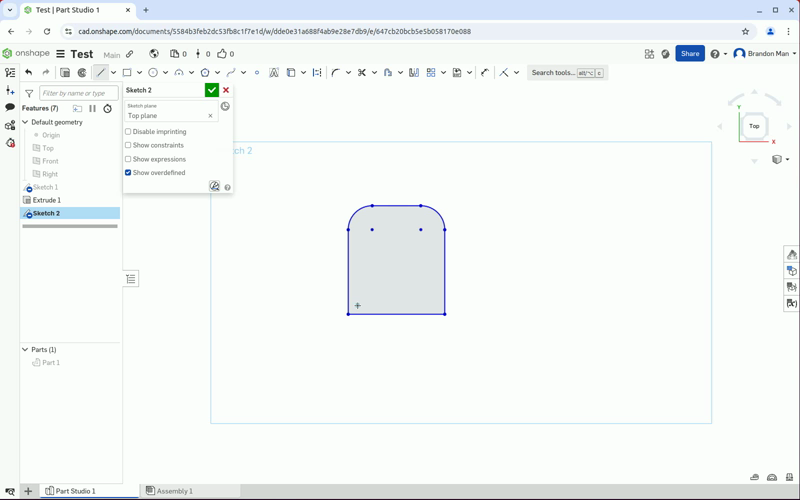
mouse_move(435, 305)
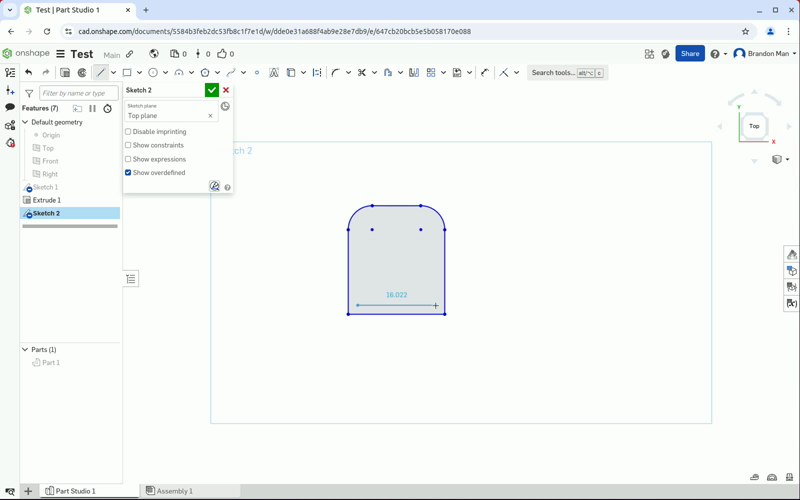
click(435, 305)
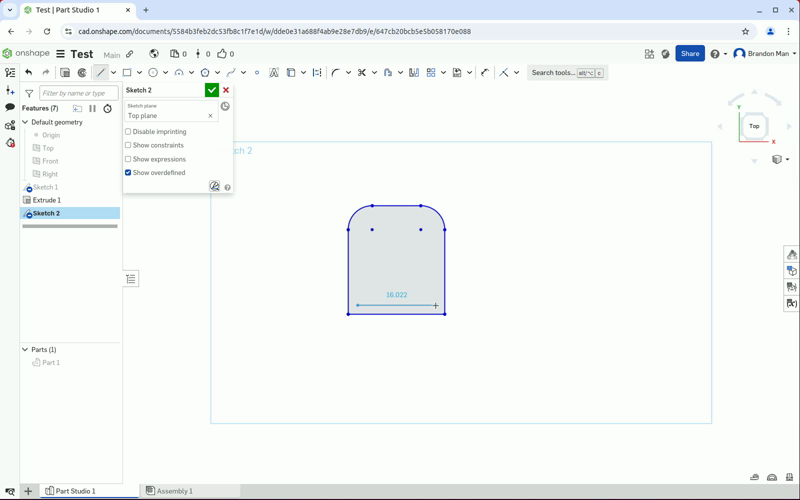
key_up(shift)
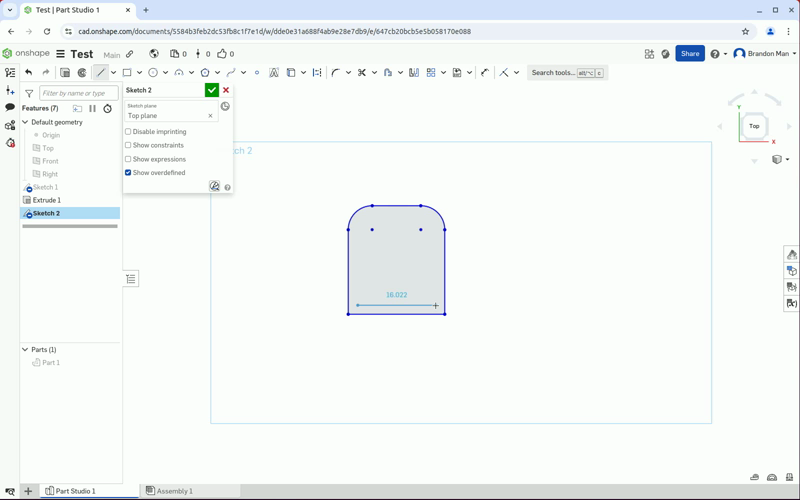
key_down(shift)
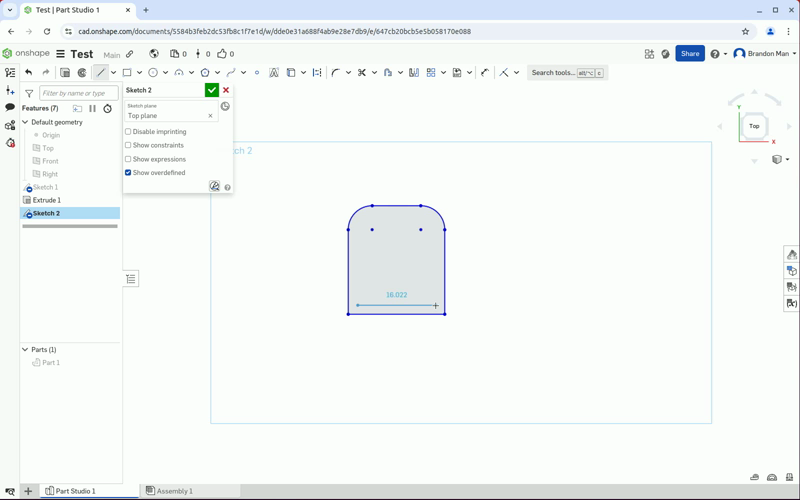
mouse_move(435, 229)
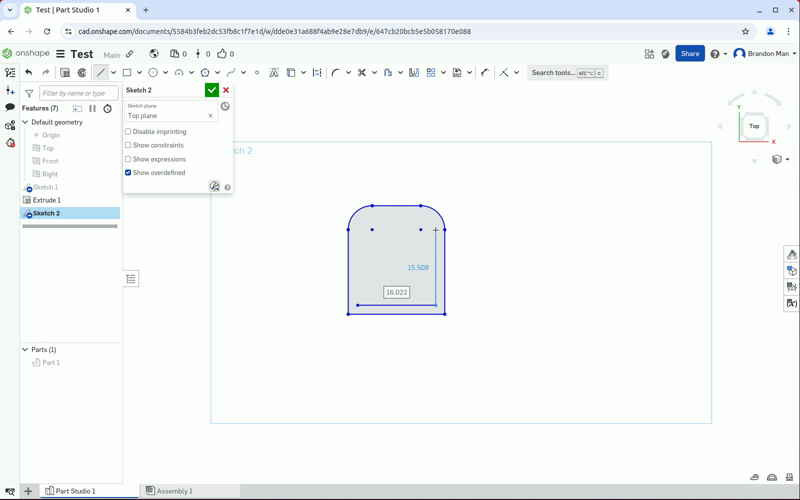
click(435, 229)
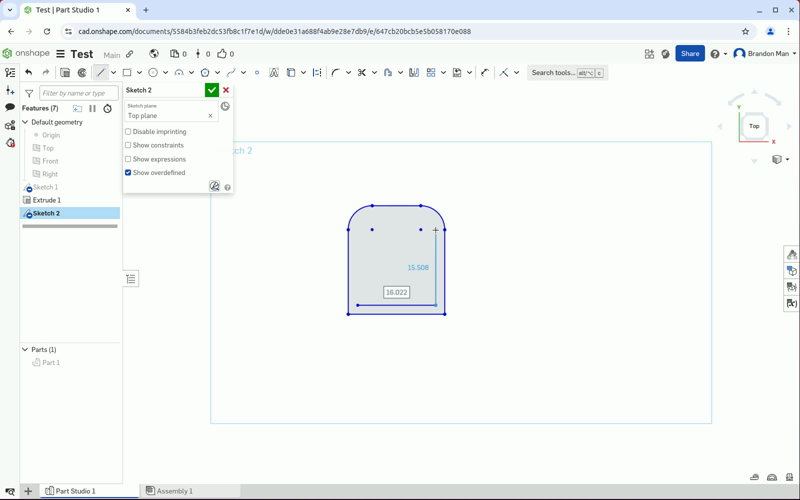
key_up(shift)
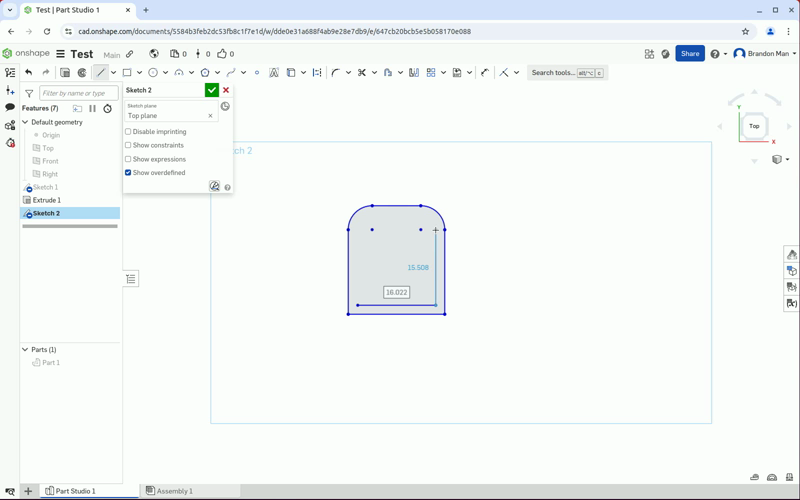
key(esc)
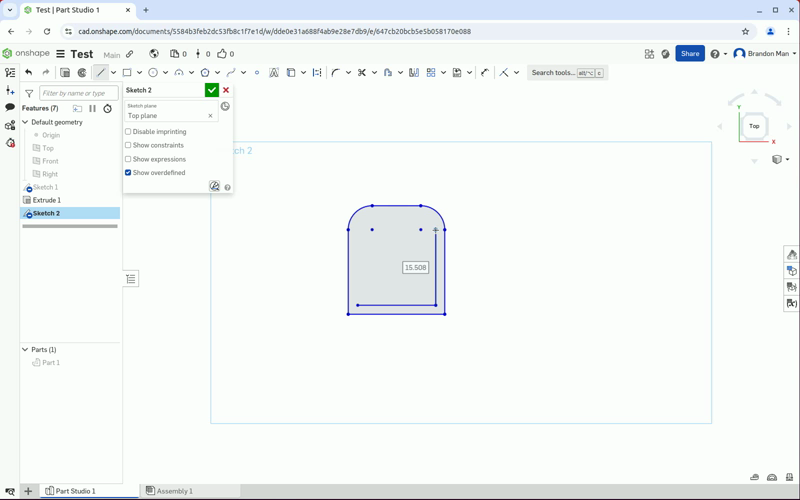
key(a)
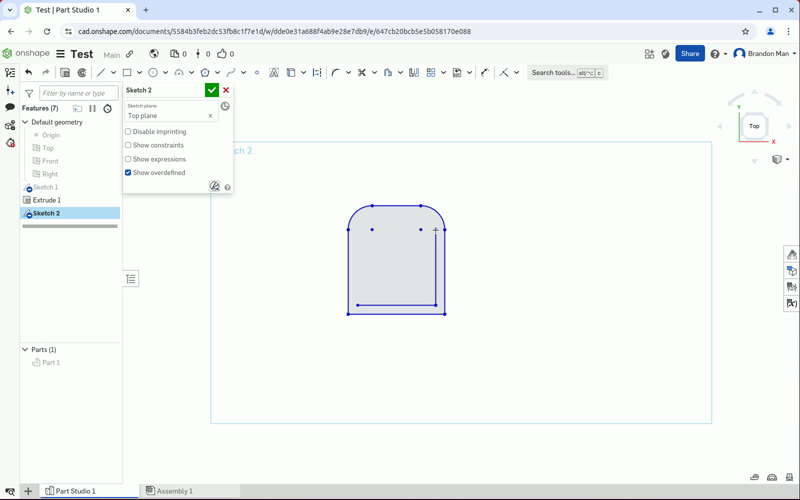
mouse_move(435, 229)
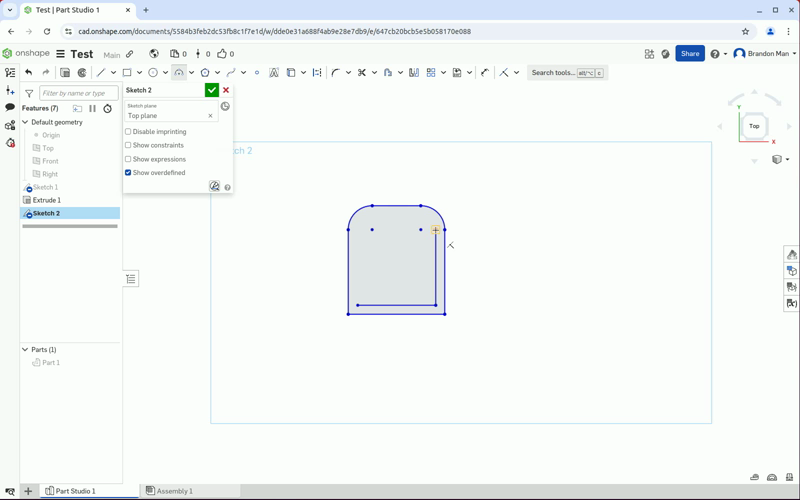
click(435, 229)
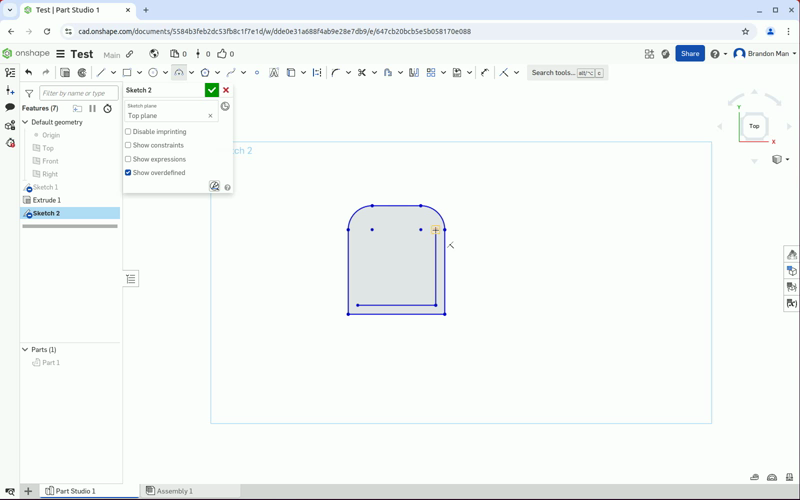
key_down(shift)
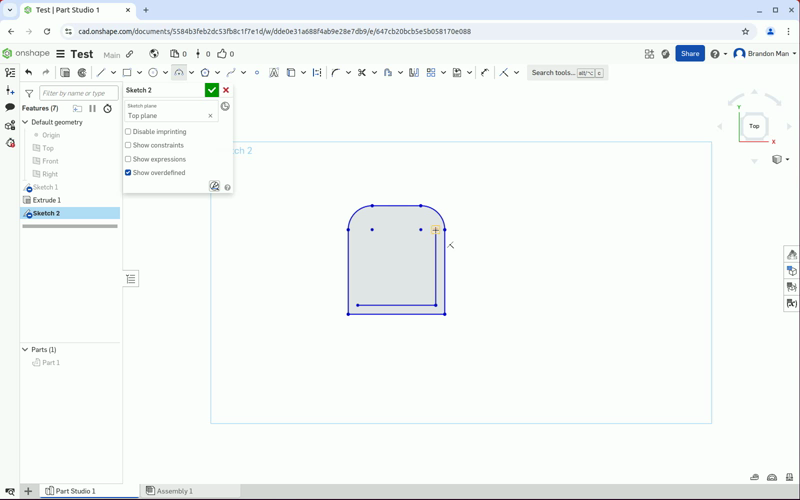
mouse_move(420, 214)
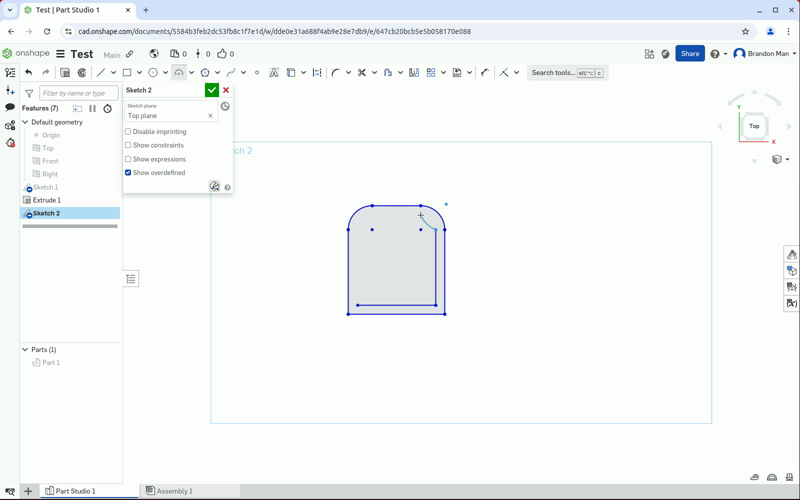
click(420, 214)
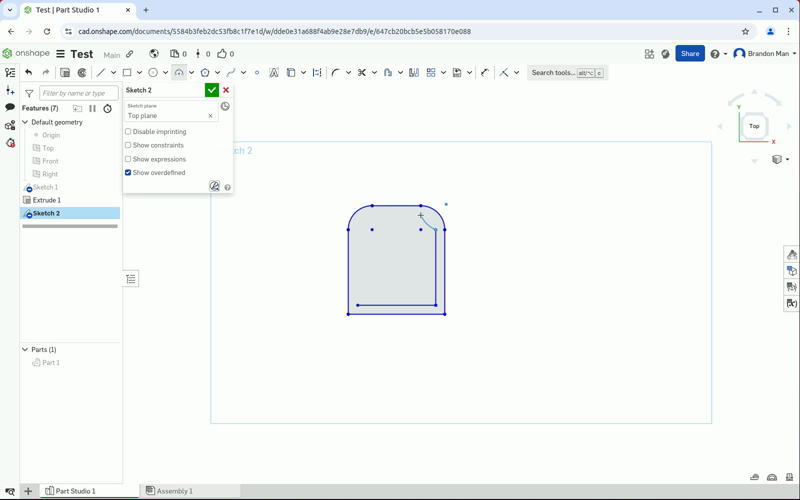
mouse_move(431, 219)
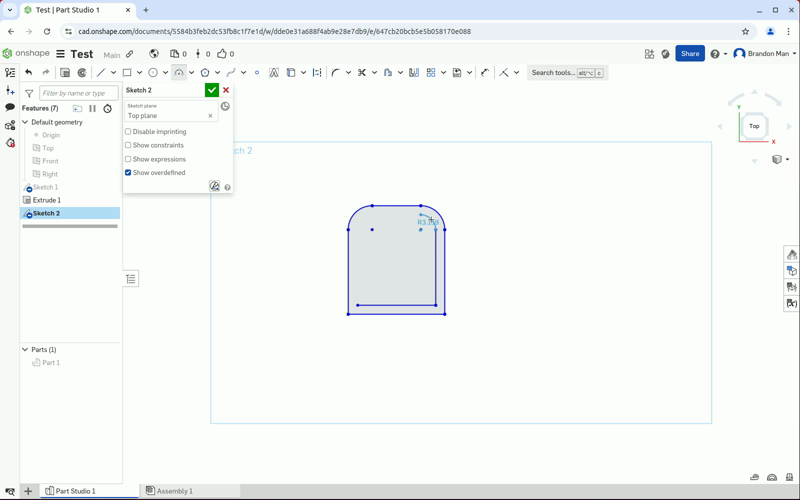
click(431, 219)
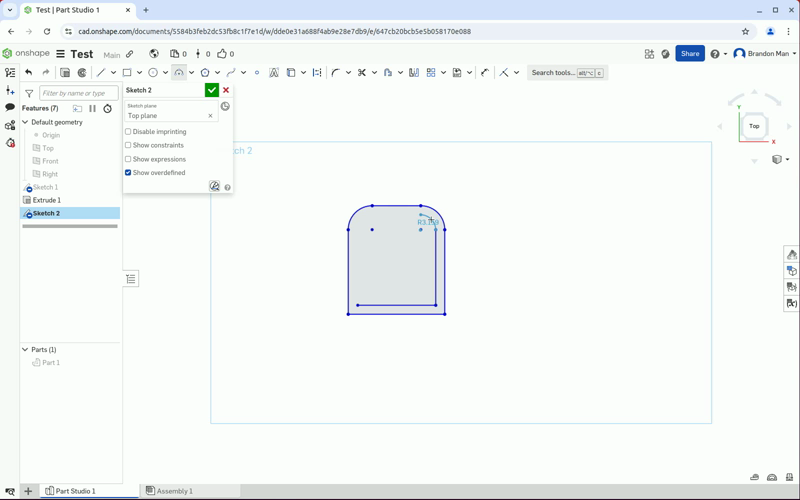
key_up(shift)
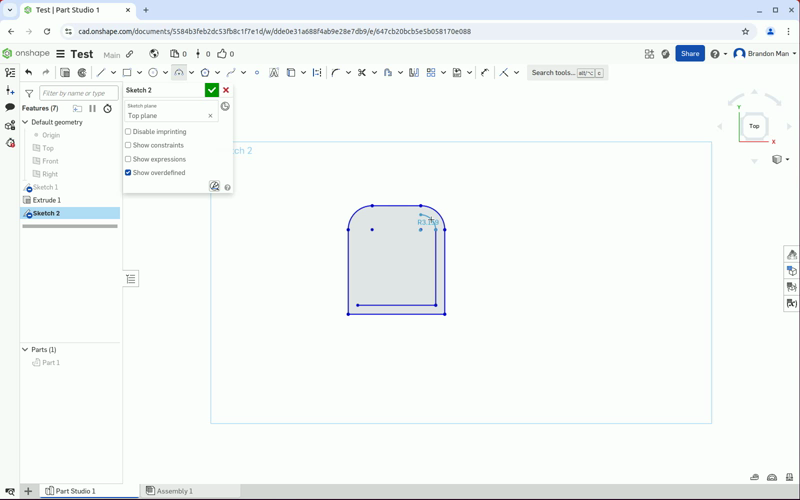
key(esc)
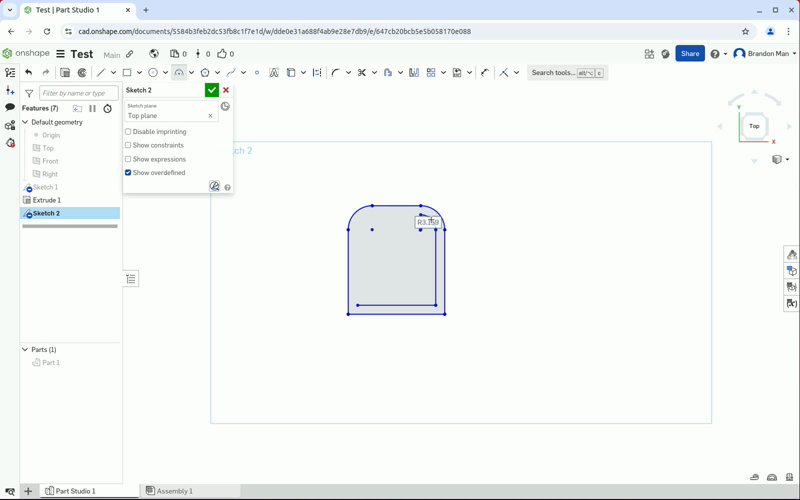
key(l)
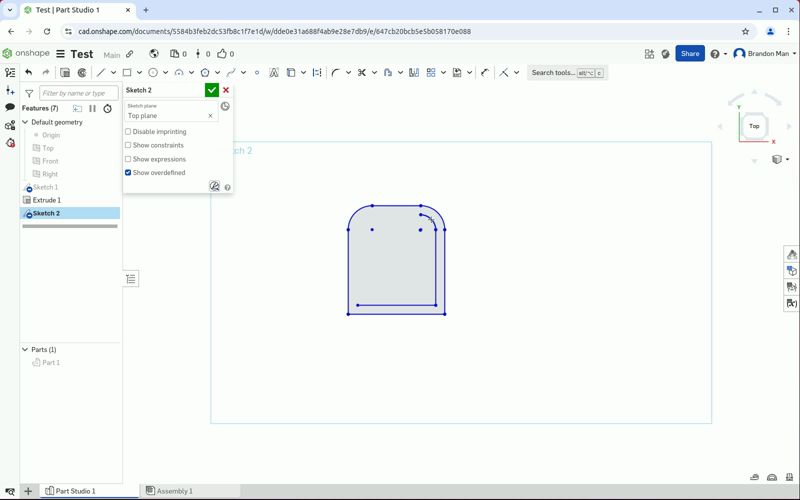
mouse_move(420, 214)
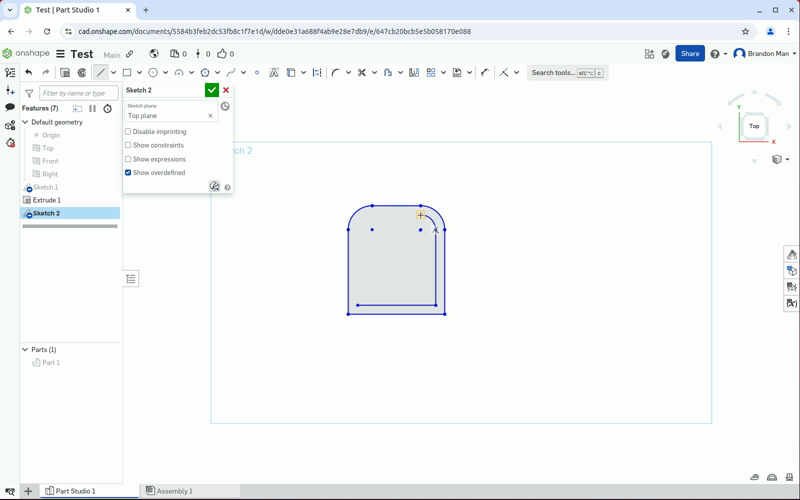
click(420, 214)
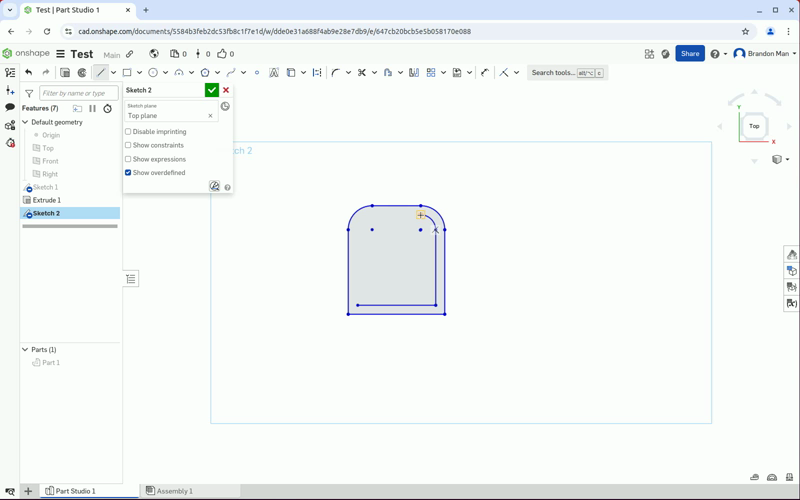
key_down(shift)
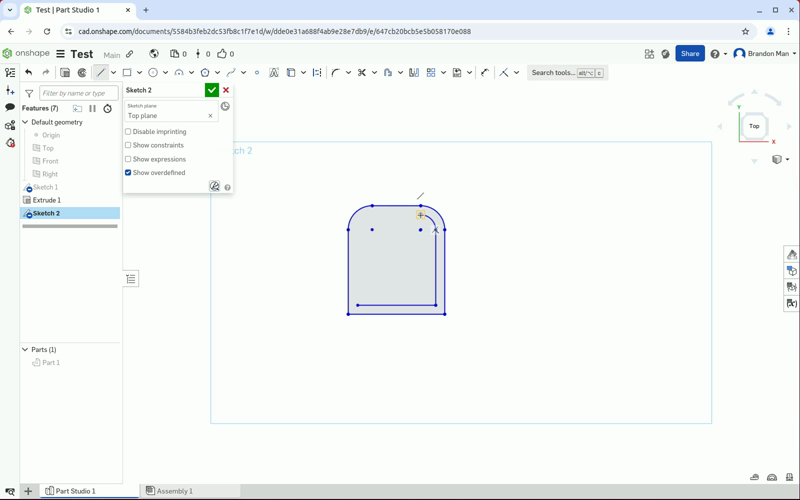
mouse_move(450, 214)
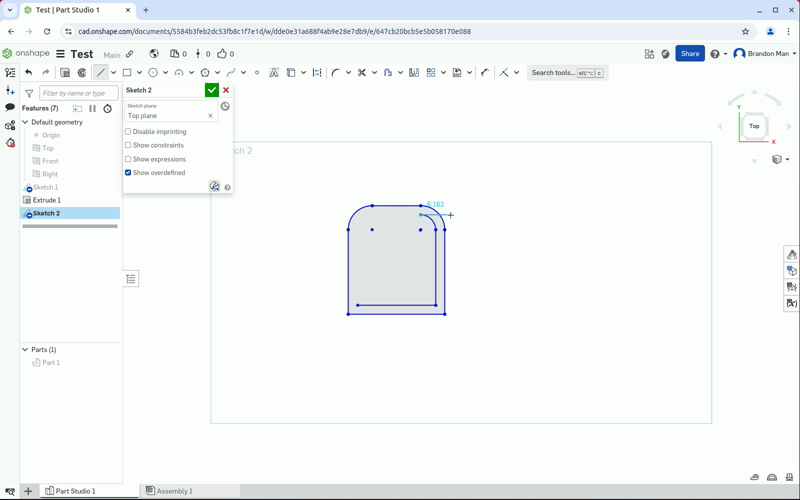
mouse_move(372, 214)
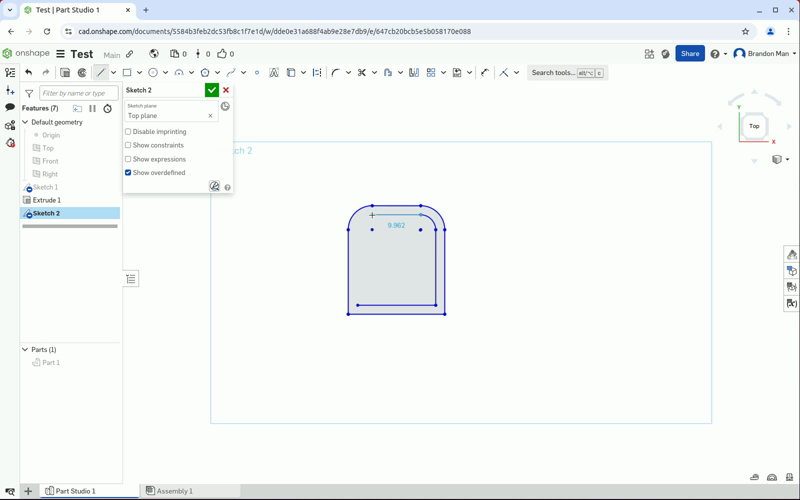
click(372, 214)
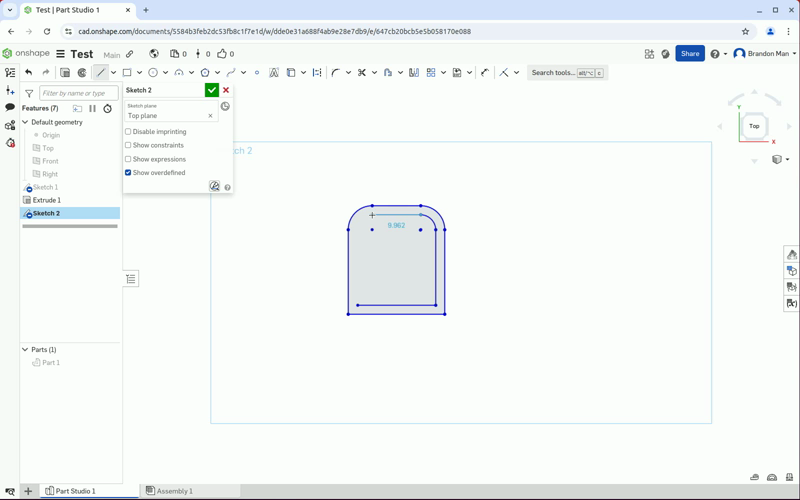
key_up(shift)
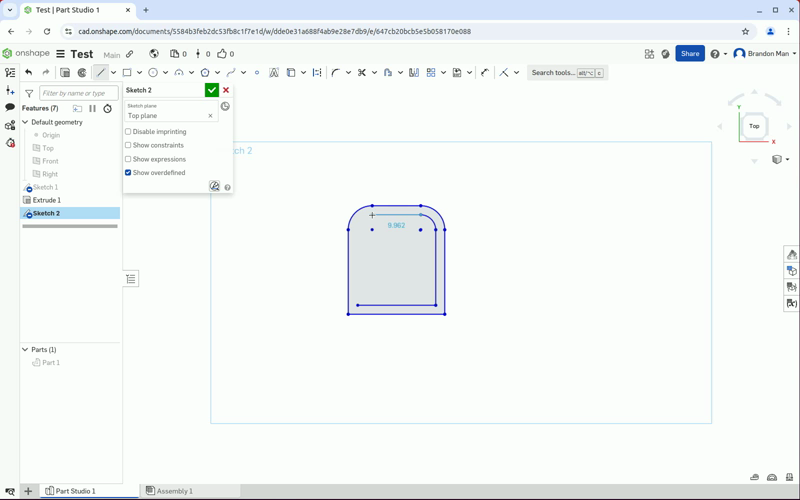
key(esc)
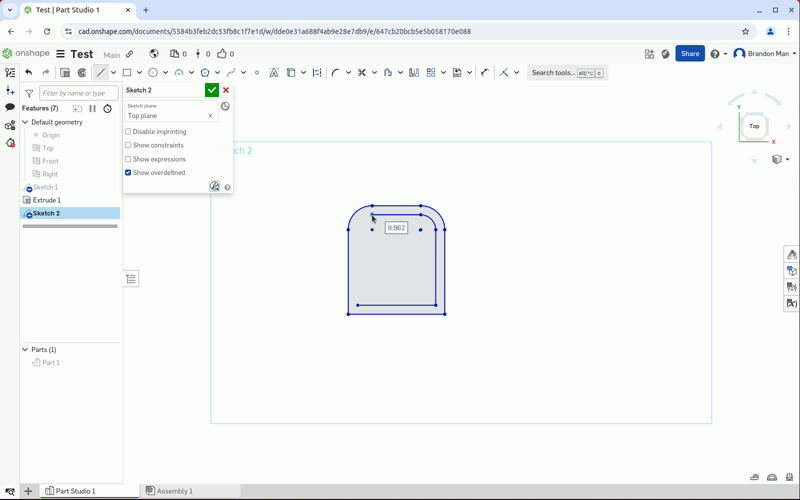
key(a)
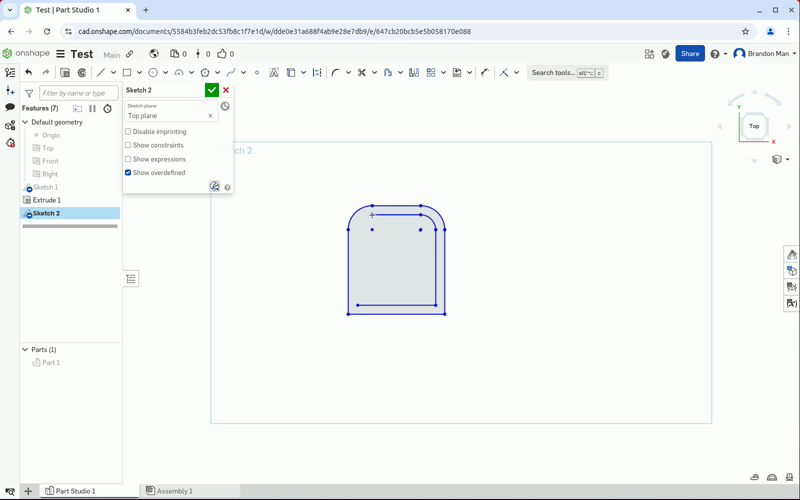
mouse_move(372, 214)
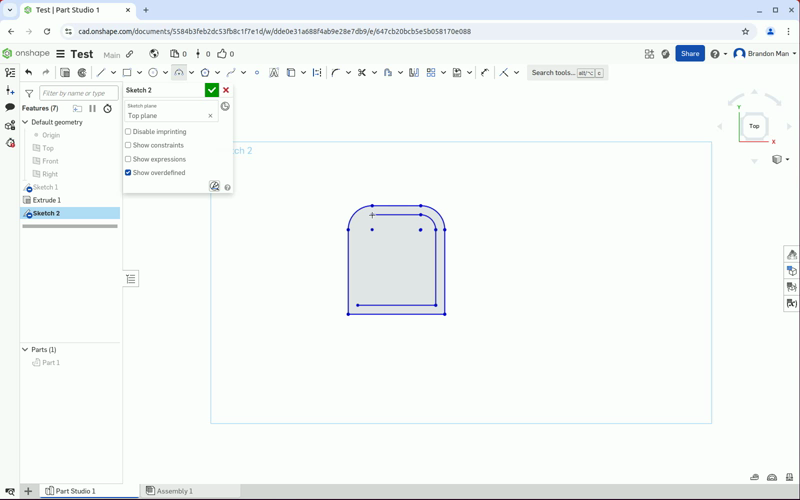
click(372, 214)
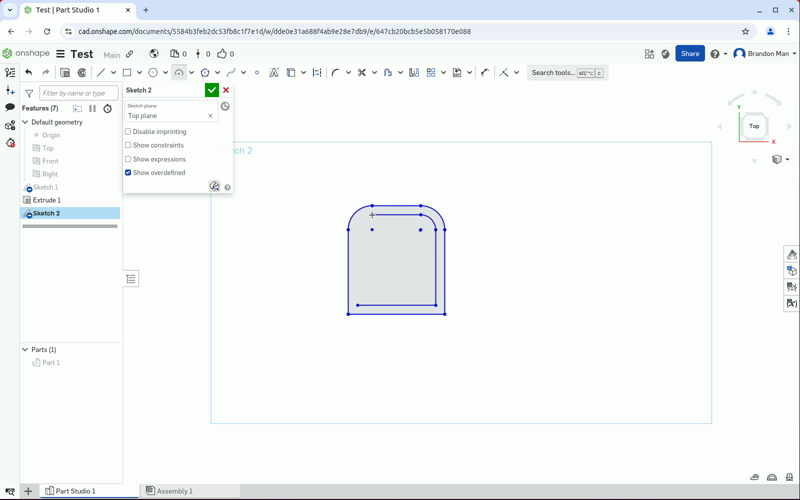
key_down(shift)
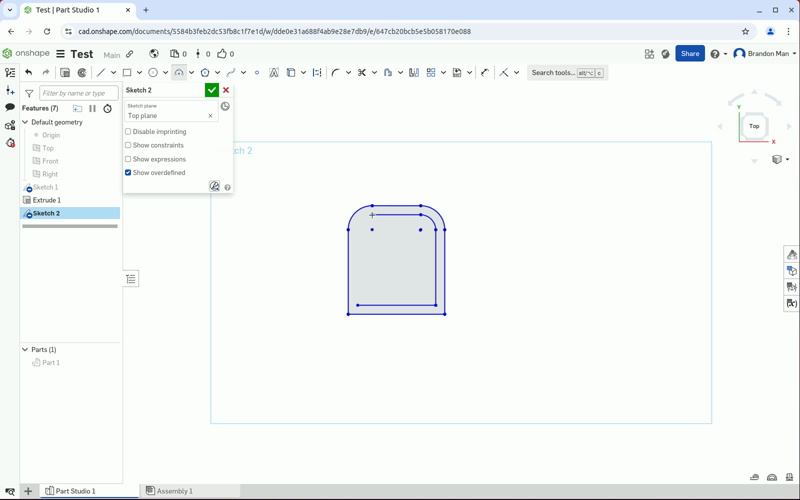
mouse_move(357, 229)
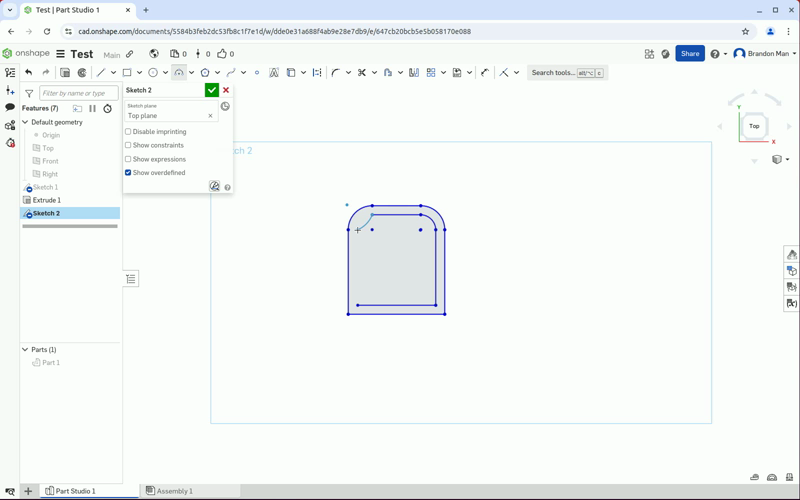
click(357, 229)
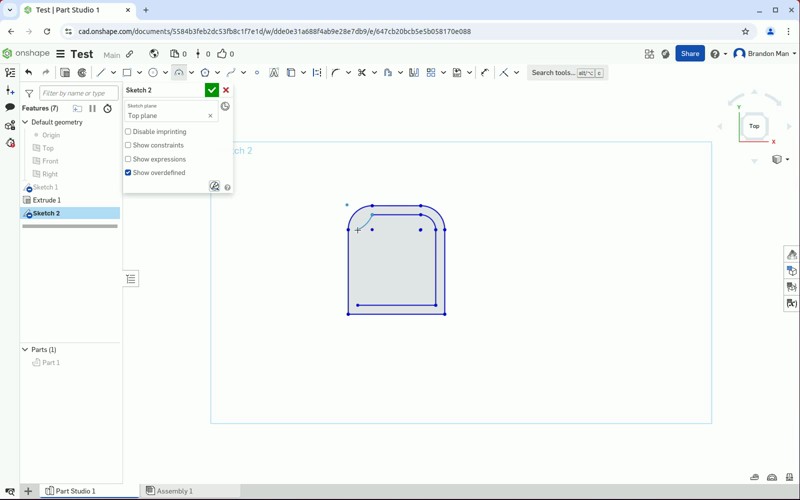
mouse_move(361, 219)
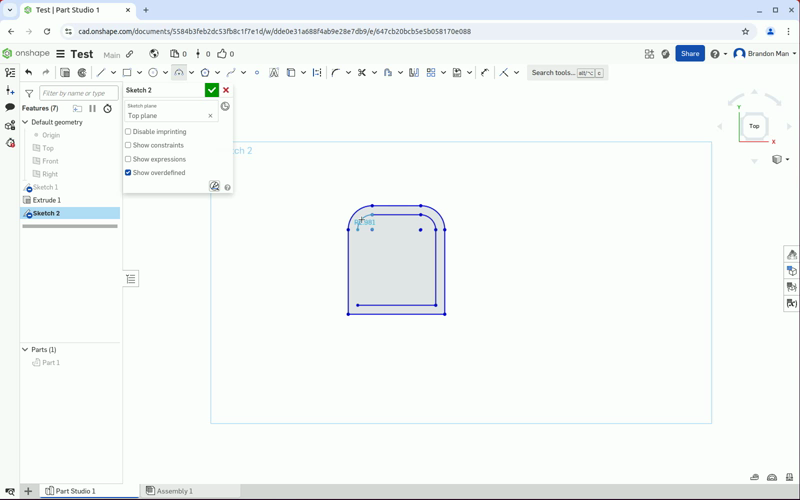
click(361, 219)
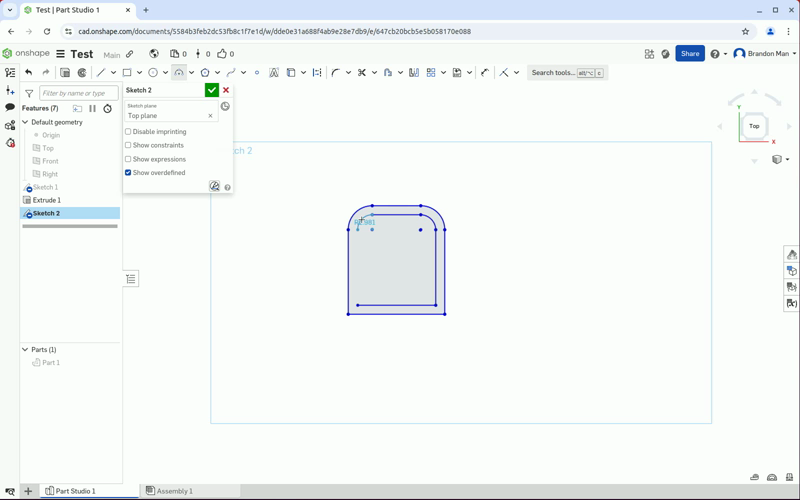
key_up(shift)
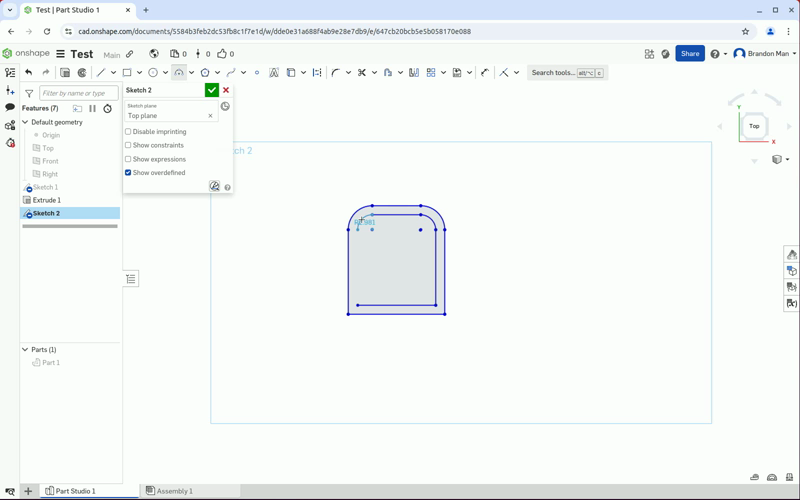
key(esc)
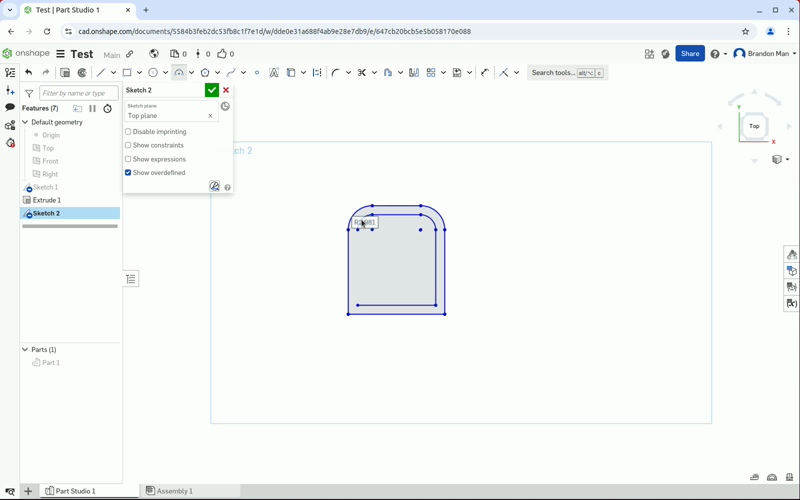
key(l)
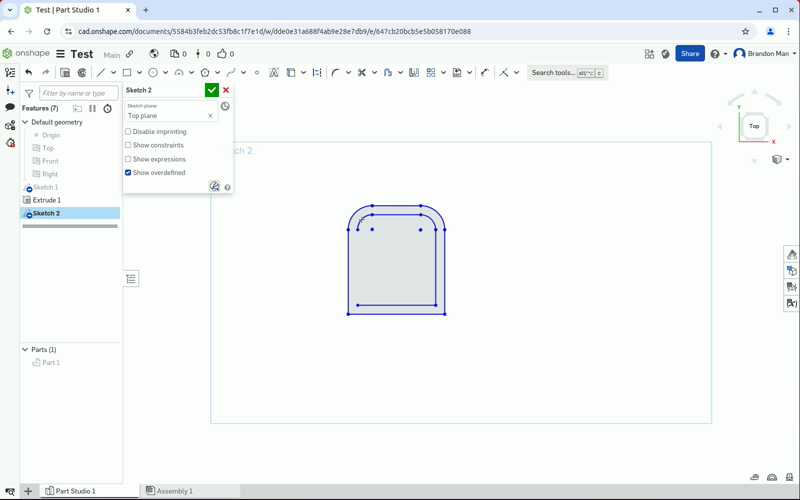
mouse_move(357, 229)
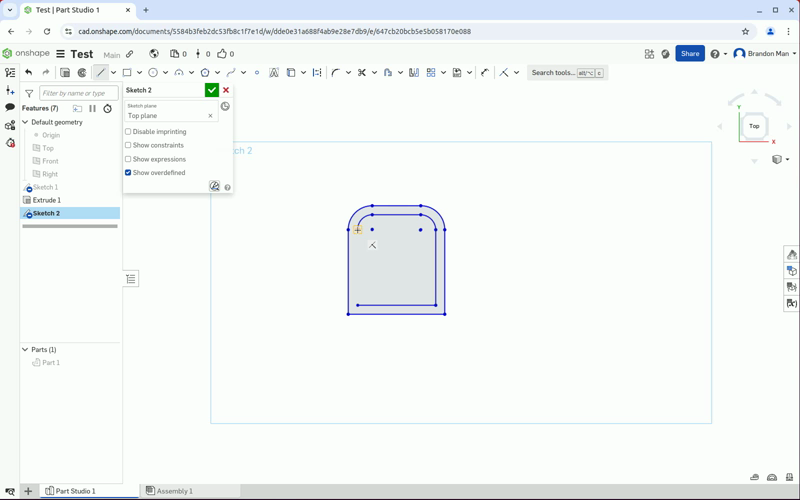
click(357, 229)
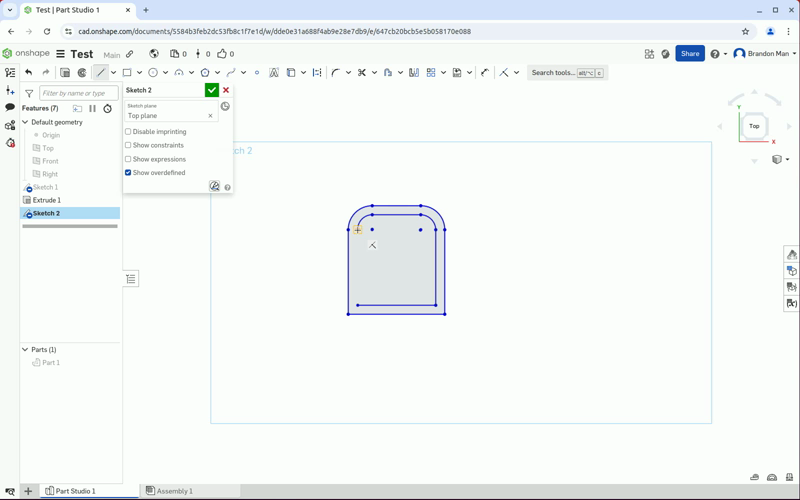
key_down(shift)
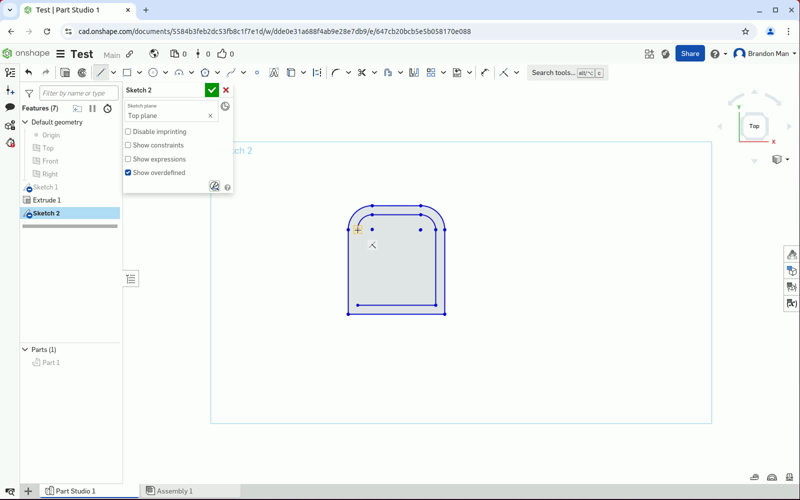
mouse_move(357, 305)
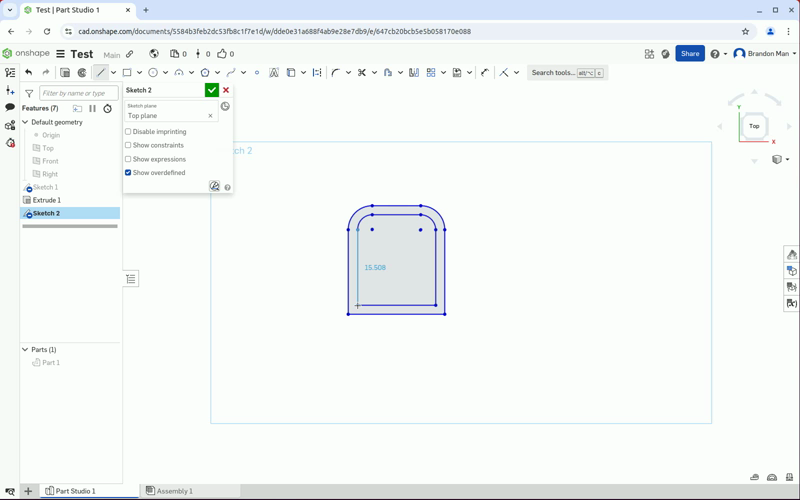
key_up(shift)
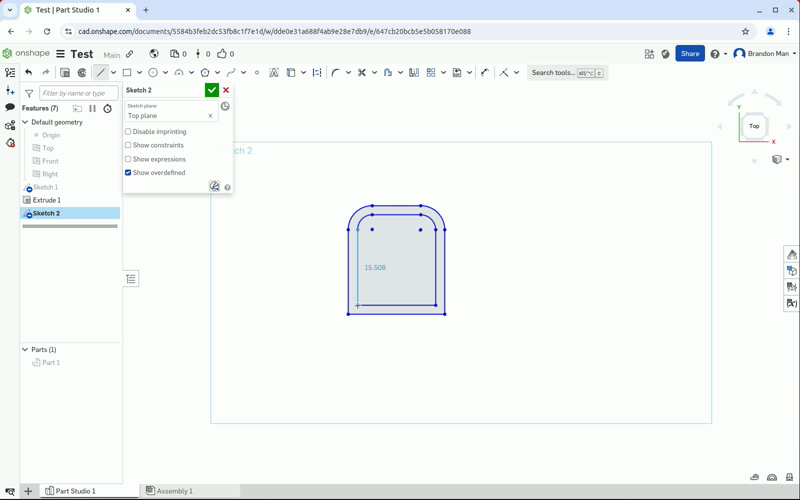
click(357, 305)
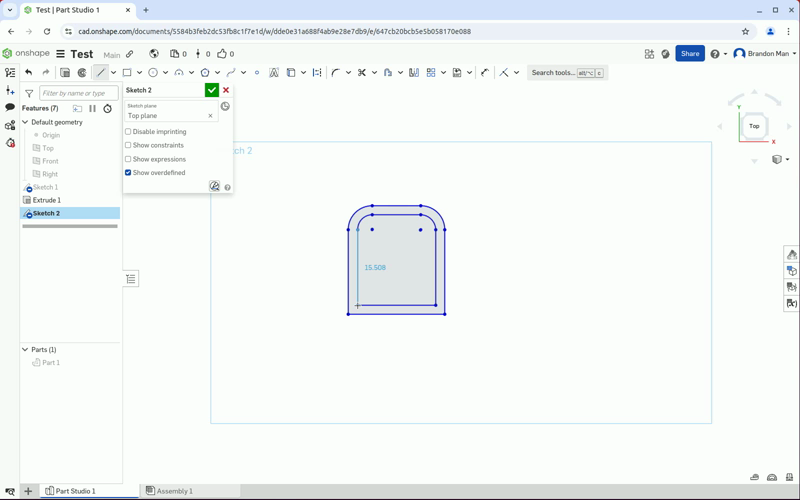
key(esc)
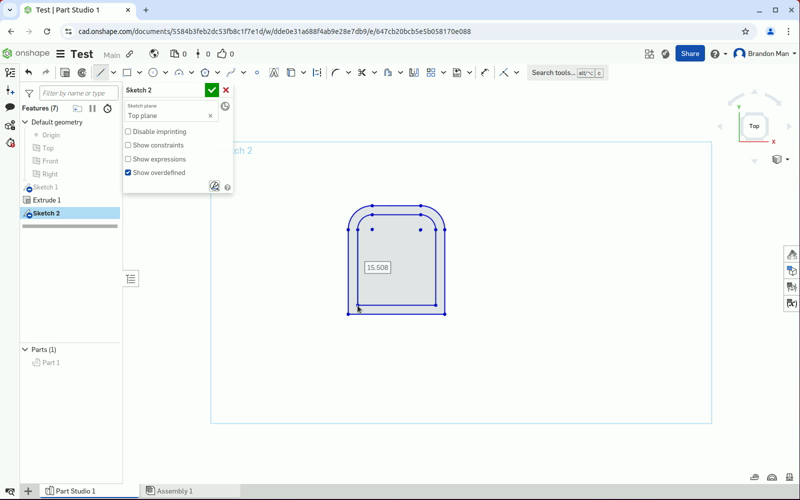
mouse_move(440, 281)
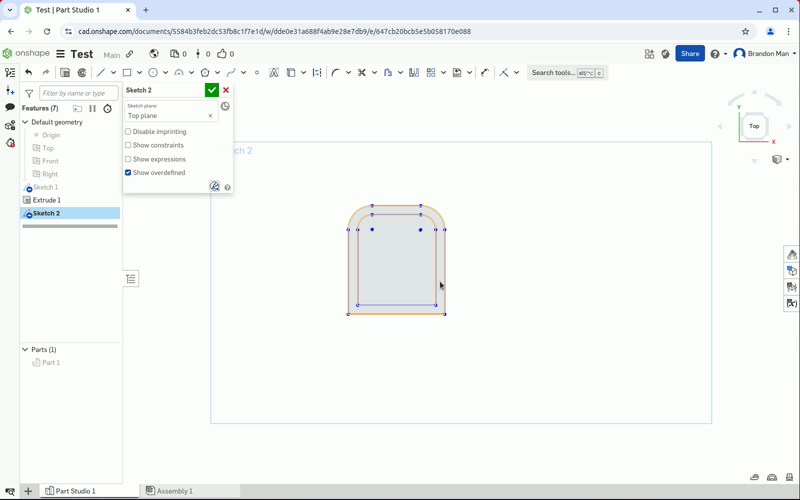
click(440, 281)
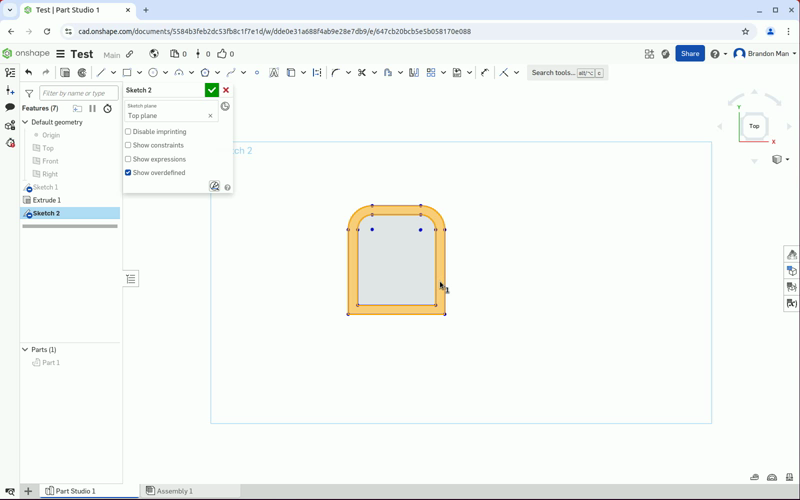
mouse_move(73, 352)
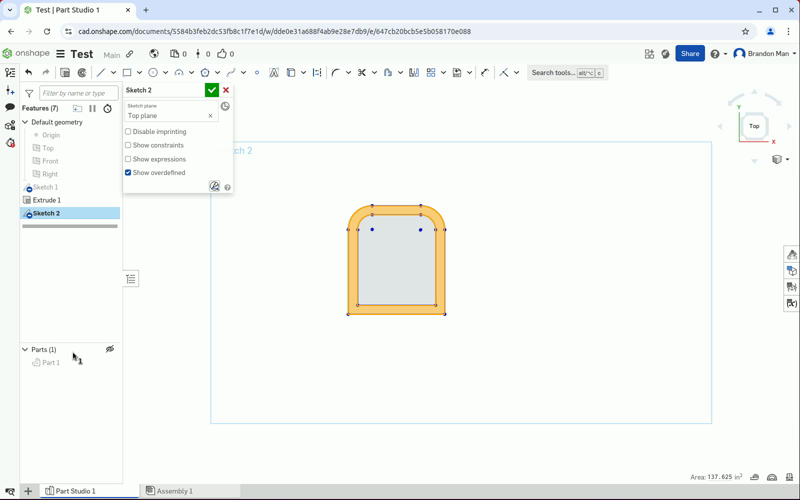
key(shift+y)
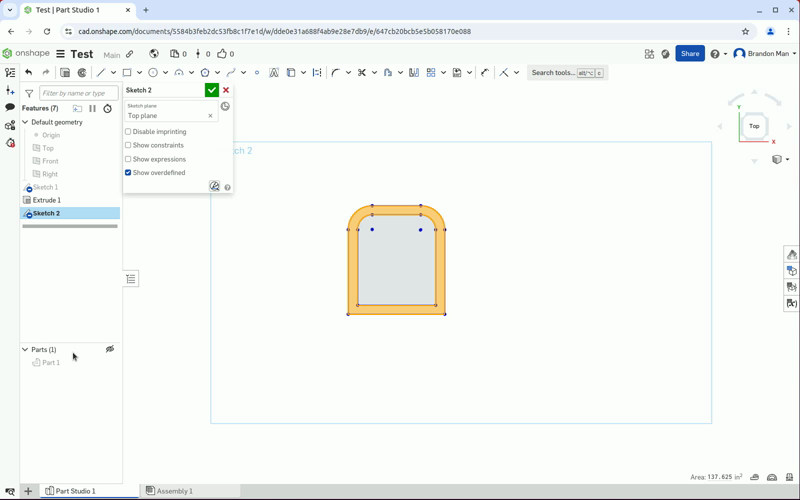
key(shift+e)
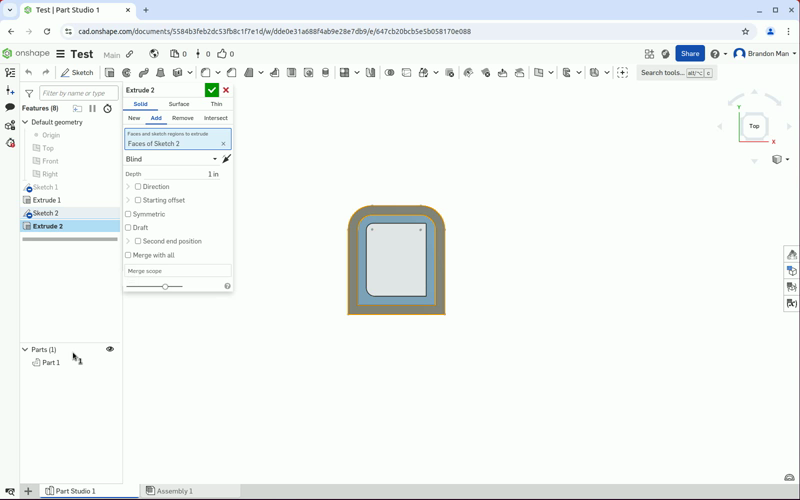
mouse_move(143, 106)
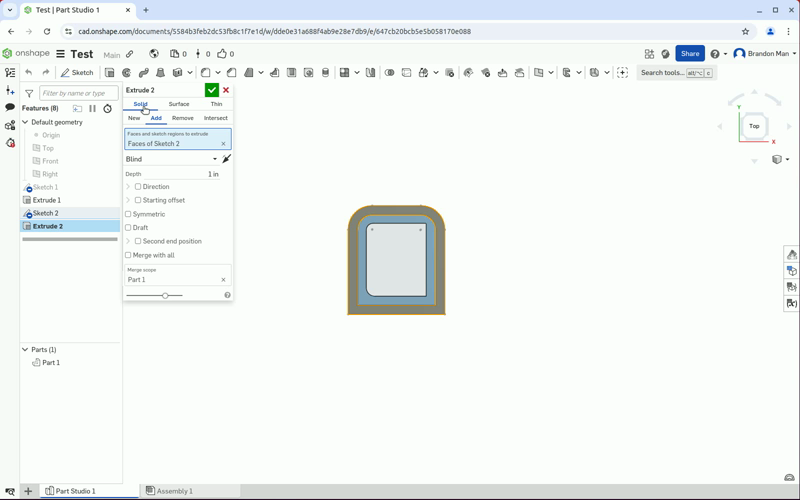
click(143, 106)
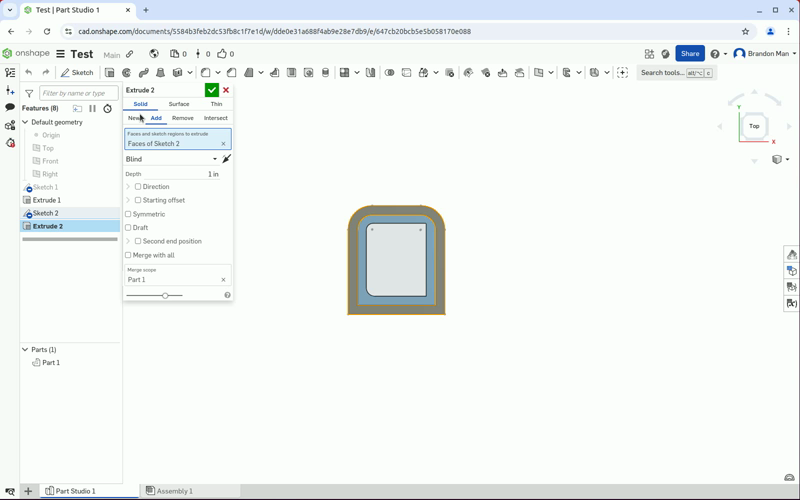
mouse_move(137, 120)
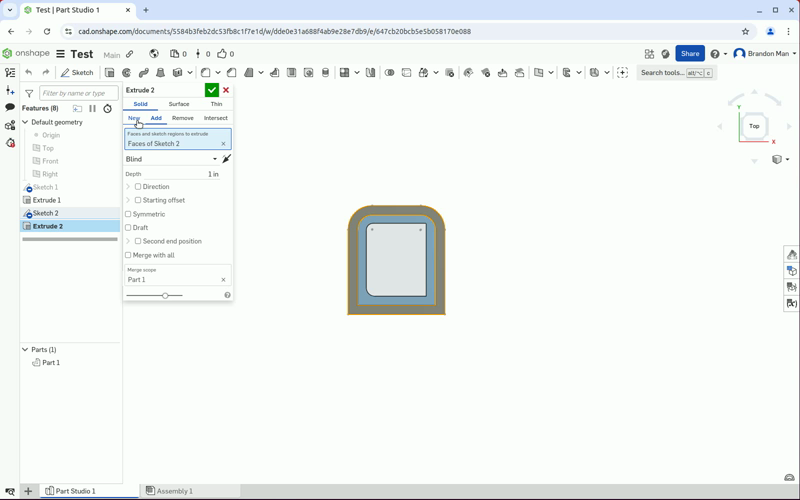
click(137, 120)
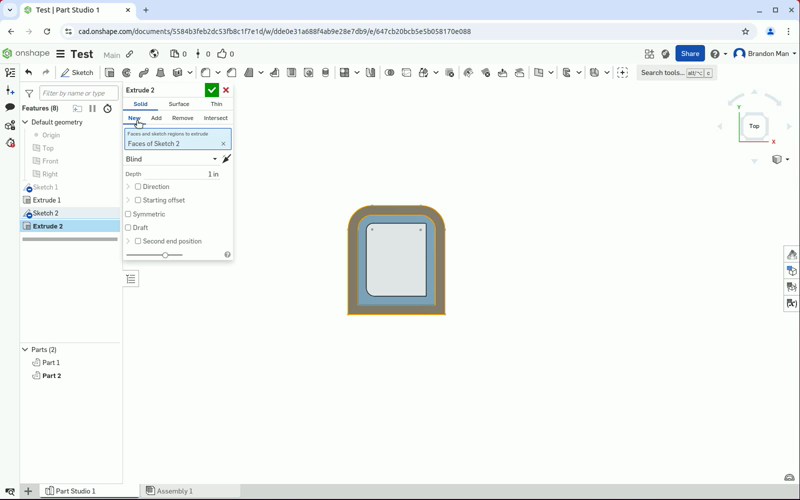
key(tab, 4)
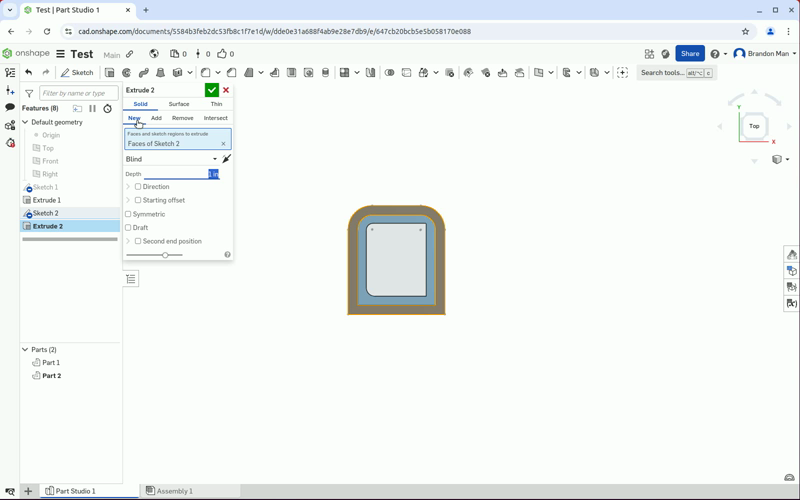
text(1.204)
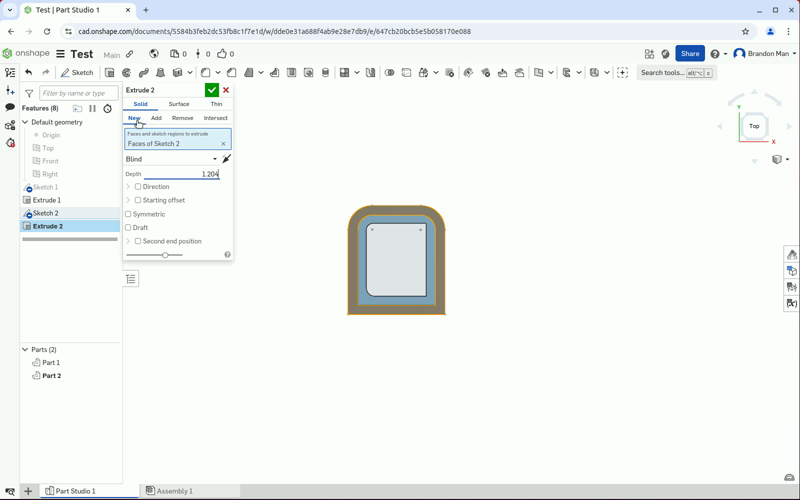
key(enter)
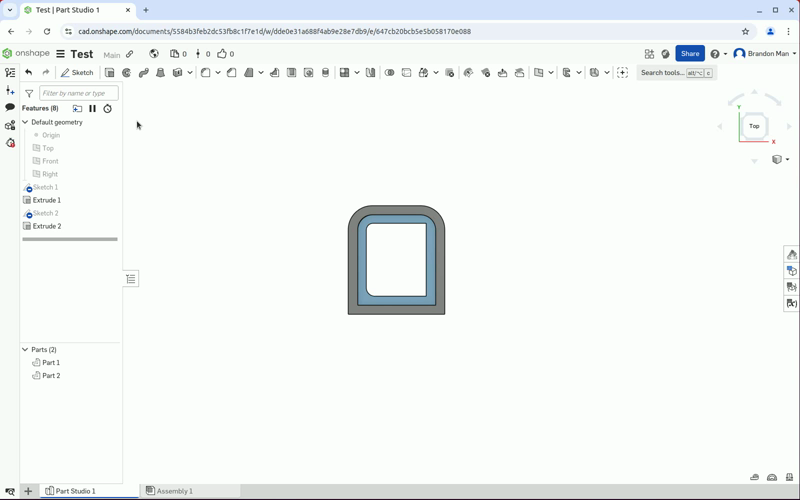
key(shift+h)
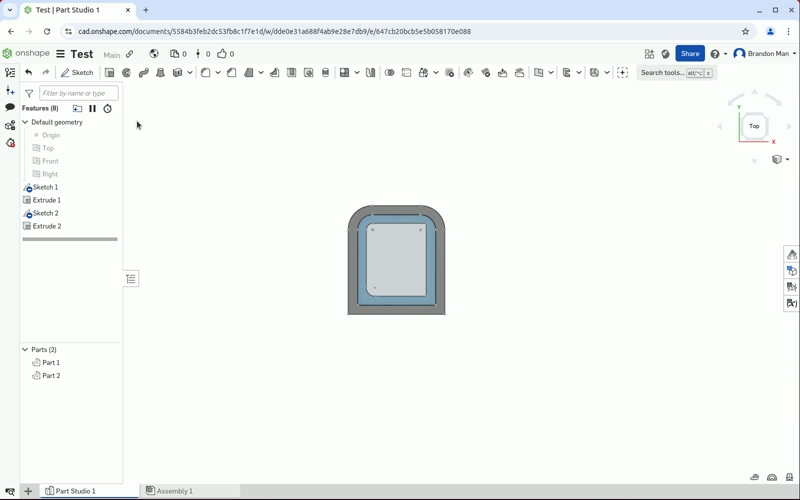
key(shift+h)
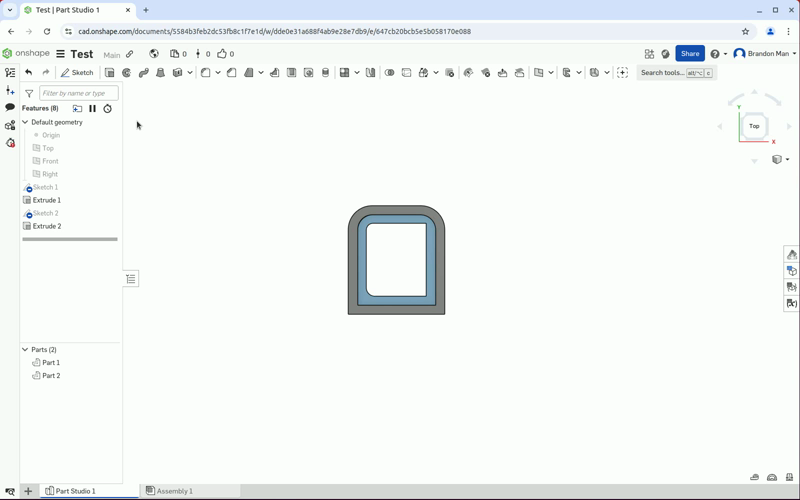
mouse_move(73, 189)
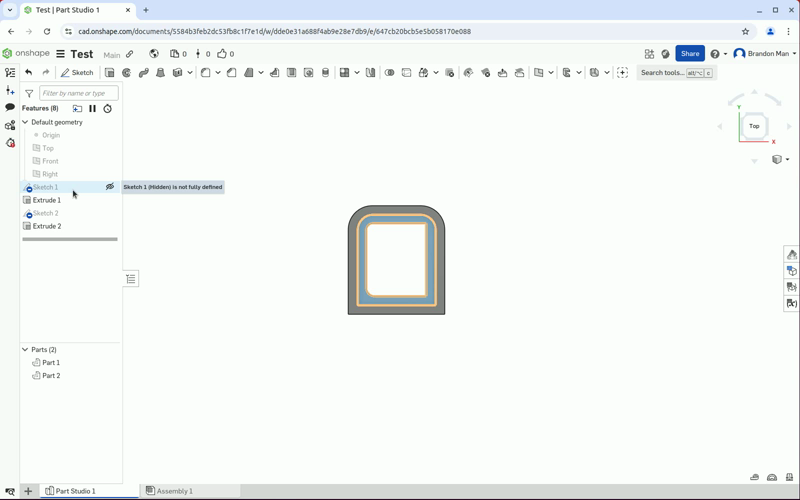
click(73, 189)
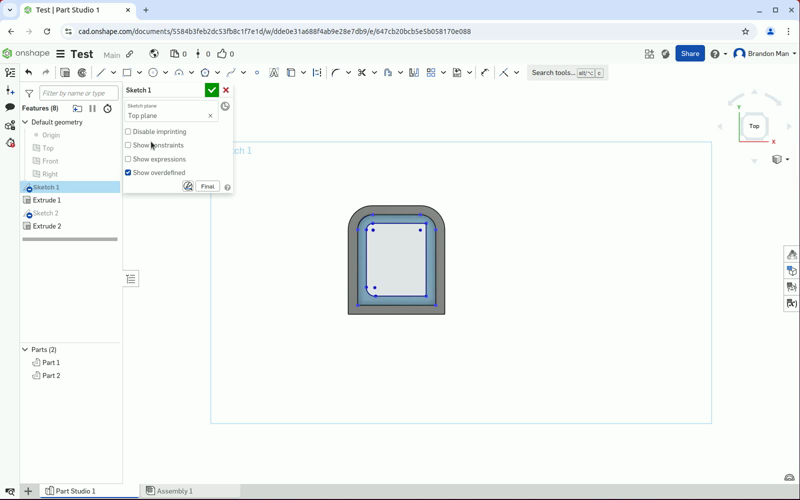
mouse_move(229, 92)
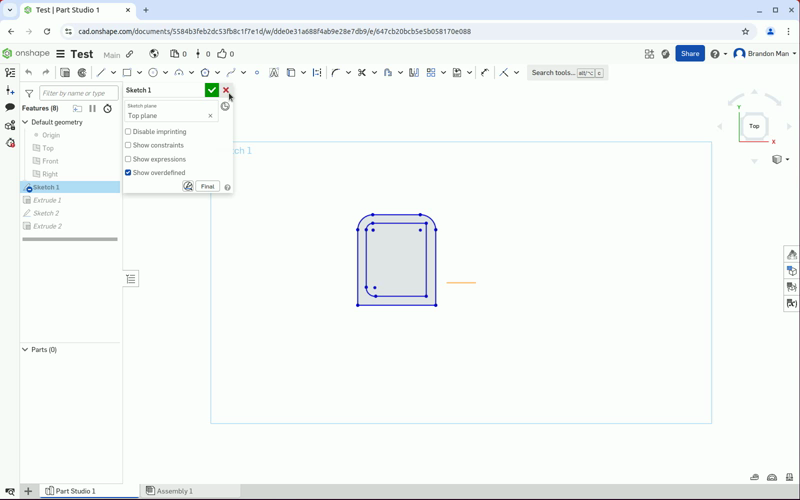
click(229, 92)
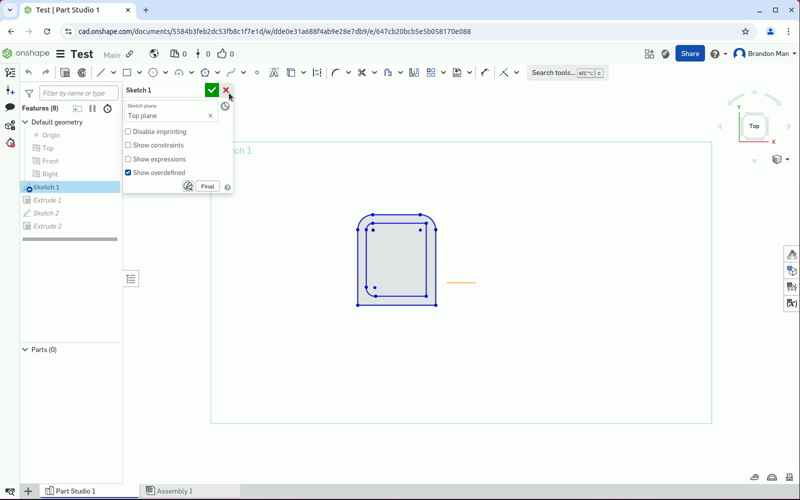
key(shift+s)
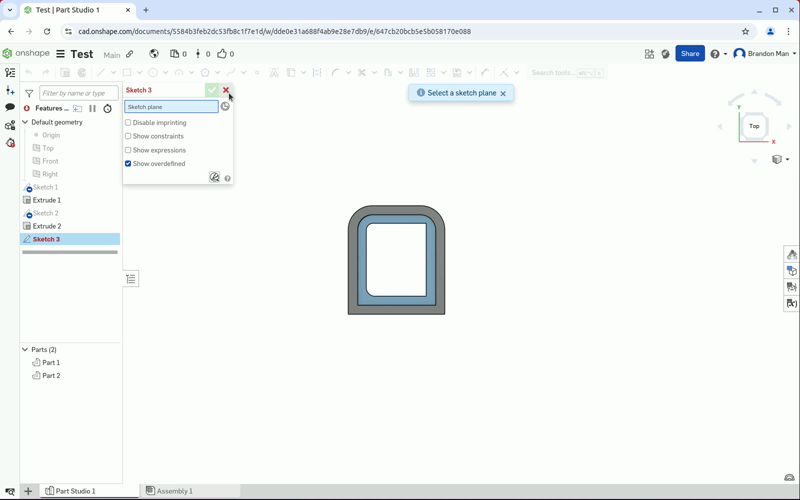
mouse_move(73, 150)
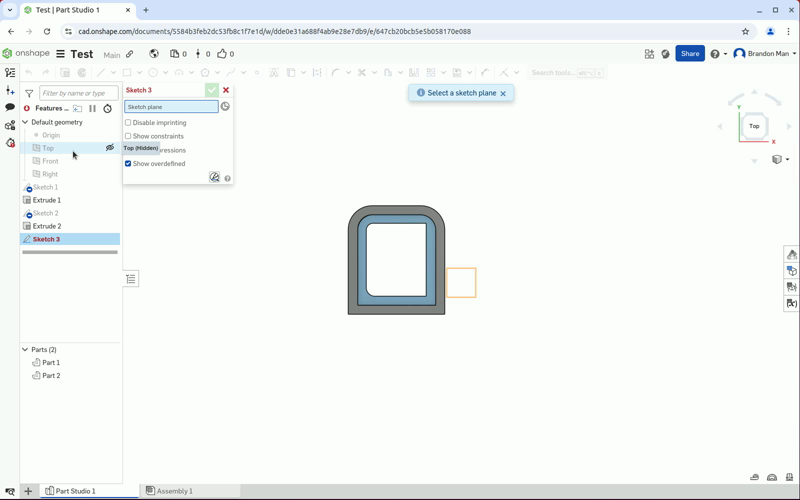
click(73, 150)
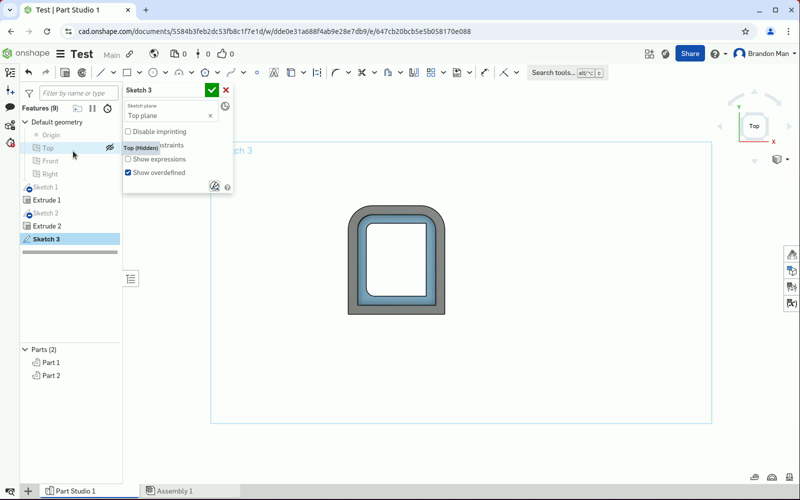
mouse_move(73, 352)
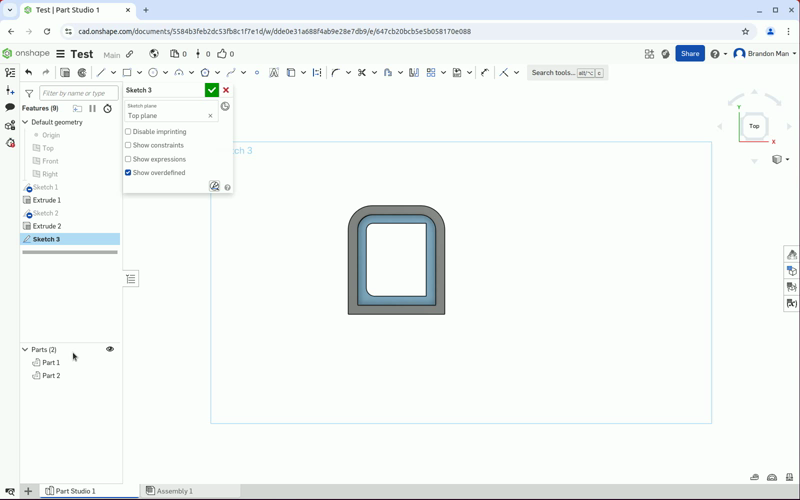
key(y)
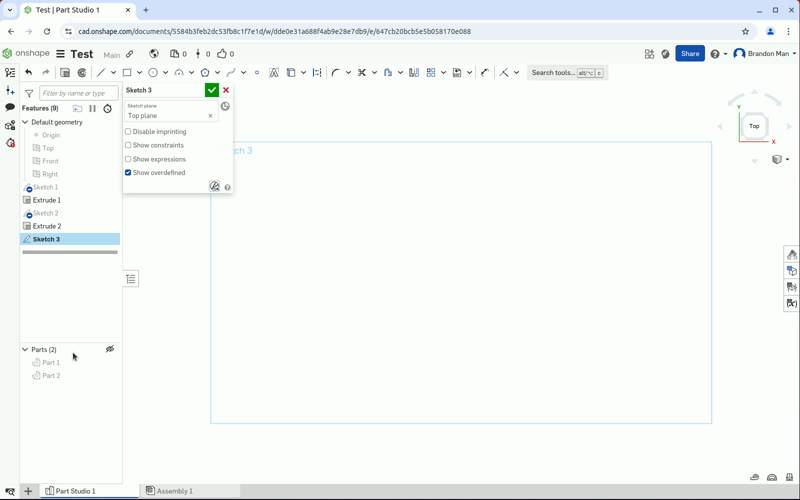
key(a)
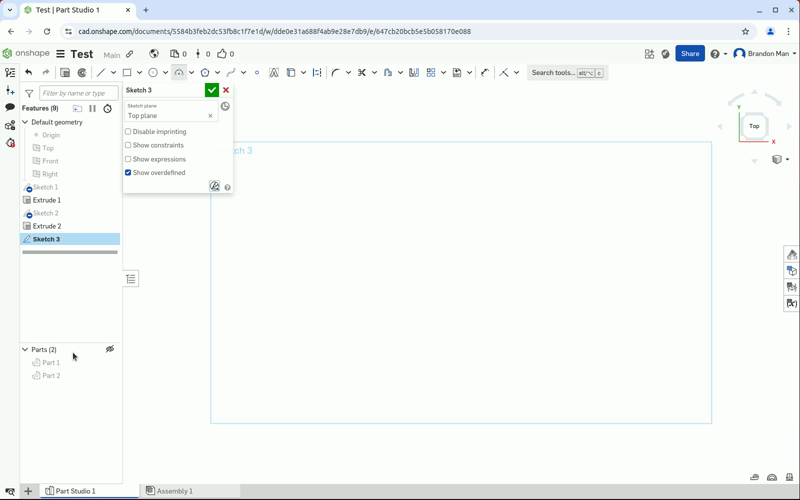
key_down(shift)
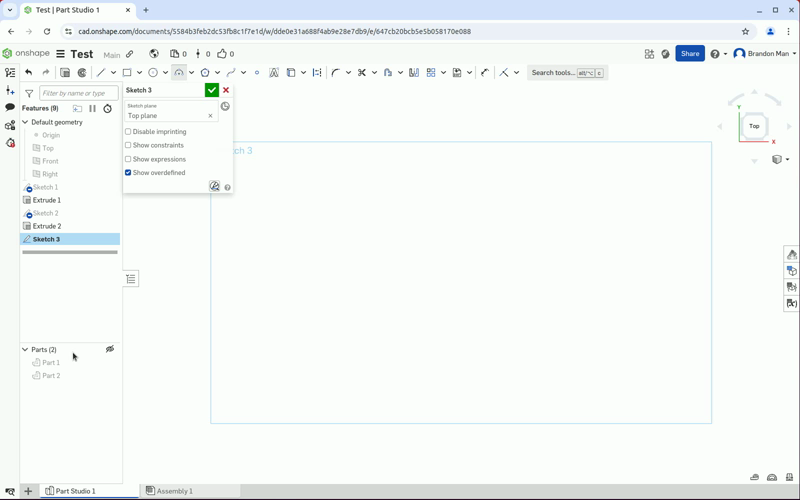
mouse_move(365, 287)
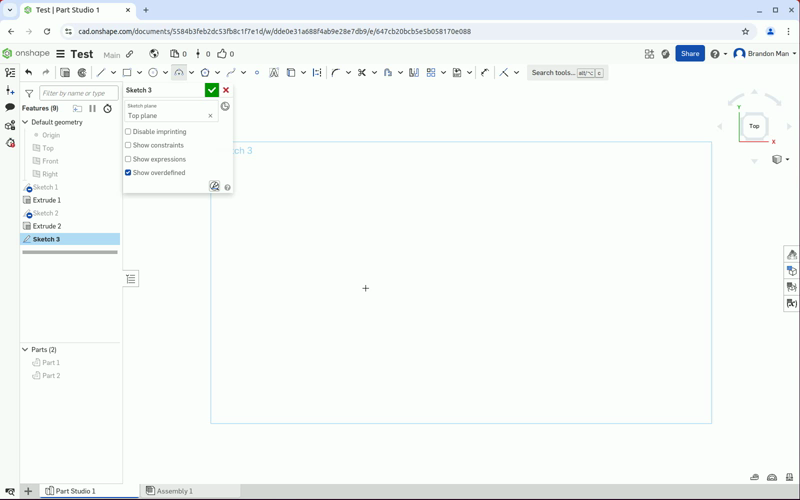
click(365, 287)
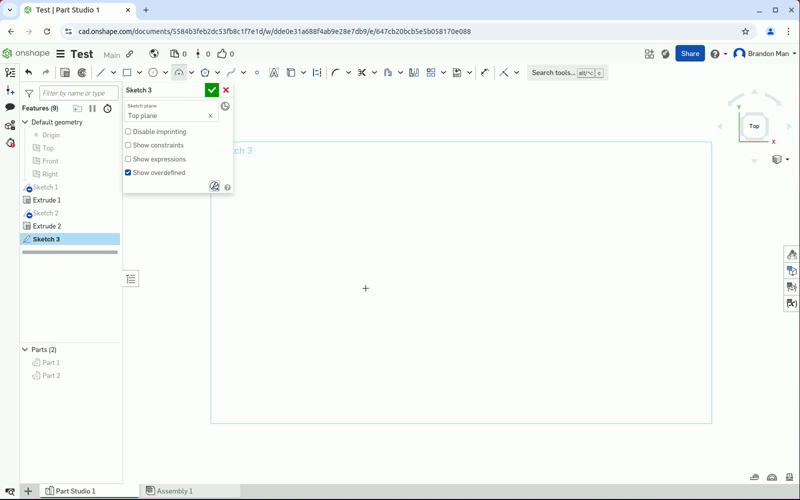
key_up(shift)
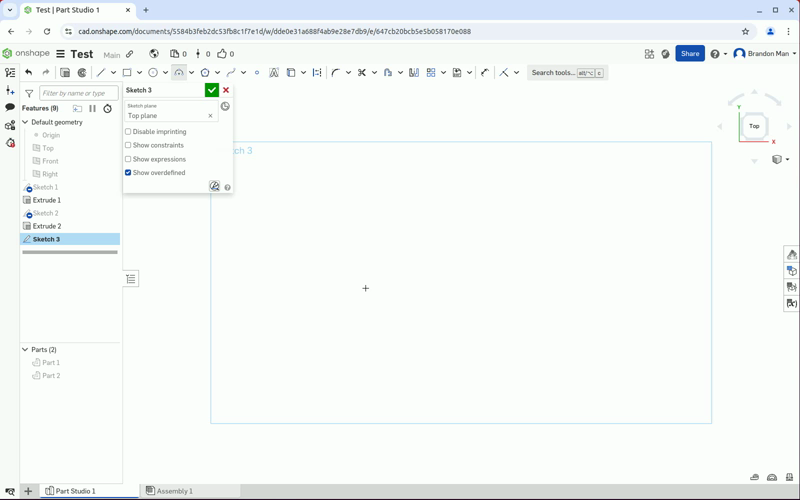
key_down(shift)
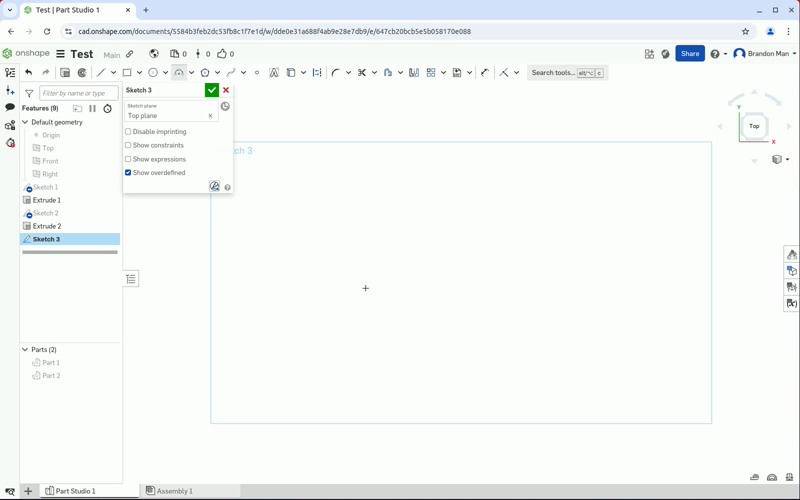
mouse_move(374, 296)
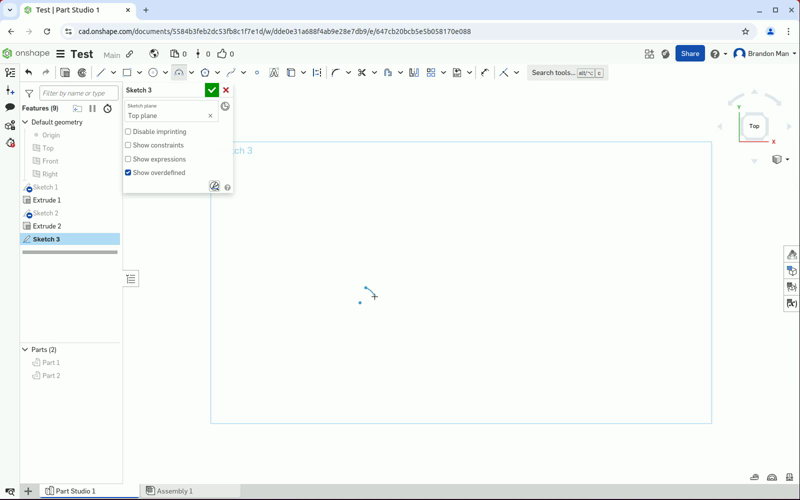
click(374, 296)
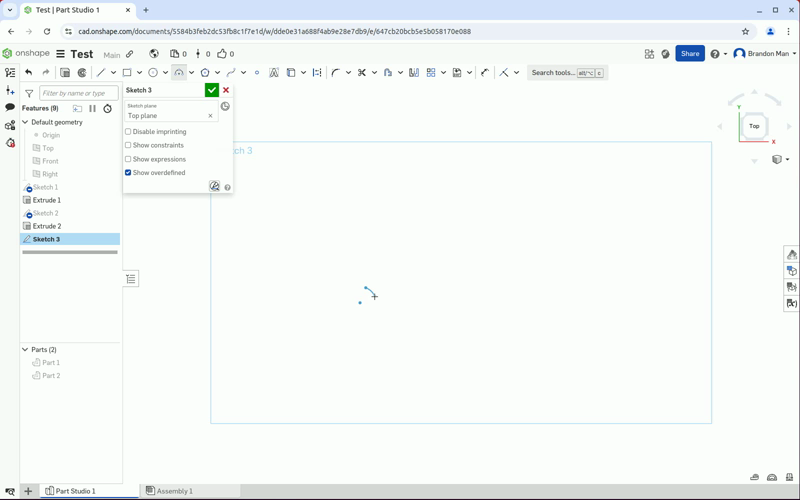
mouse_move(368, 293)
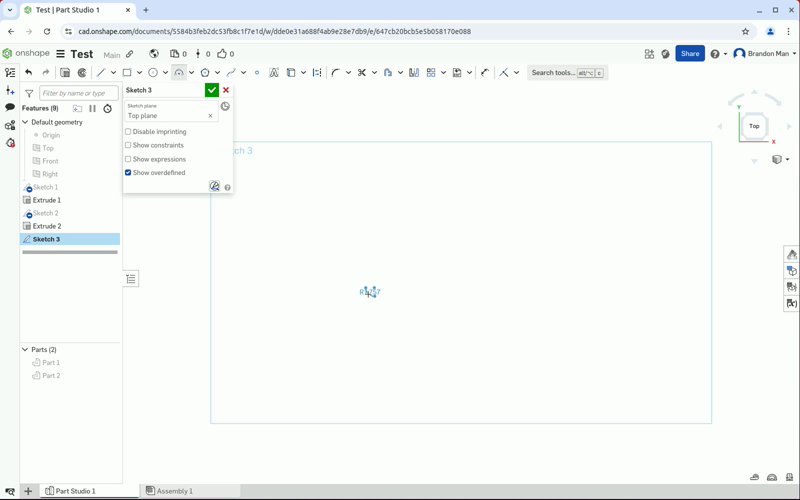
click(368, 293)
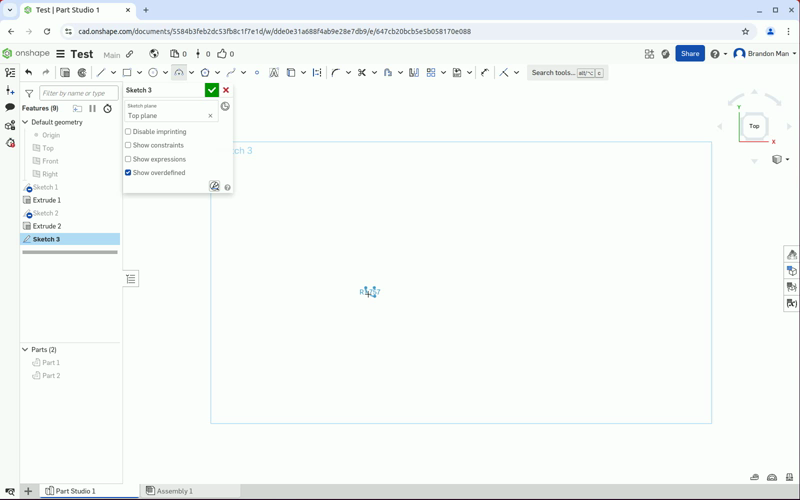
key_up(shift)
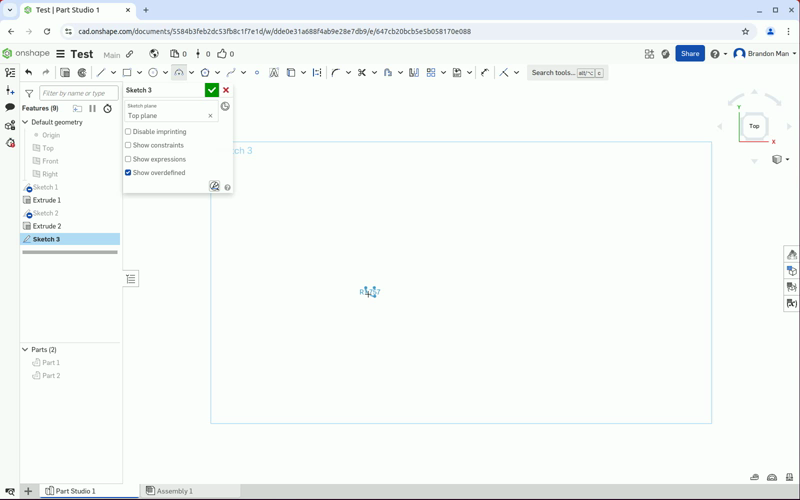
key(esc)
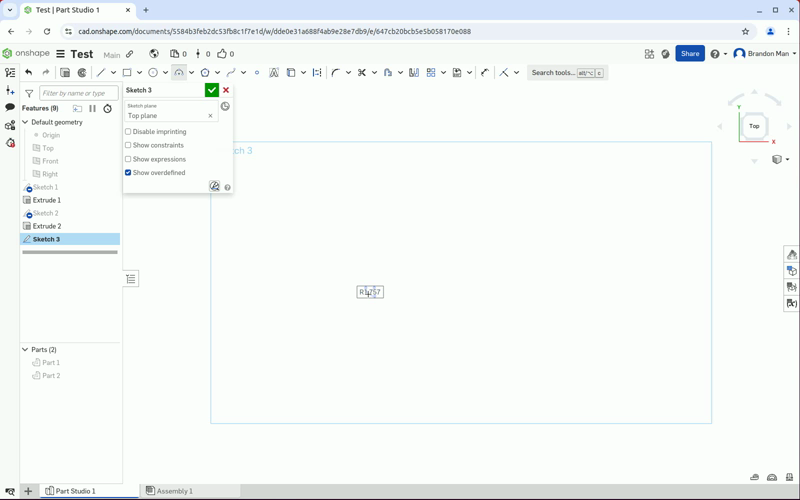
key(l)
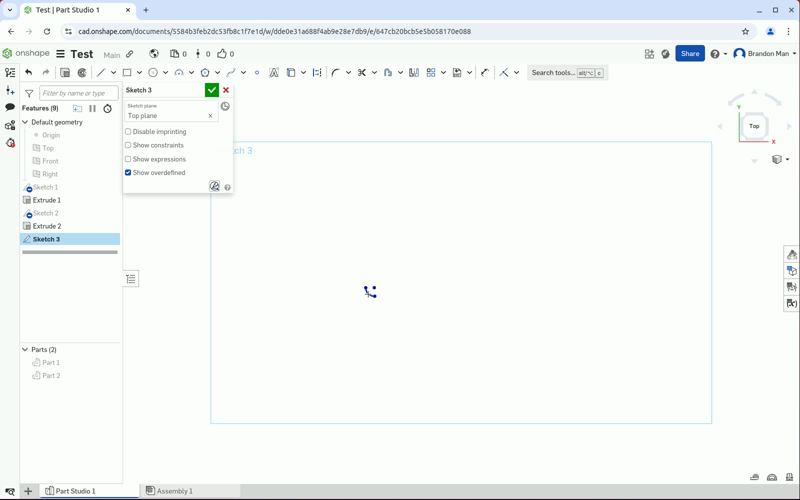
mouse_move(374, 296)
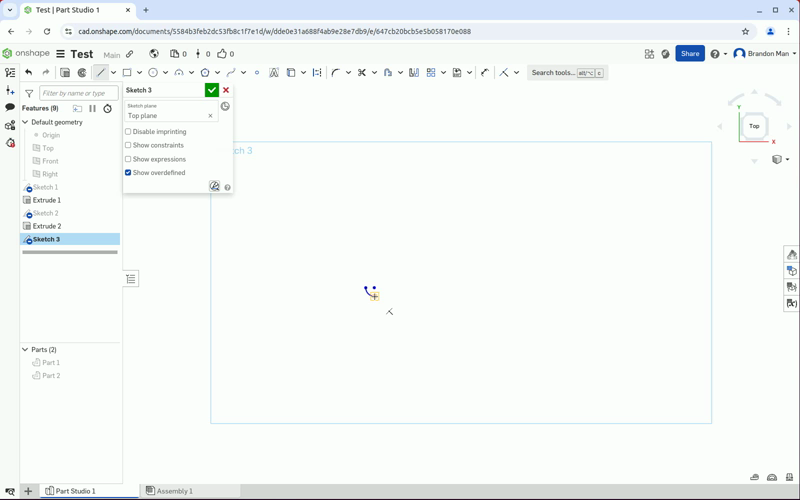
click(374, 296)
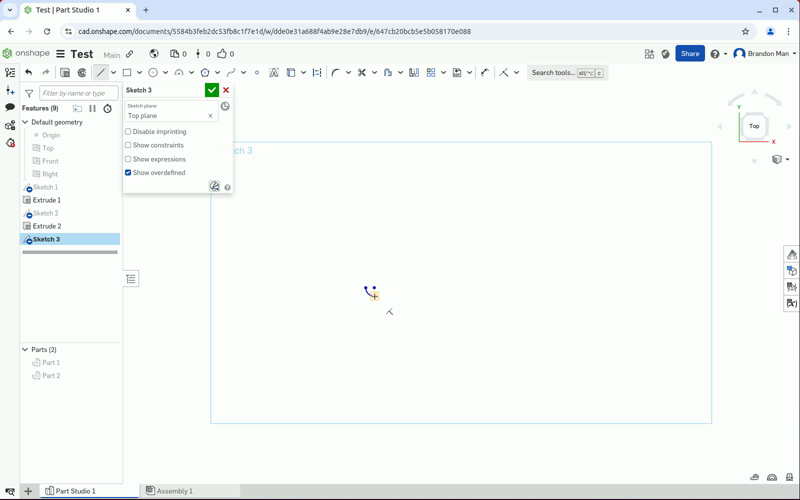
key_down(shift)
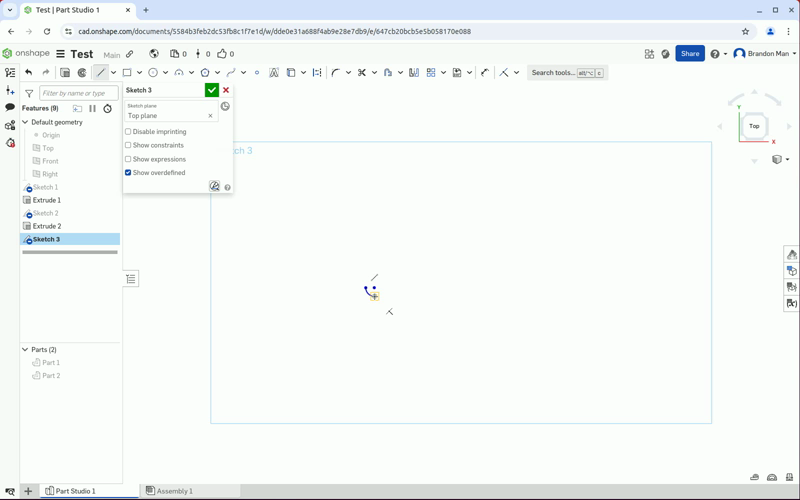
mouse_move(404, 296)
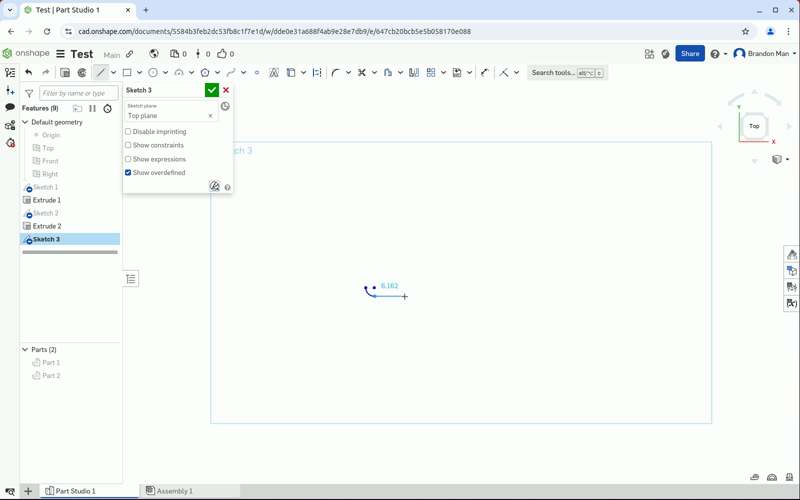
mouse_move(426, 296)
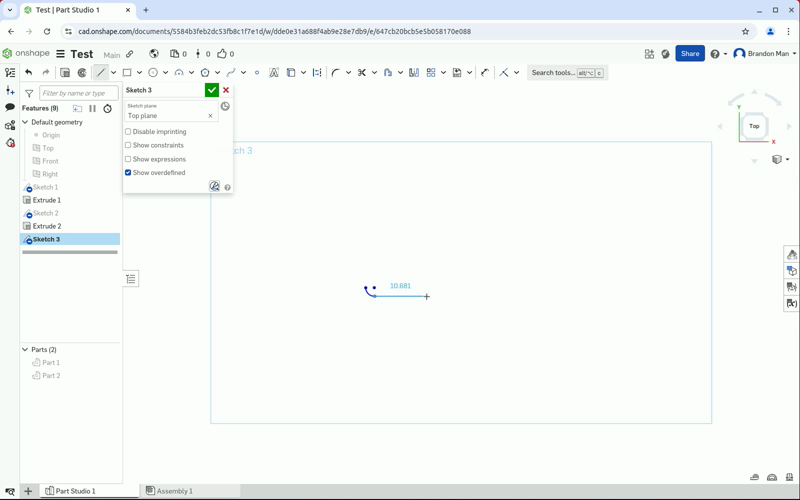
click(426, 296)
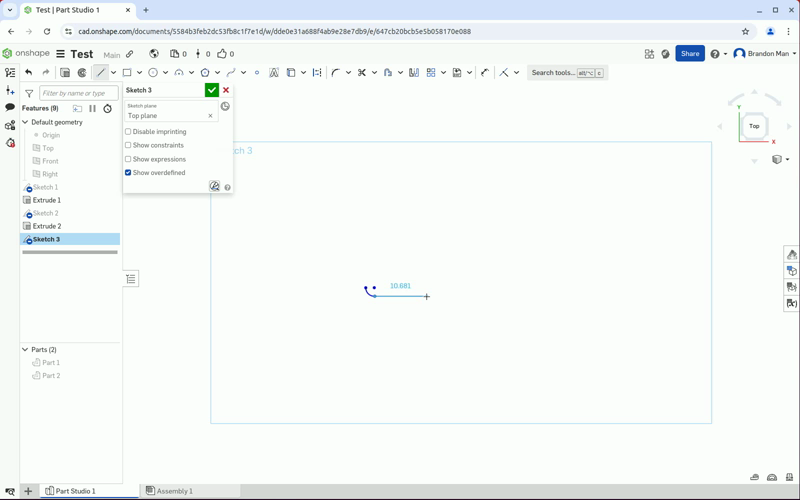
key_up(shift)
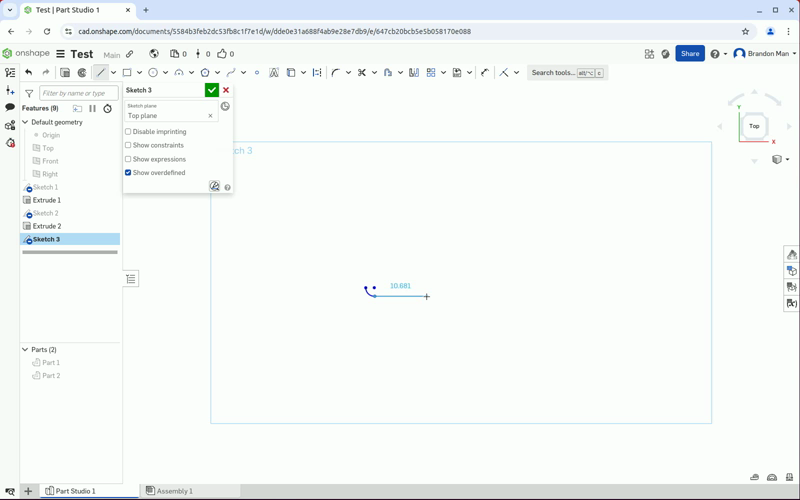
key_down(shift)
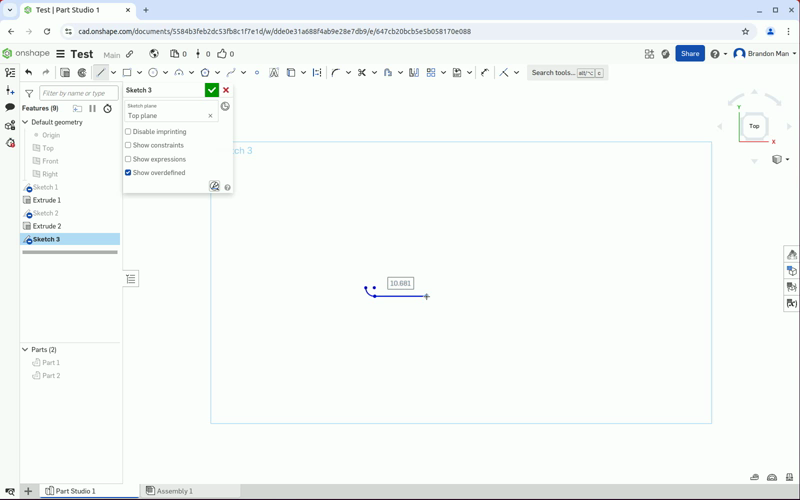
mouse_move(426, 222)
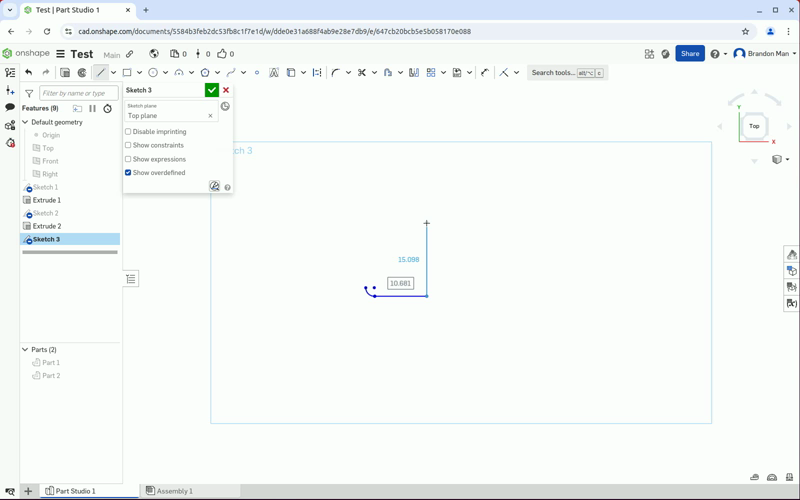
click(426, 222)
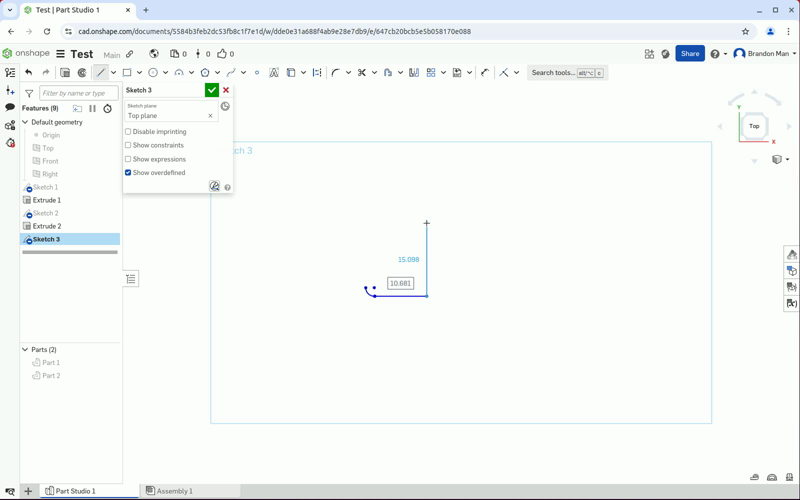
key_up(shift)
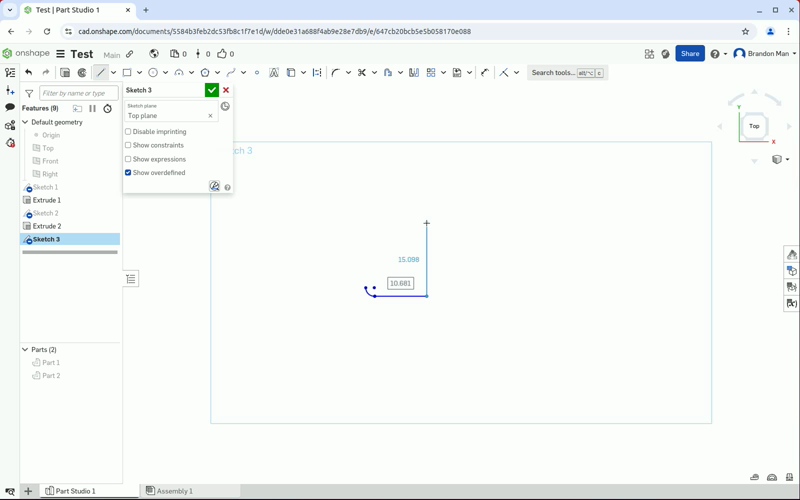
key_down(shift)
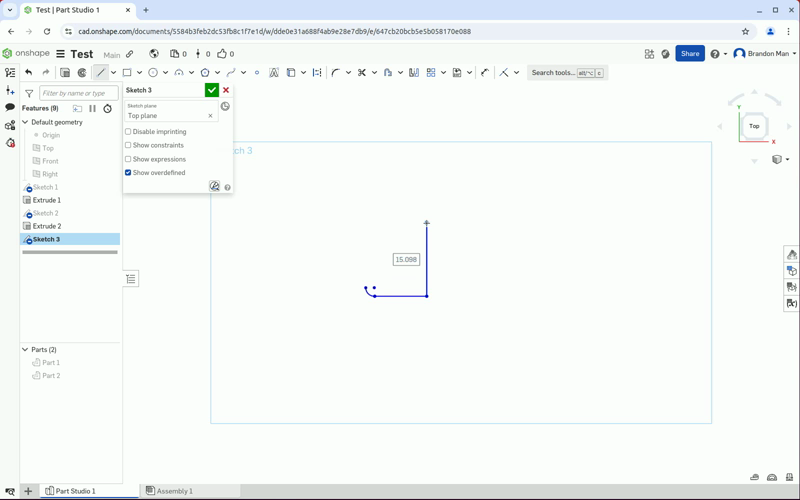
mouse_move(456, 222)
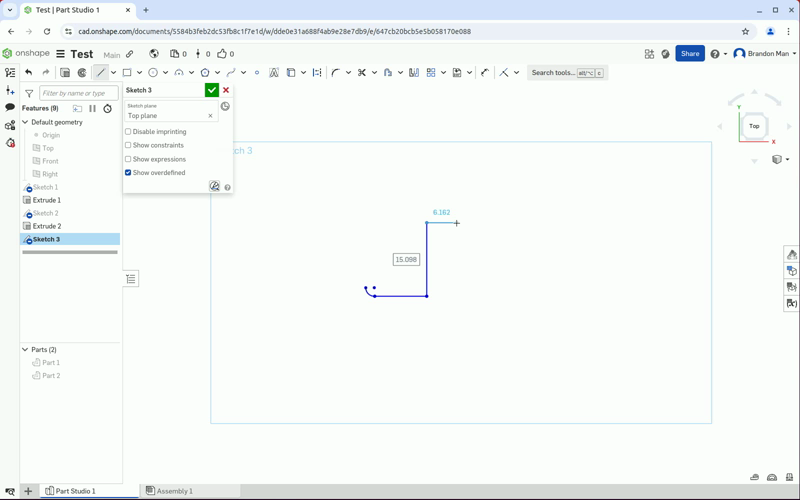
mouse_move(371, 222)
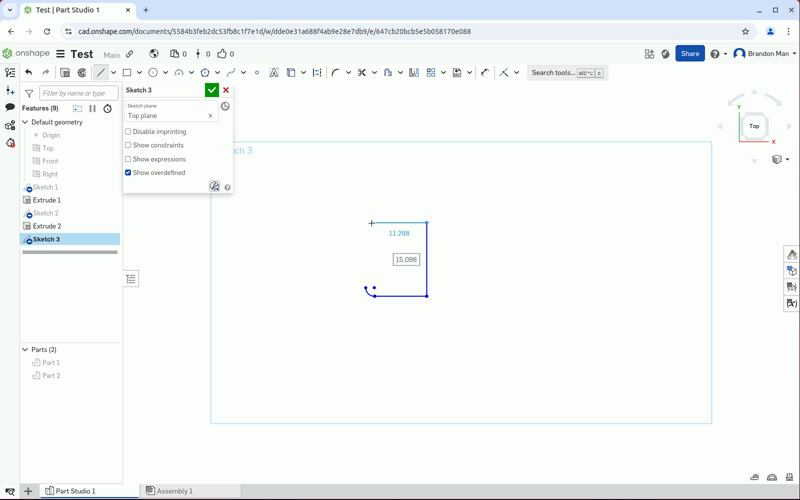
click(371, 222)
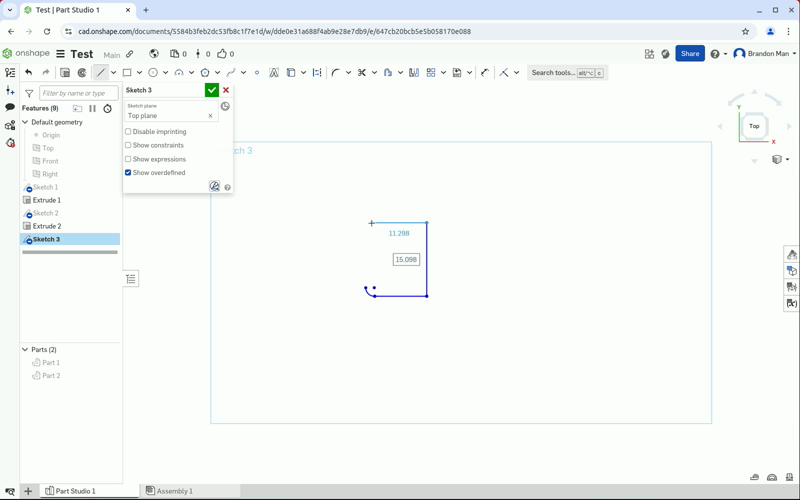
key_up(shift)
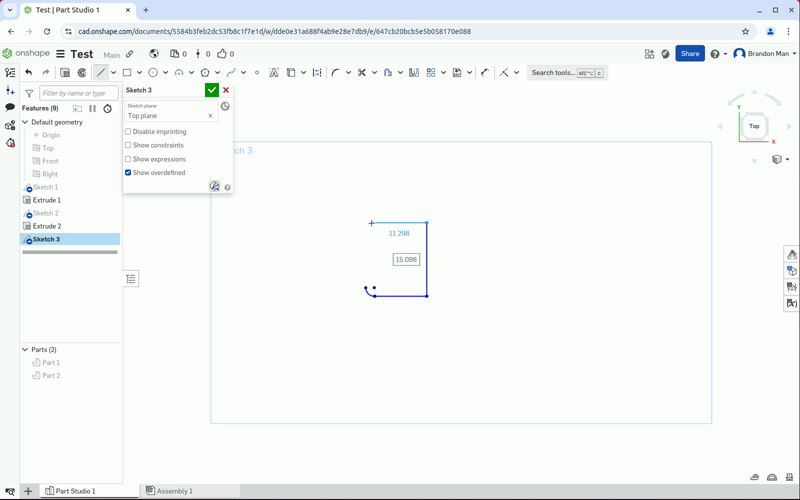
key(esc)
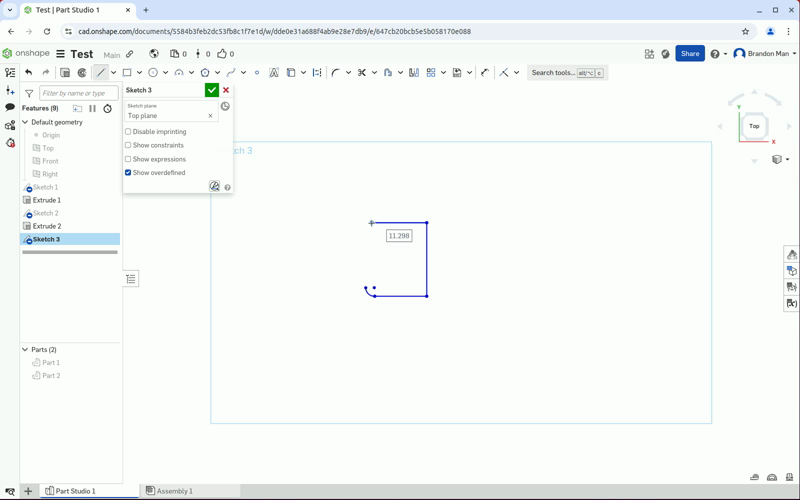
key(a)
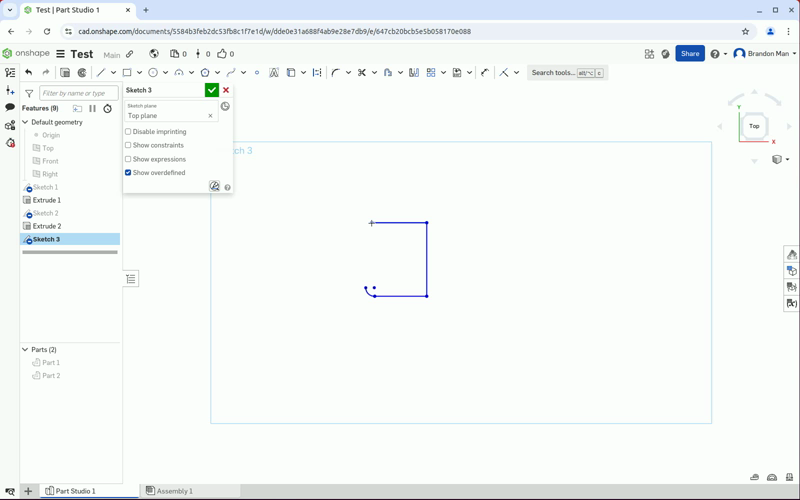
mouse_move(371, 222)
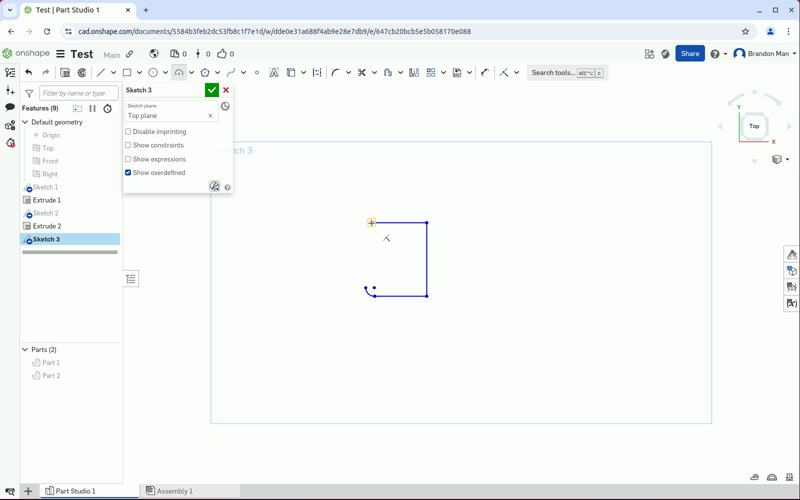
click(371, 222)
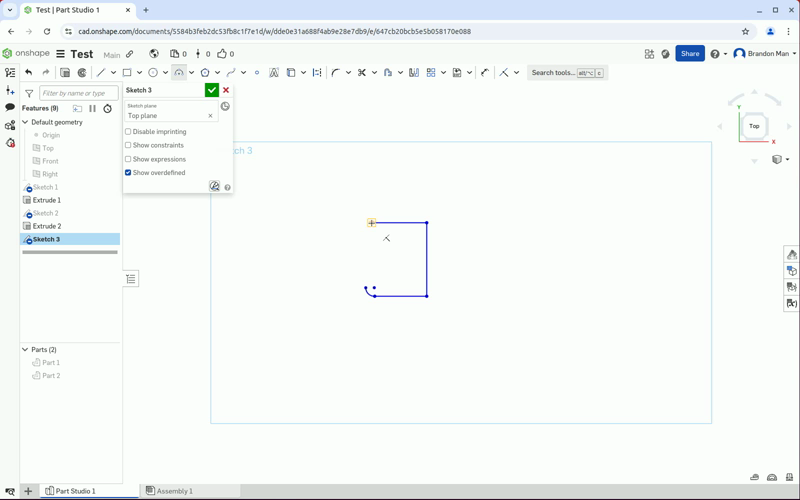
key_down(shift)
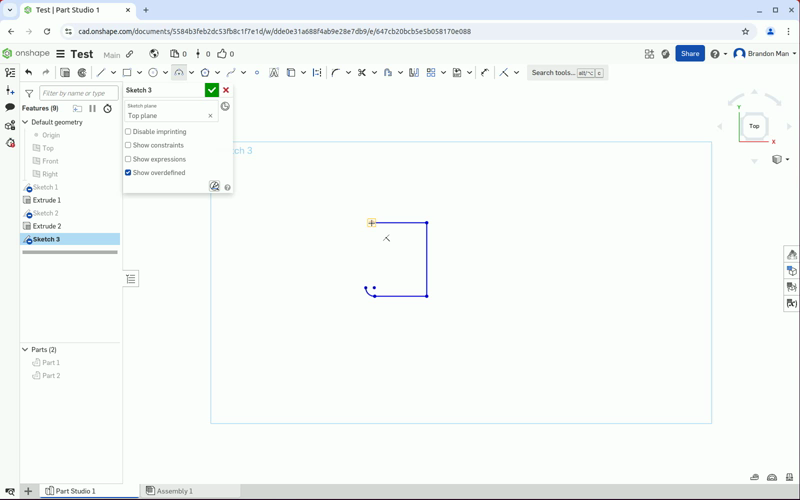
mouse_move(365, 228)
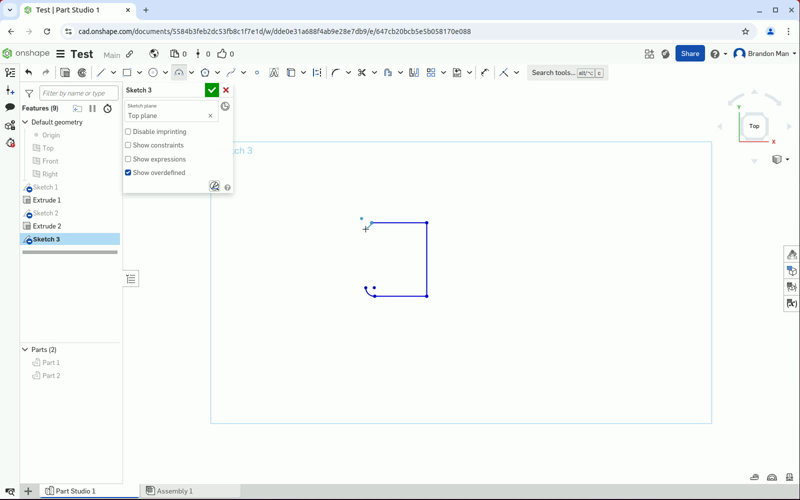
click(365, 228)
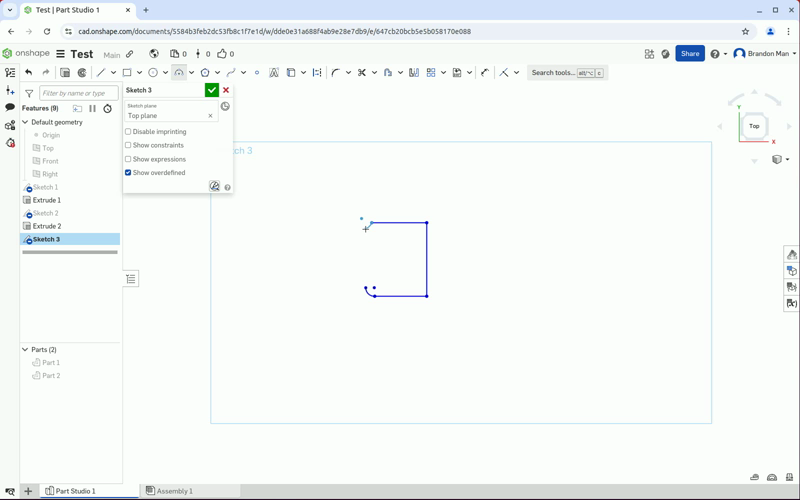
mouse_move(367, 224)
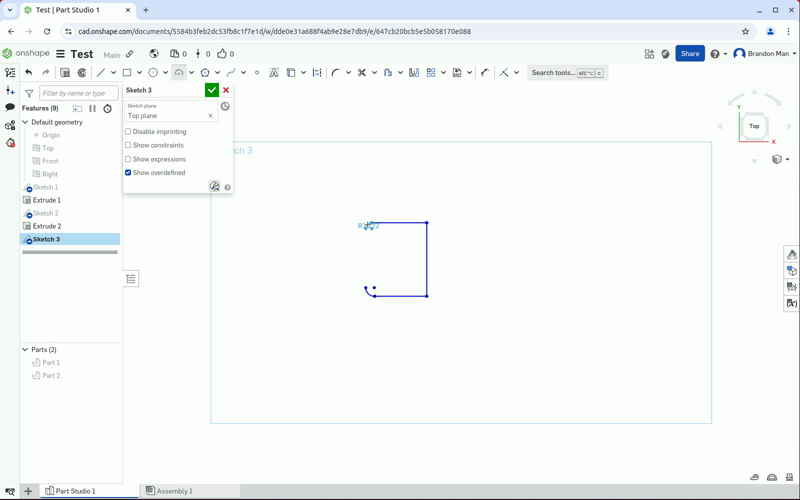
click(367, 224)
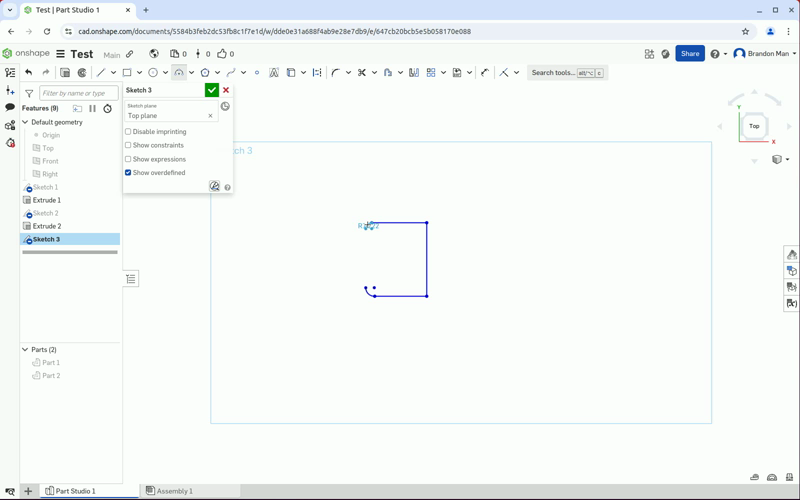
key_up(shift)
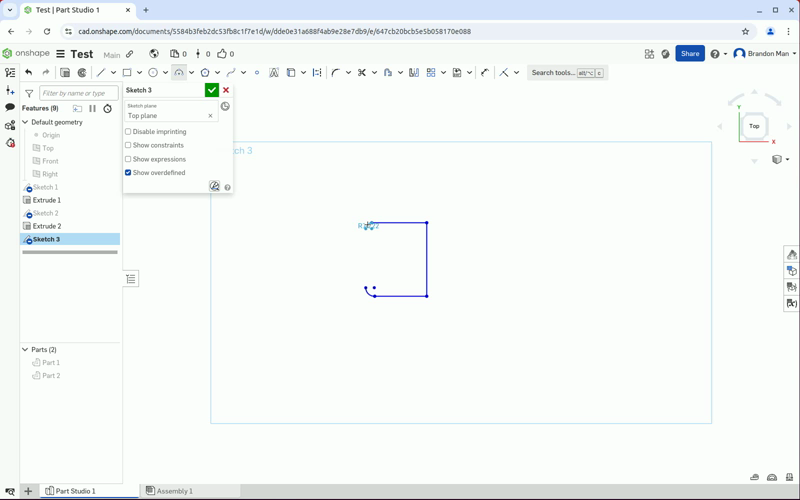
key(esc)
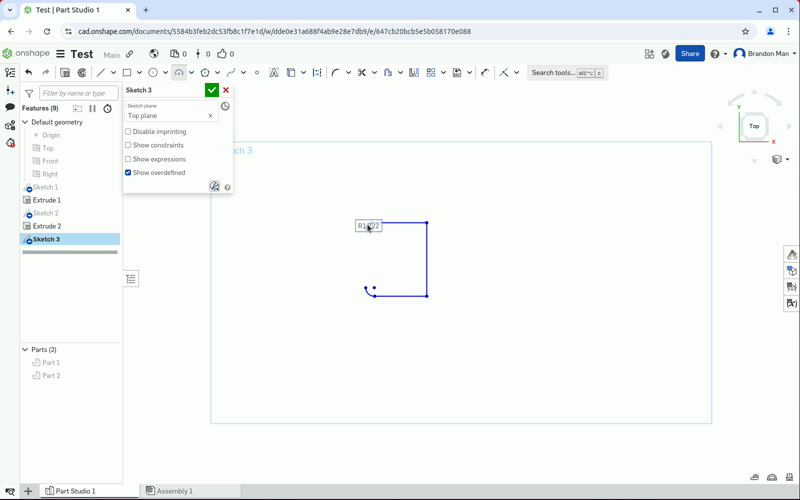
key(l)
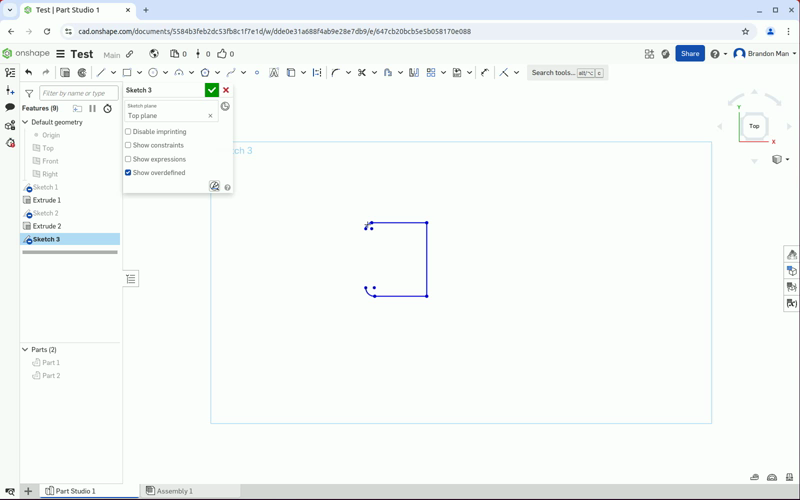
mouse_move(365, 228)
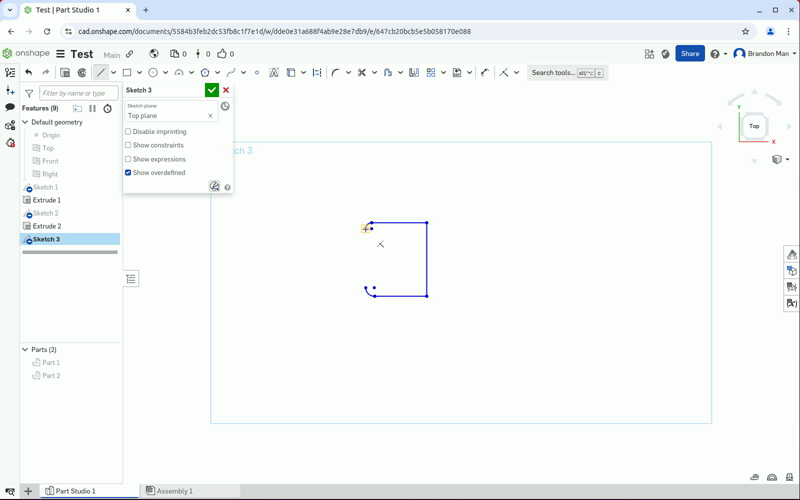
click(365, 228)
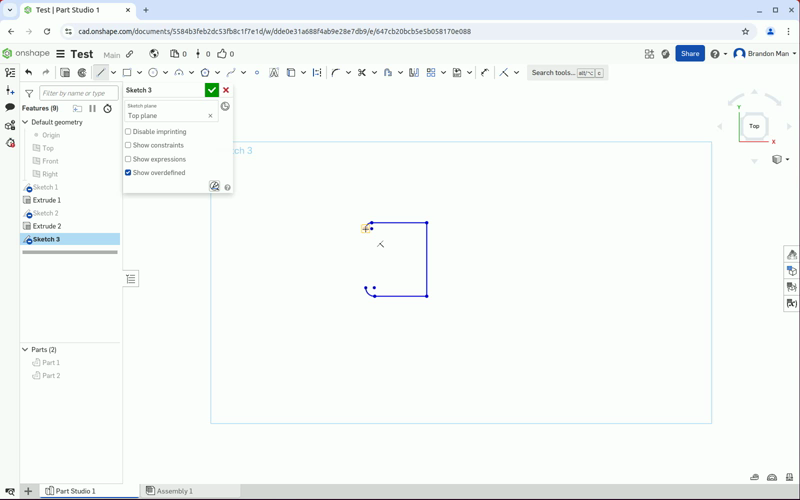
mouse_move(395, 228)
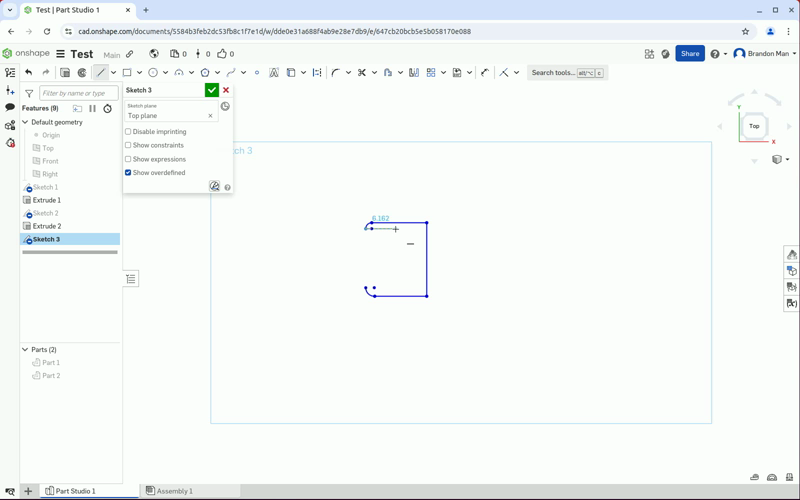
key_down(shift)
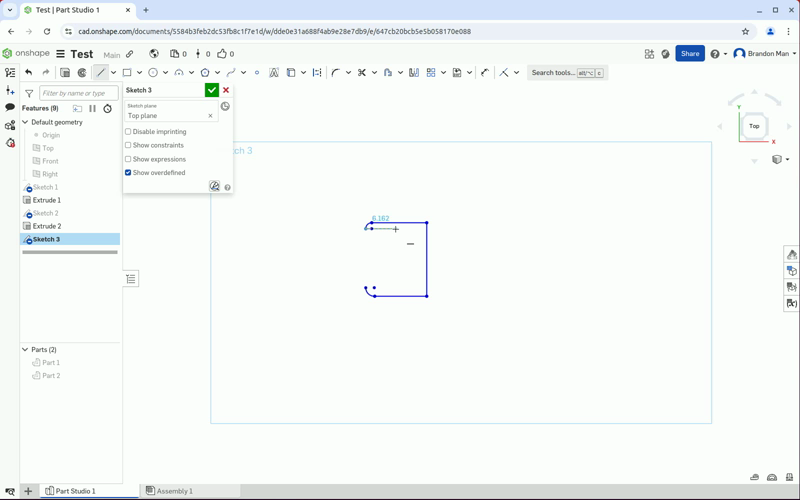
mouse_move(365, 287)
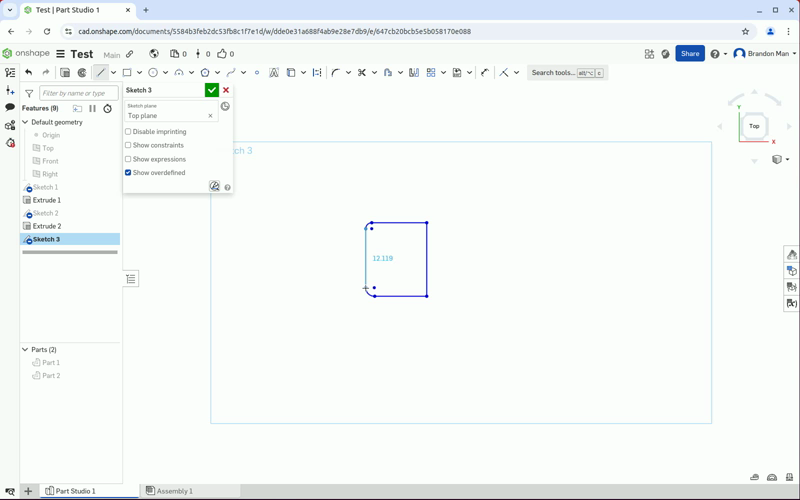
key_up(shift)
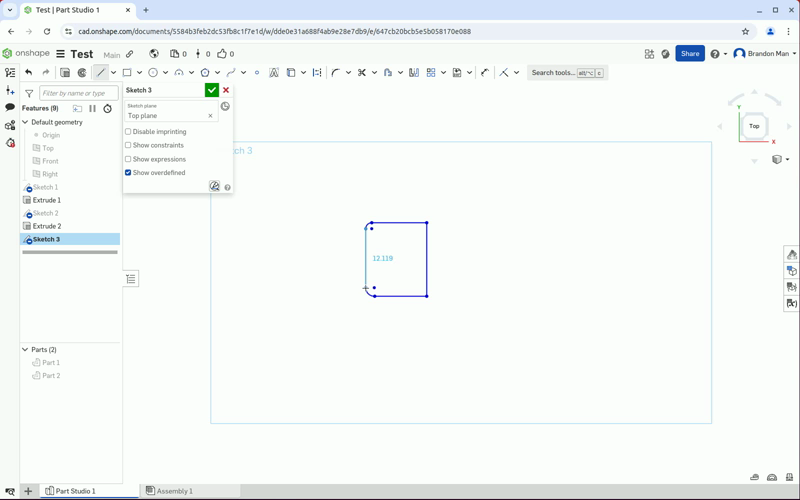
click(365, 287)
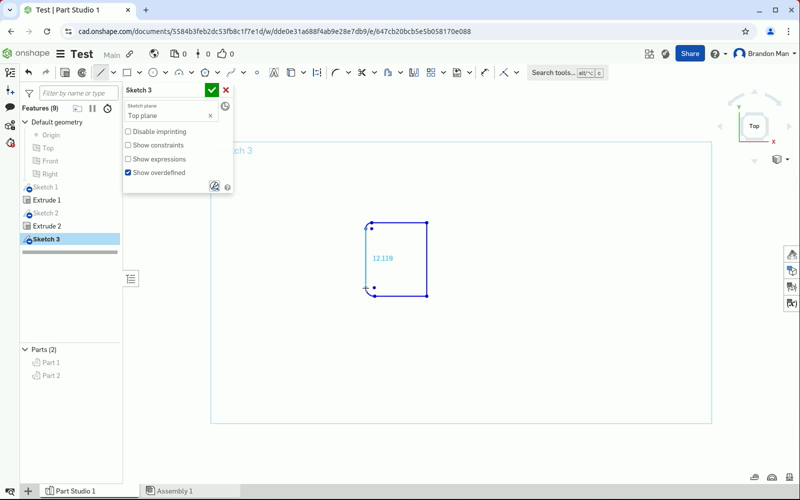
key(esc)
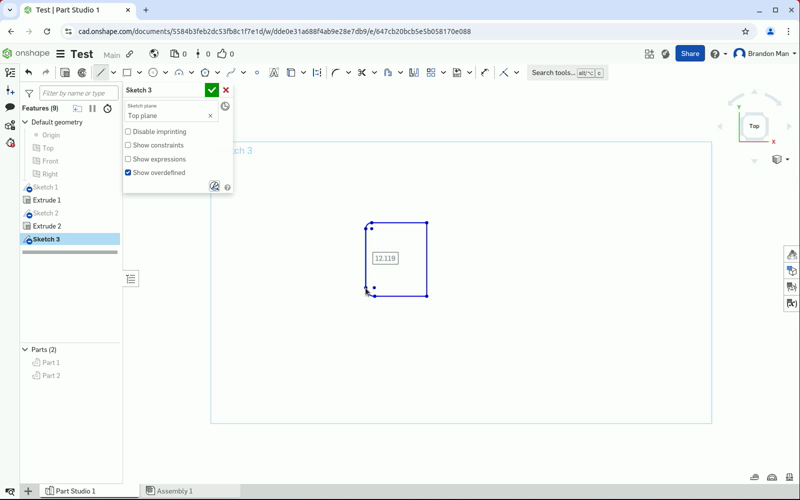
key(l)
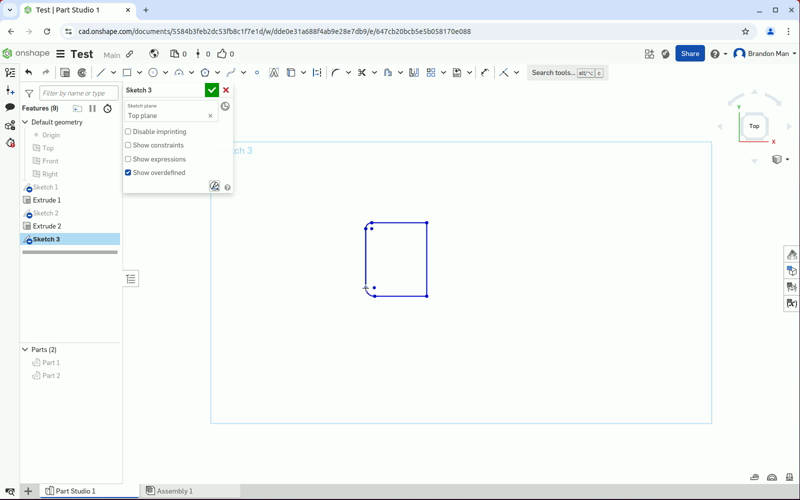
key_down(shift)
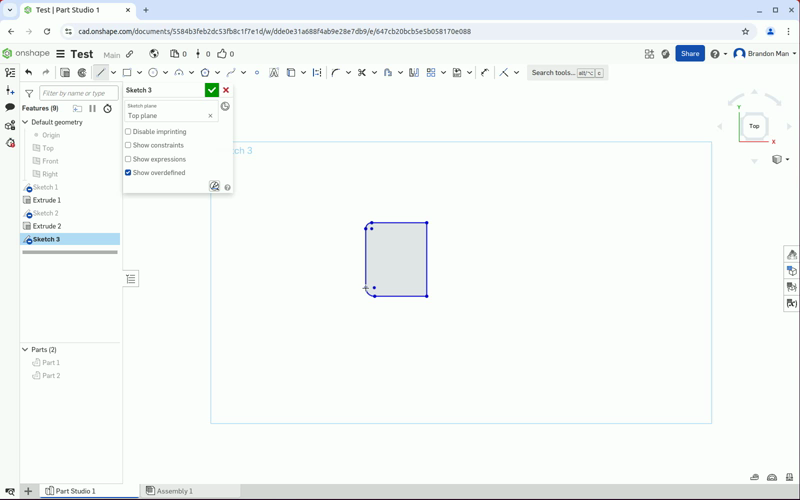
mouse_move(374, 290)
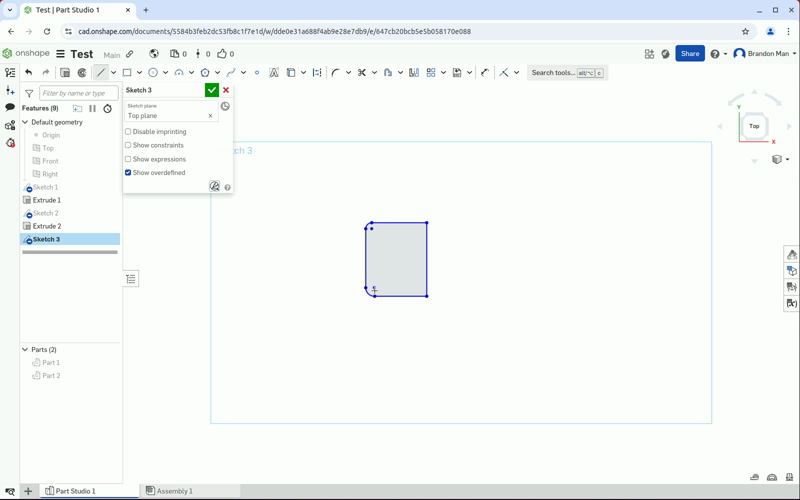
scroll(6)
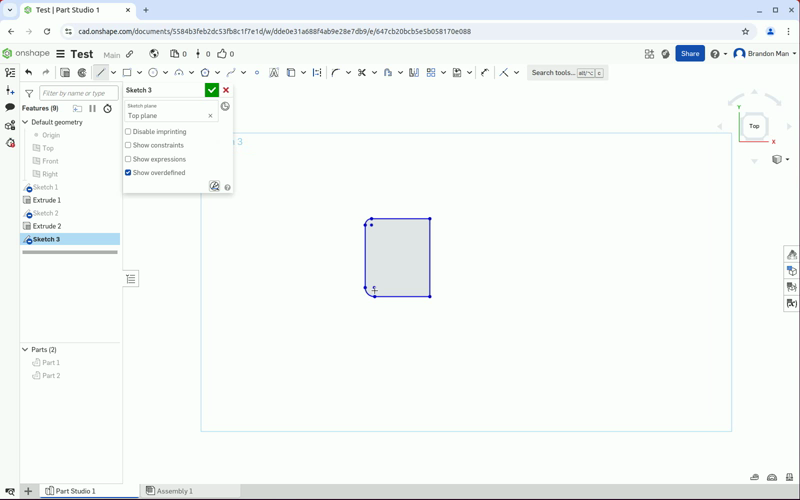
scroll(6)
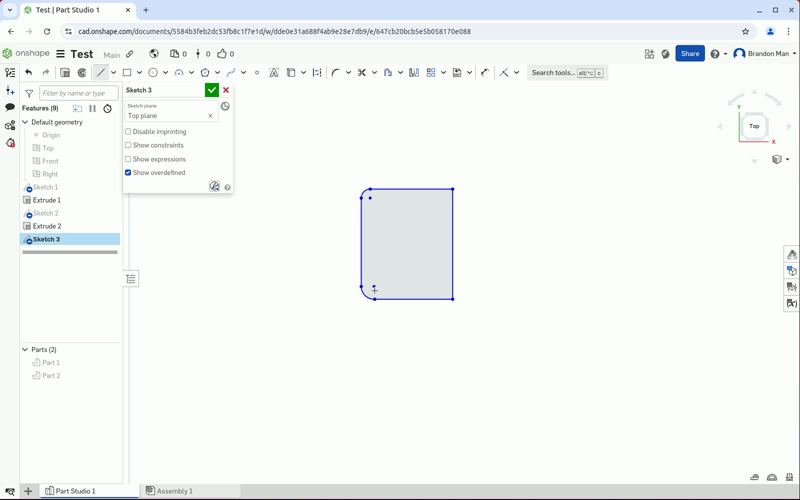
scroll(6)
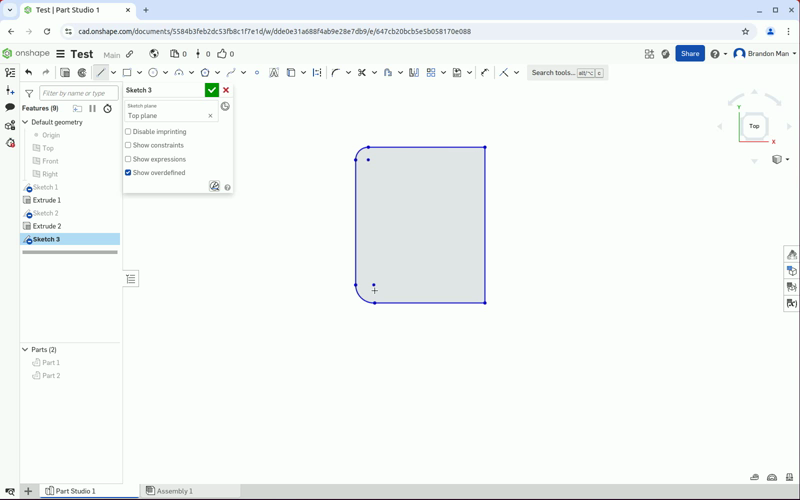
scroll(6)
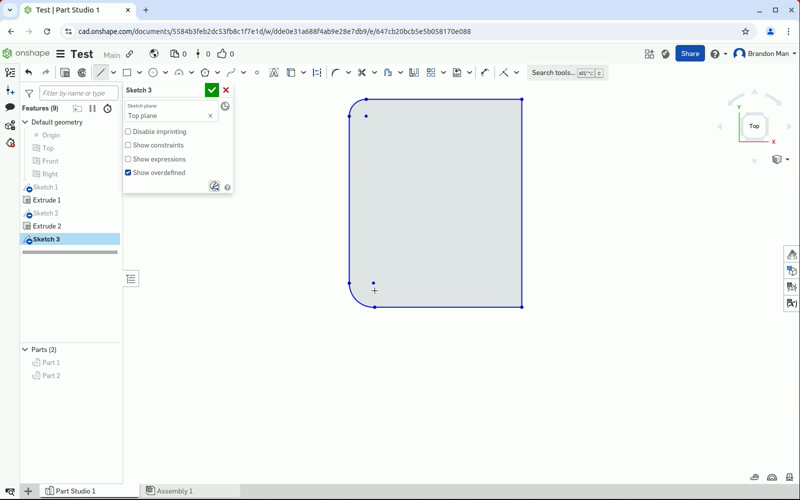
scroll(6)
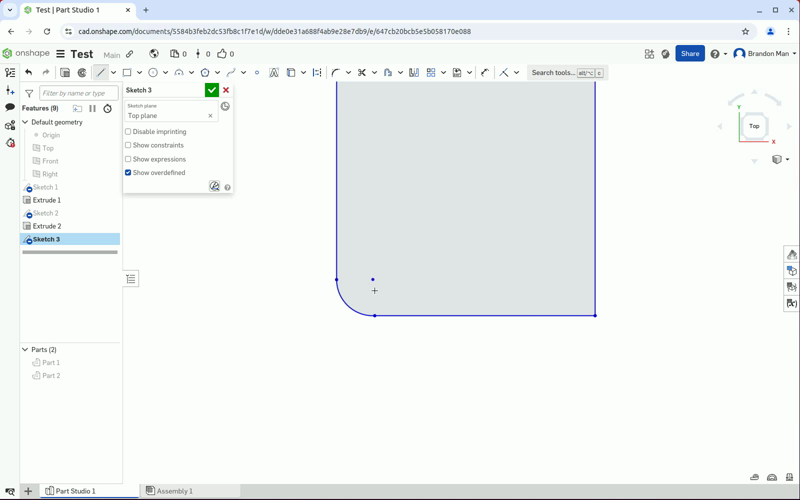
scroll(6)
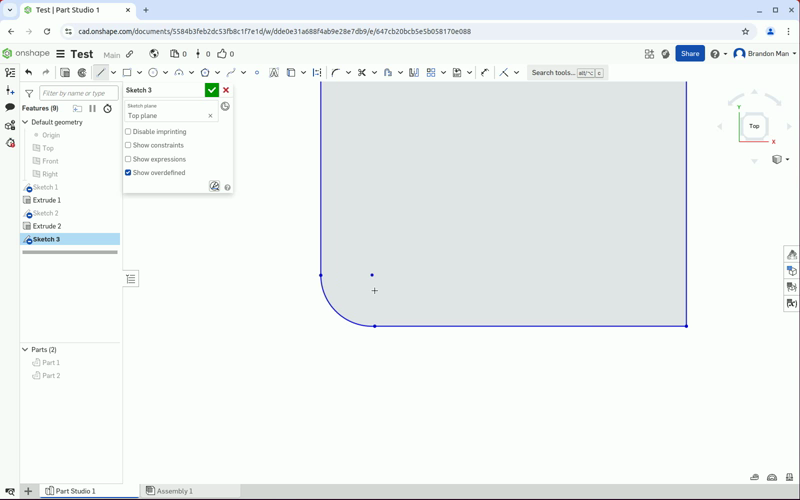
scroll(6)
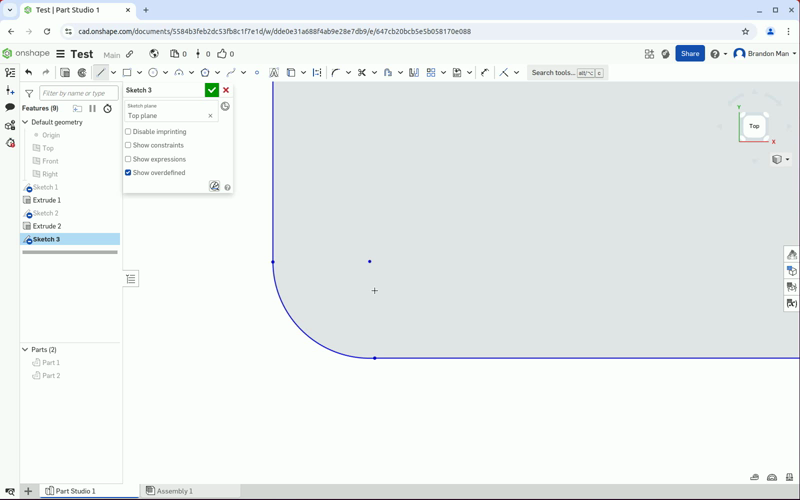
click(374, 290)
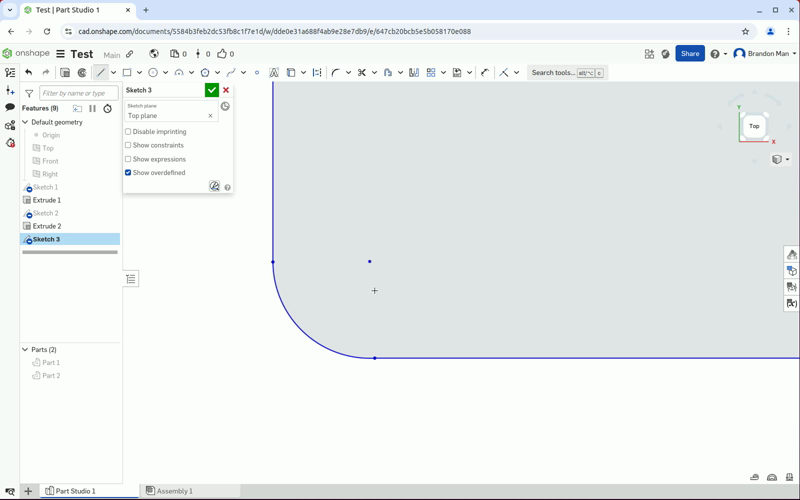
scroll(-6)
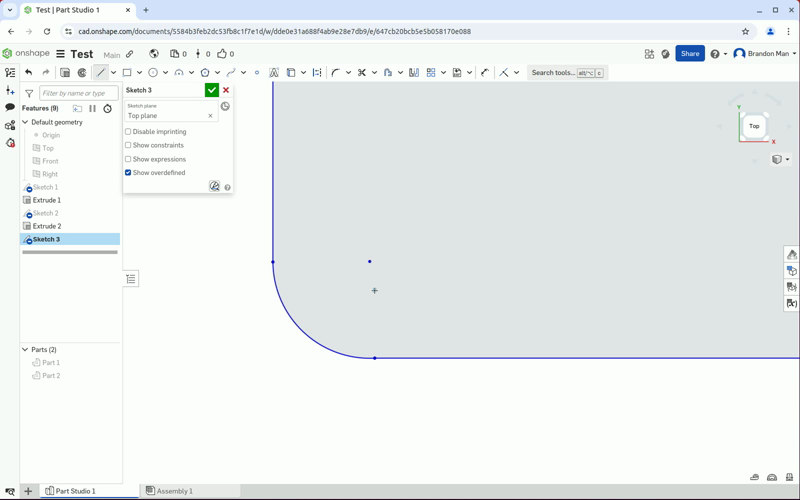
scroll(-6)
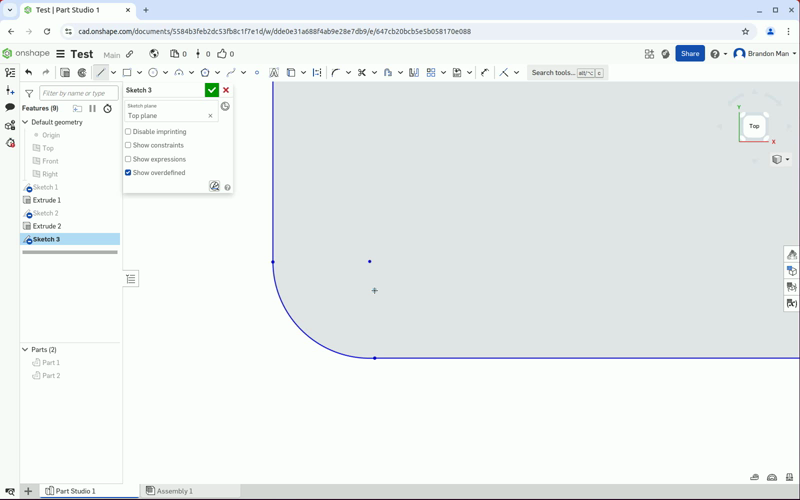
scroll(-6)
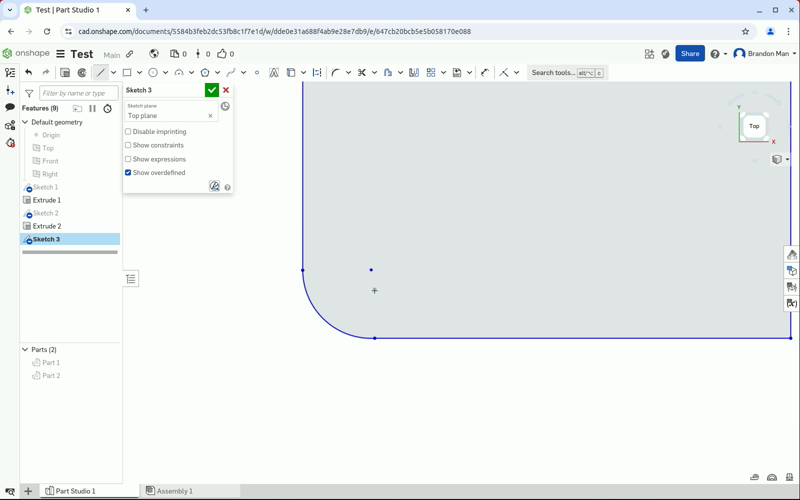
scroll(-6)
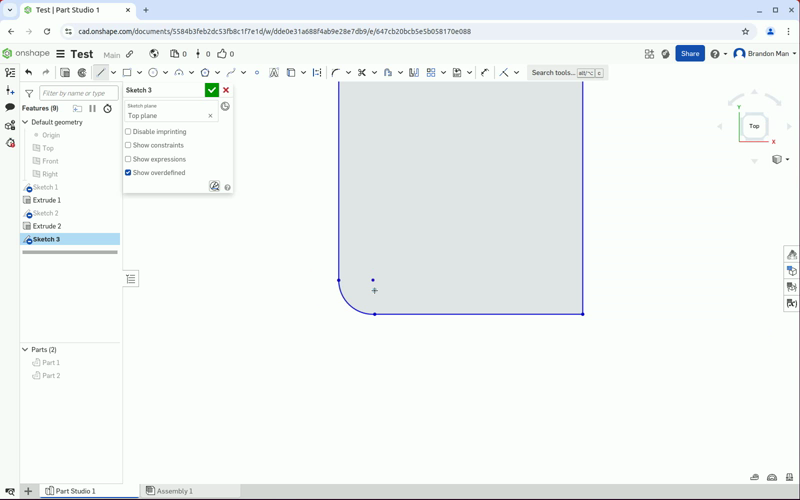
scroll(-6)
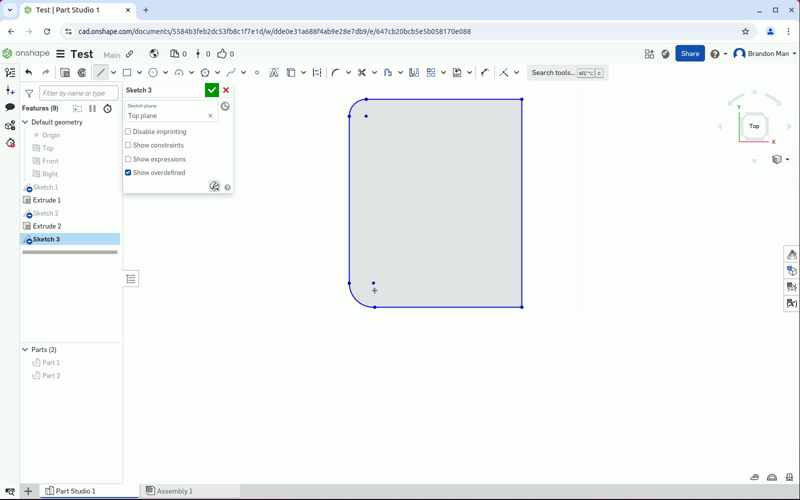
scroll(-6)
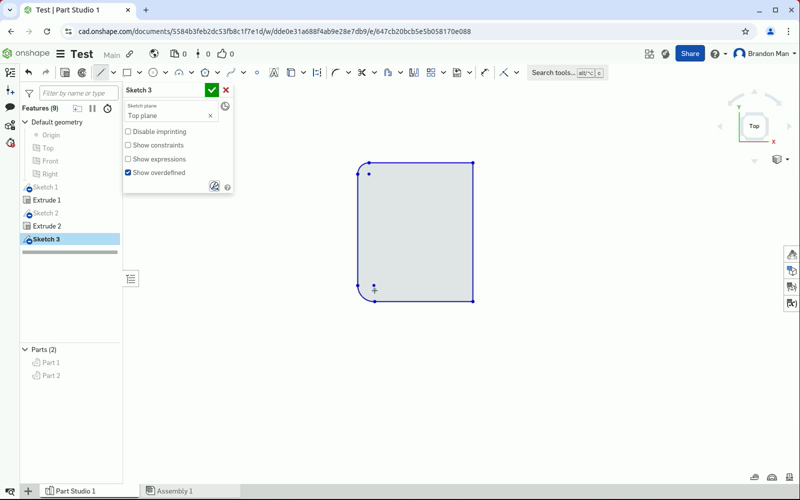
scroll(-6)
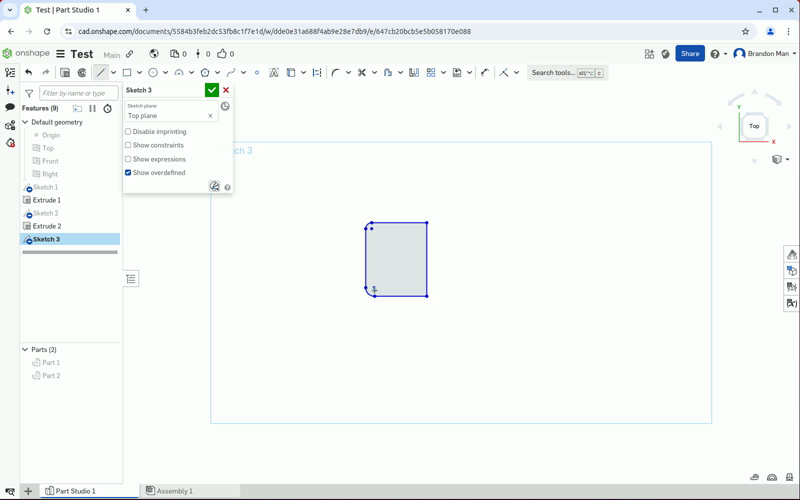
key_up(shift)
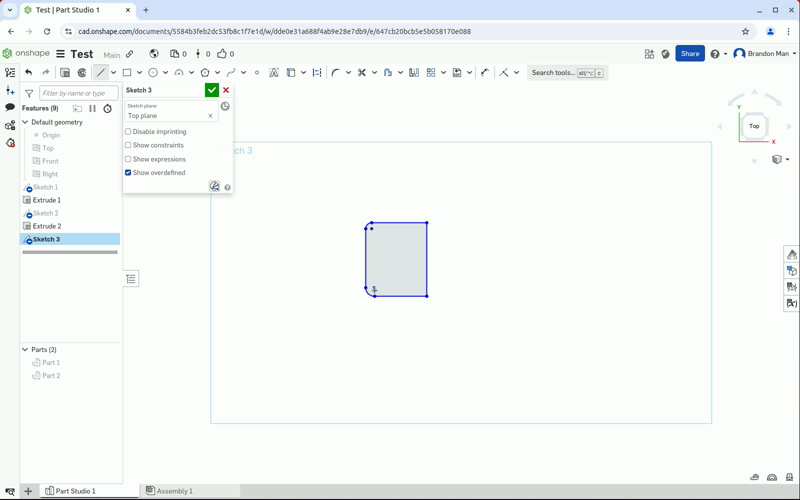
key_down(shift)
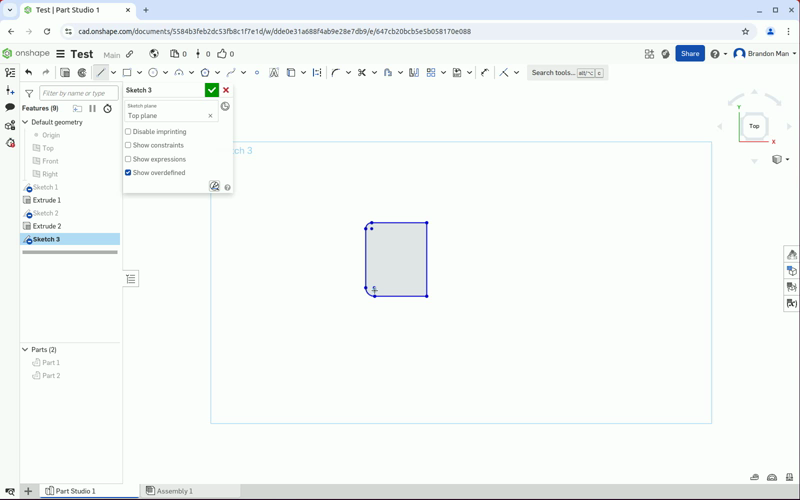
mouse_move(404, 290)
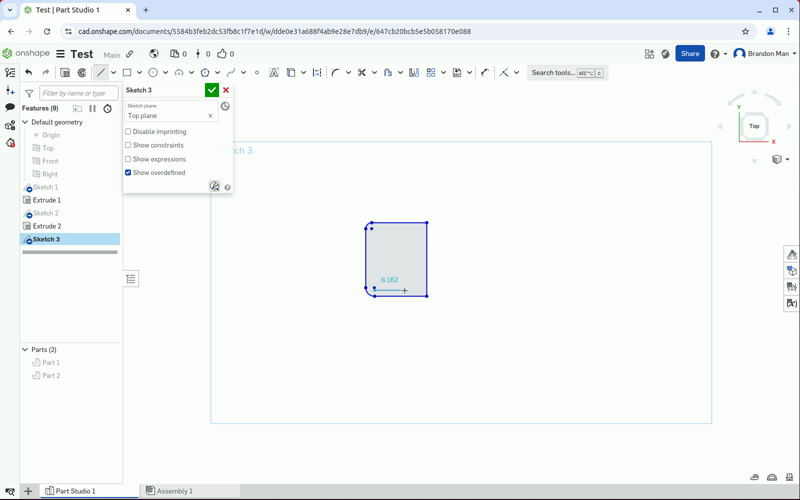
mouse_move(419, 290)
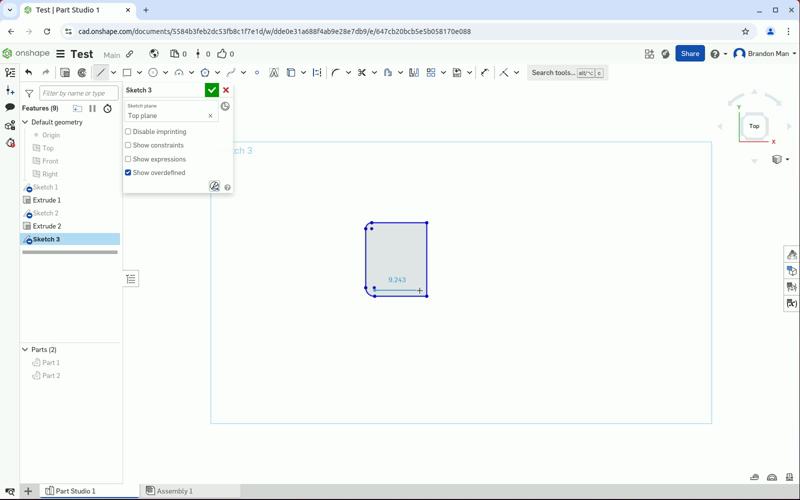
click(419, 290)
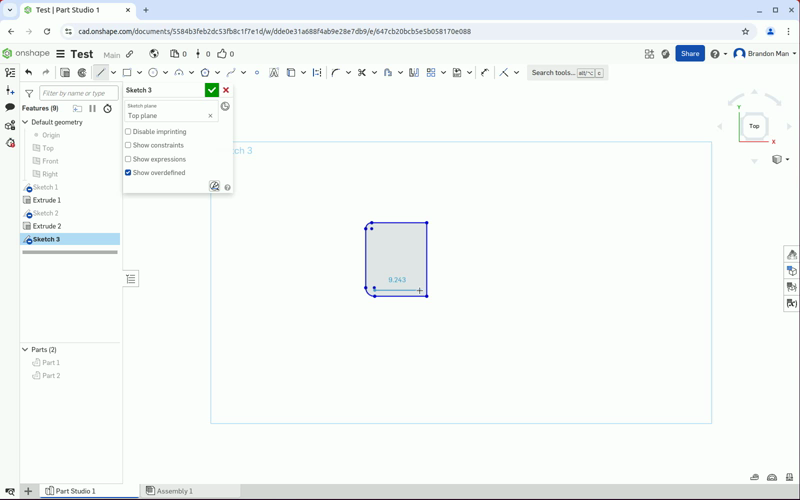
key_up(shift)
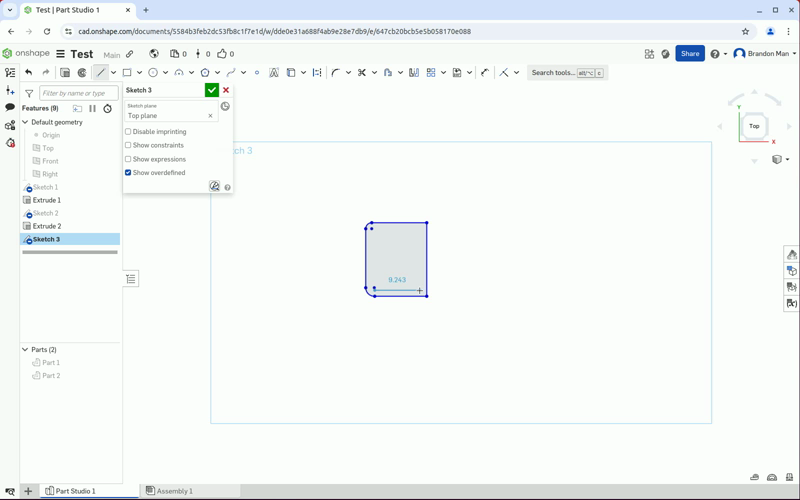
key_down(shift)
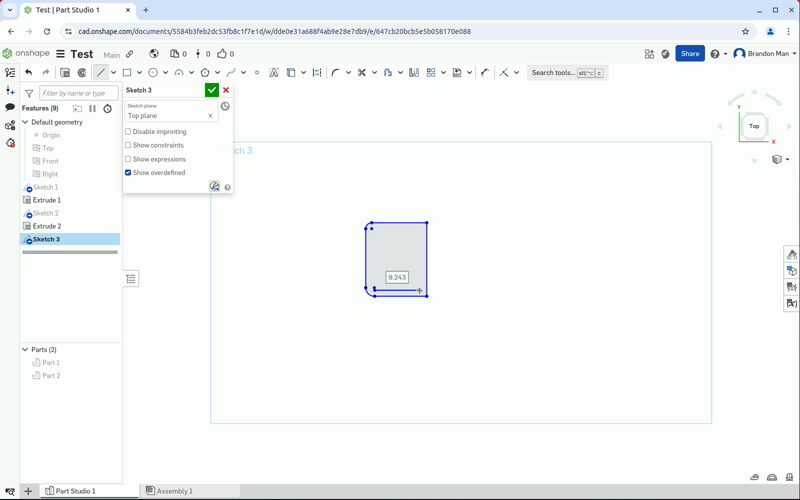
mouse_move(450, 290)
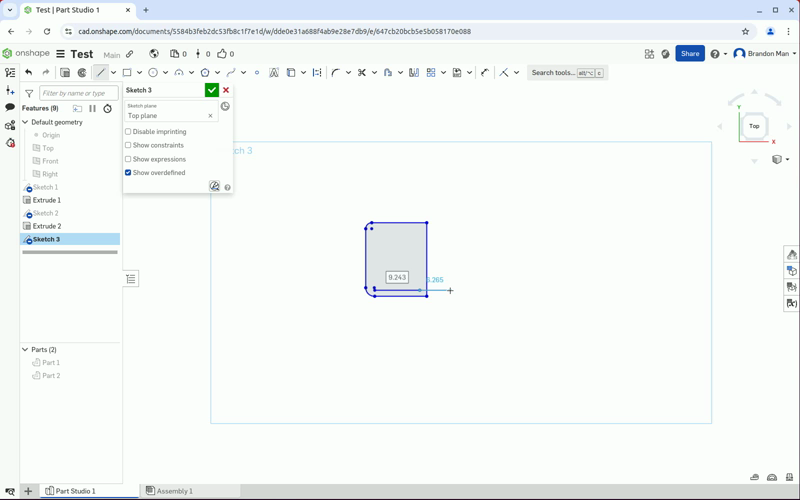
mouse_move(419, 232)
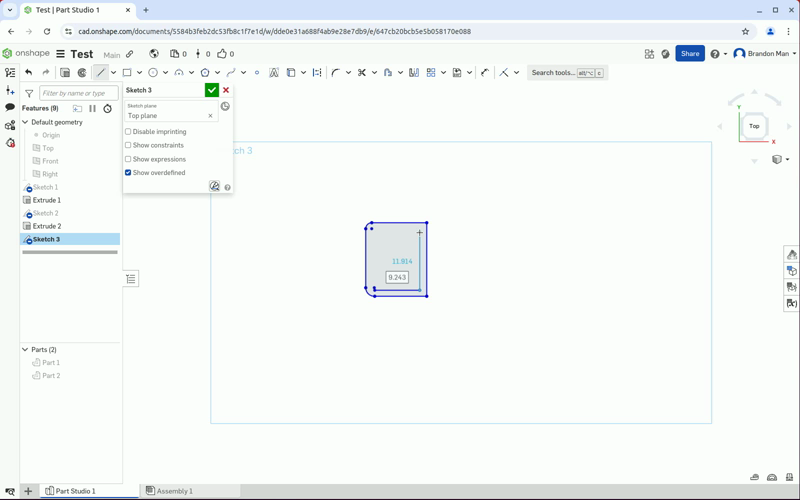
click(419, 232)
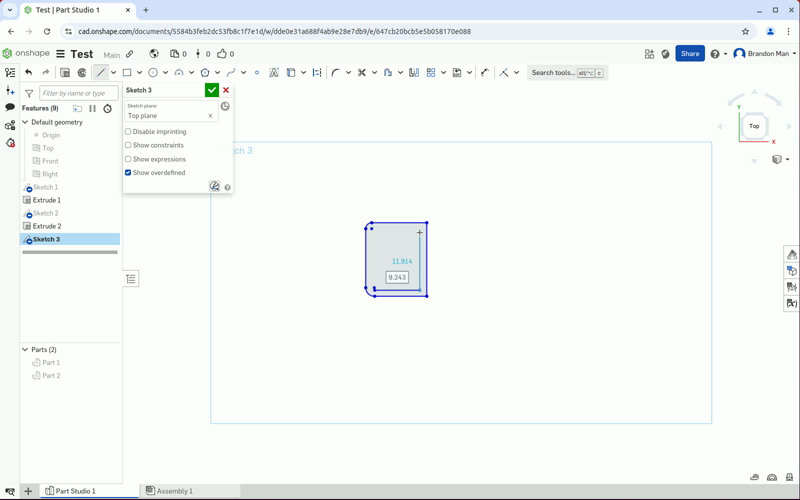
key_up(shift)
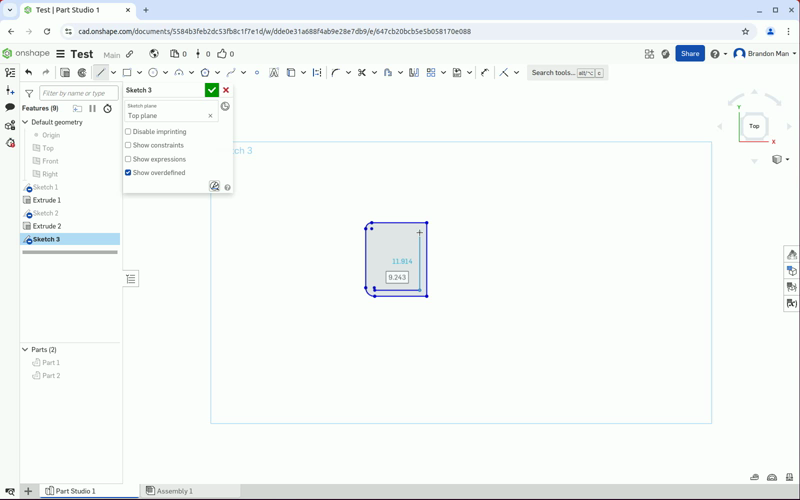
key_down(shift)
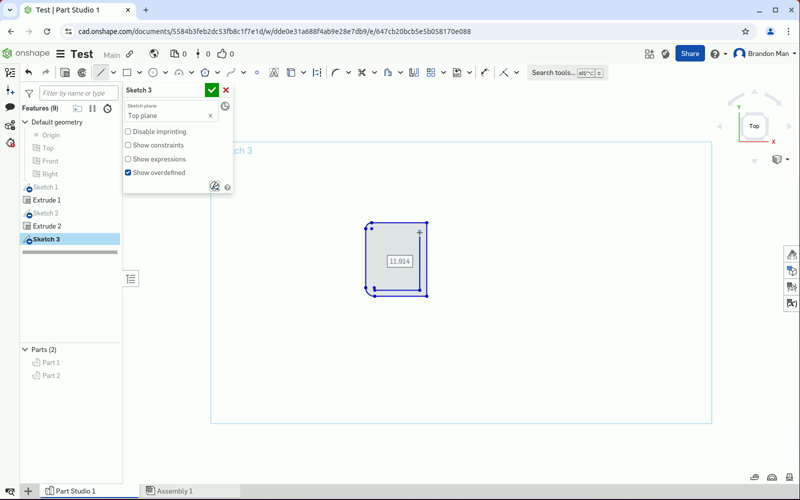
mouse_move(450, 232)
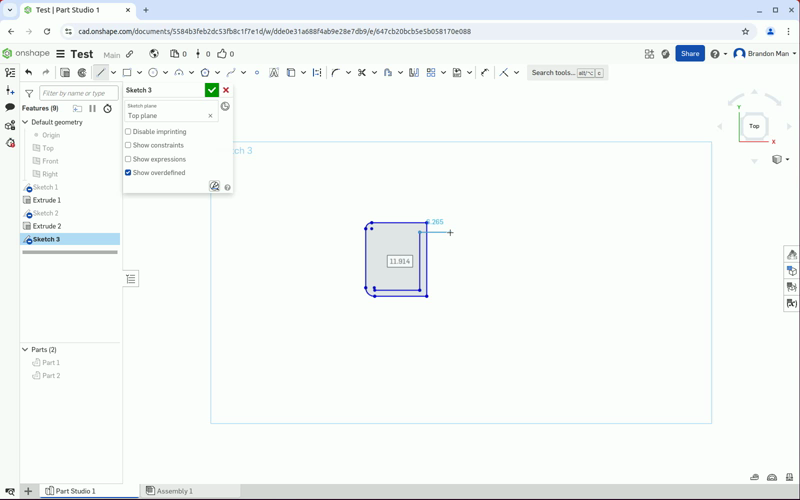
mouse_move(374, 232)
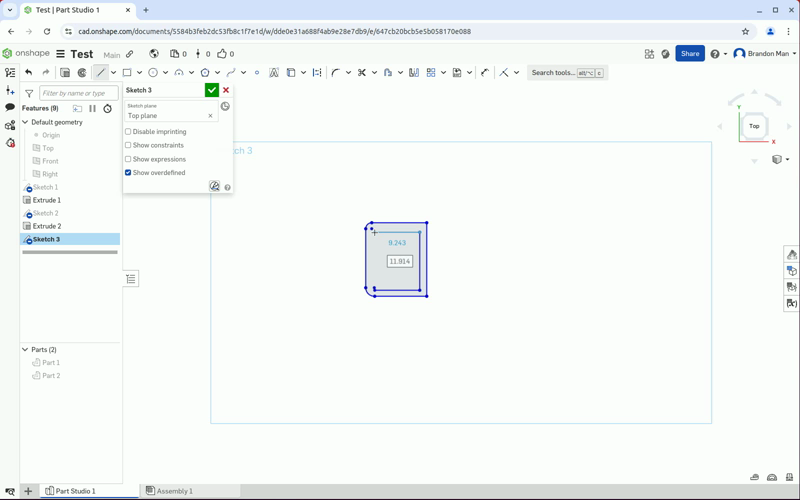
scroll(6)
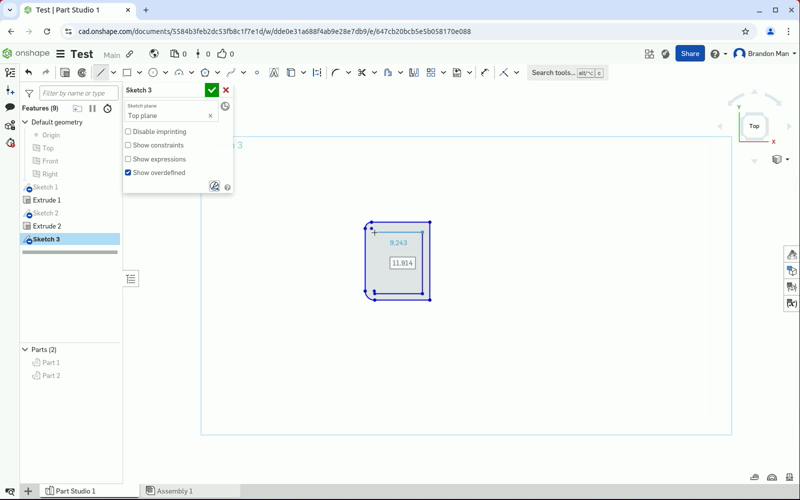
scroll(6)
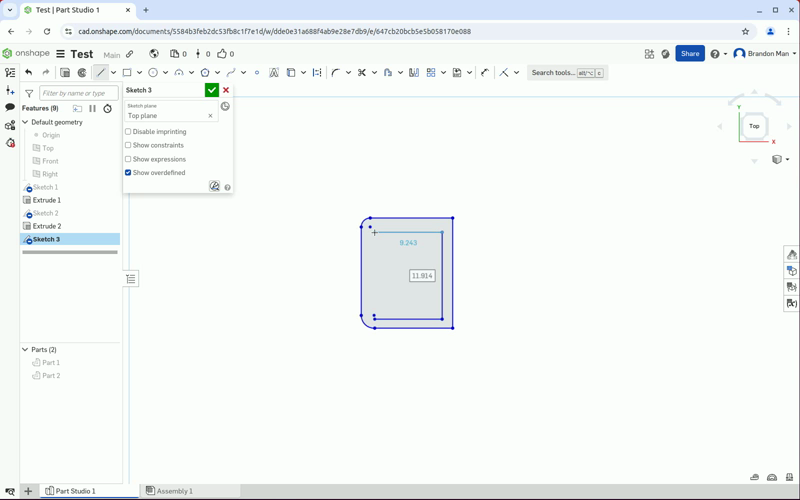
scroll(6)
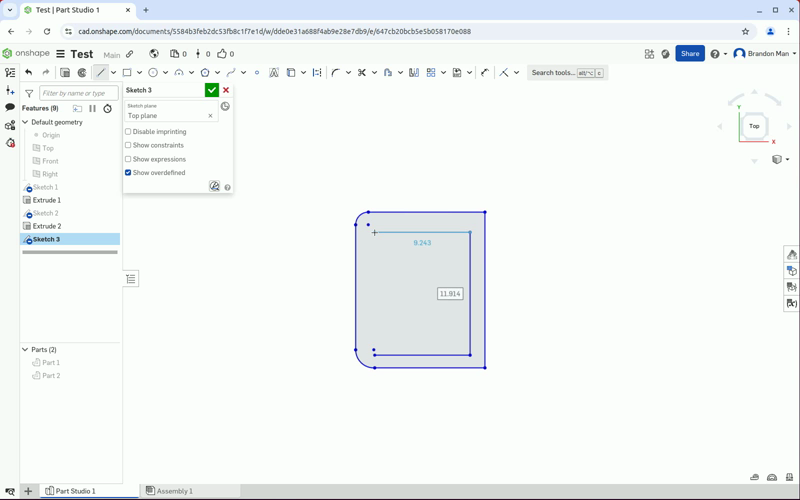
scroll(6)
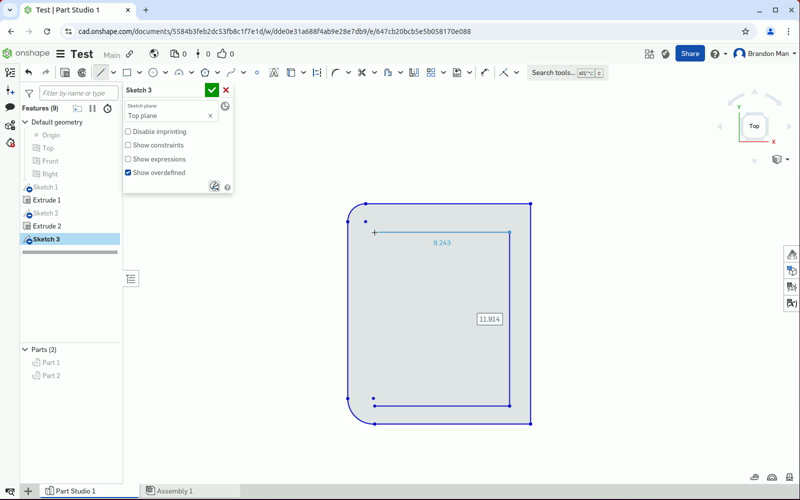
scroll(6)
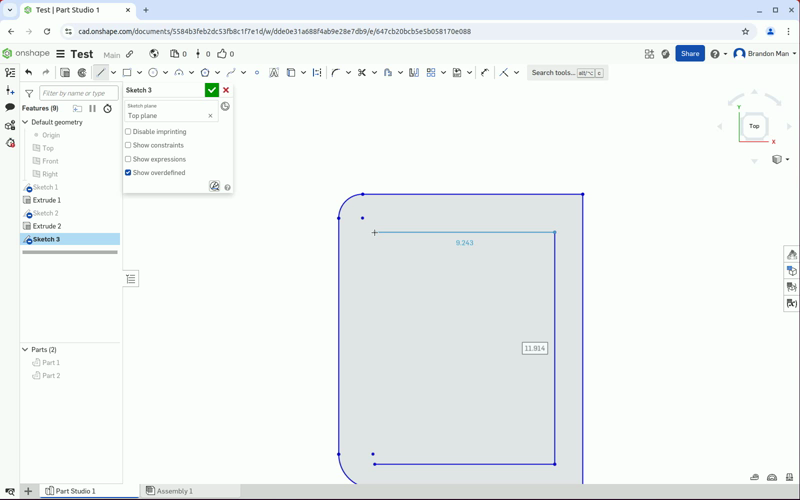
scroll(6)
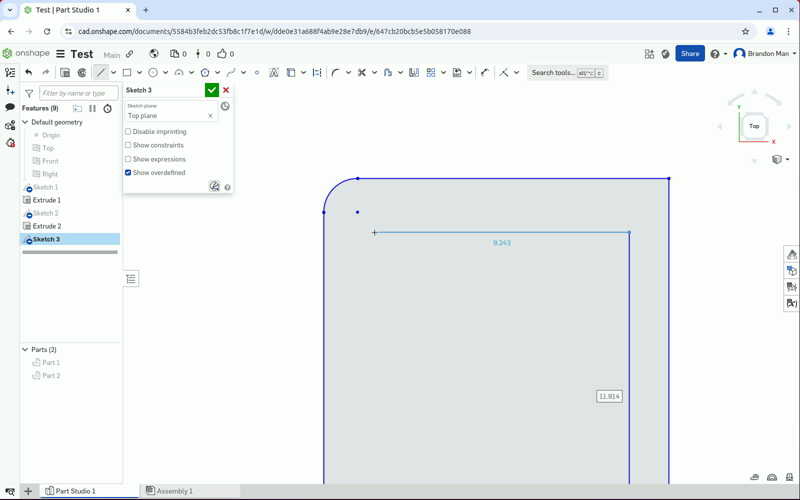
scroll(6)
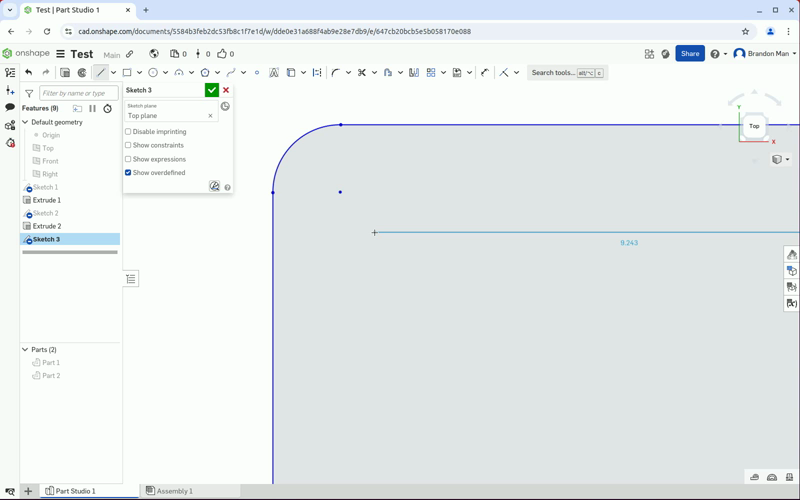
click(374, 232)
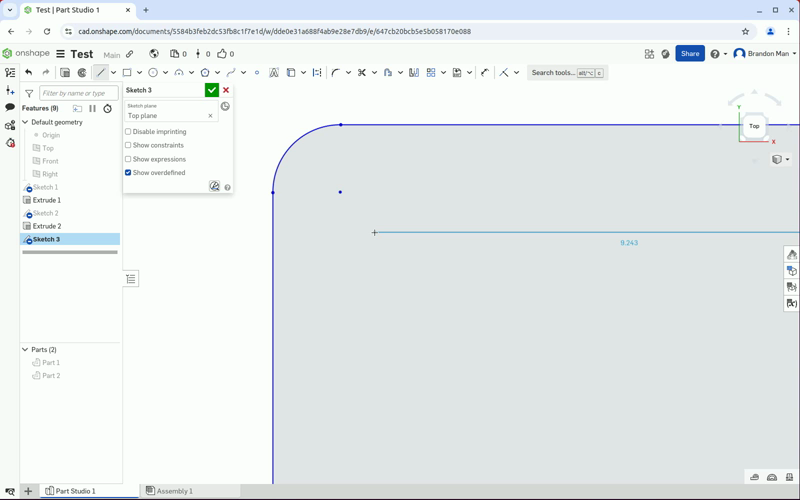
scroll(-6)
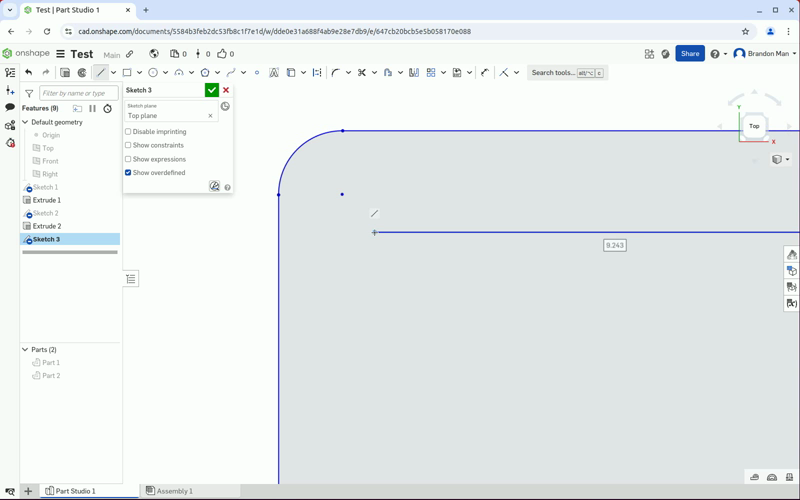
scroll(-6)
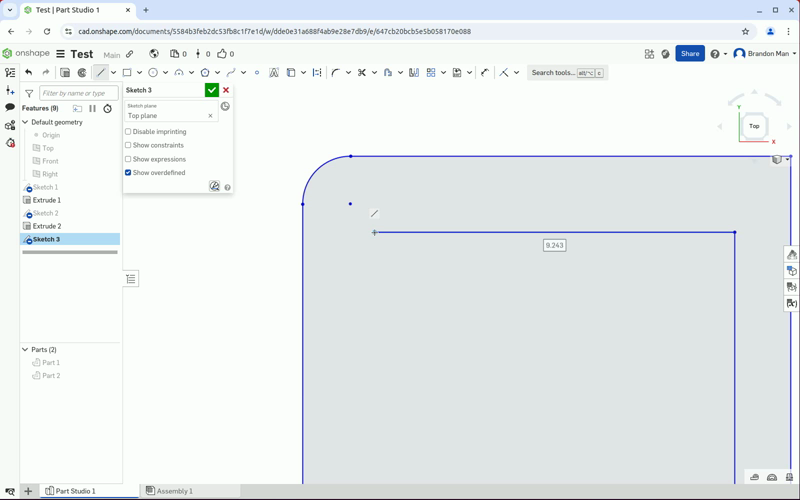
scroll(-6)
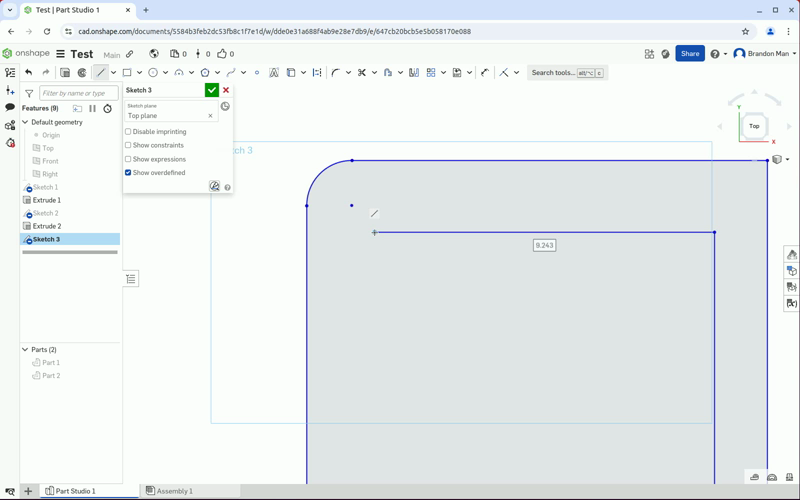
scroll(-6)
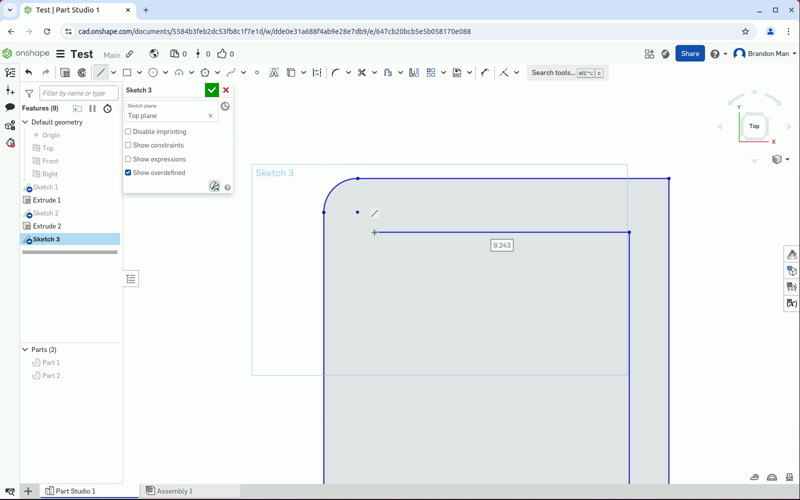
scroll(-6)
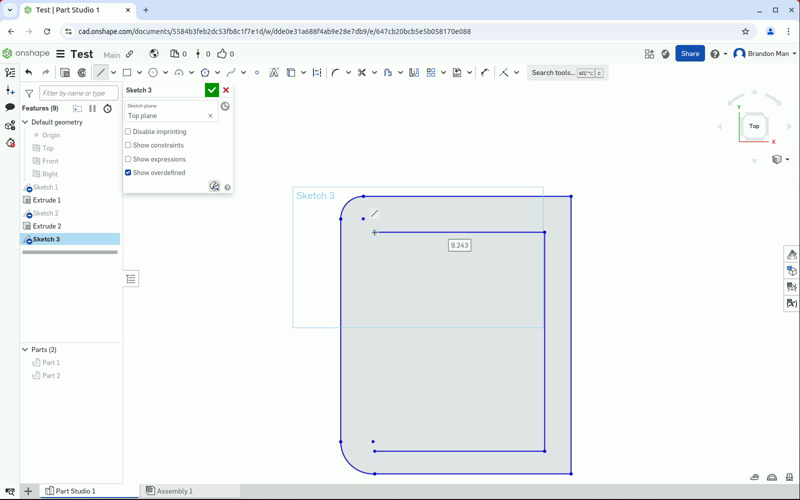
scroll(-6)
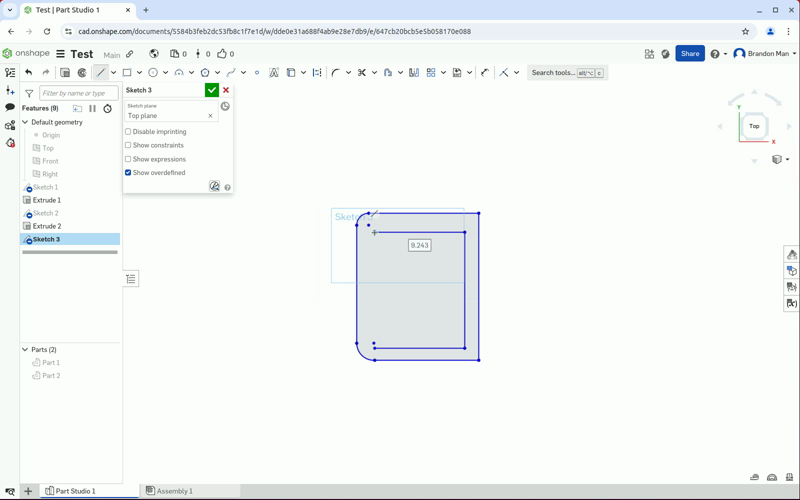
scroll(-6)
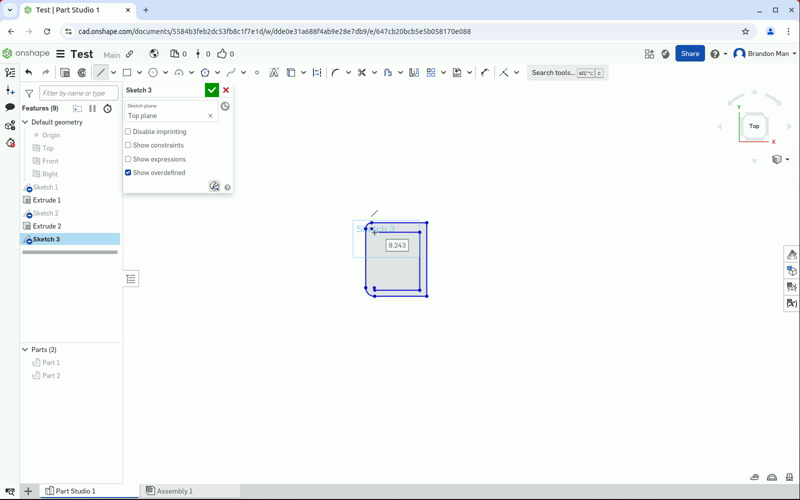
key_up(shift)
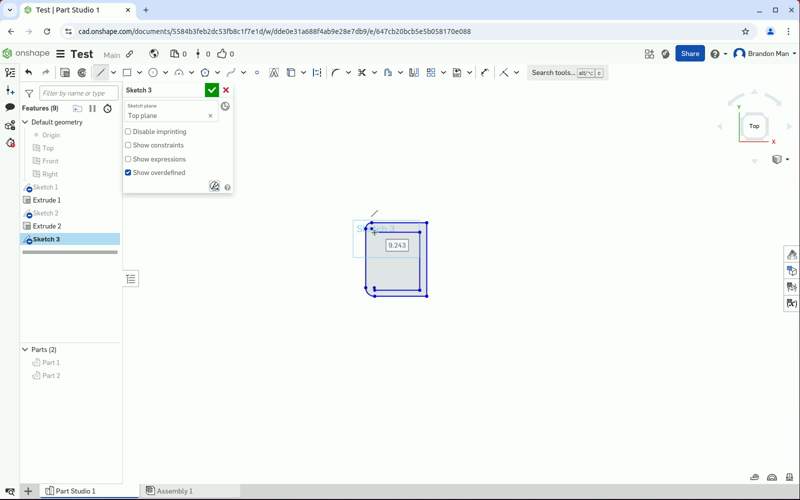
mouse_move(404, 232)
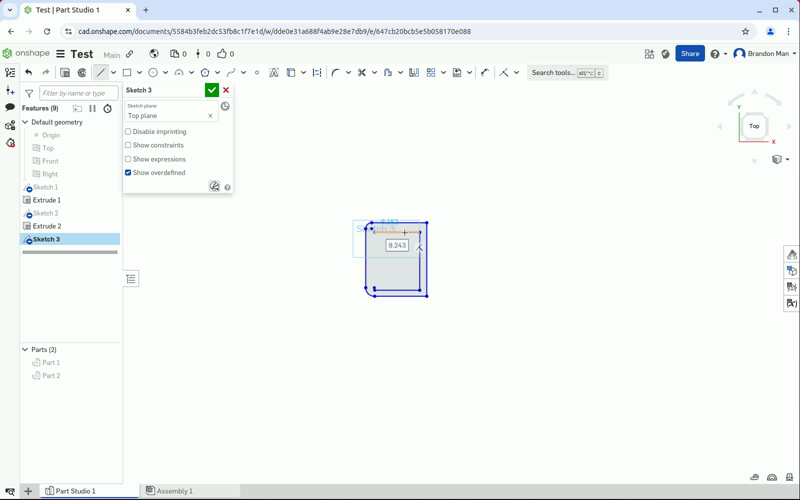
key_down(shift)
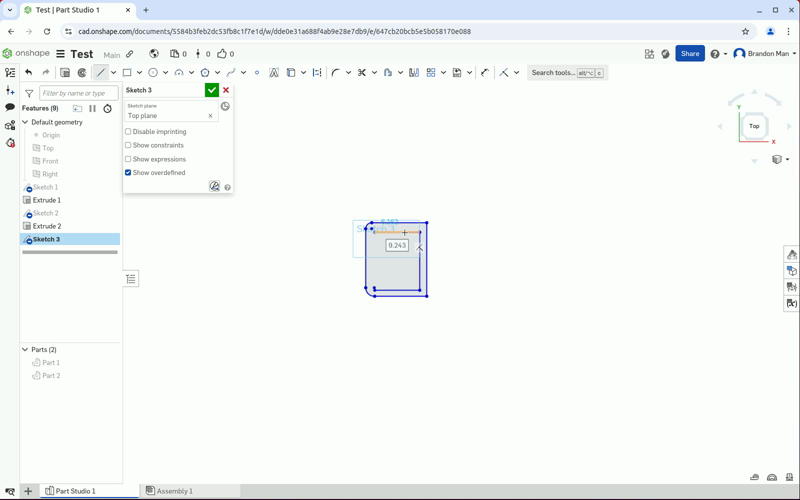
mouse_move(374, 290)
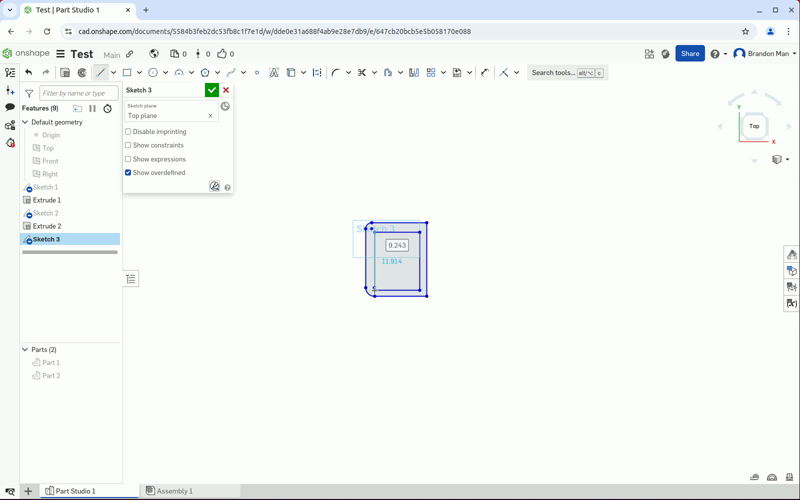
scroll(6)
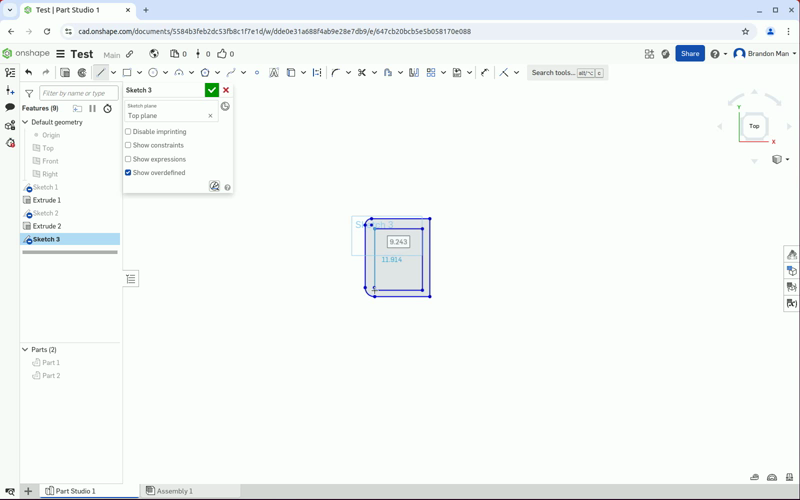
scroll(6)
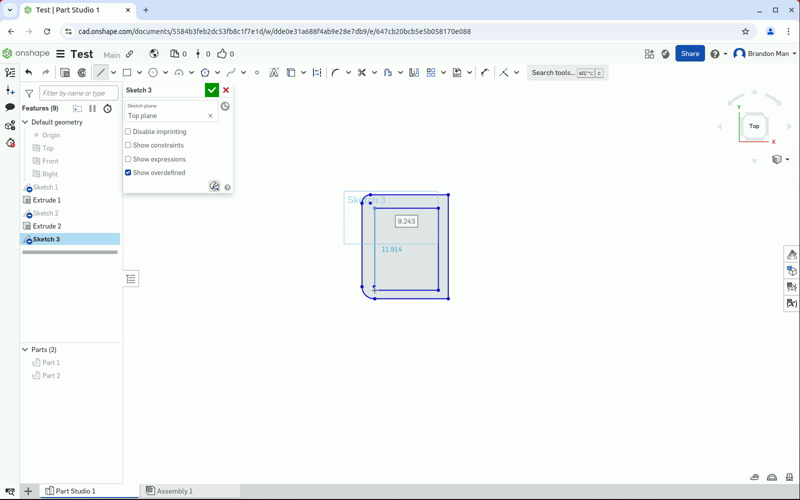
scroll(6)
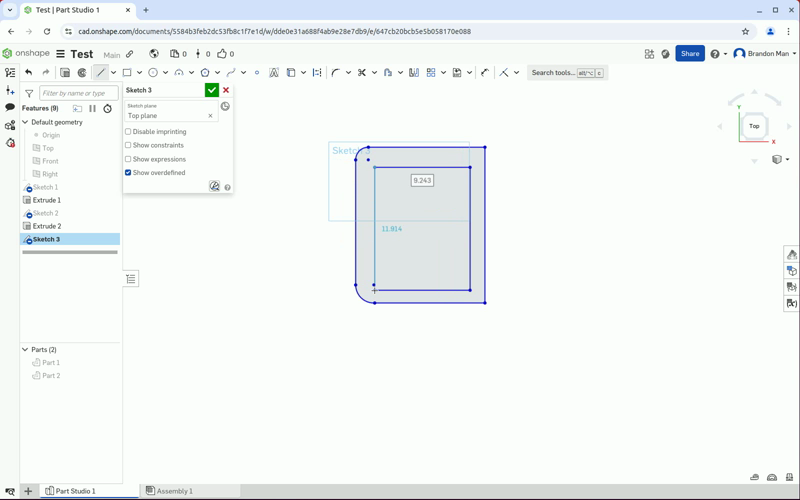
scroll(6)
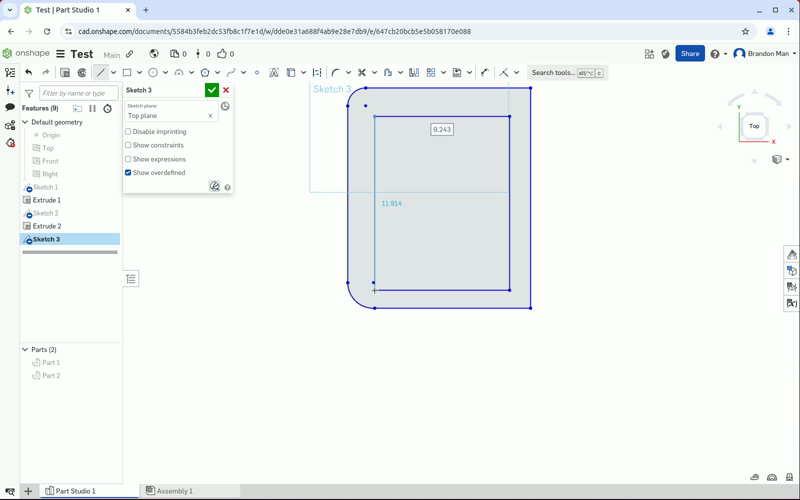
scroll(6)
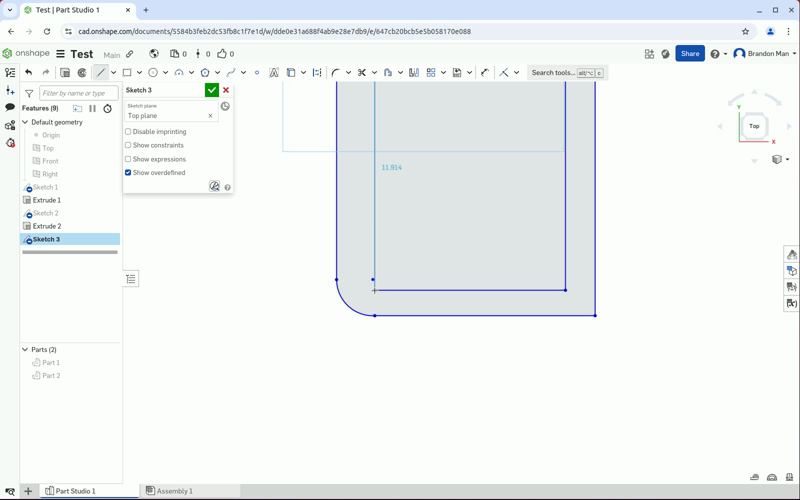
scroll(6)
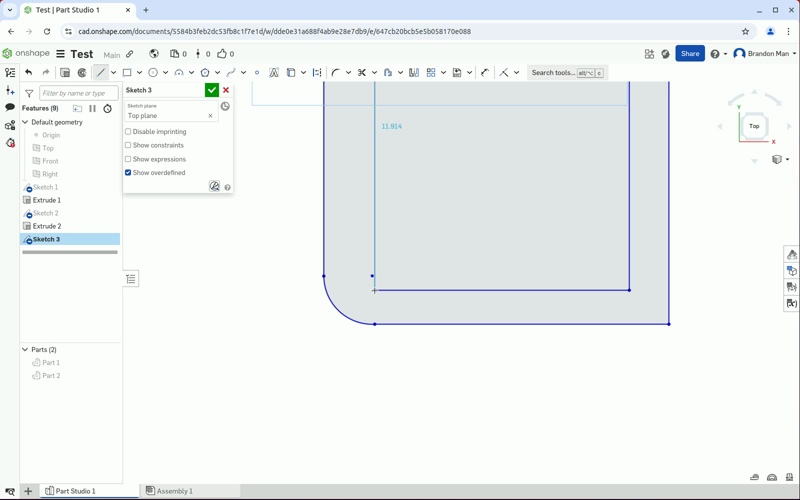
scroll(6)
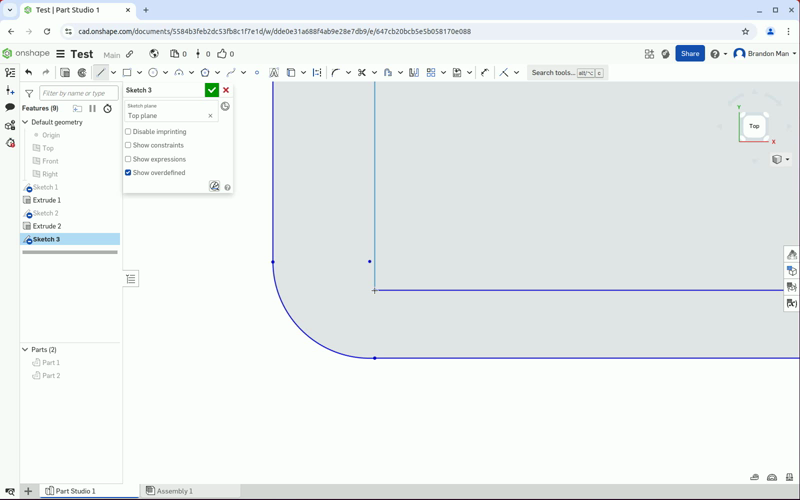
key_up(shift)
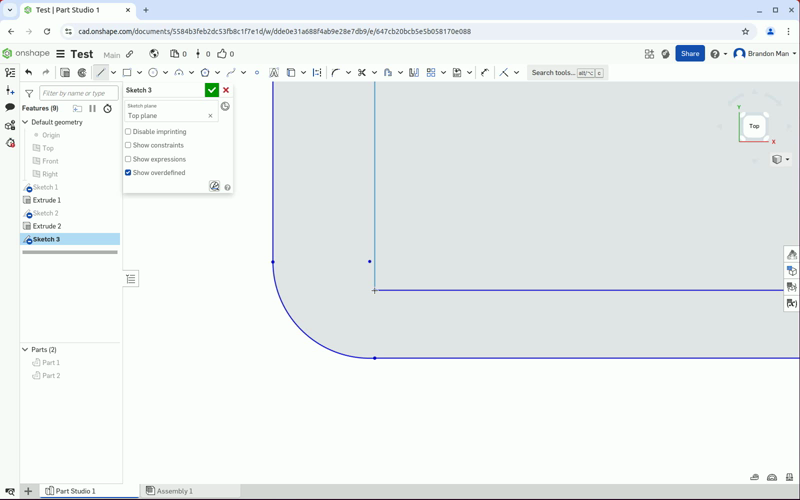
click(374, 290)
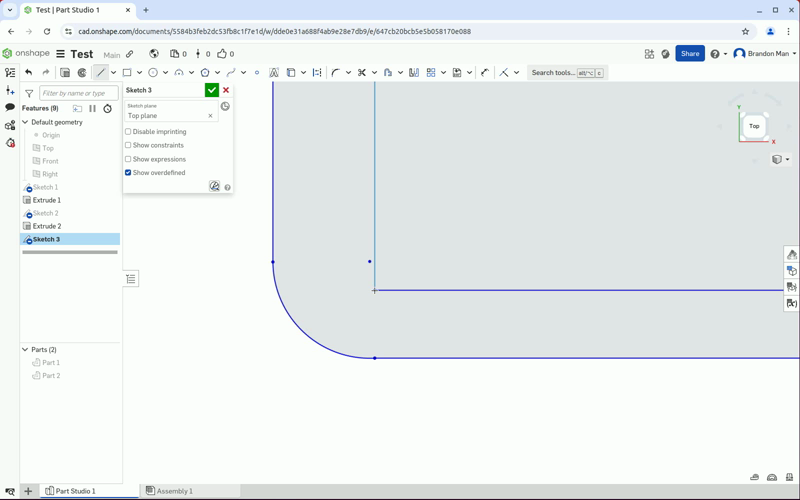
scroll(-6)
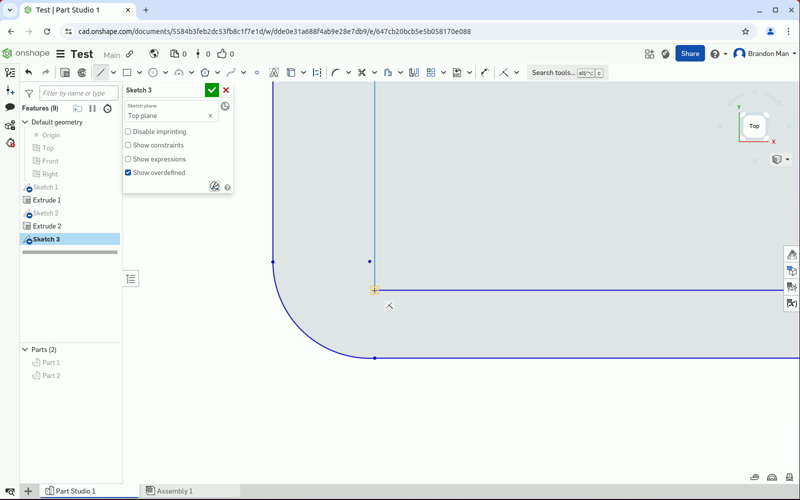
scroll(-6)
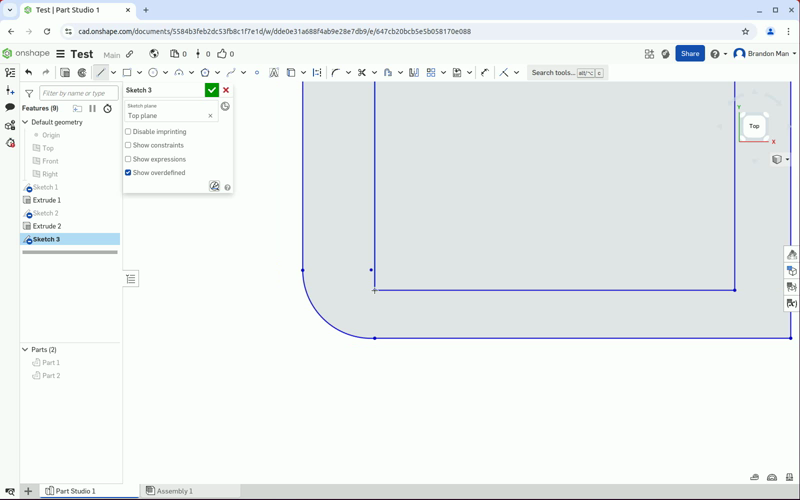
scroll(-6)
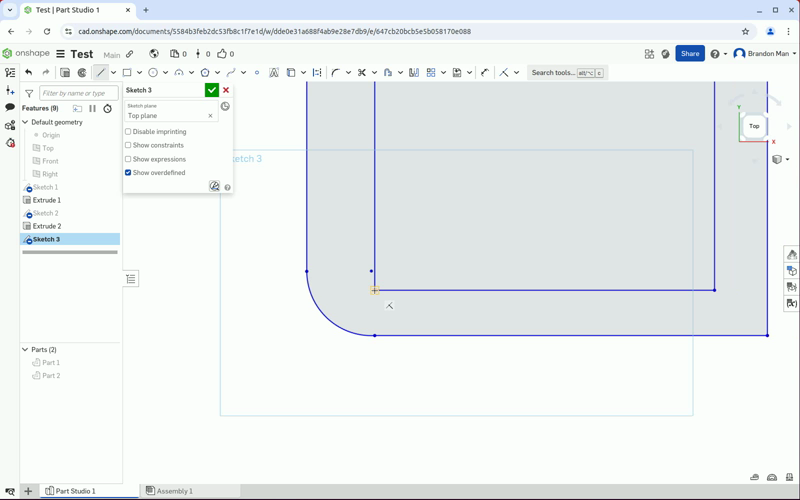
scroll(-6)
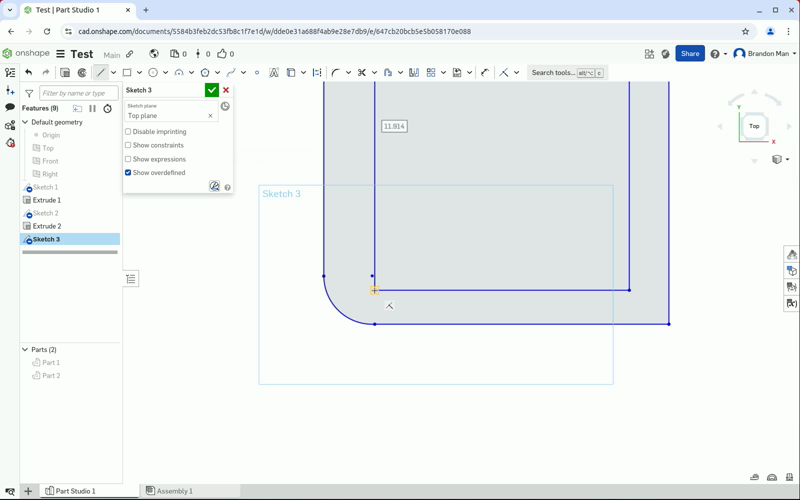
scroll(-6)
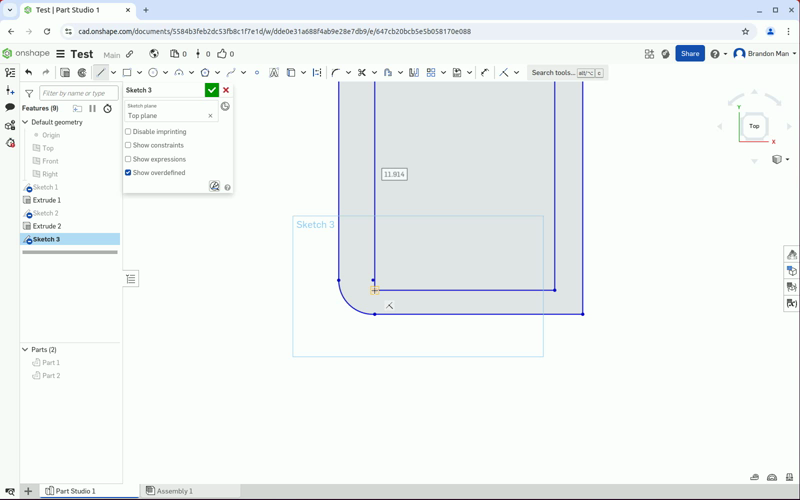
scroll(-6)
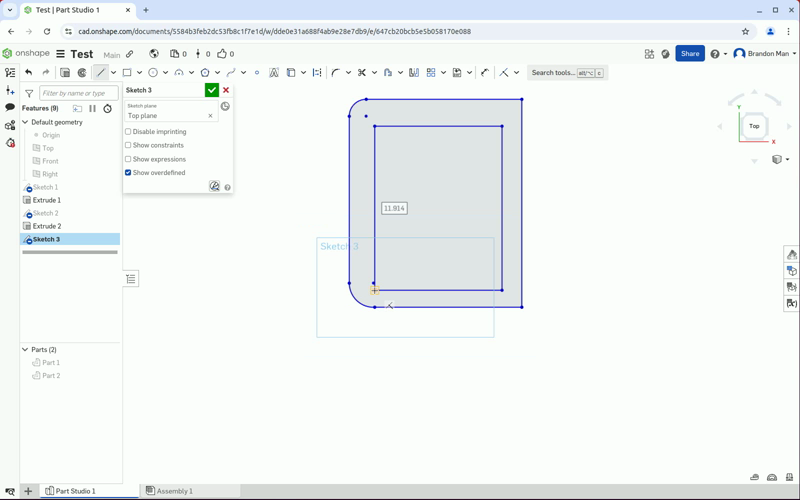
scroll(-6)
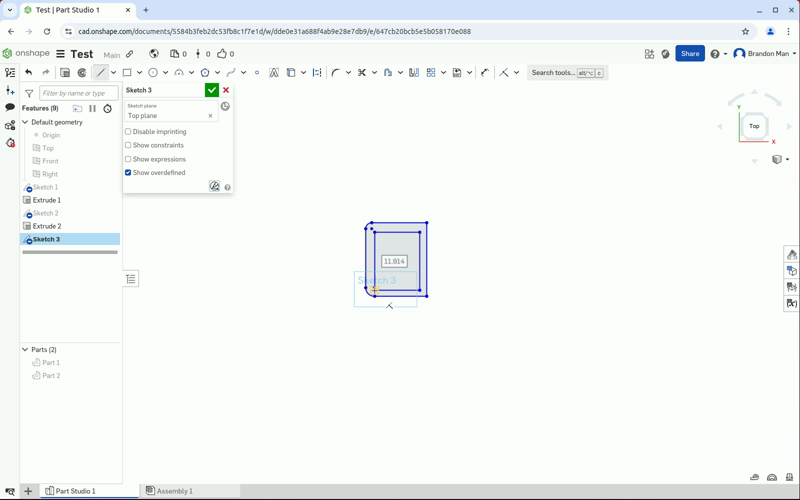
key(esc)
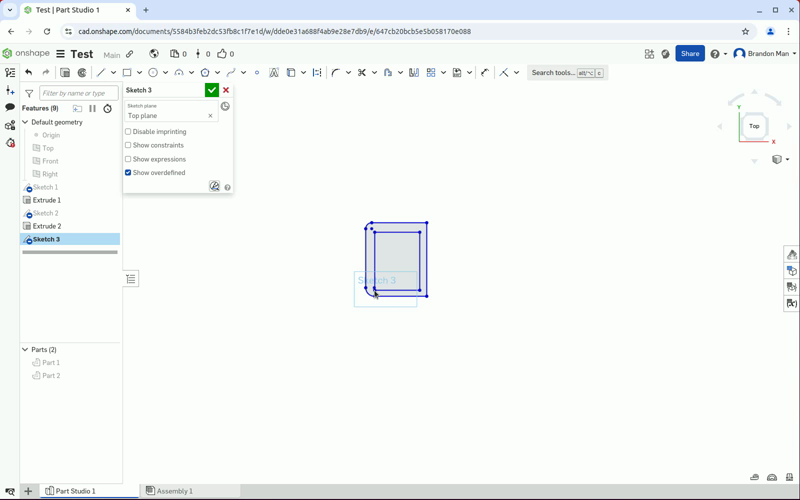
mouse_move(425, 279)
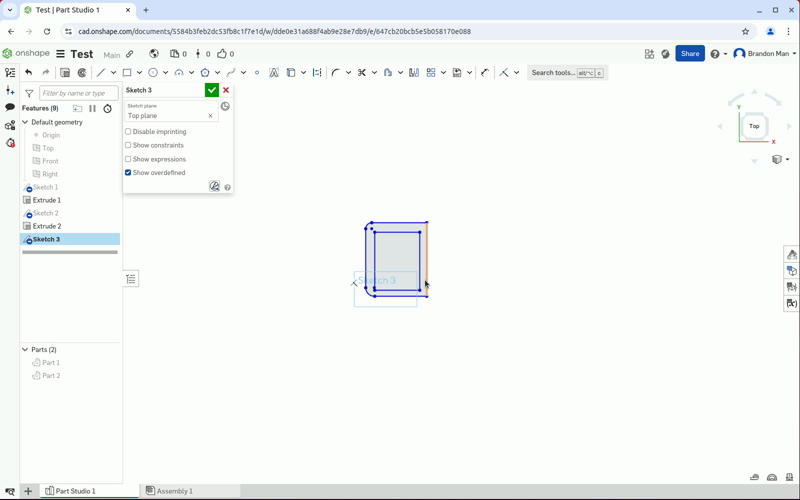
click(425, 279)
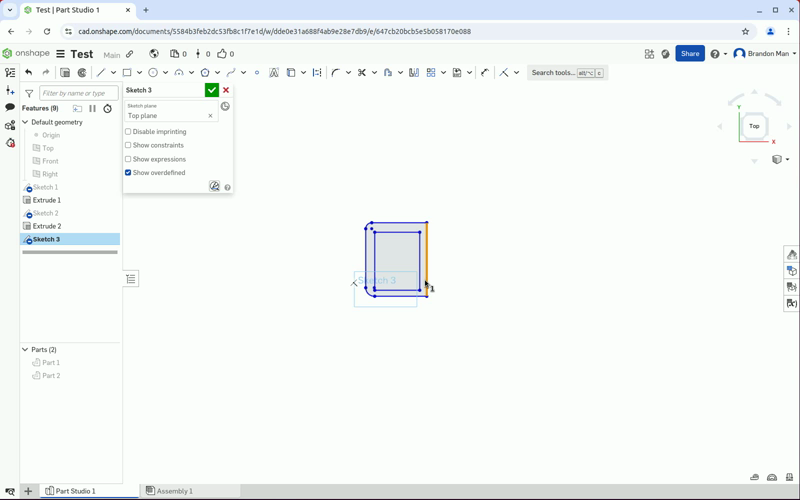
mouse_move(73, 352)
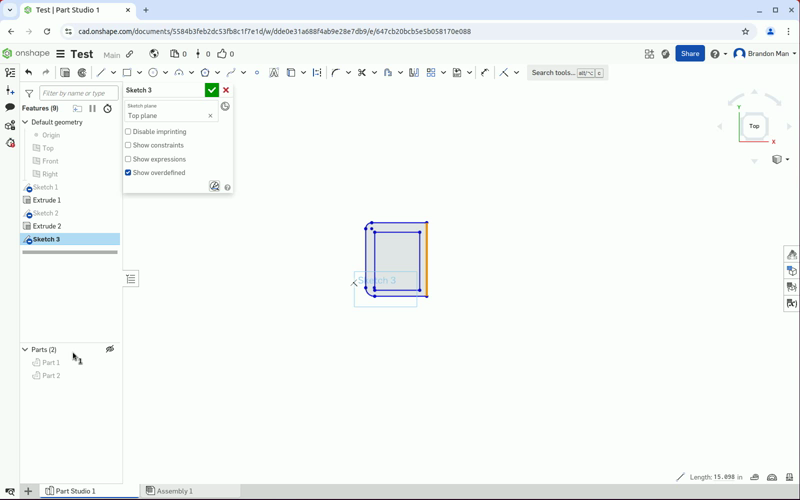
key(shift+y)
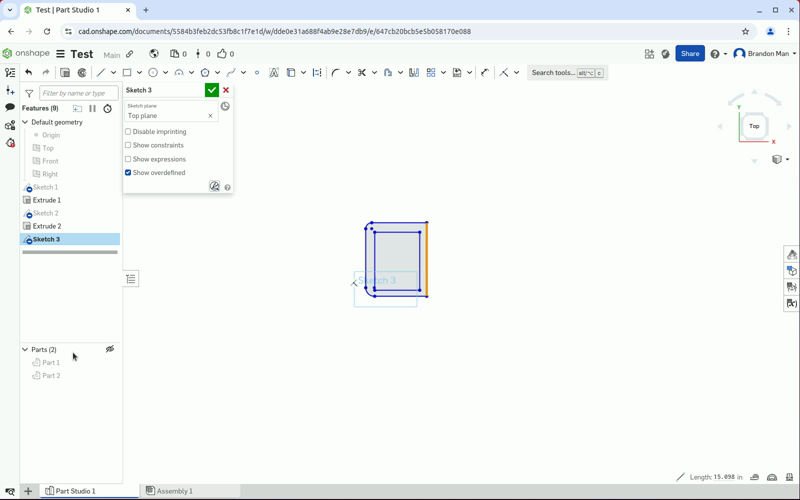
key(shift+e)
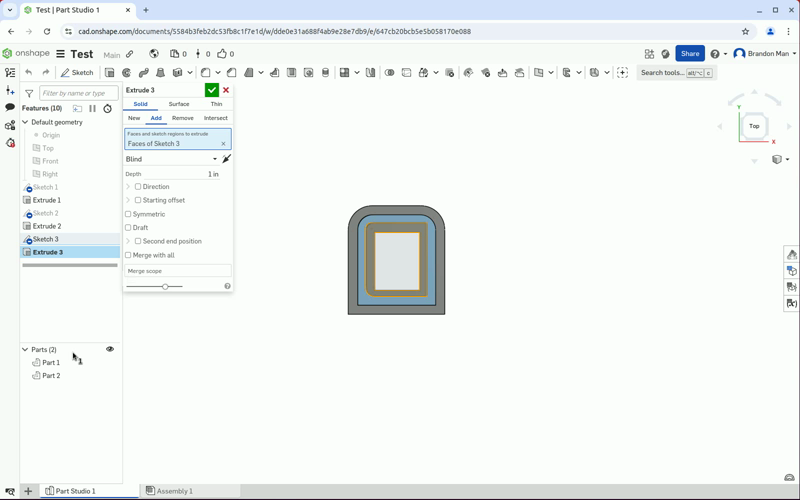
mouse_move(143, 106)
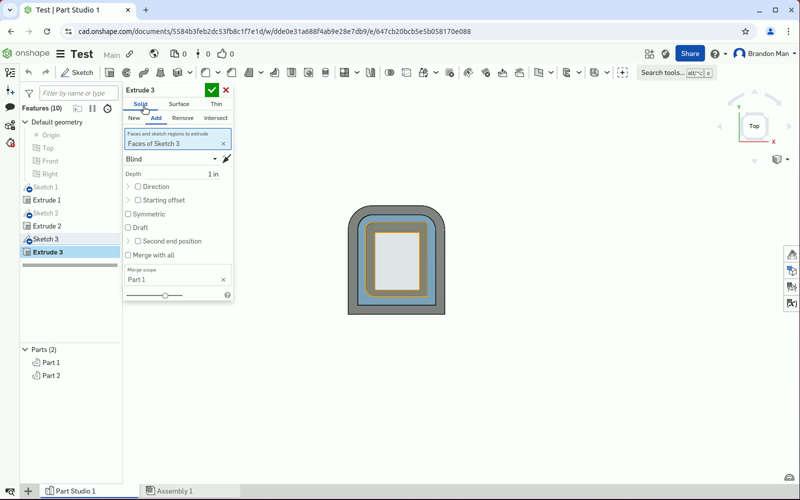
click(143, 106)
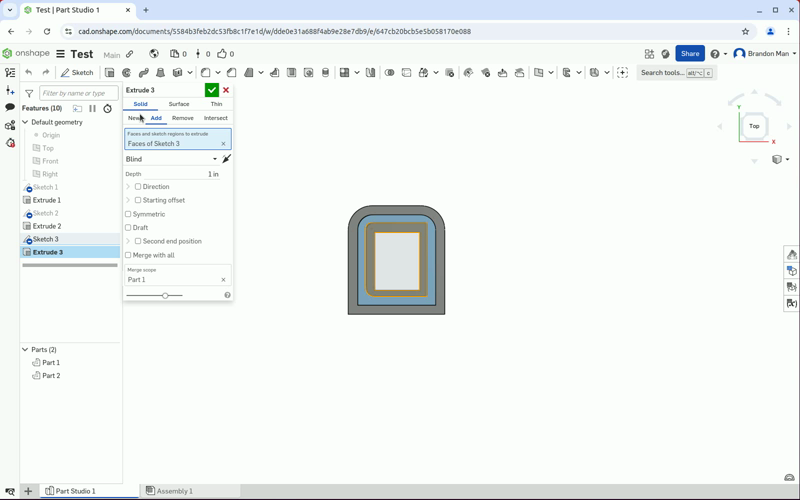
mouse_move(137, 120)
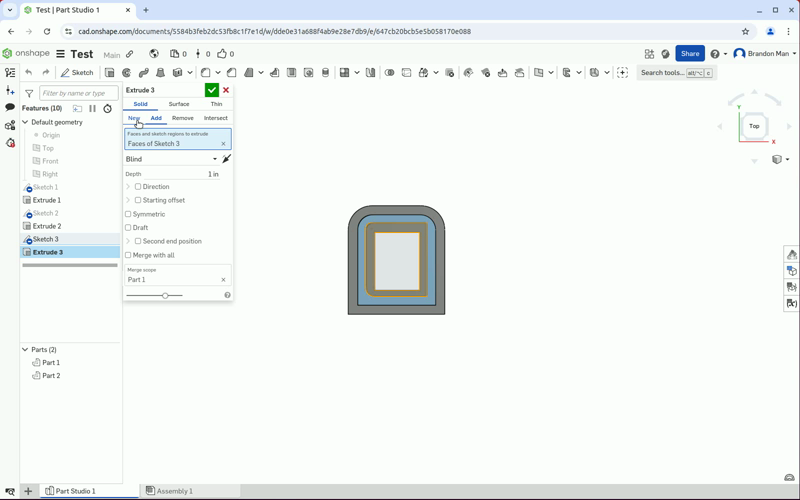
click(137, 120)
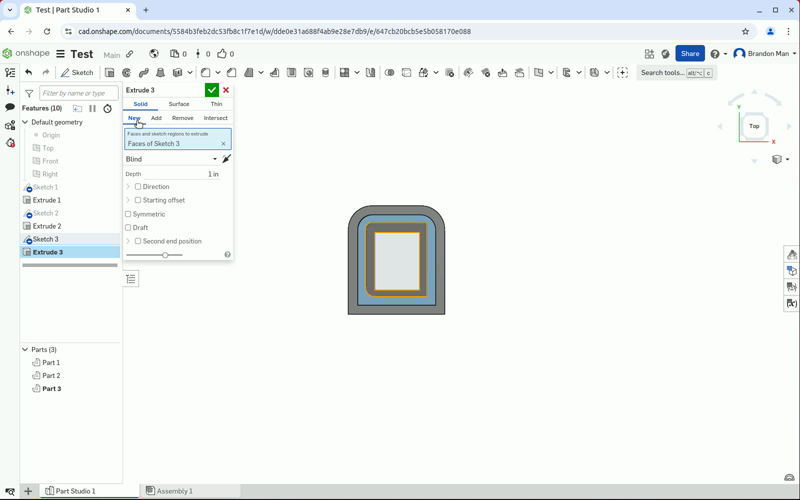
key(tab, 4)
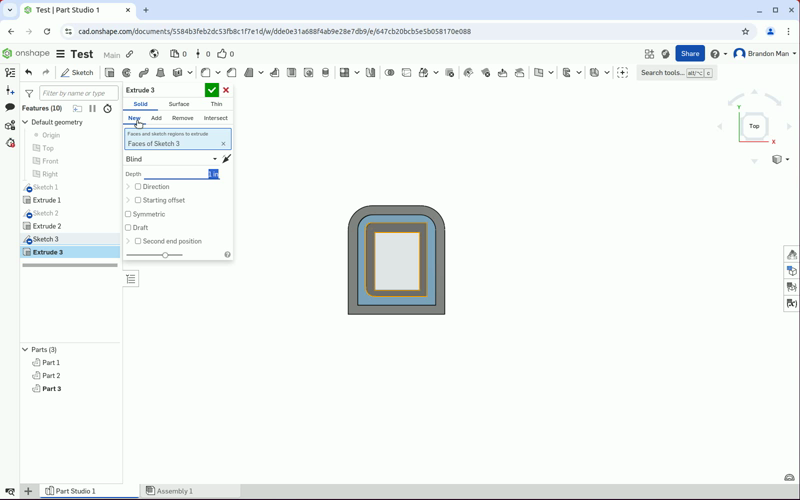
text(1.204)
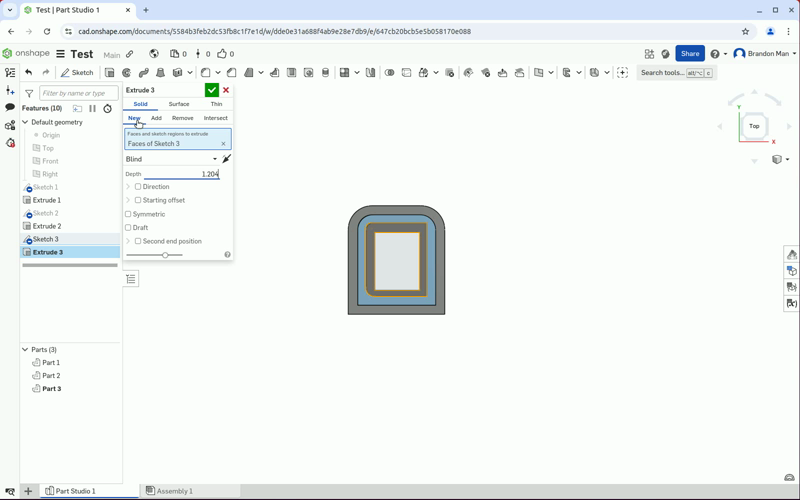
key(enter)
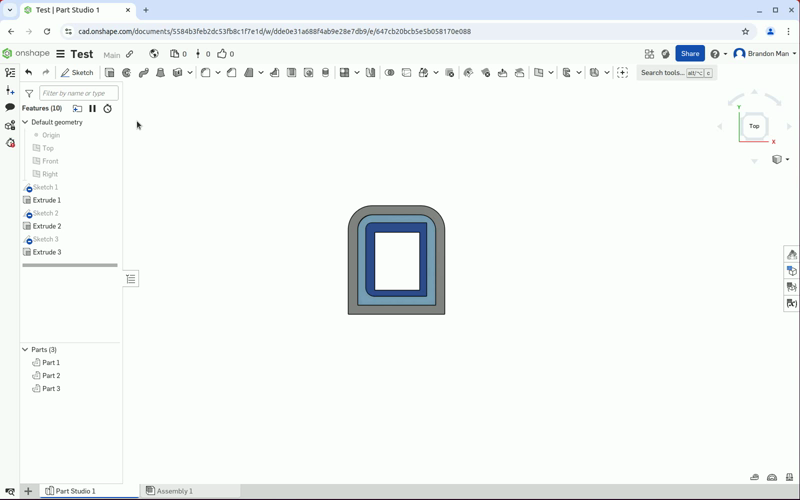
key(shift+h)
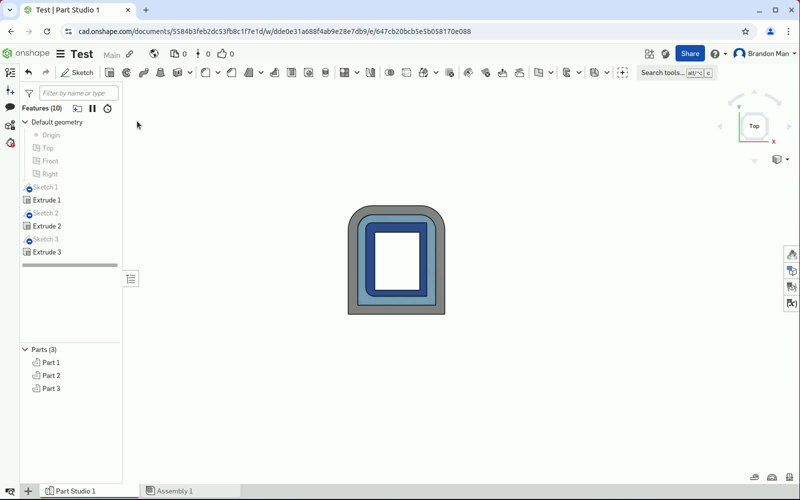
key(shift+h)
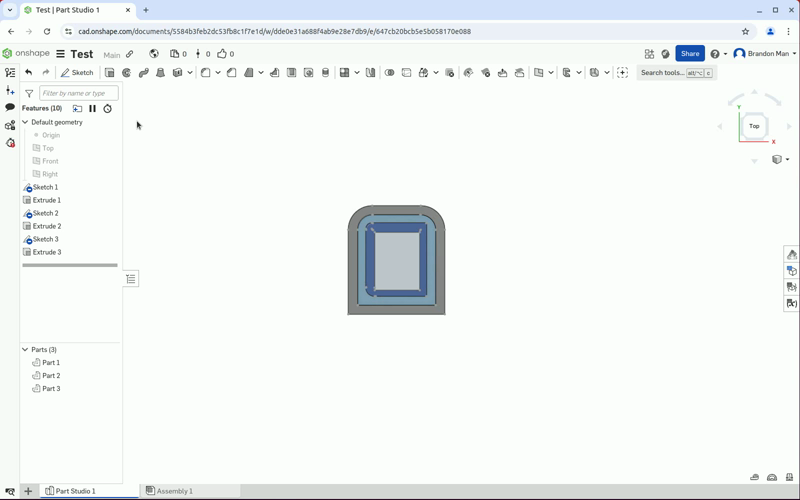
key(shift+7)
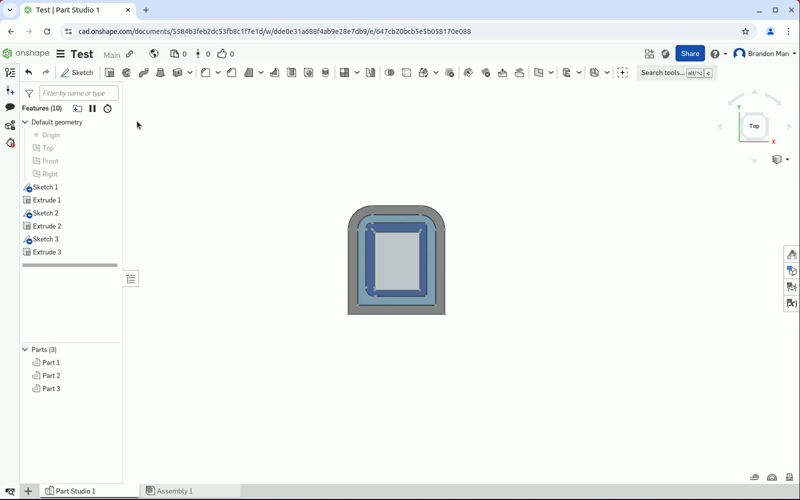
key(up, 3)
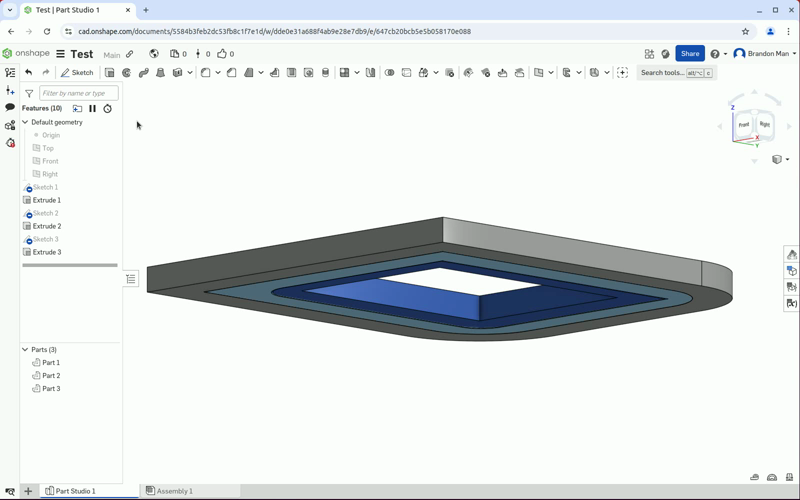
key(left, 3)
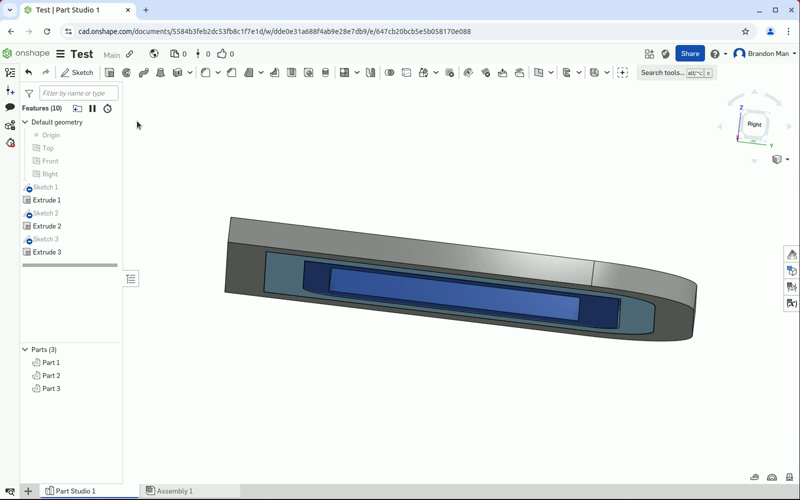
key(right, 3)
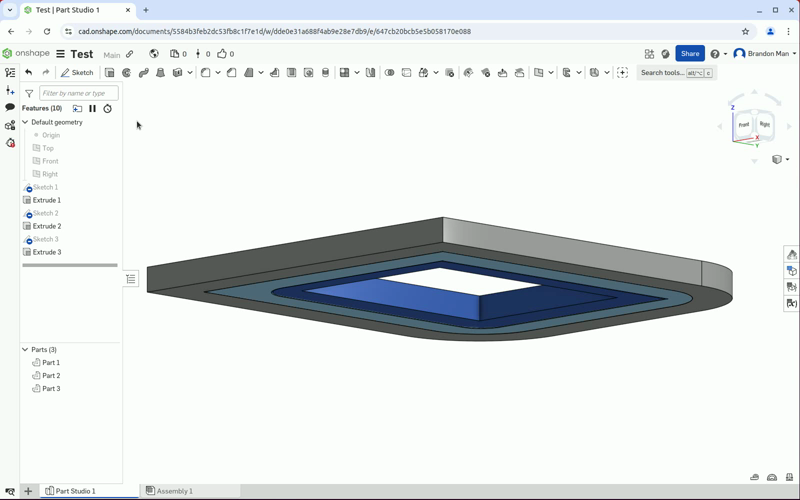
key(down, 3)
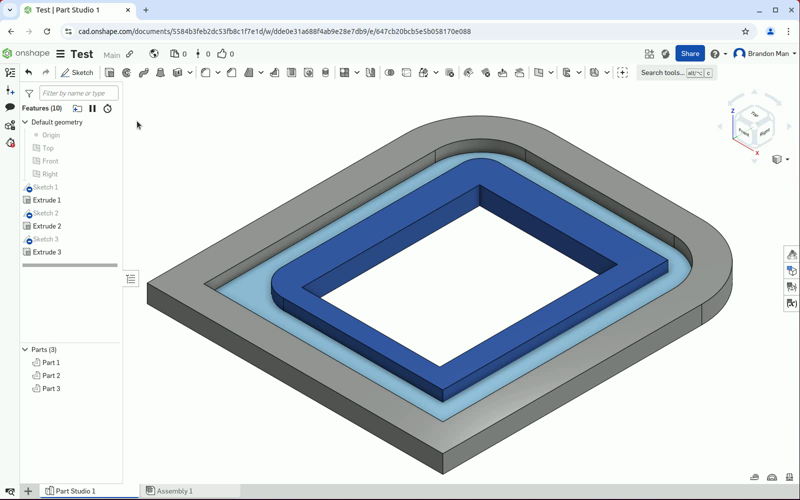
mouse_move(73, 189)
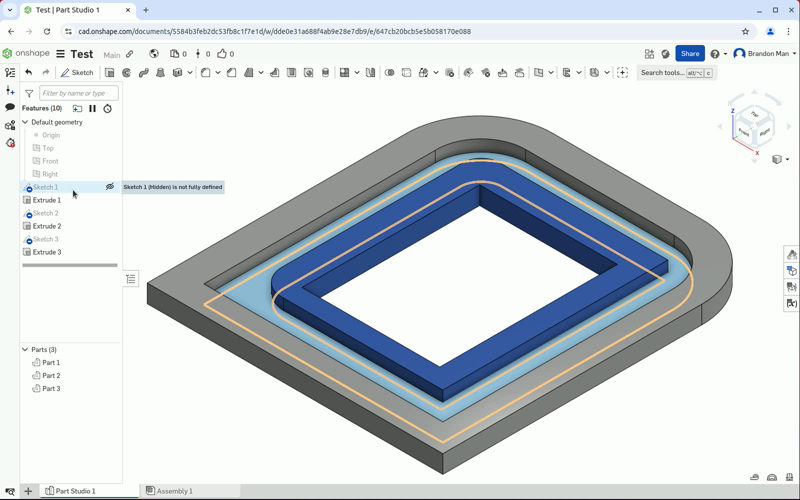
click(73, 189)